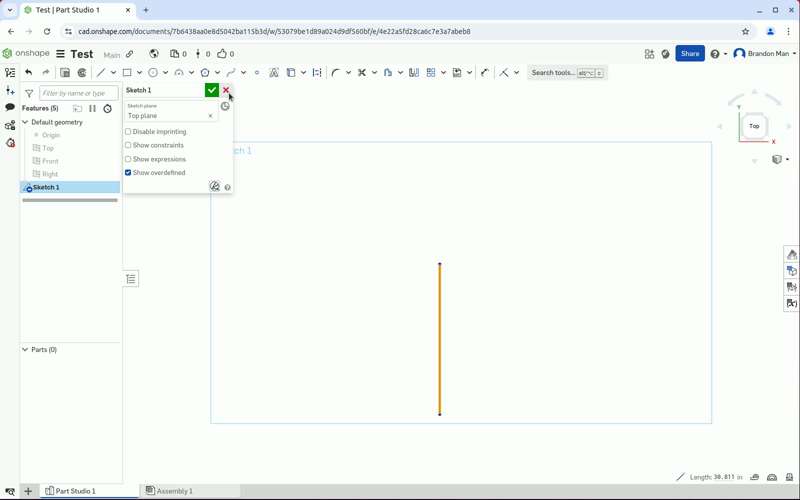
key(shift+h)
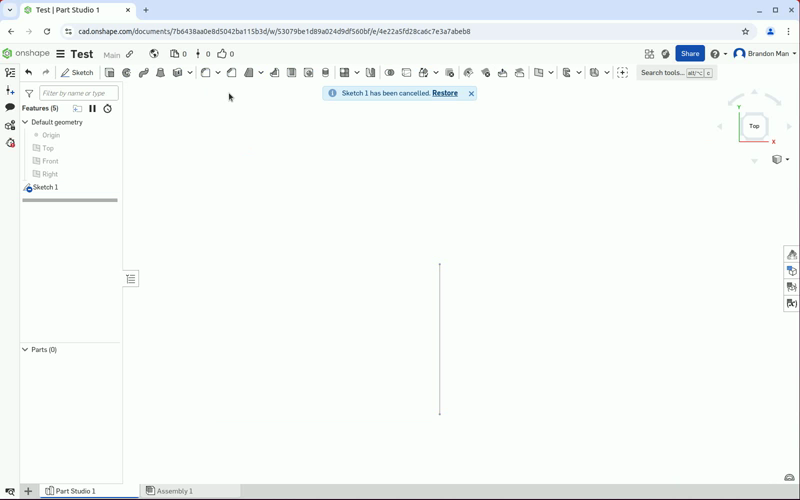
key(shift+s)
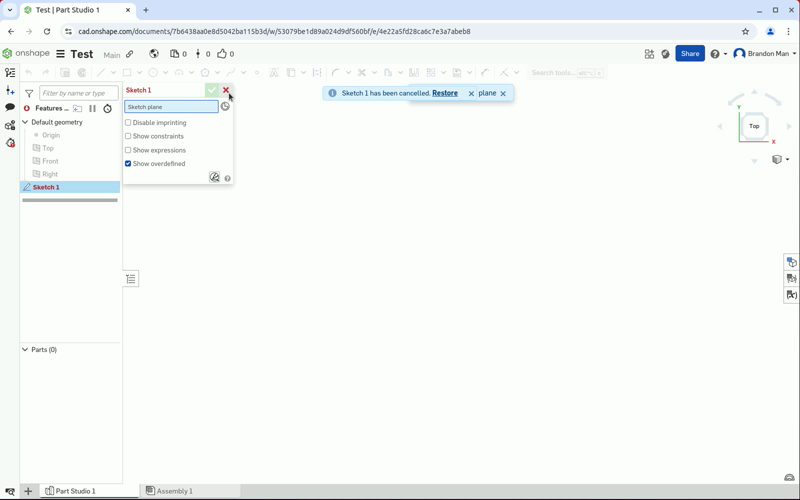
mouse_move(73, 150)
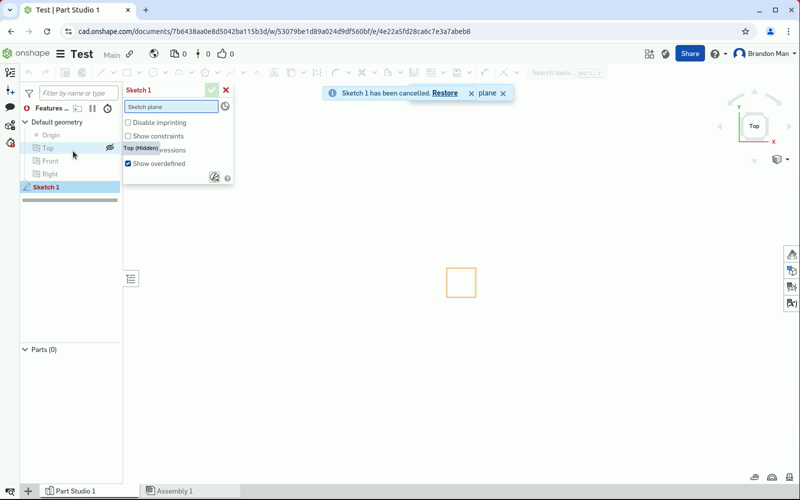
click(73, 150)
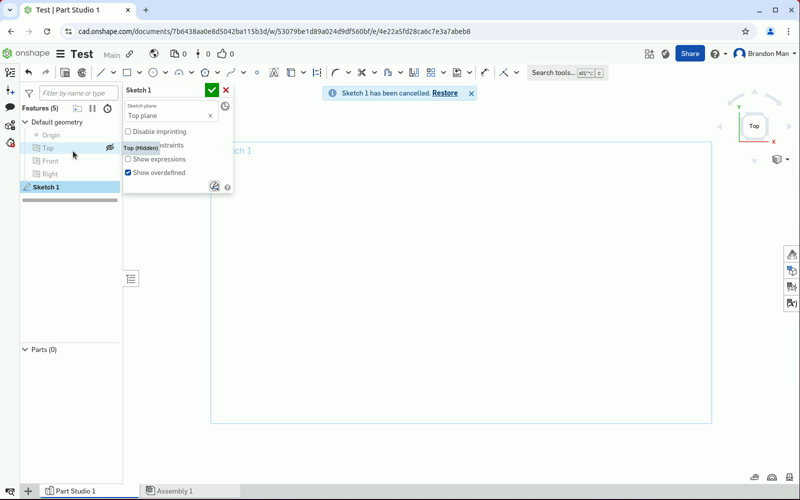
mouse_move(73, 352)
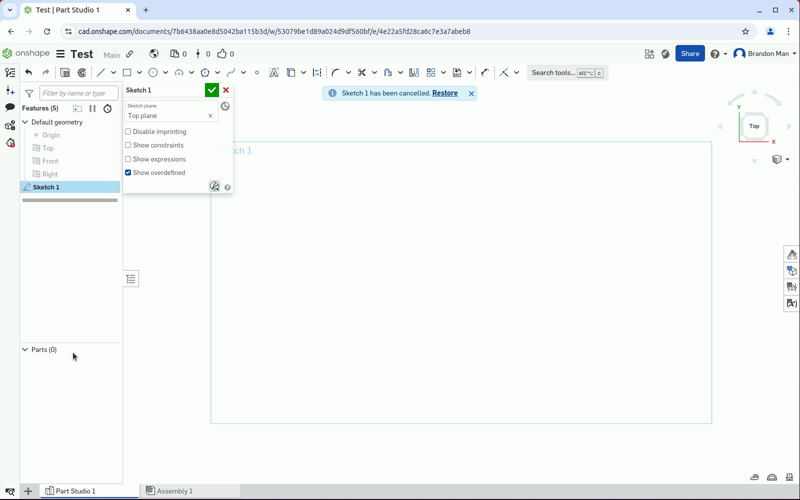
key(y)
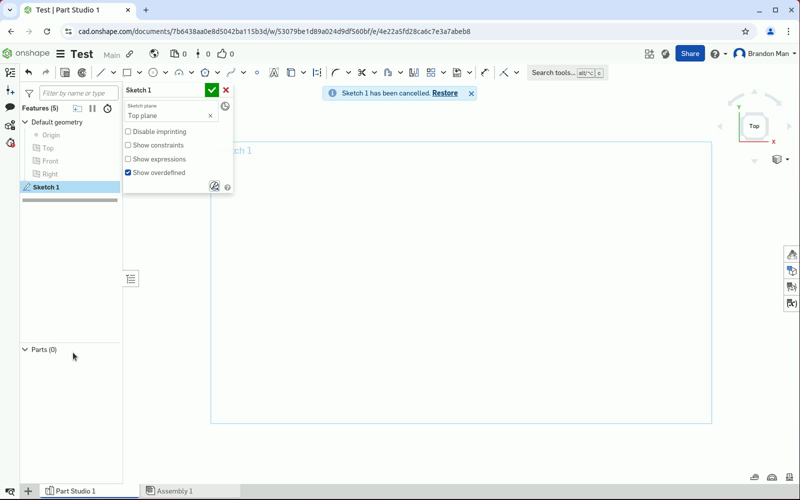
key(a)
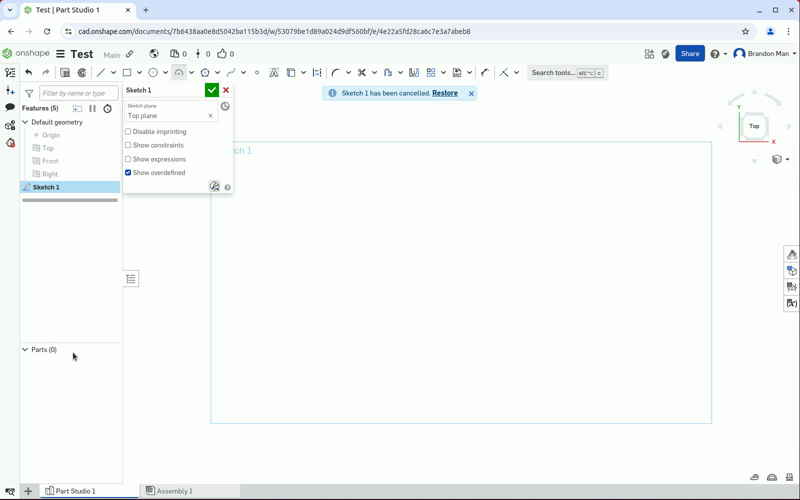
key_down(shift)
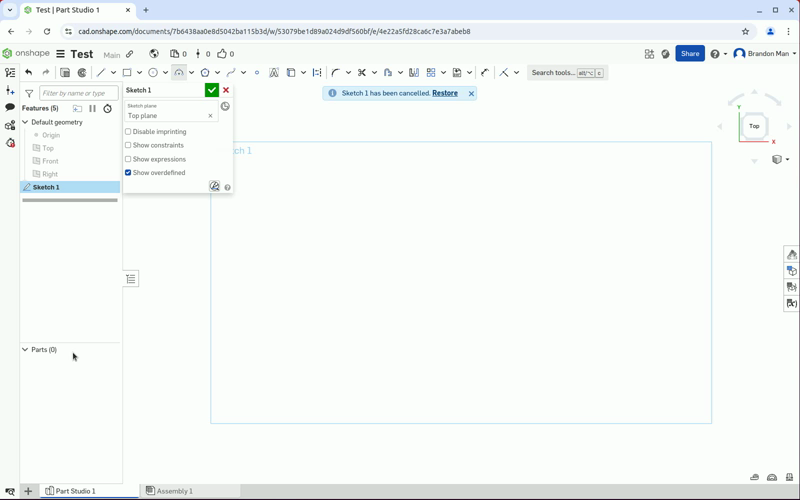
mouse_move(453, 286)
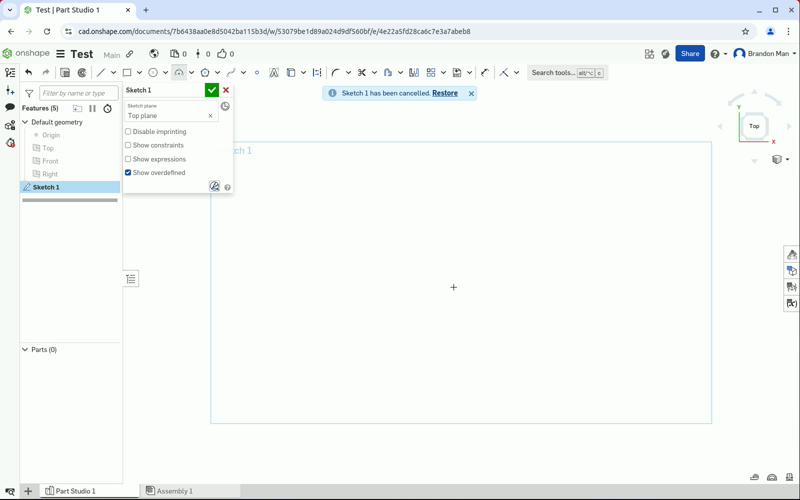
click(453, 286)
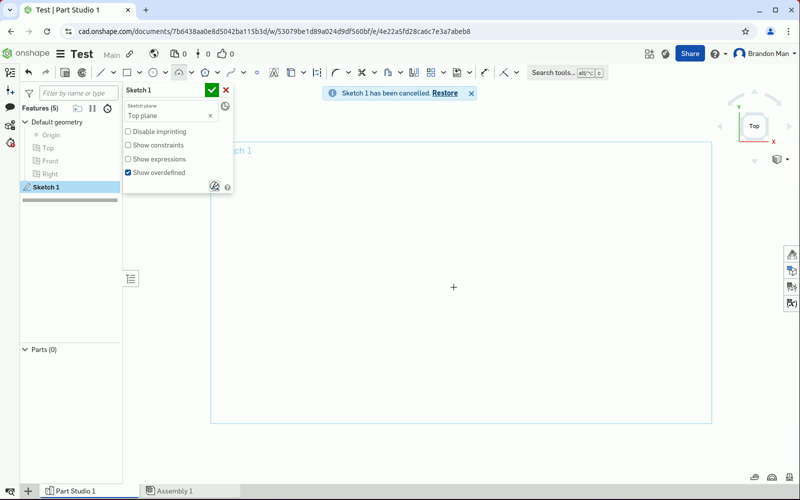
key_up(shift)
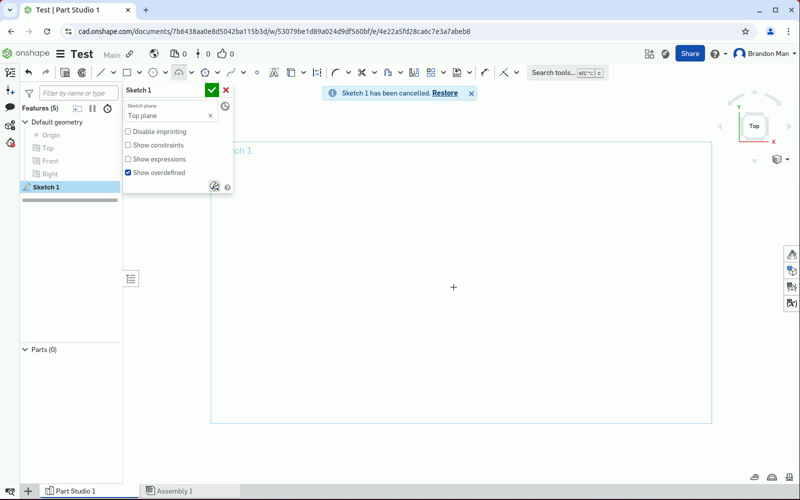
key_down(shift)
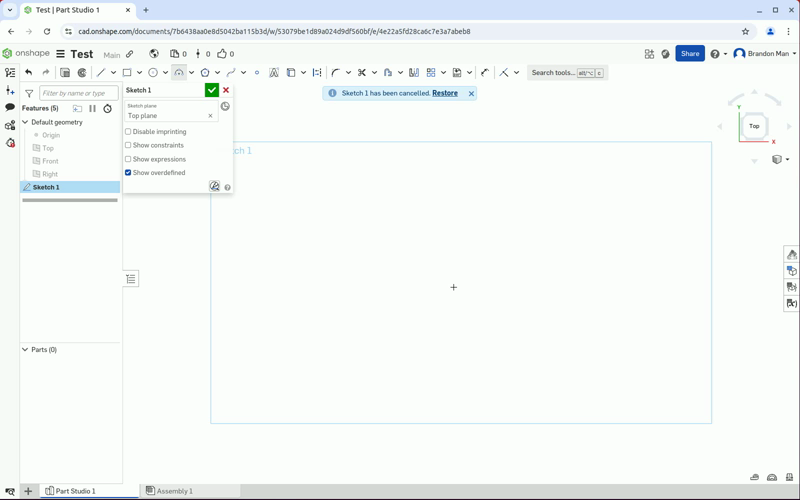
mouse_move(457, 290)
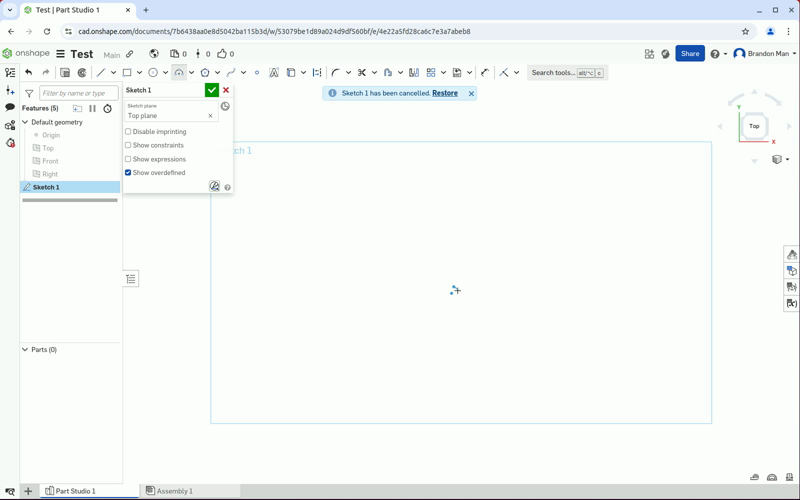
scroll(6)
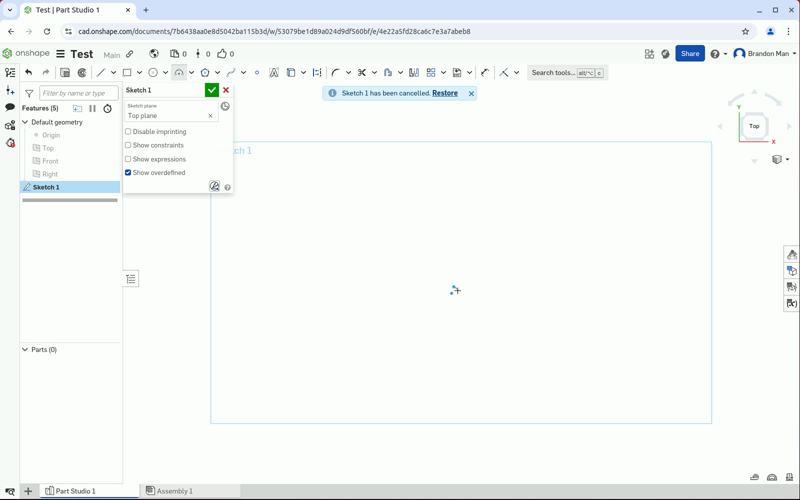
scroll(6)
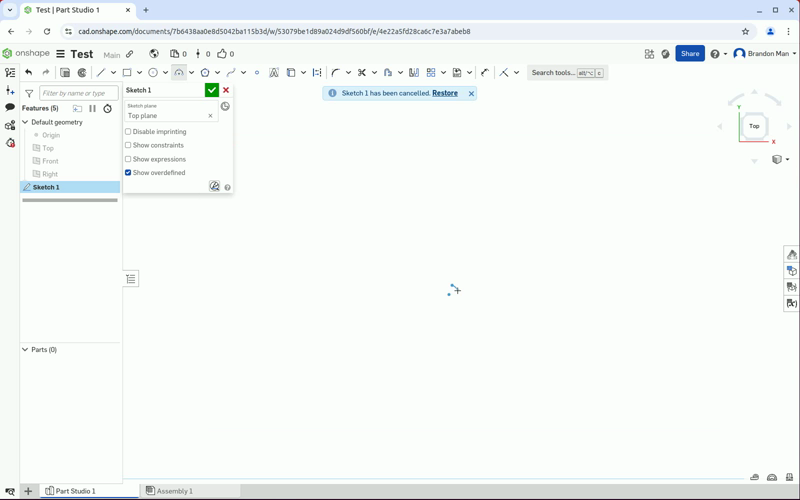
scroll(6)
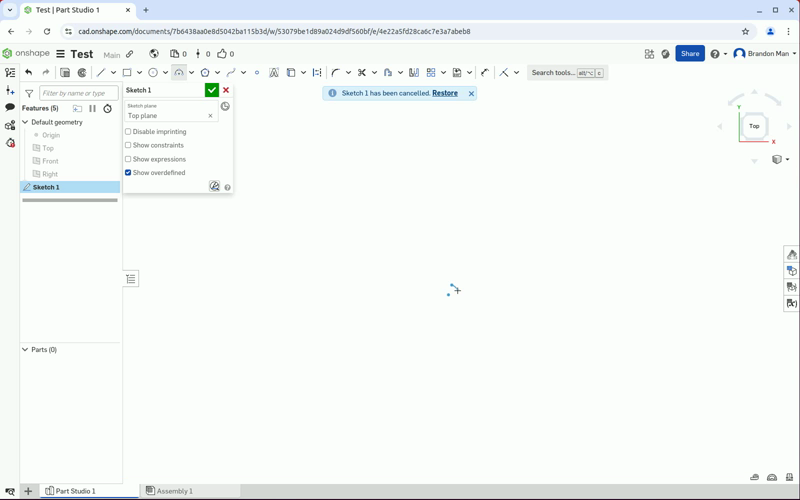
scroll(6)
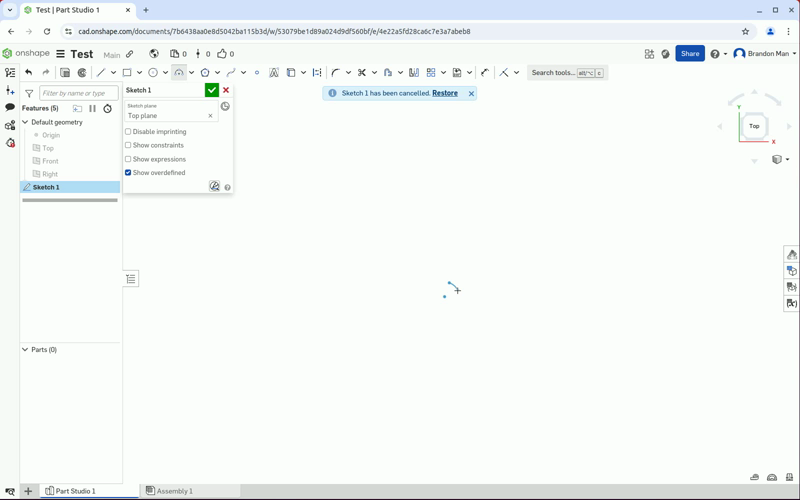
scroll(6)
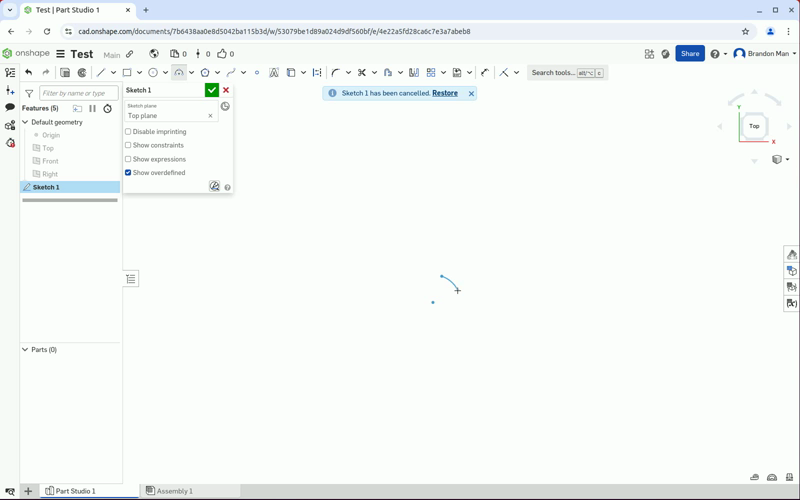
scroll(6)
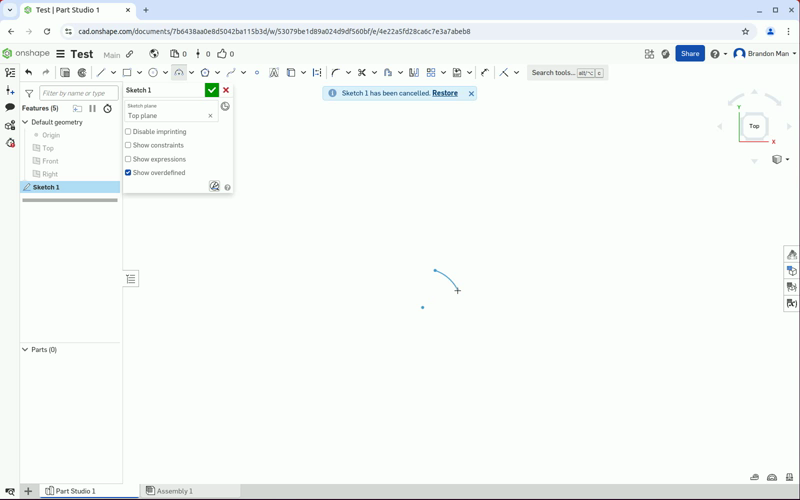
scroll(6)
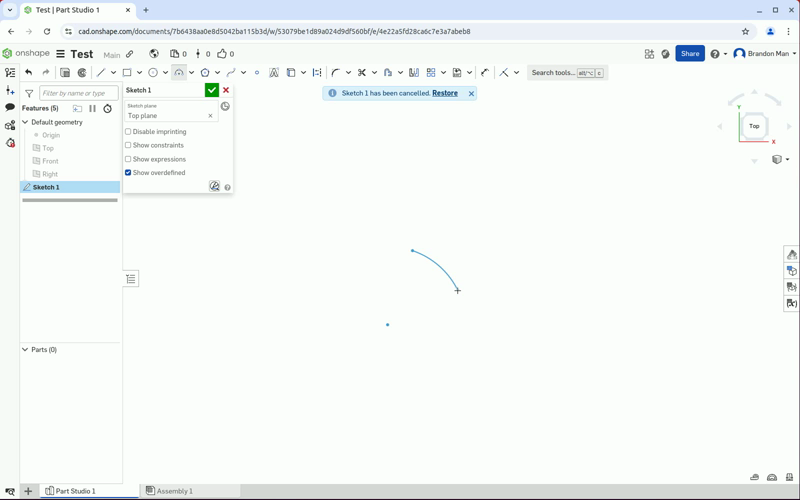
click(457, 290)
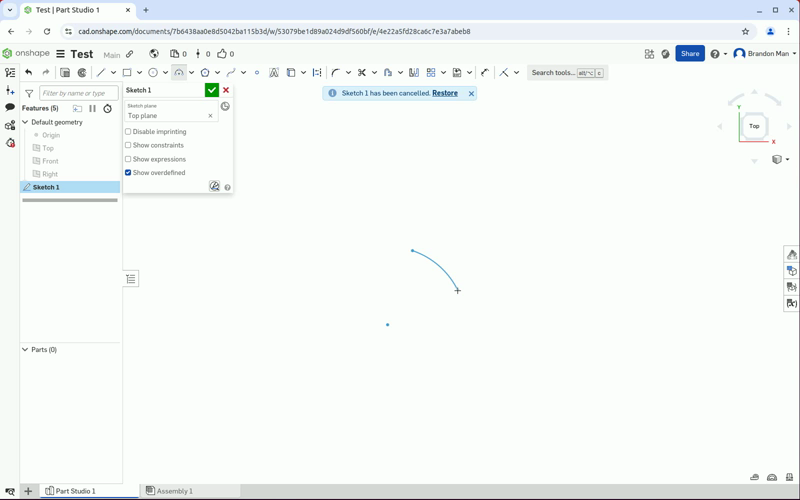
scroll(-6)
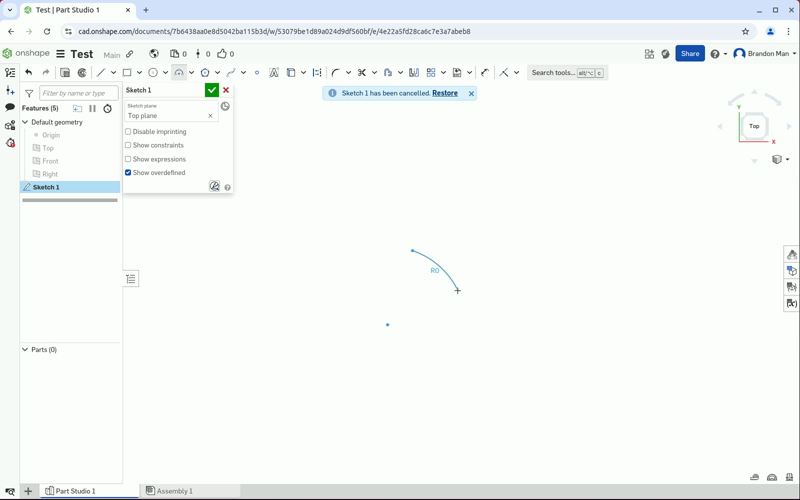
scroll(-6)
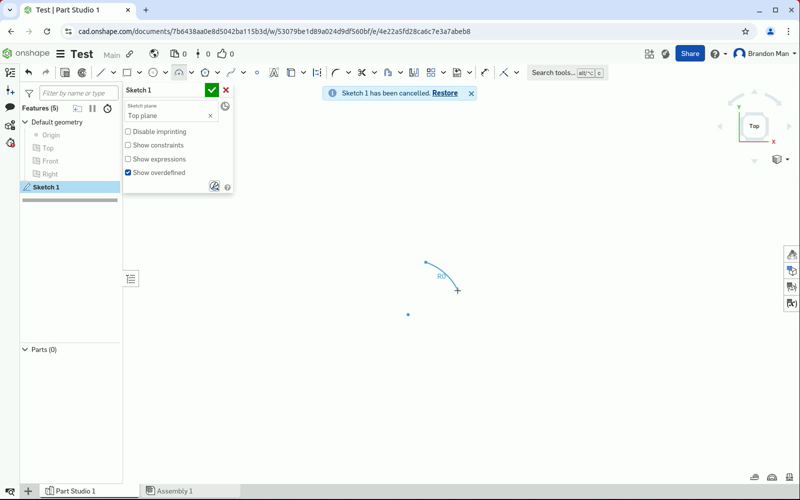
scroll(-6)
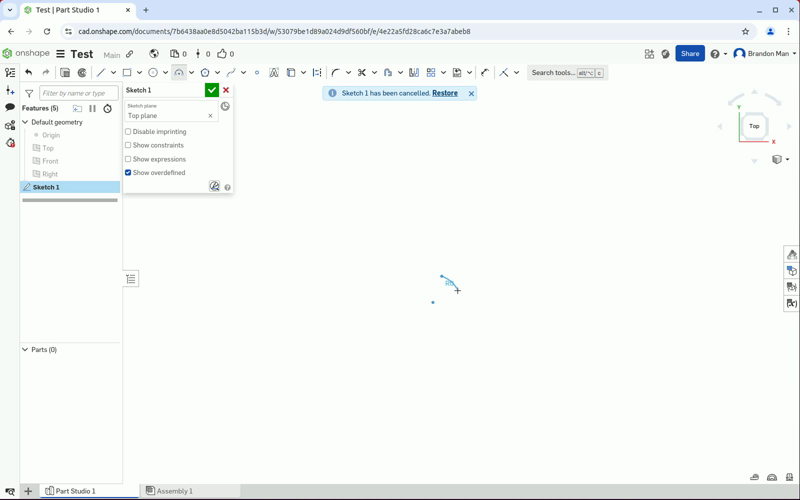
scroll(-6)
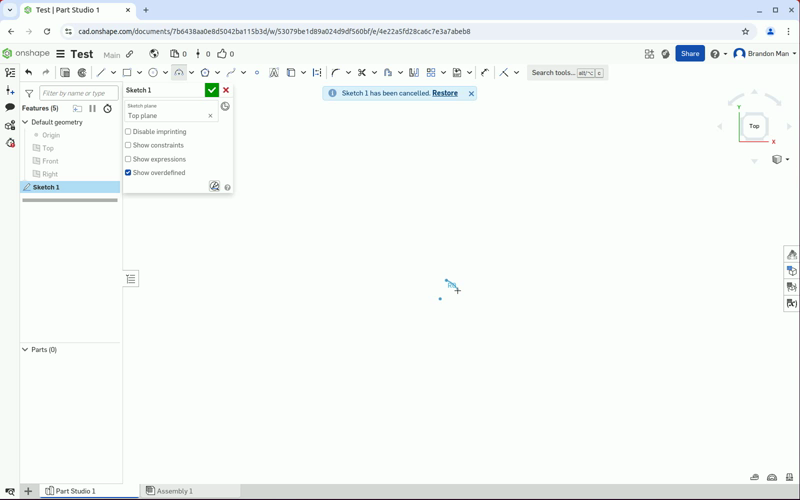
scroll(-6)
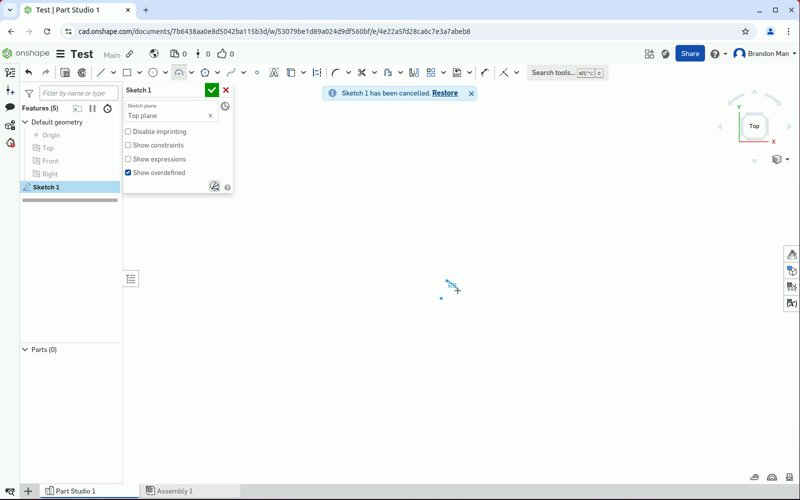
scroll(-6)
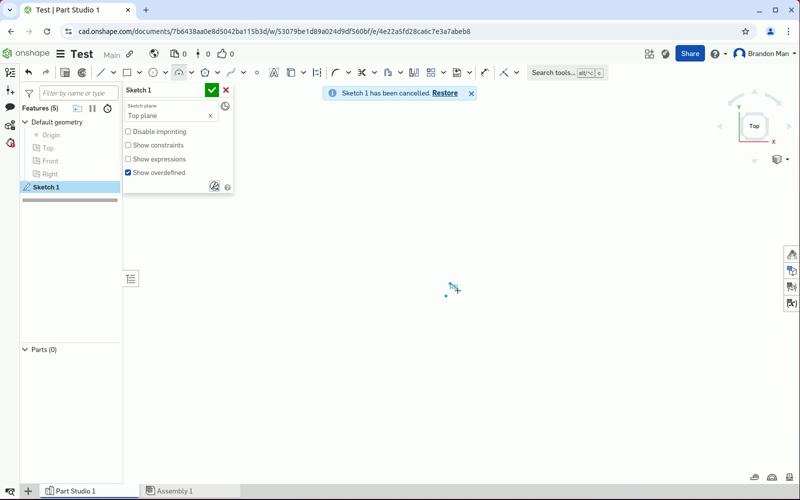
scroll(-6)
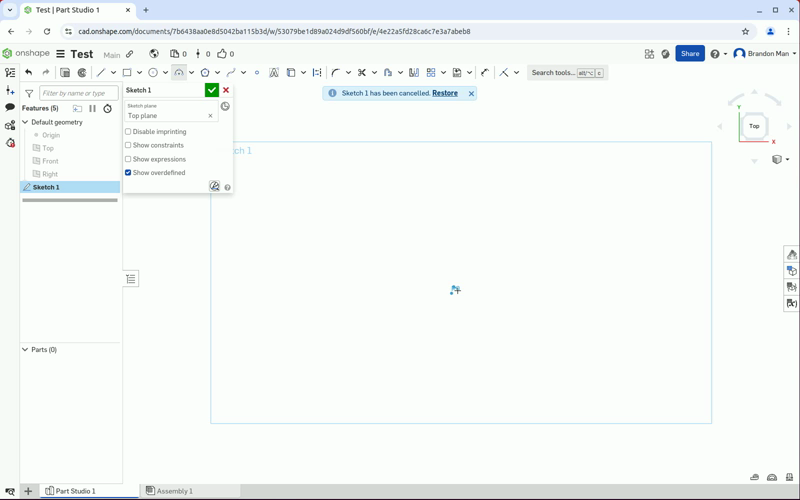
mouse_move(454, 288)
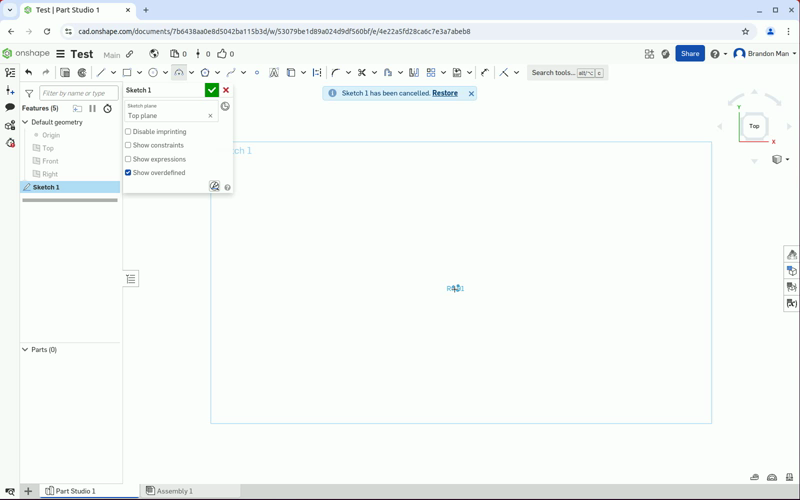
scroll(6)
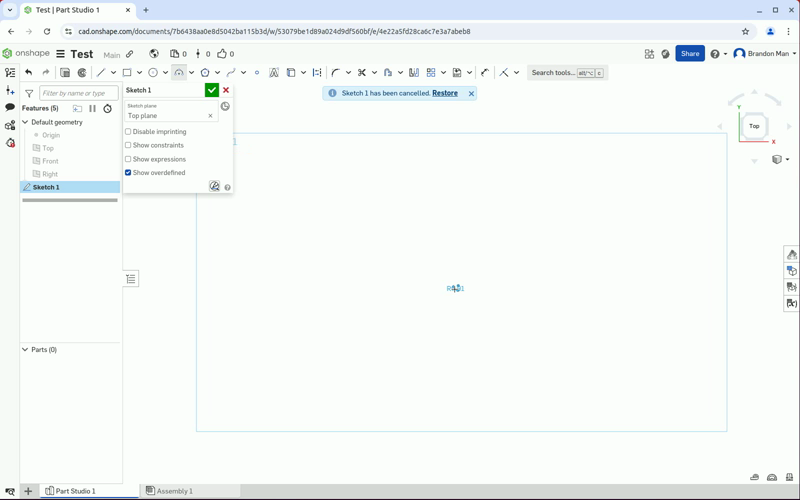
scroll(6)
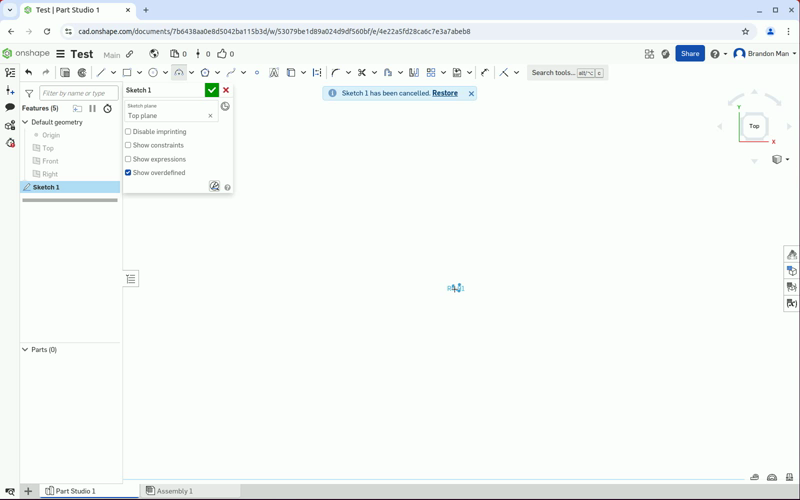
scroll(6)
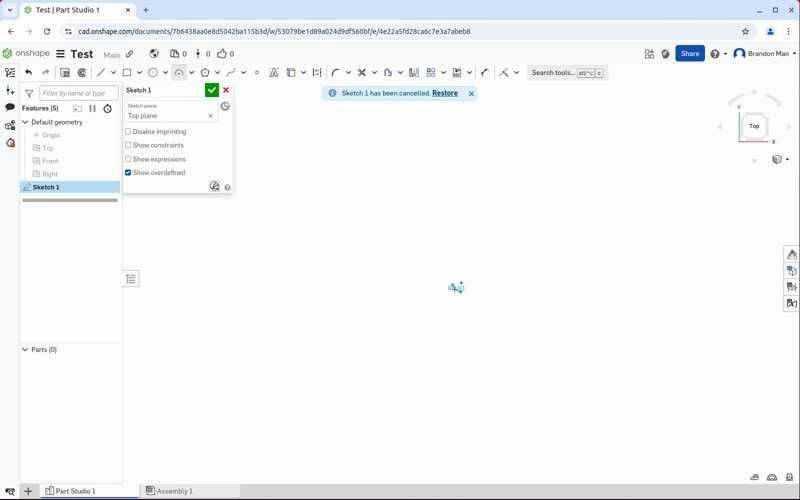
scroll(6)
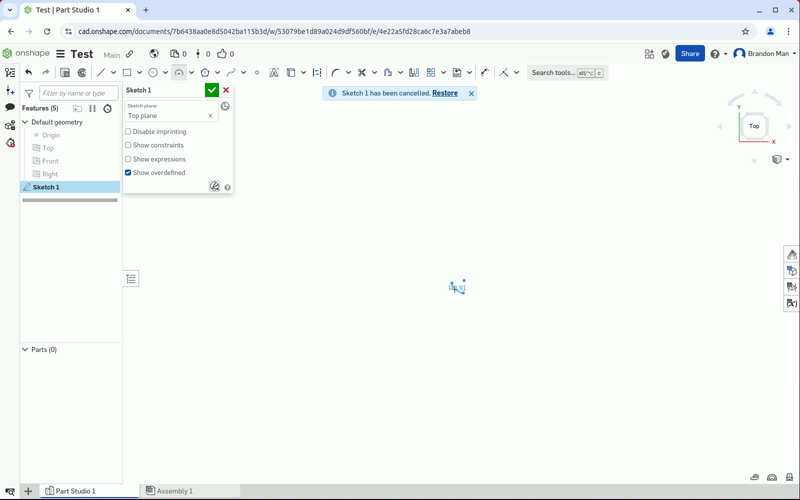
scroll(6)
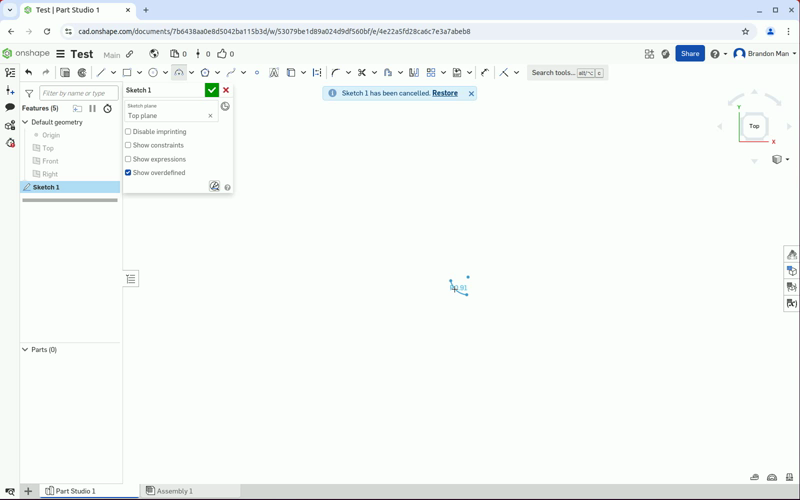
scroll(6)
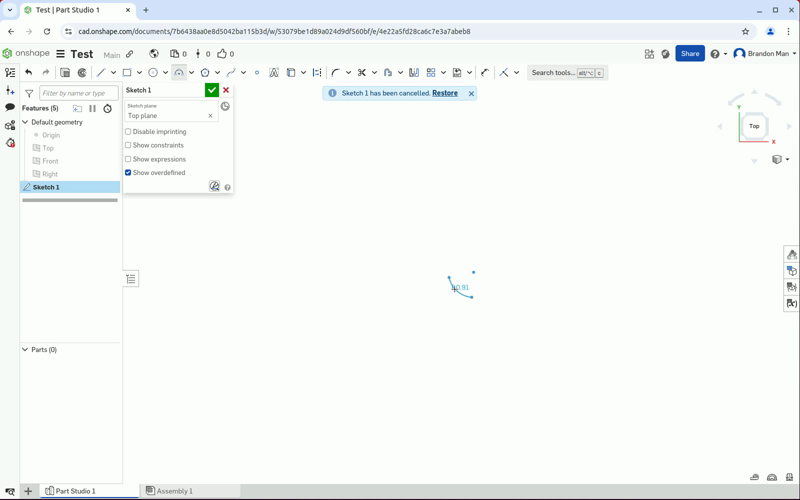
scroll(6)
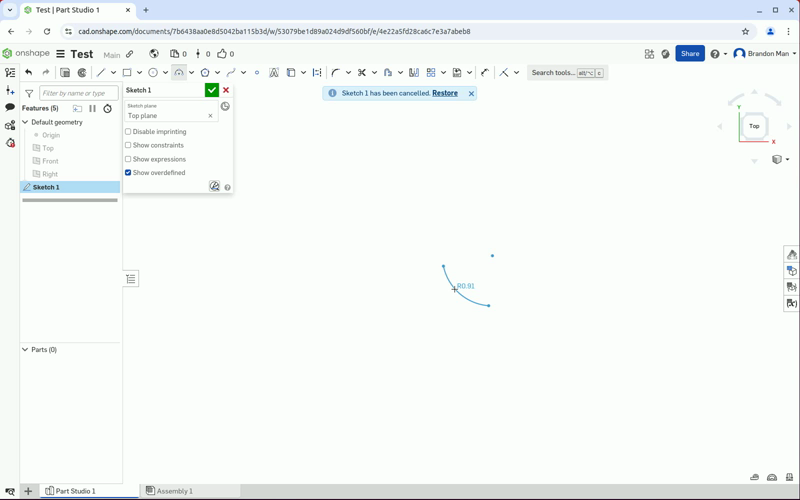
click(454, 288)
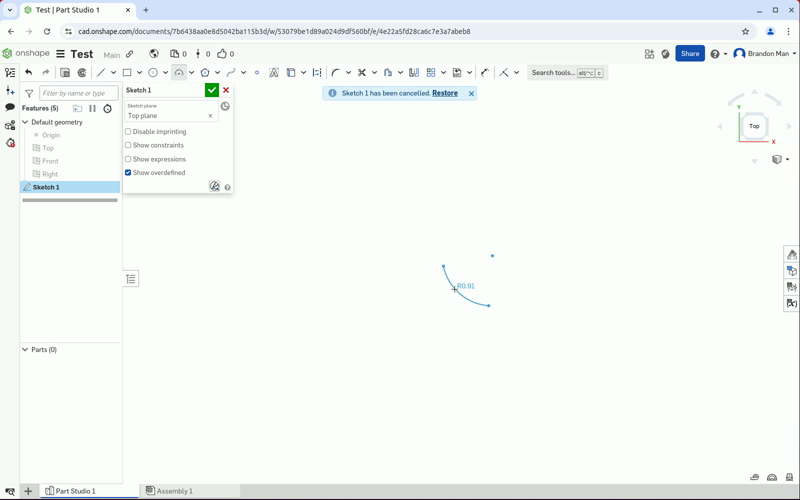
scroll(-6)
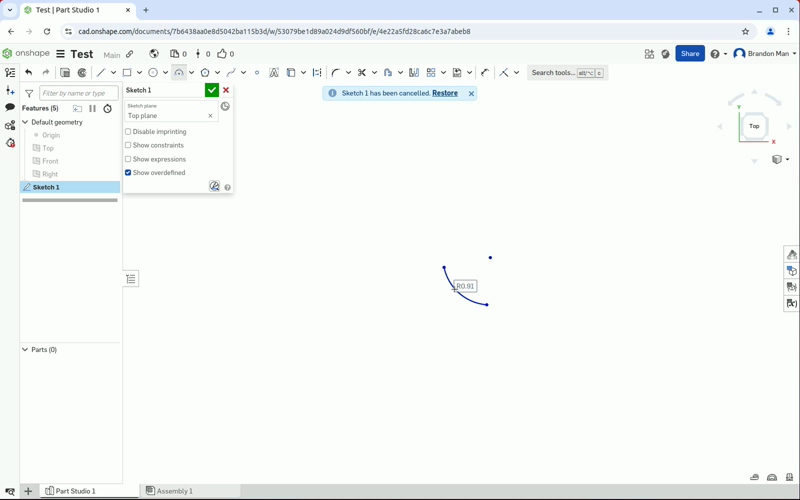
scroll(-6)
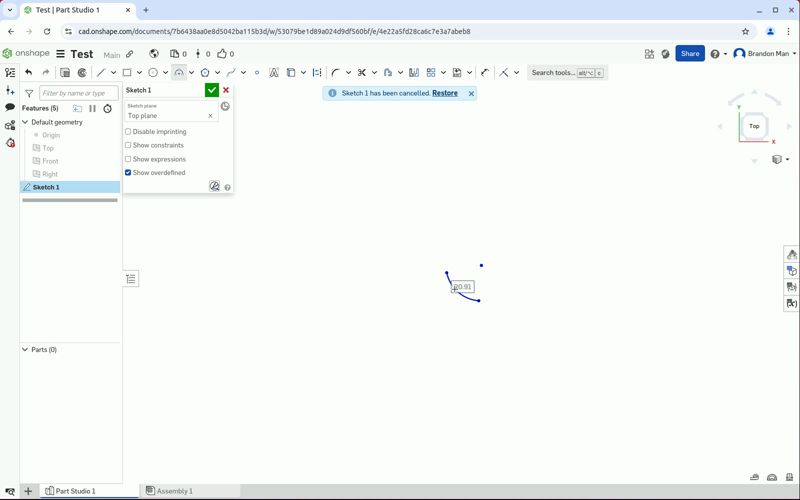
scroll(-6)
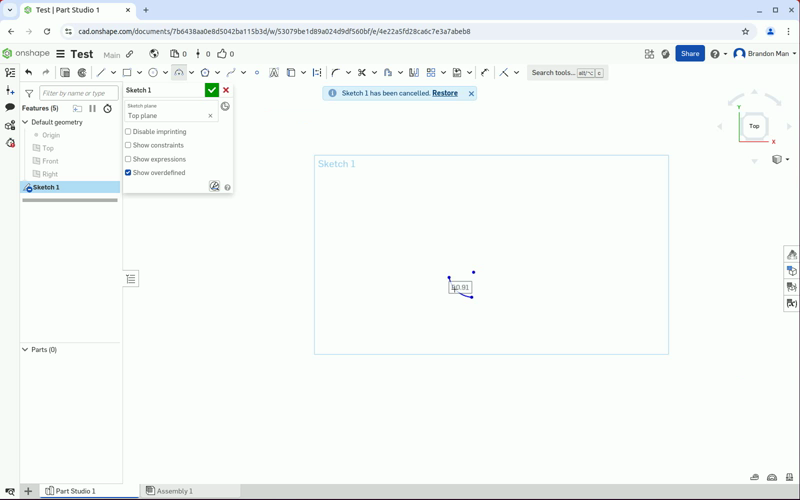
scroll(-6)
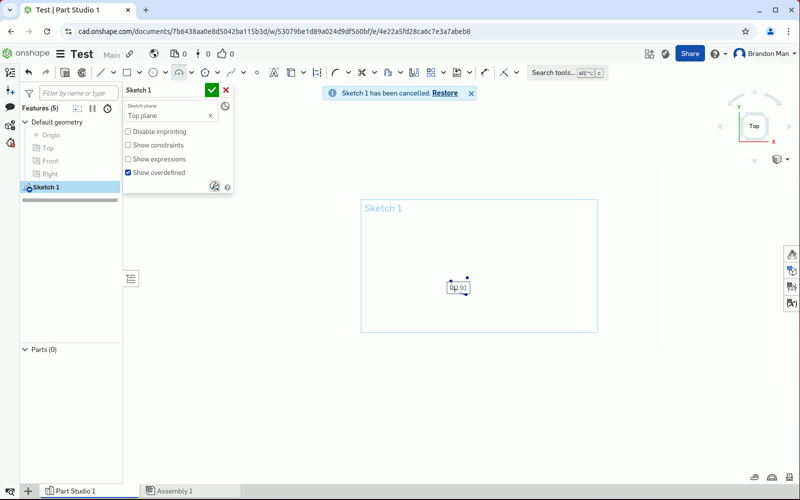
scroll(-6)
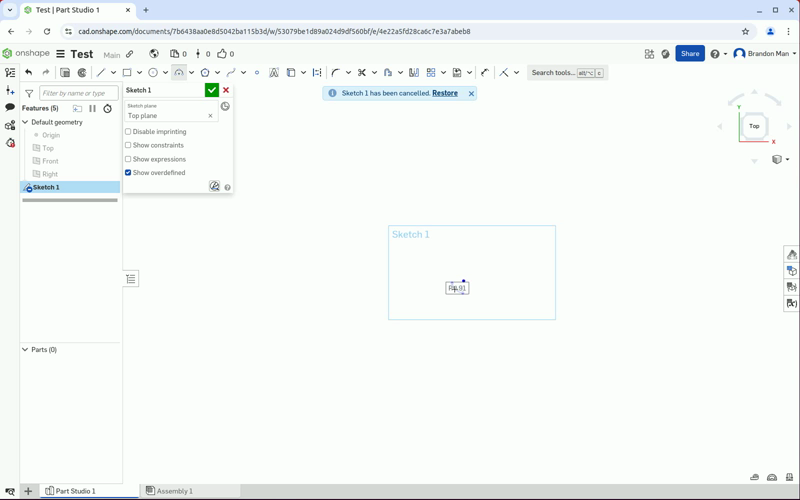
scroll(-6)
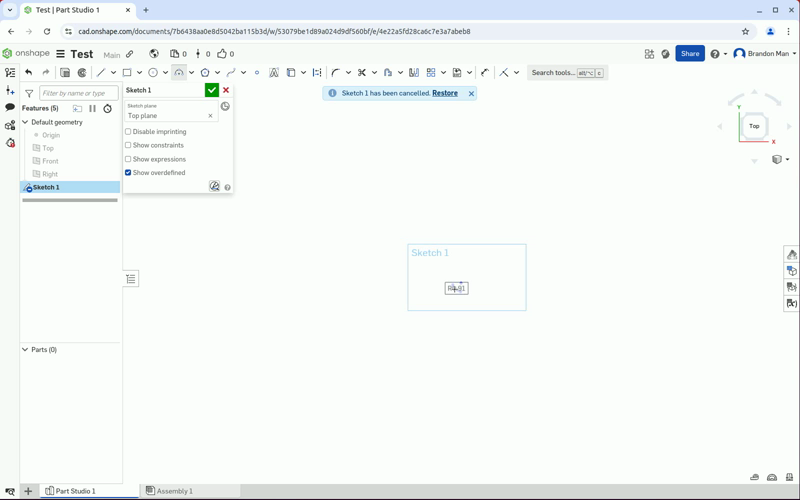
scroll(-6)
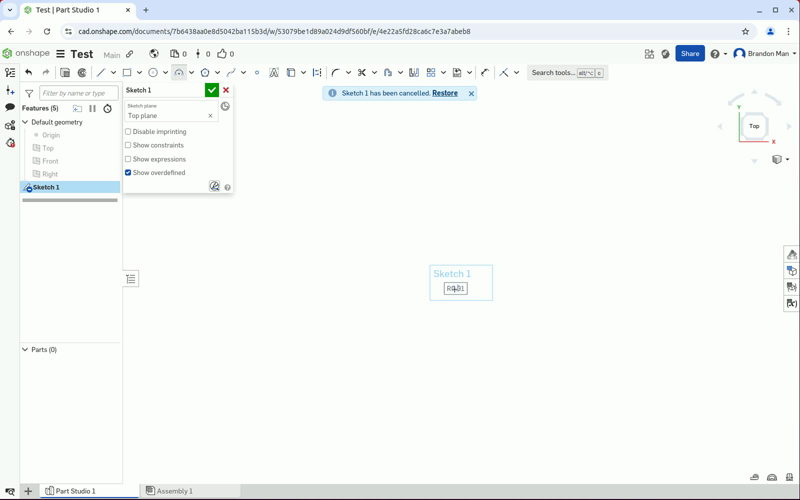
key_up(shift)
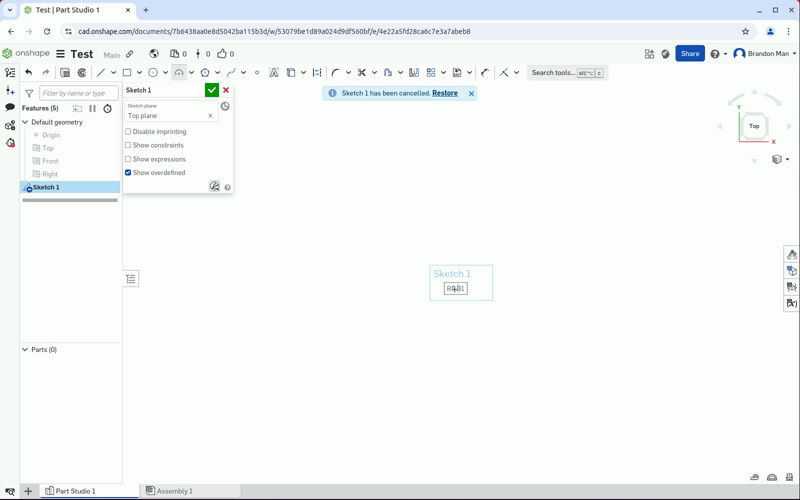
key(esc)
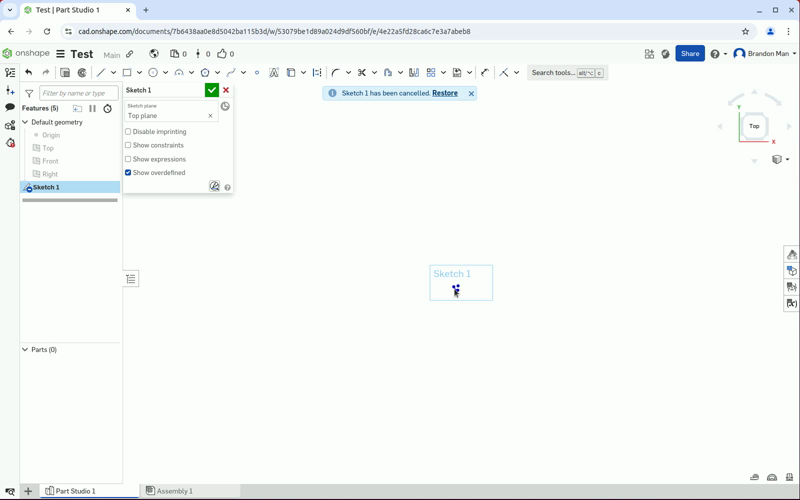
key(l)
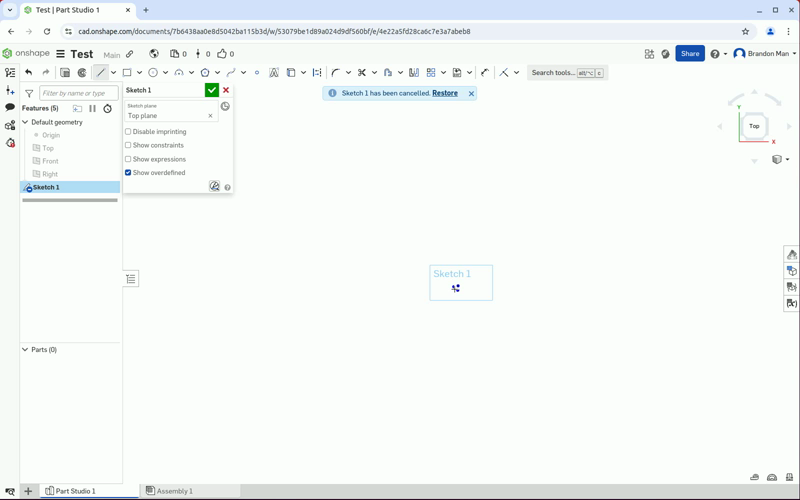
mouse_move(457, 290)
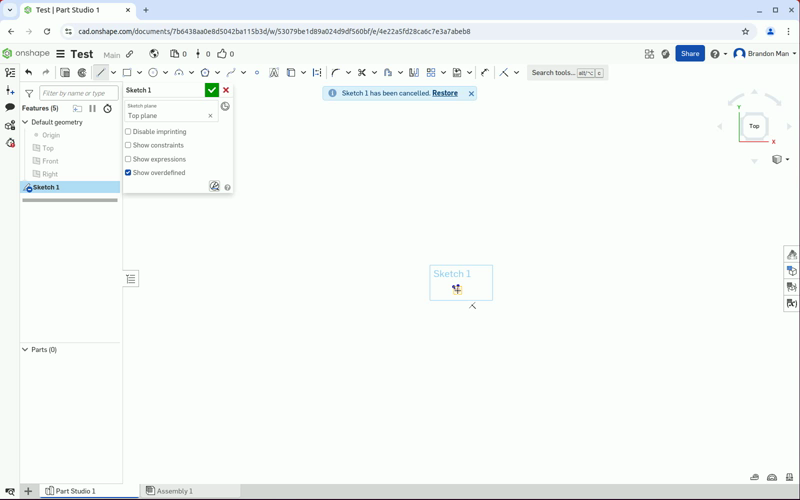
scroll(6)
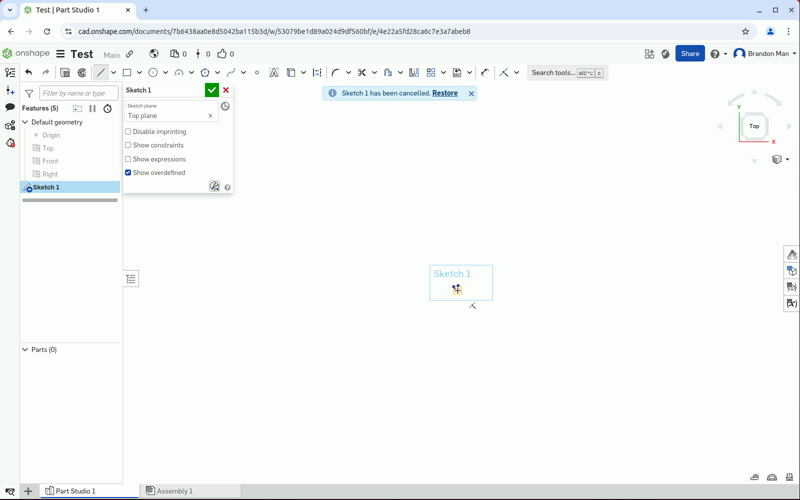
scroll(6)
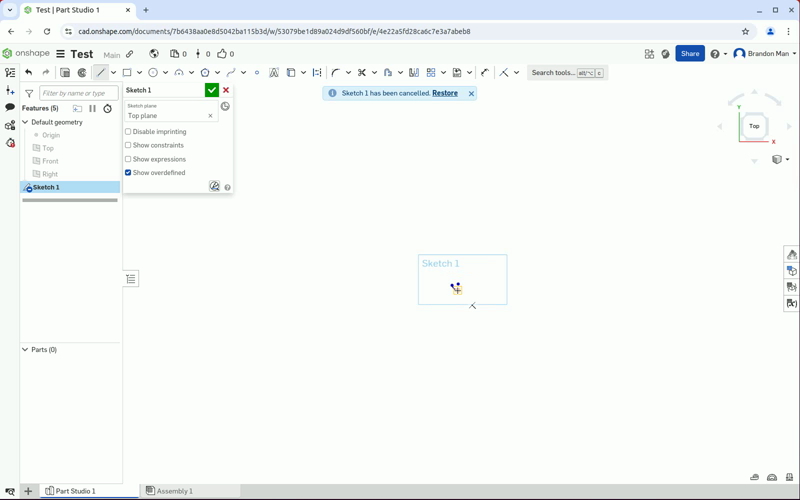
scroll(6)
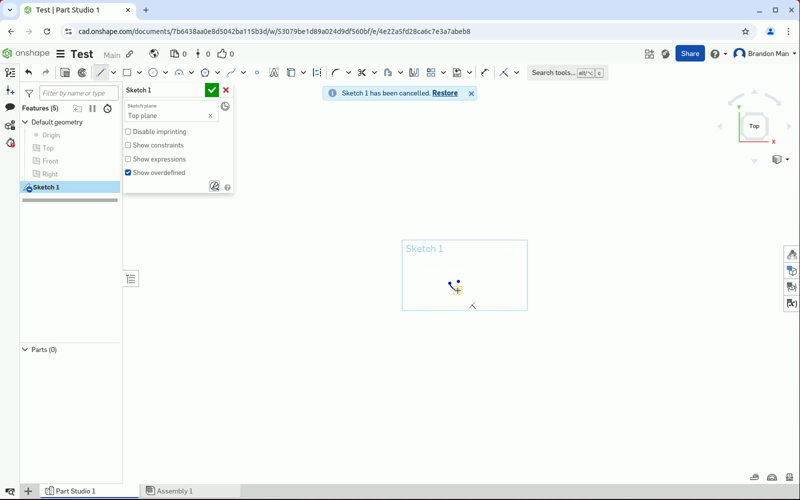
scroll(6)
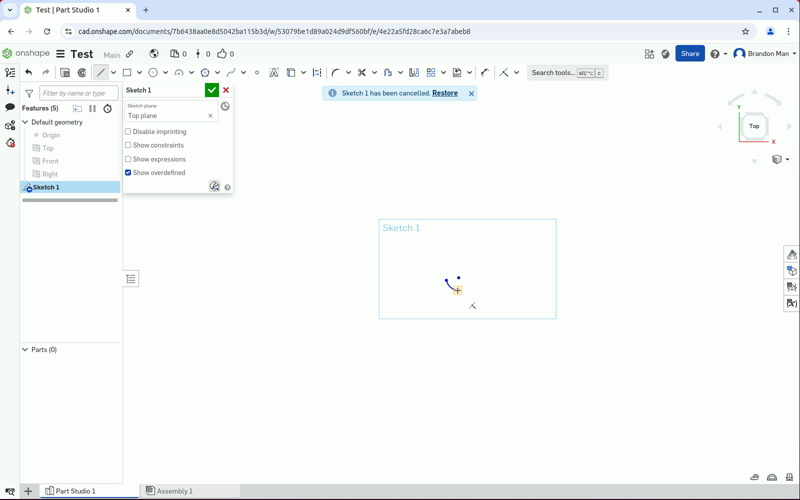
scroll(6)
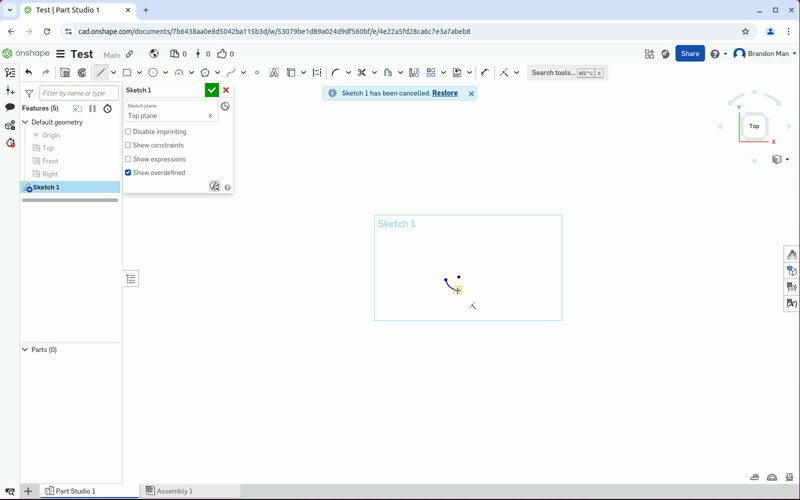
scroll(6)
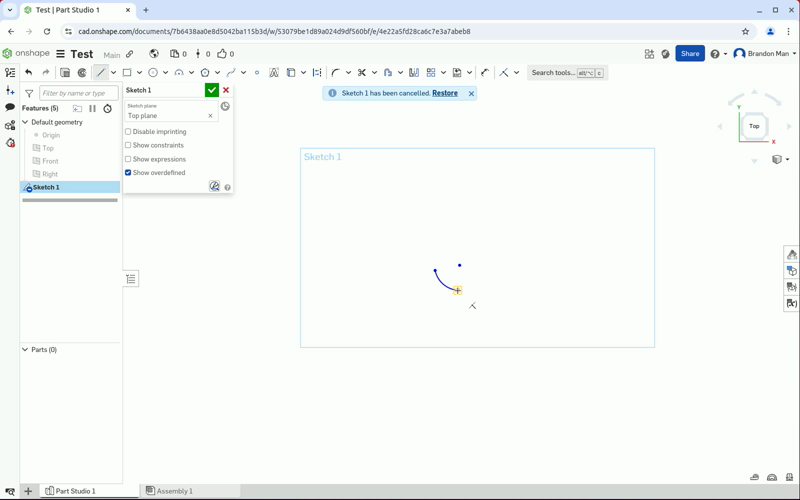
scroll(6)
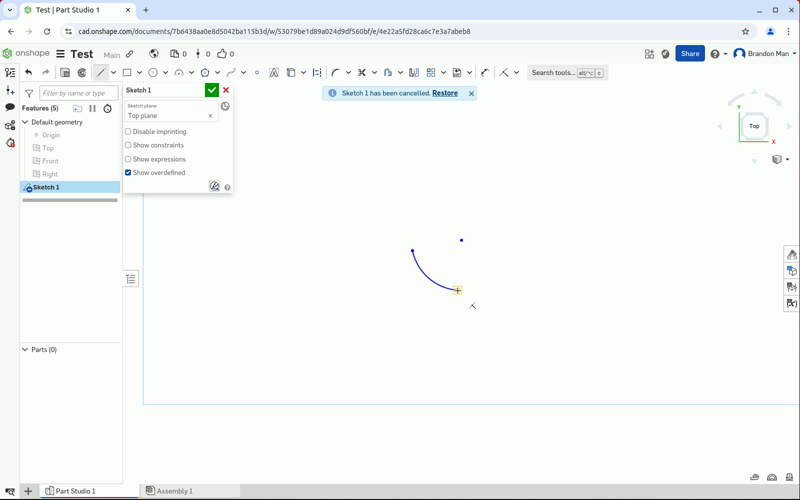
click(457, 290)
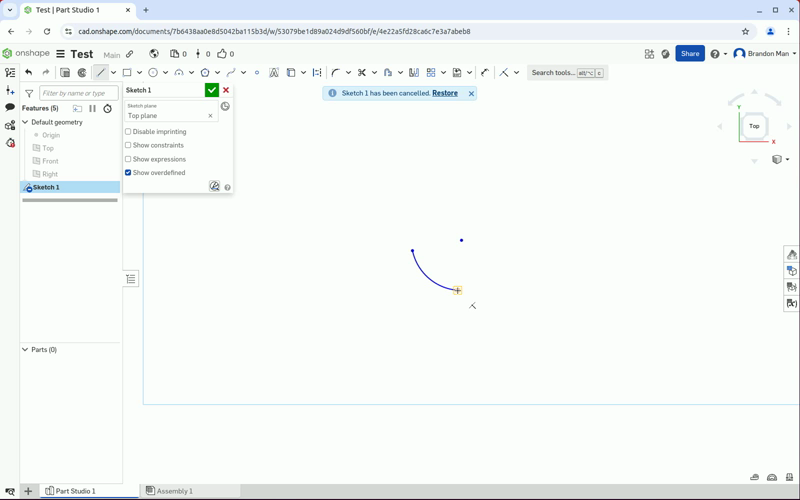
scroll(-6)
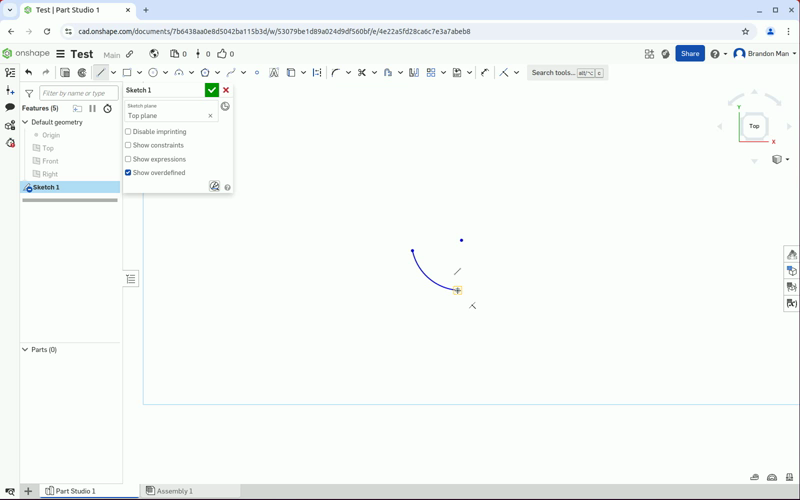
scroll(-6)
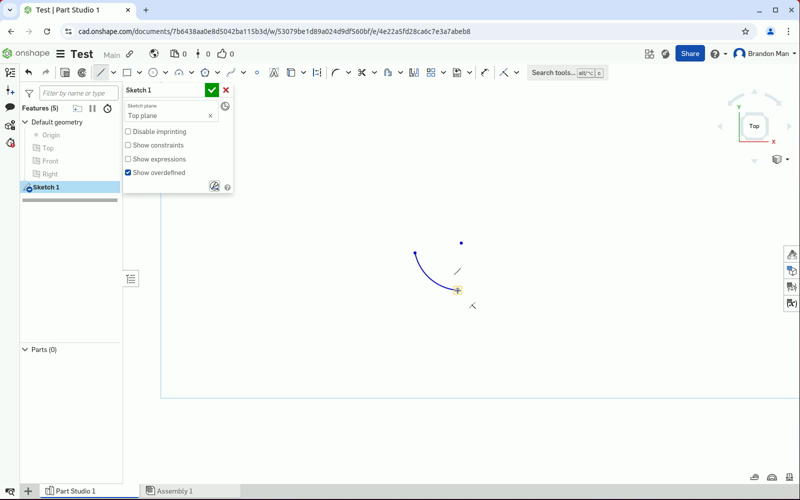
scroll(-6)
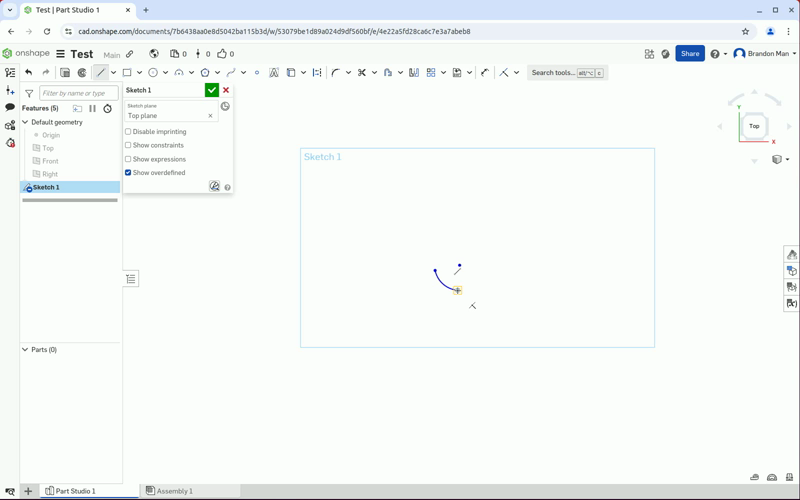
scroll(-6)
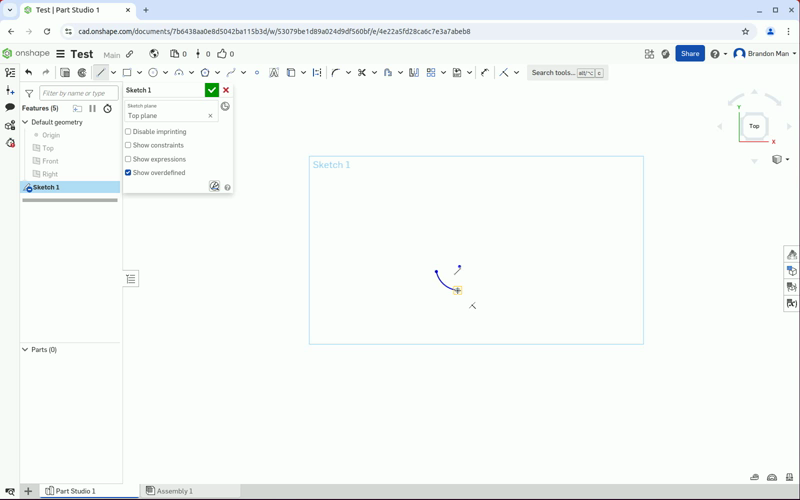
scroll(-6)
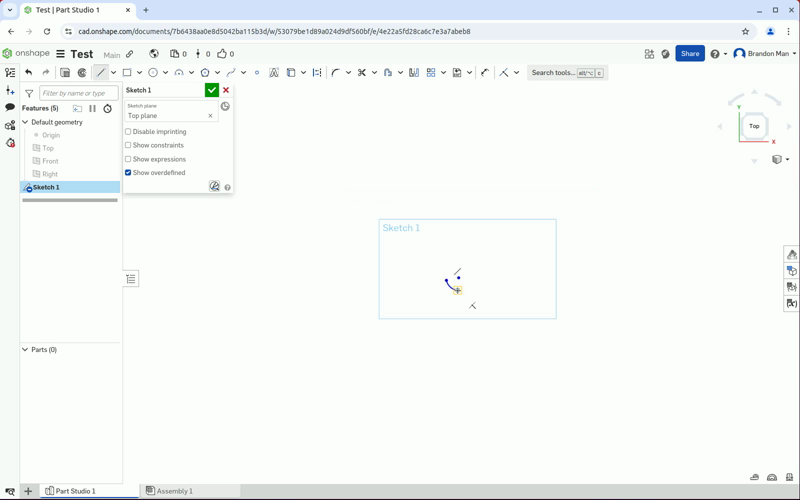
scroll(-6)
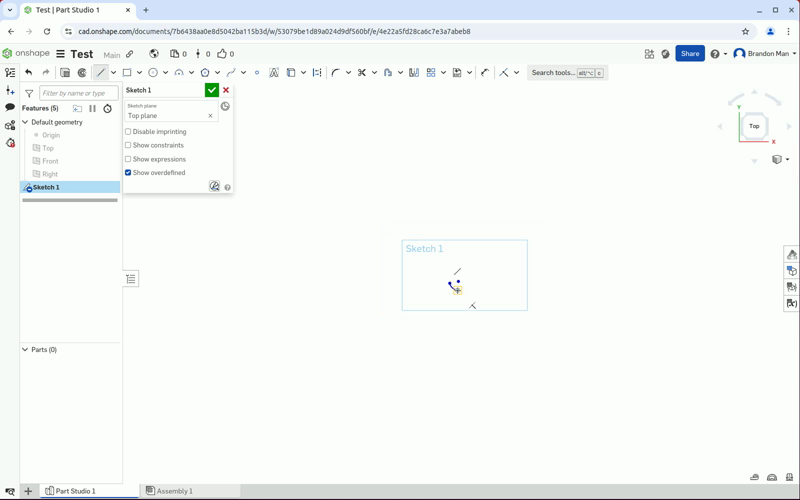
scroll(-6)
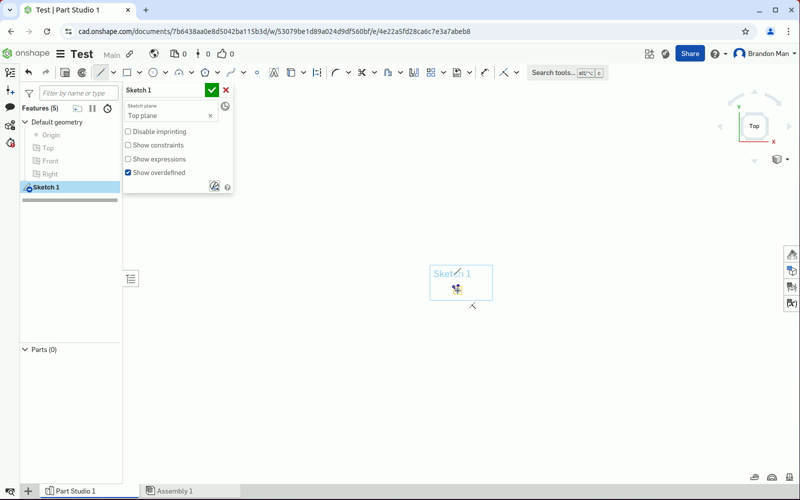
key_down(shift)
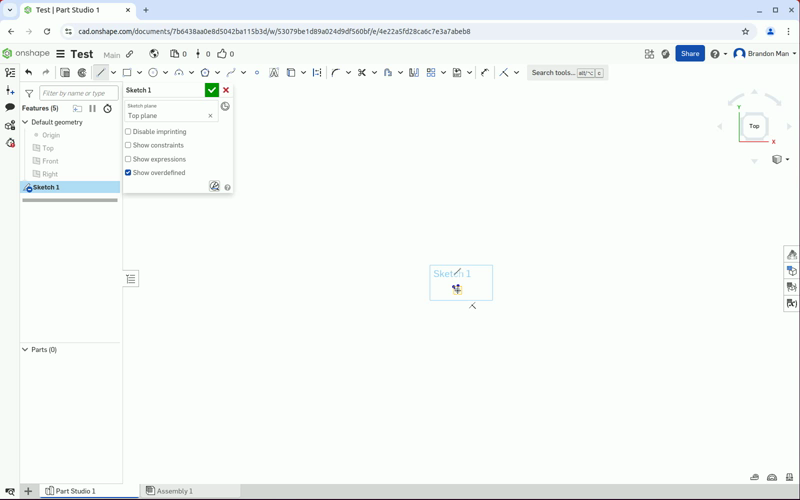
mouse_move(487, 290)
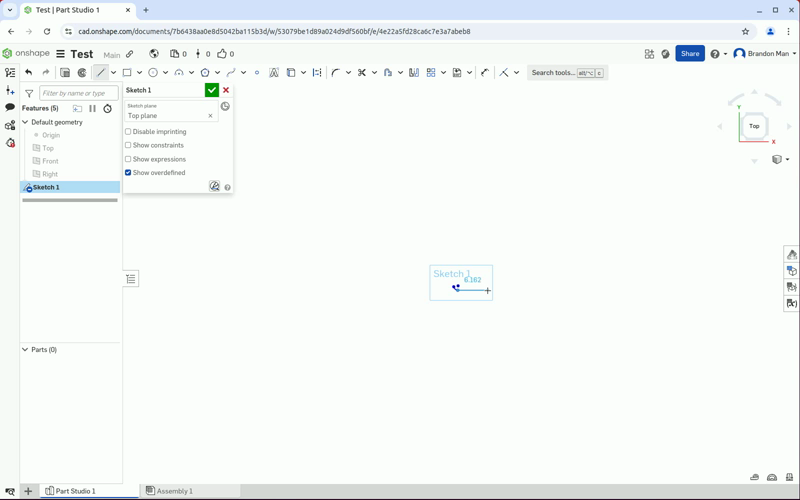
mouse_move(464, 290)
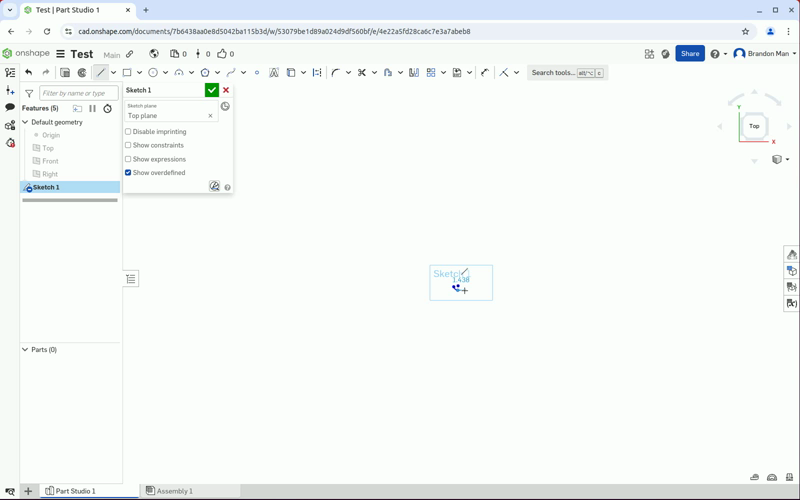
scroll(6)
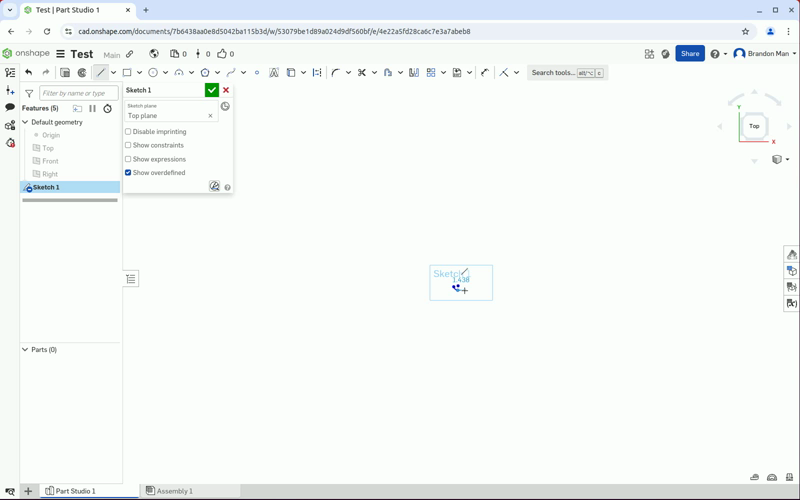
scroll(6)
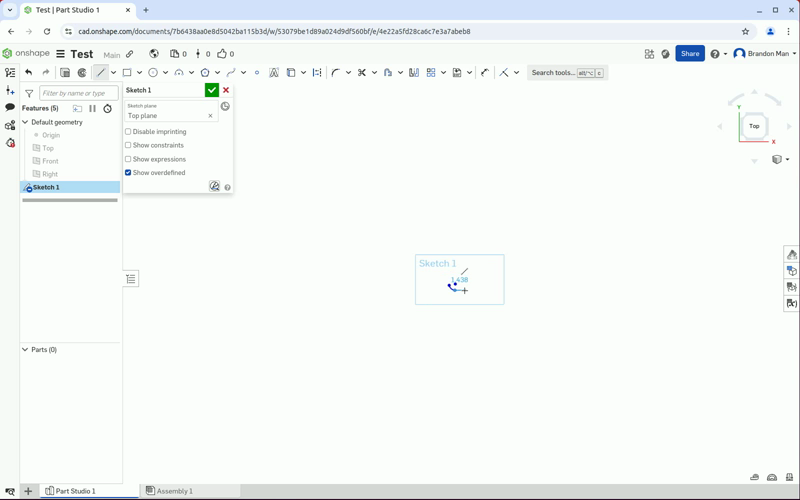
scroll(6)
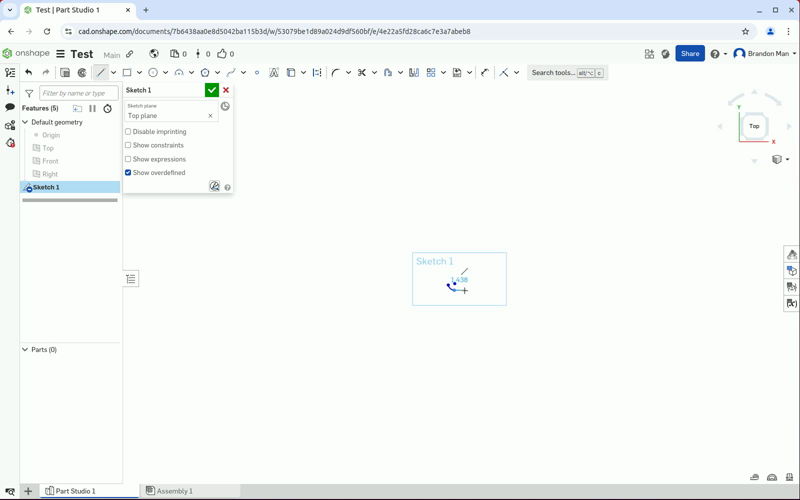
scroll(6)
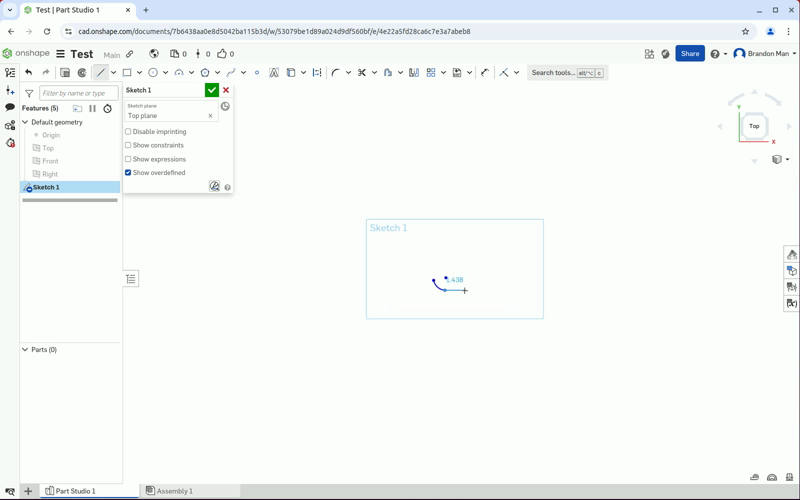
scroll(6)
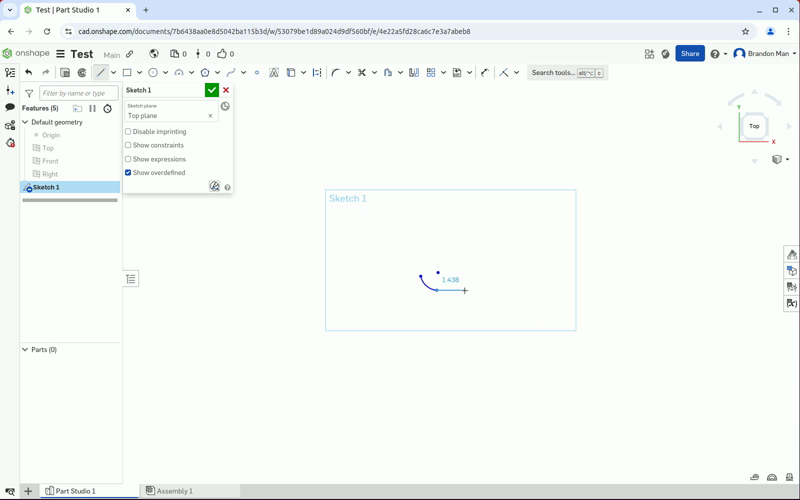
scroll(6)
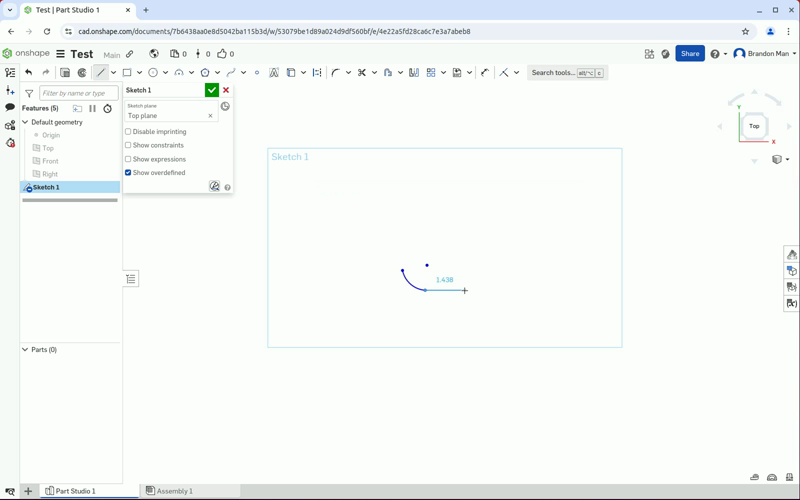
scroll(6)
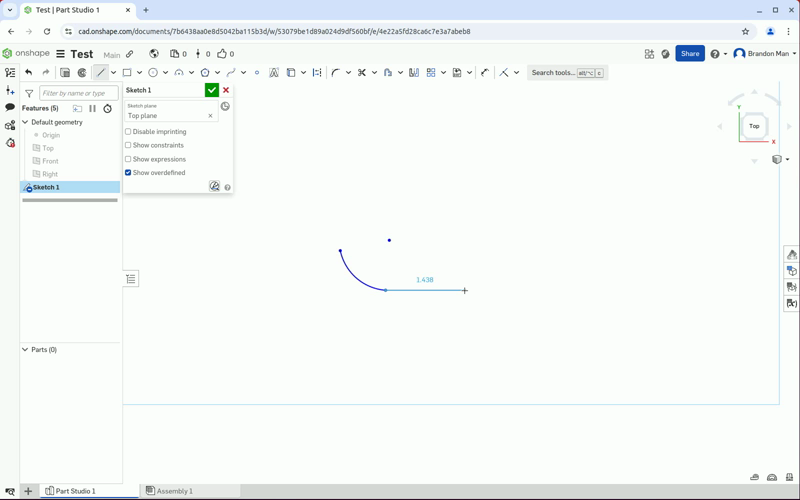
click(464, 290)
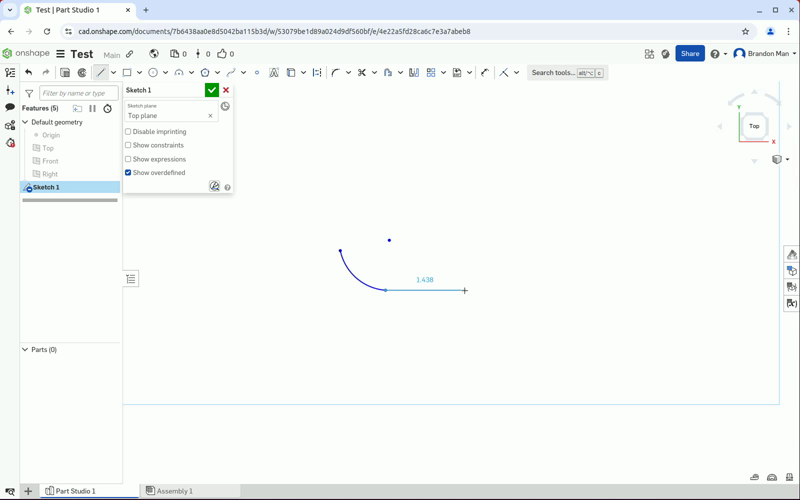
scroll(-6)
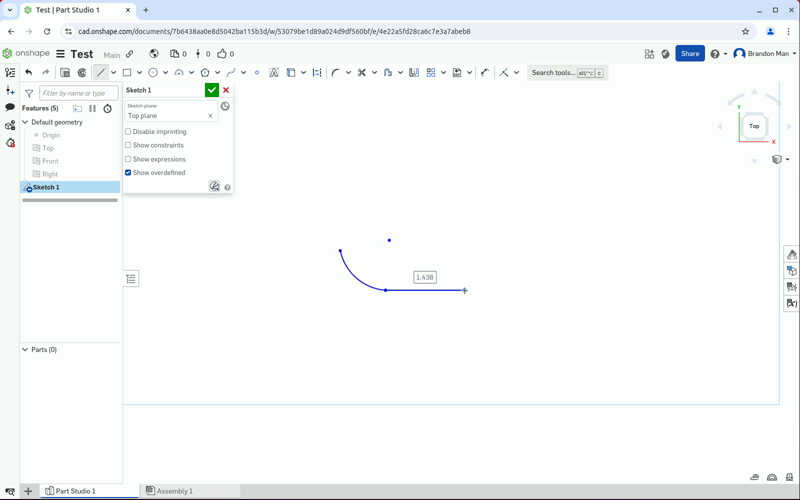
scroll(-6)
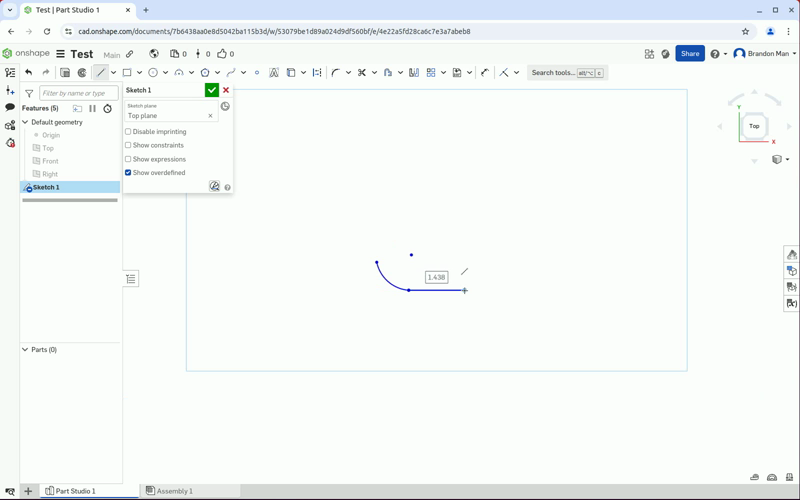
scroll(-6)
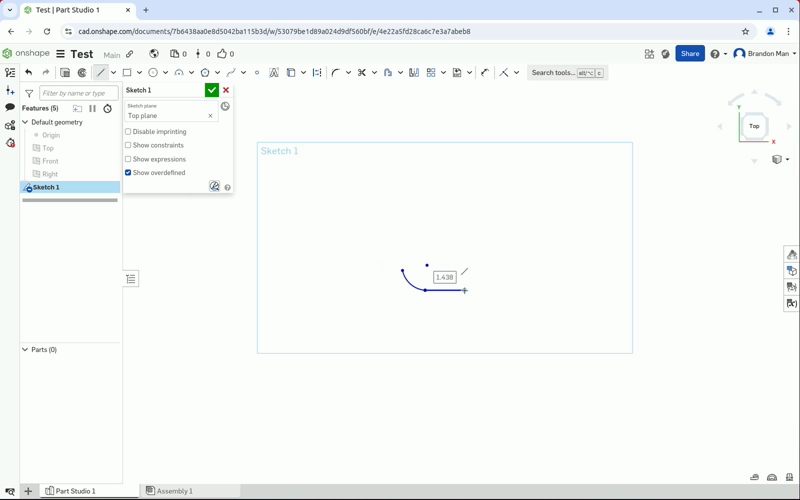
scroll(-6)
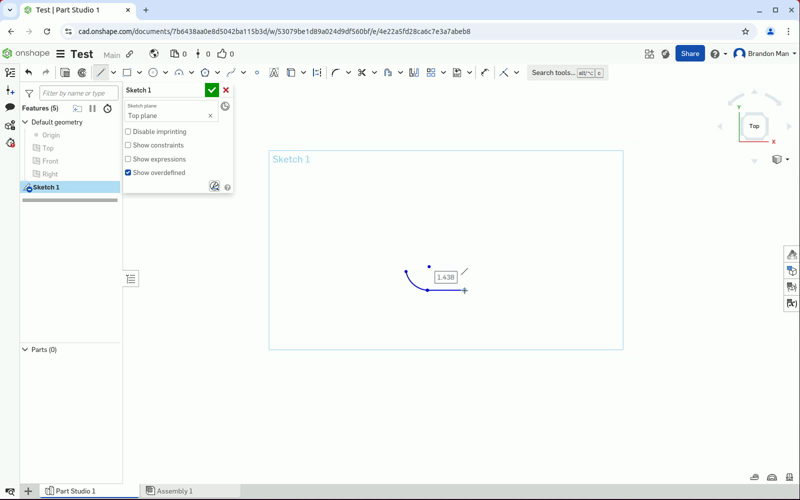
scroll(-6)
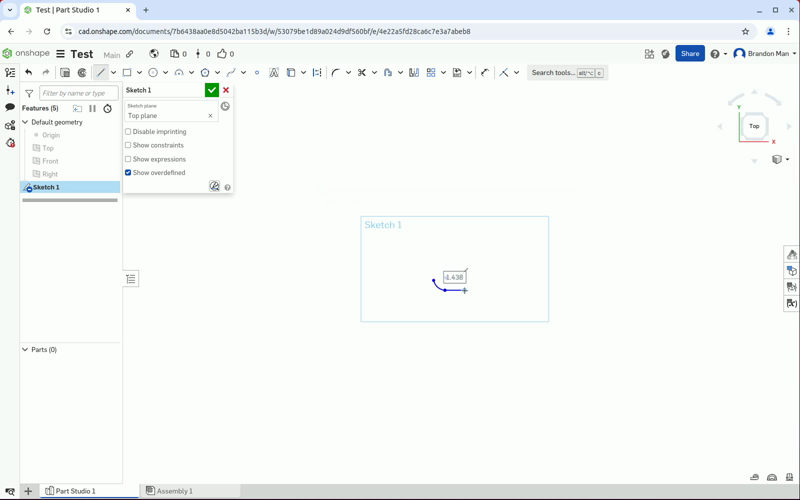
scroll(-6)
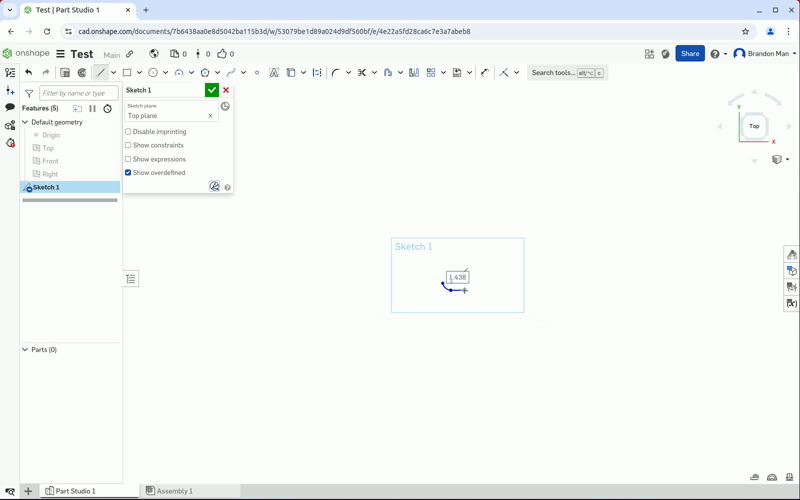
scroll(-6)
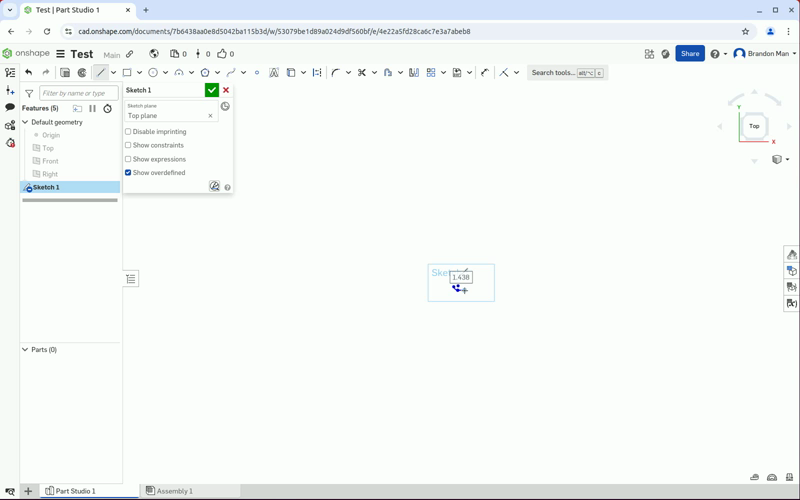
key_up(shift)
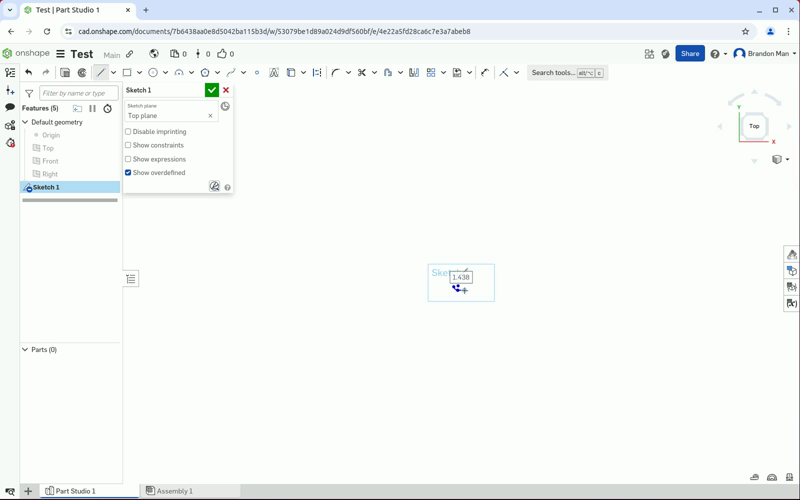
key(esc)
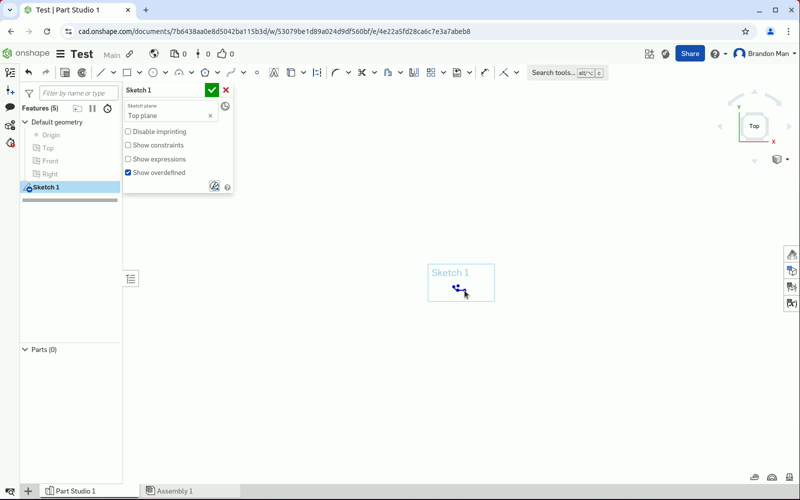
key(a)
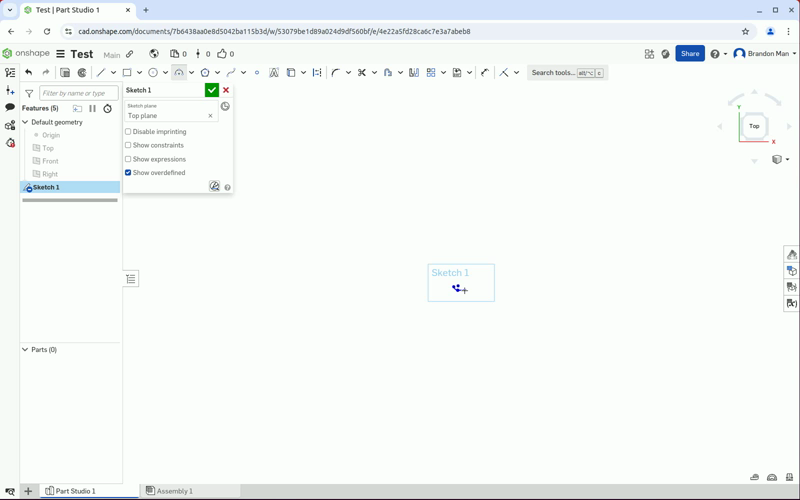
mouse_move(464, 290)
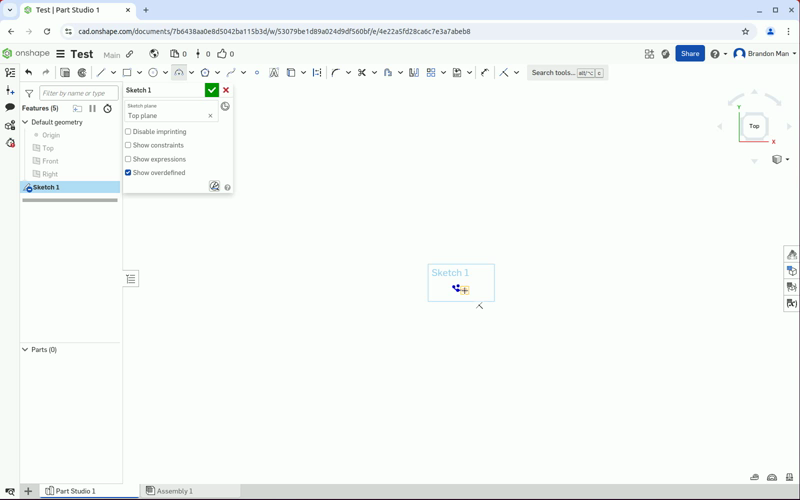
click(464, 290)
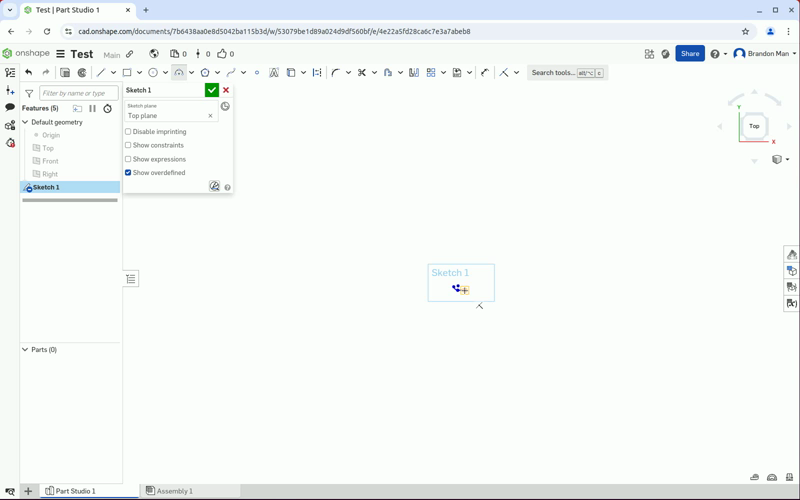
key_down(shift)
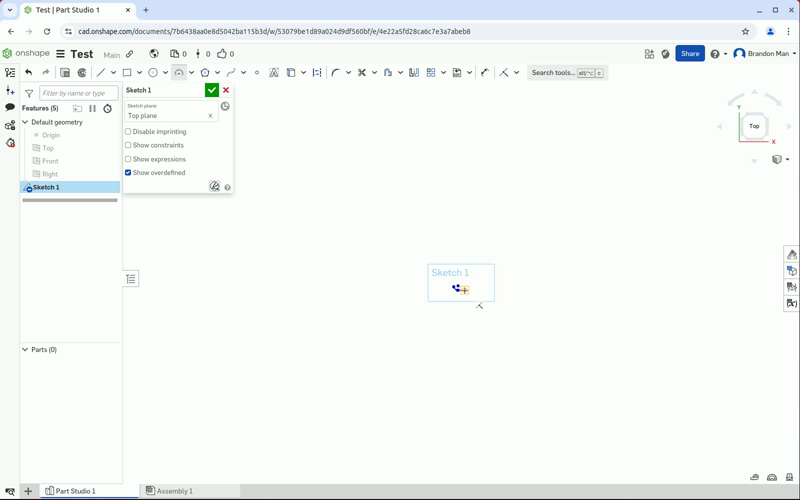
mouse_move(468, 286)
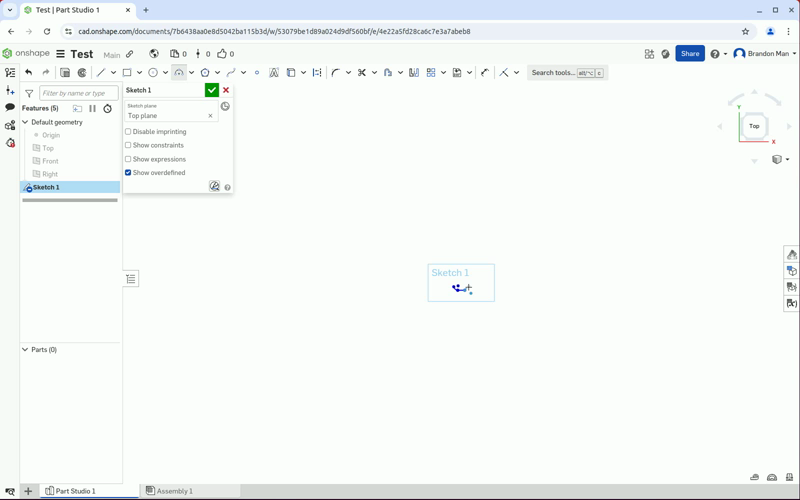
scroll(6)
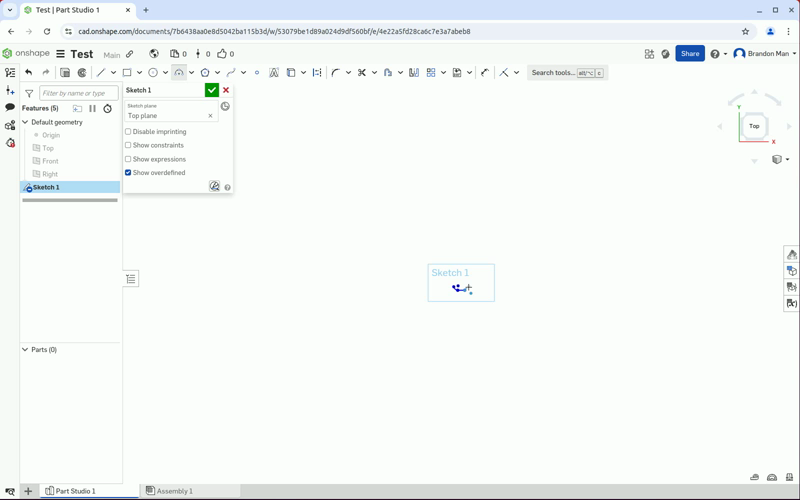
scroll(6)
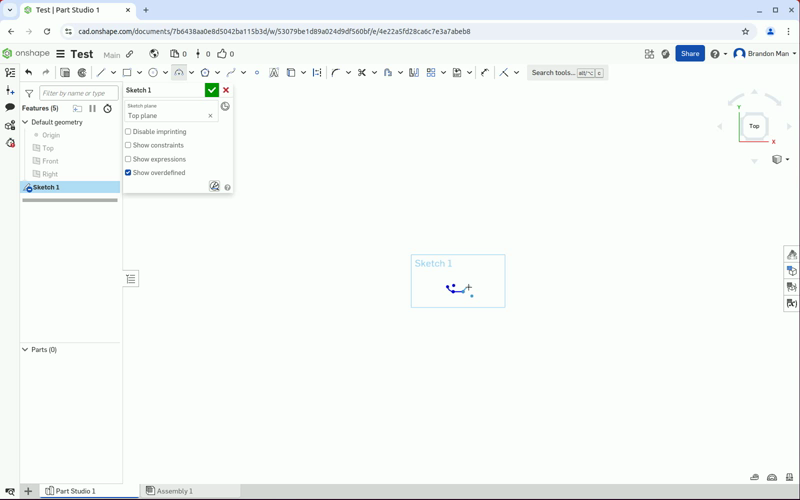
scroll(6)
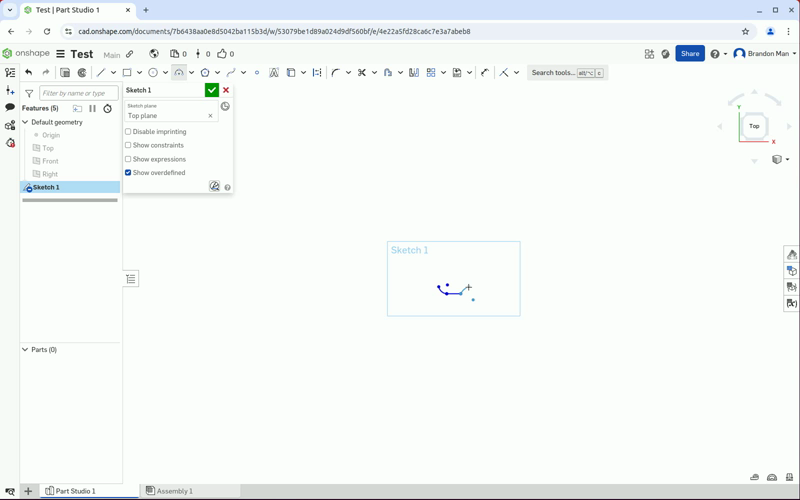
scroll(6)
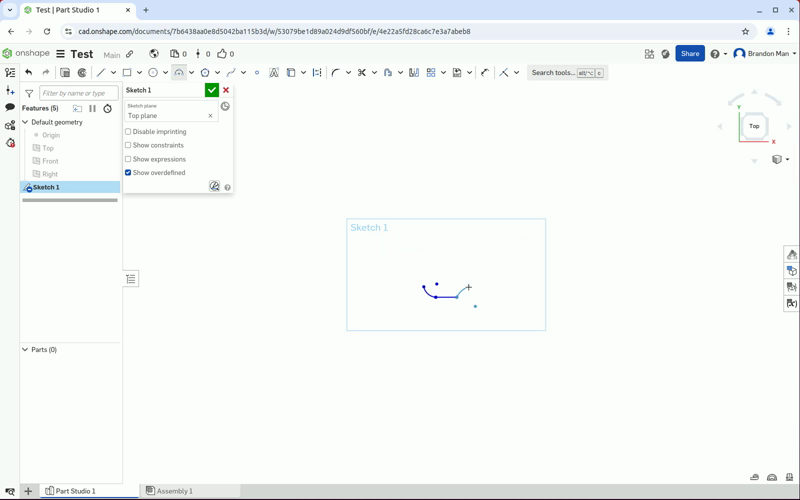
scroll(6)
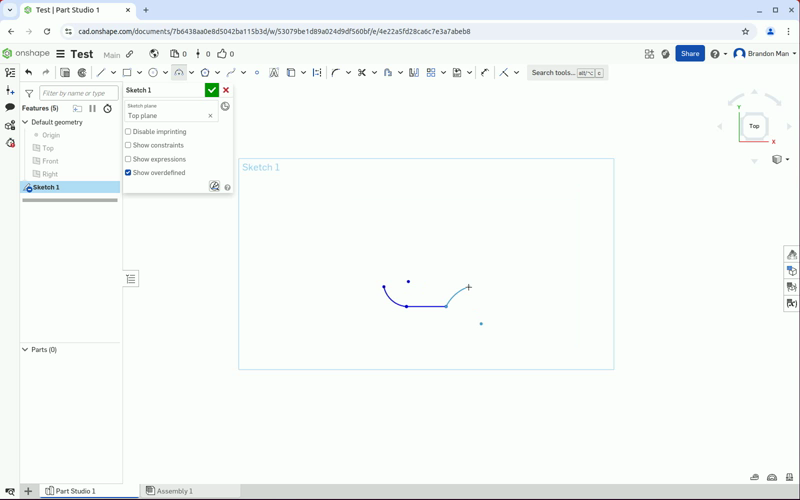
scroll(6)
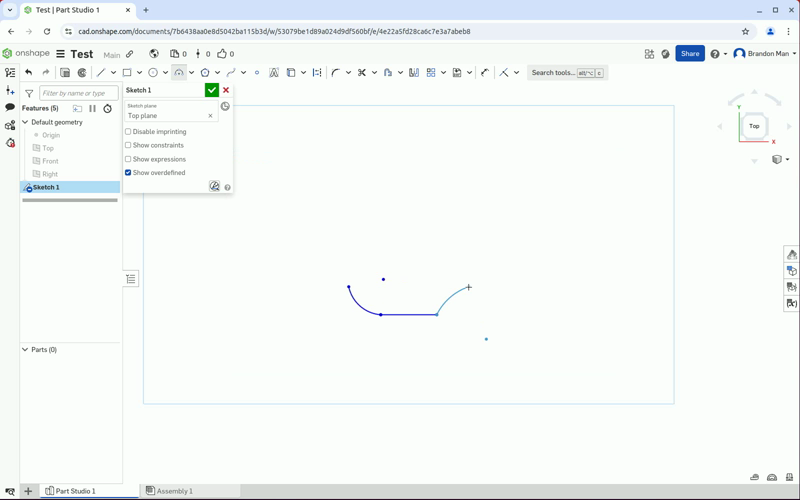
scroll(6)
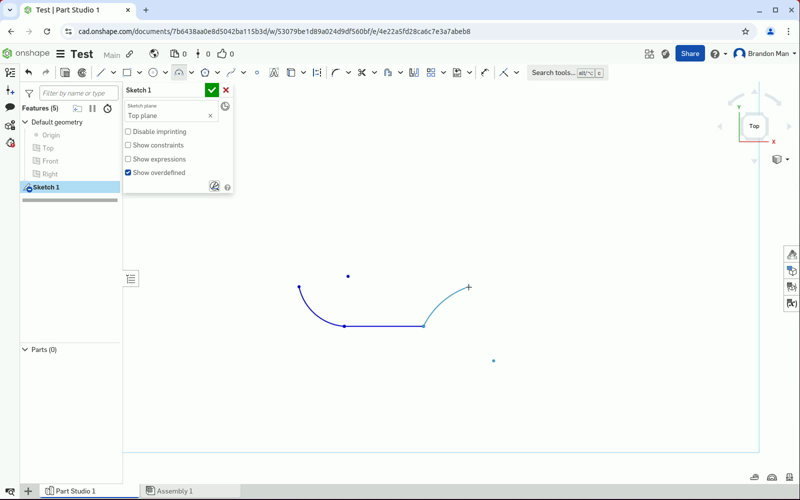
click(468, 286)
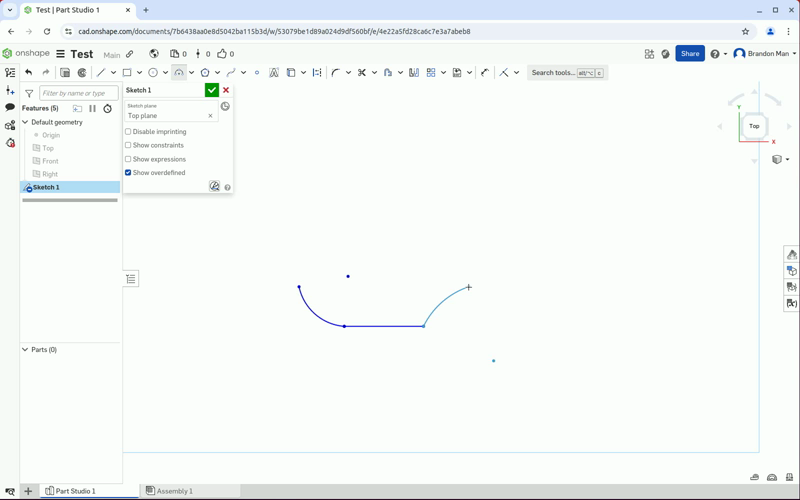
scroll(-6)
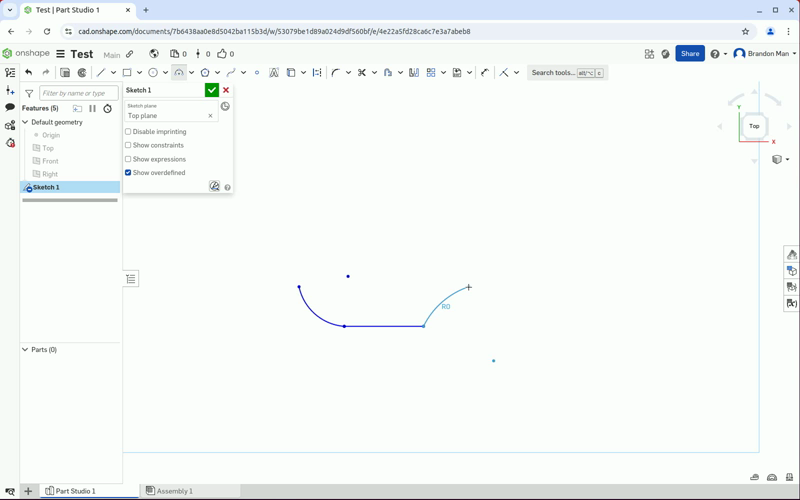
scroll(-6)
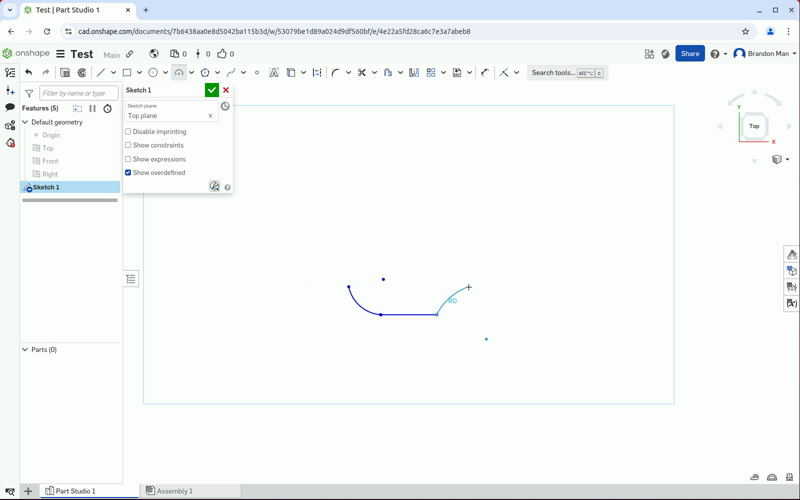
scroll(-6)
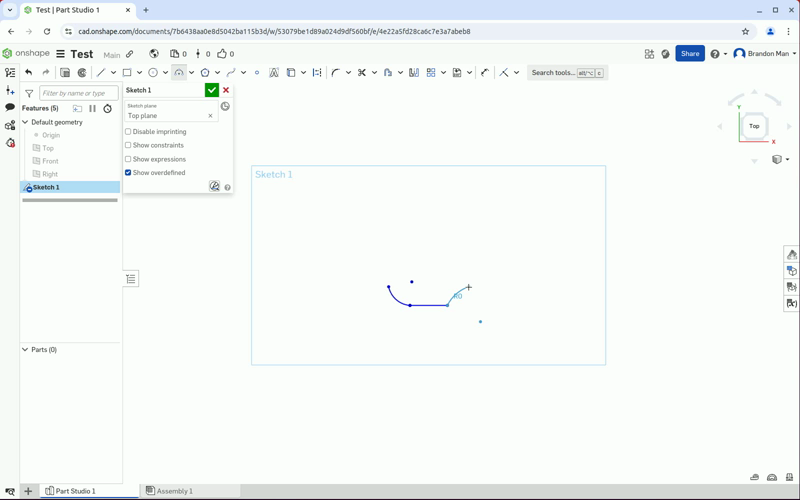
scroll(-6)
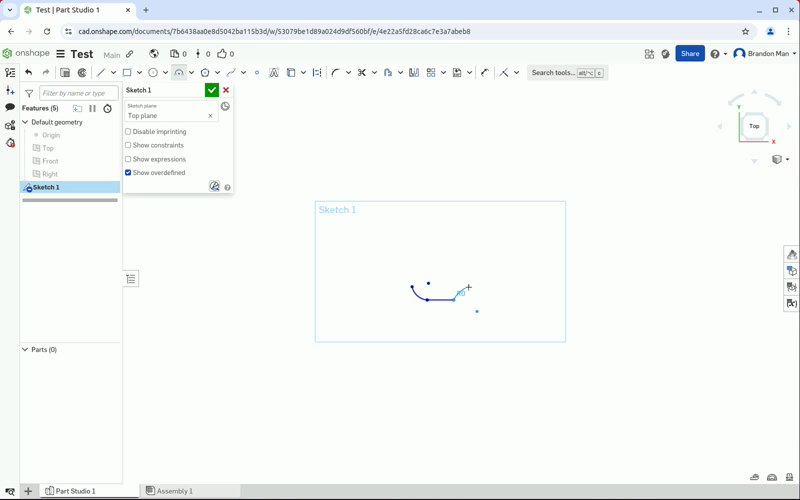
scroll(-6)
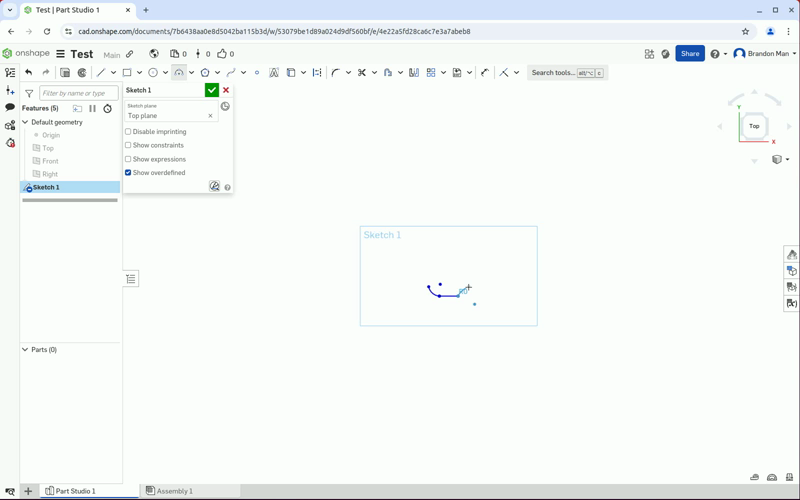
scroll(-6)
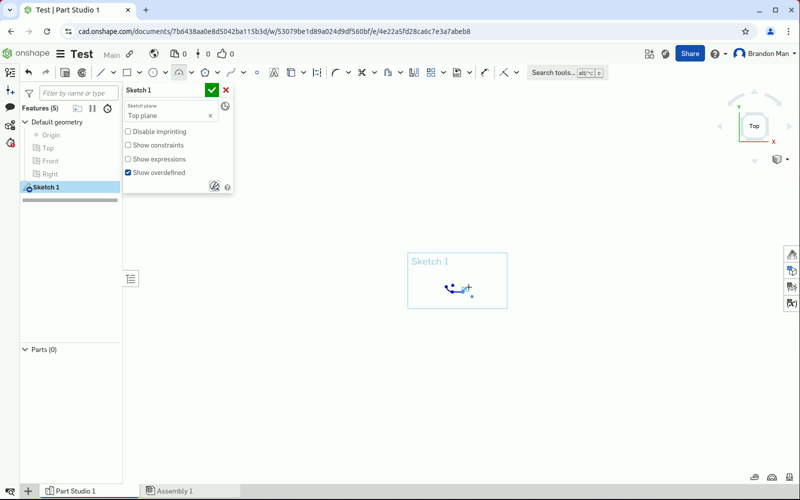
scroll(-6)
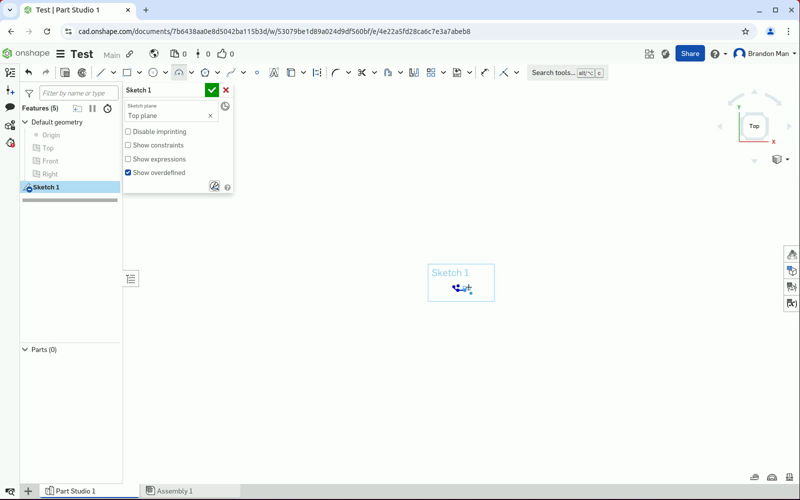
mouse_move(467, 288)
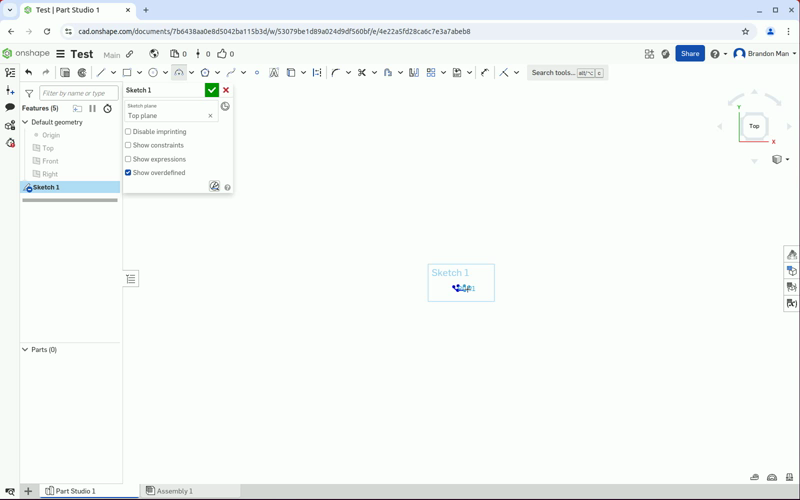
scroll(6)
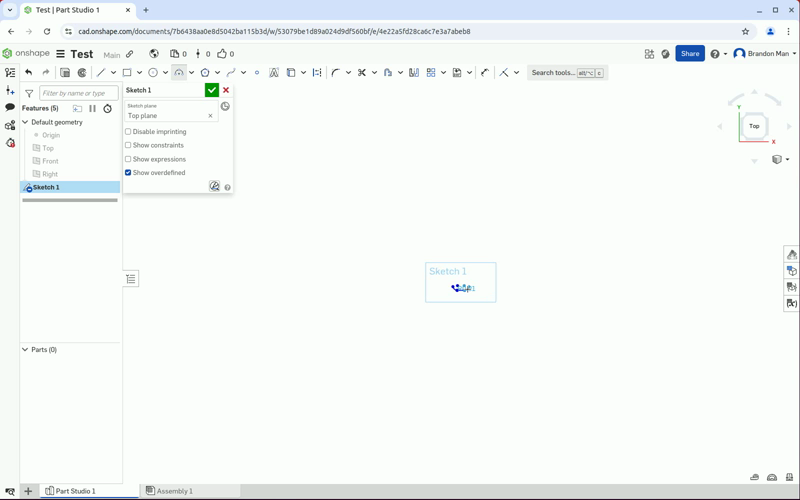
scroll(6)
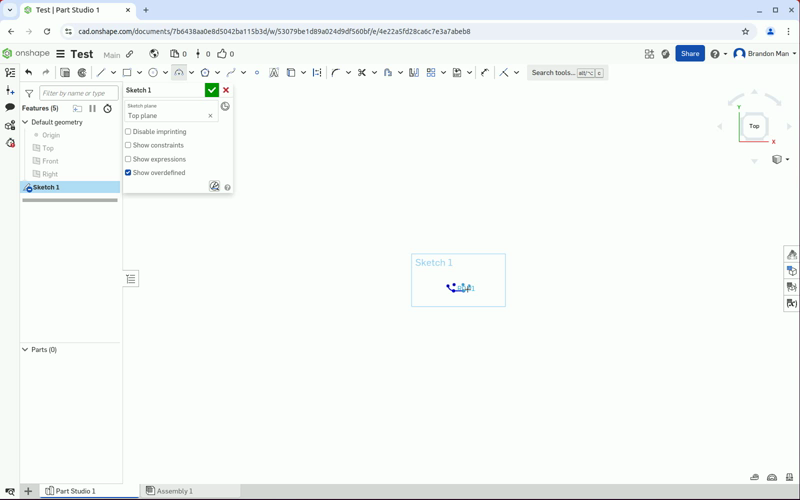
scroll(6)
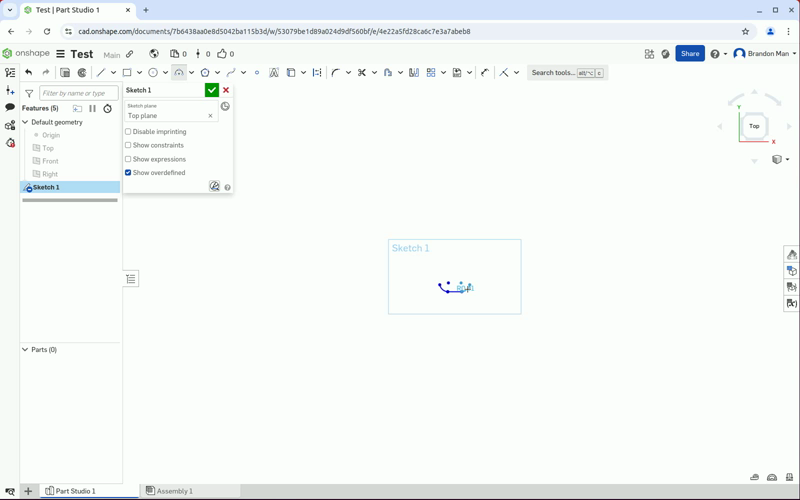
scroll(6)
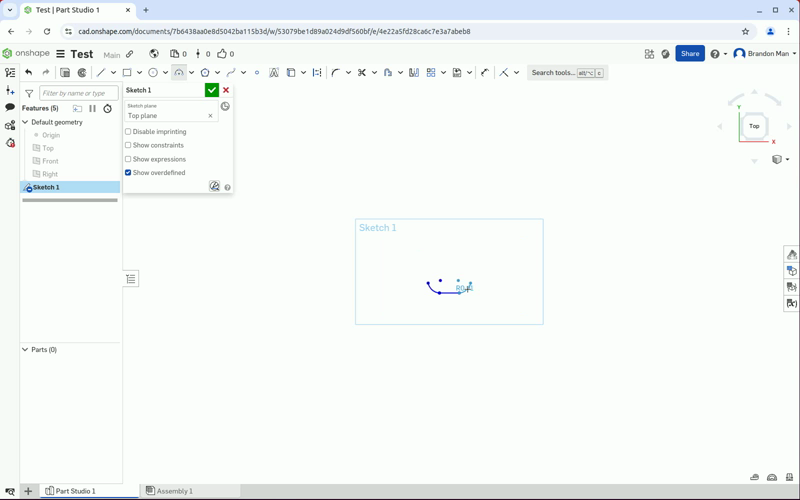
scroll(6)
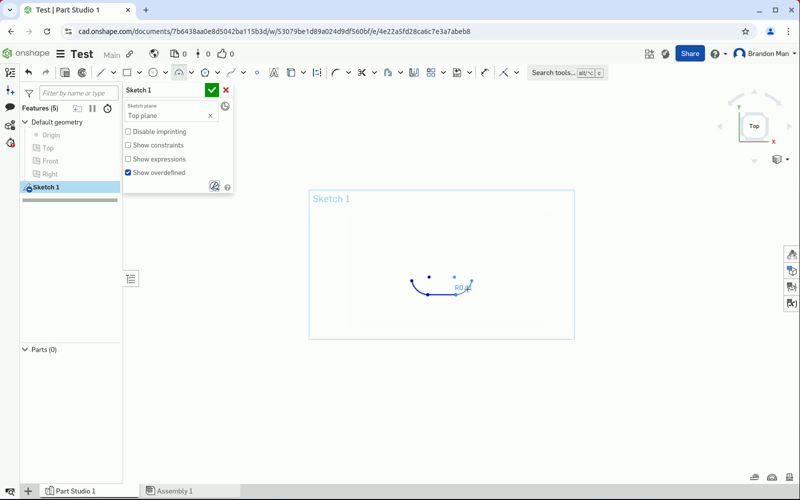
scroll(6)
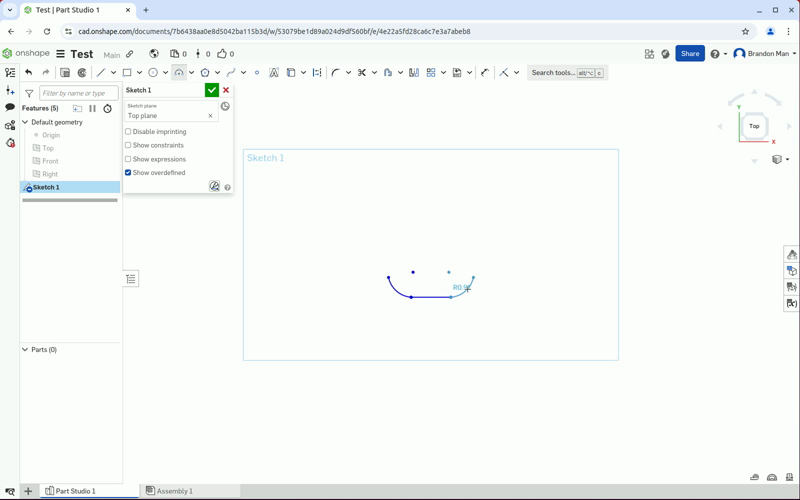
scroll(6)
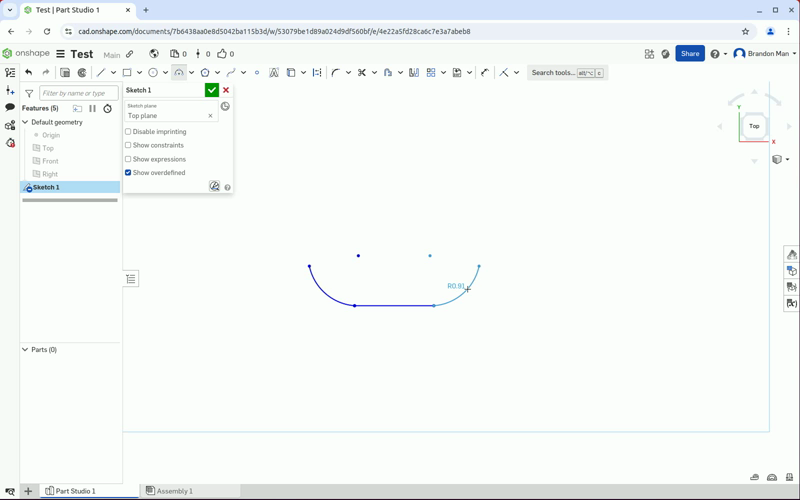
click(467, 288)
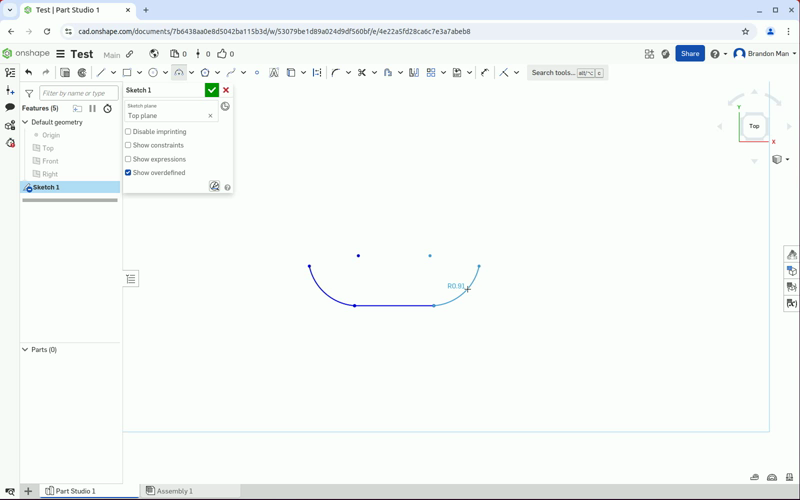
scroll(-6)
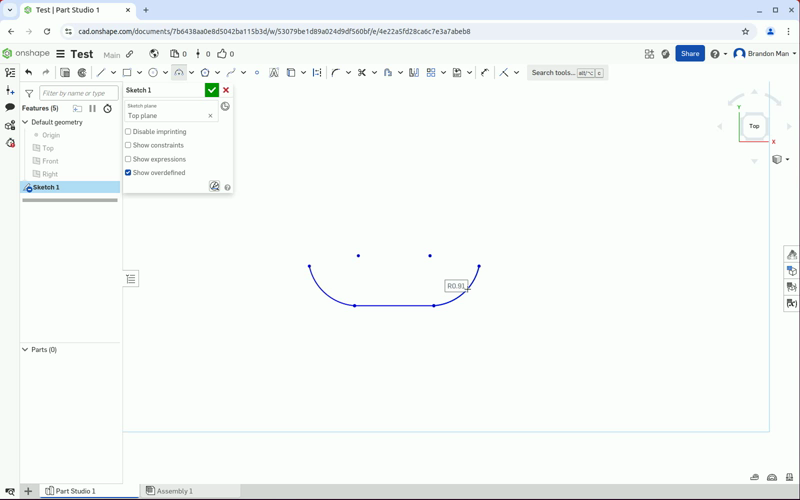
scroll(-6)
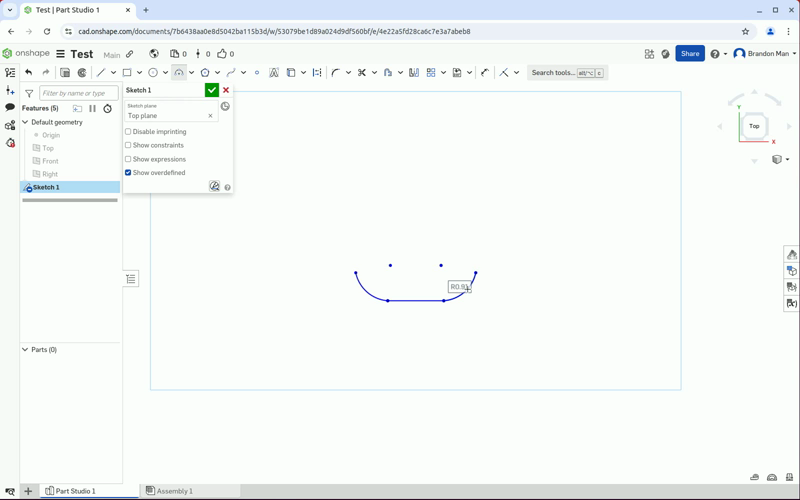
scroll(-6)
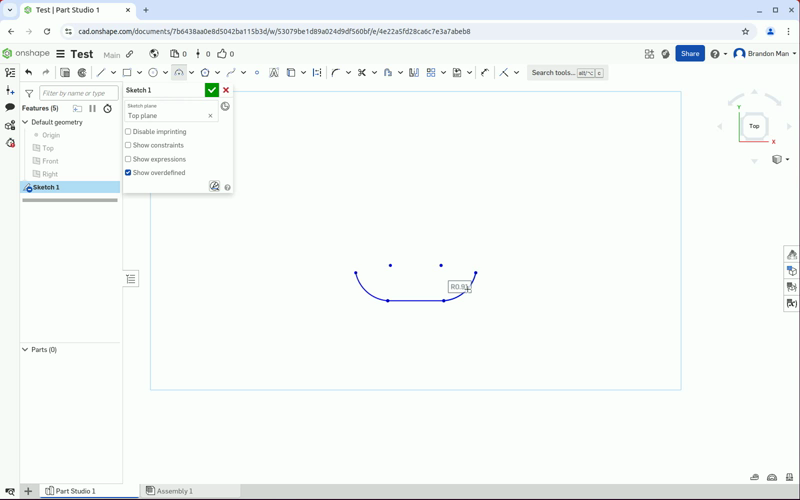
scroll(-6)
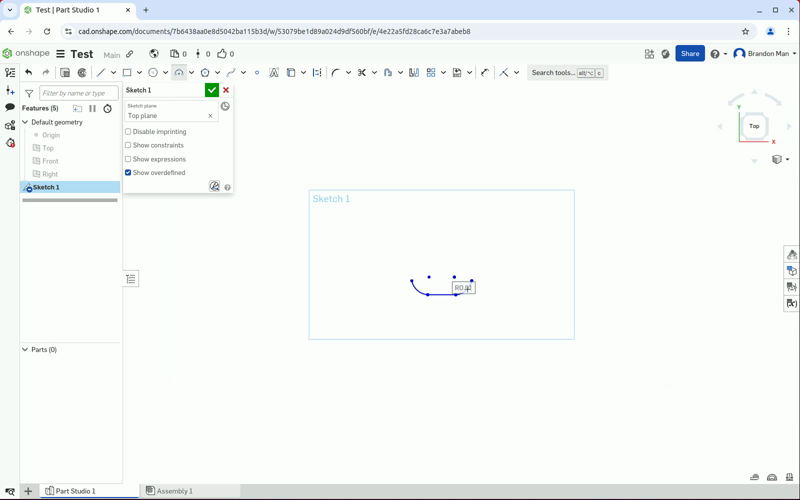
scroll(-6)
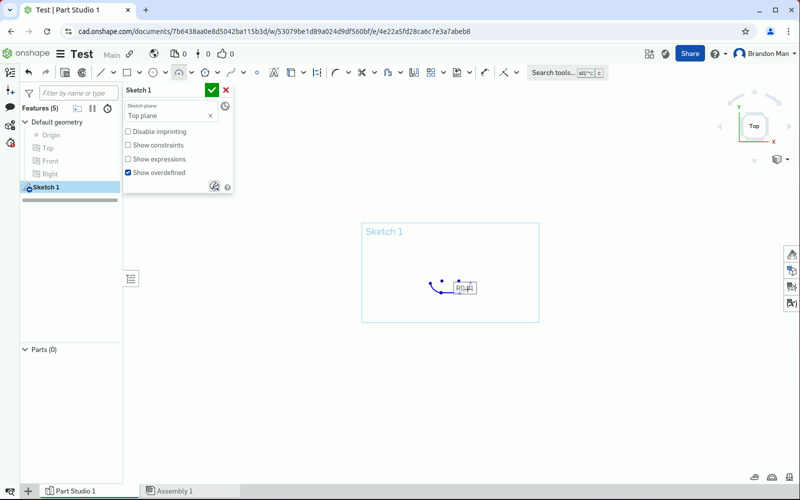
scroll(-6)
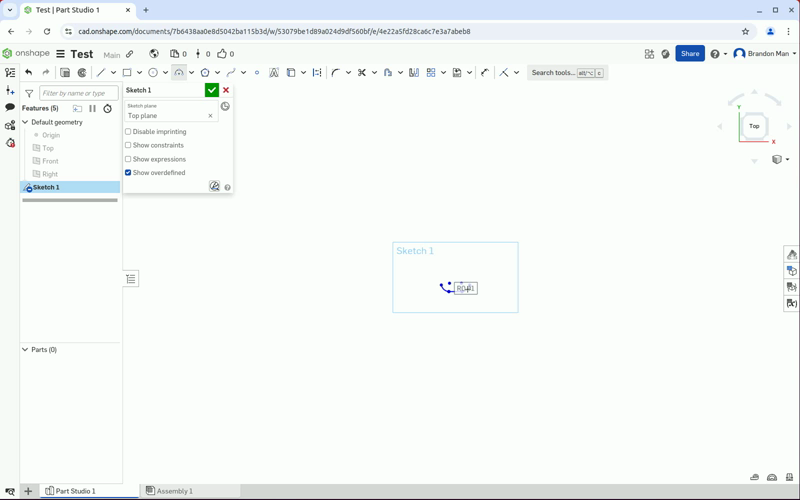
scroll(-6)
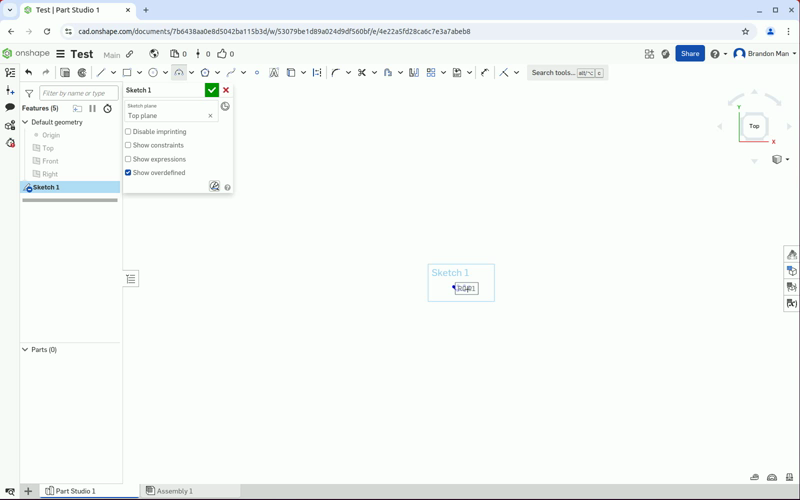
key_up(shift)
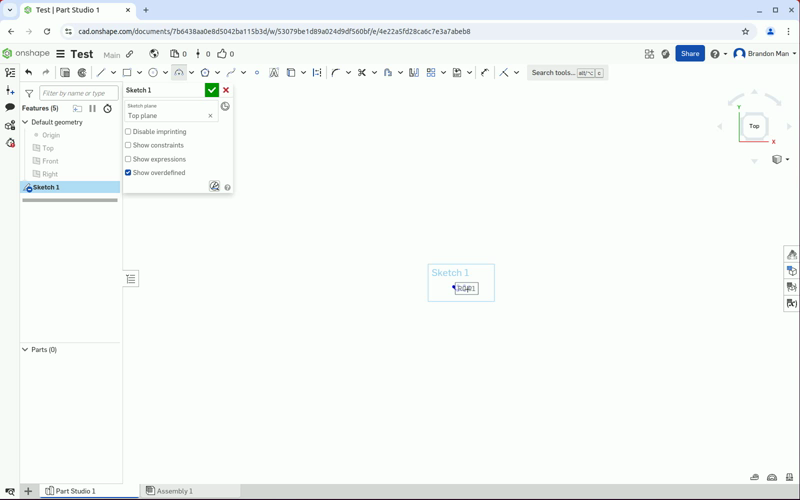
key(esc)
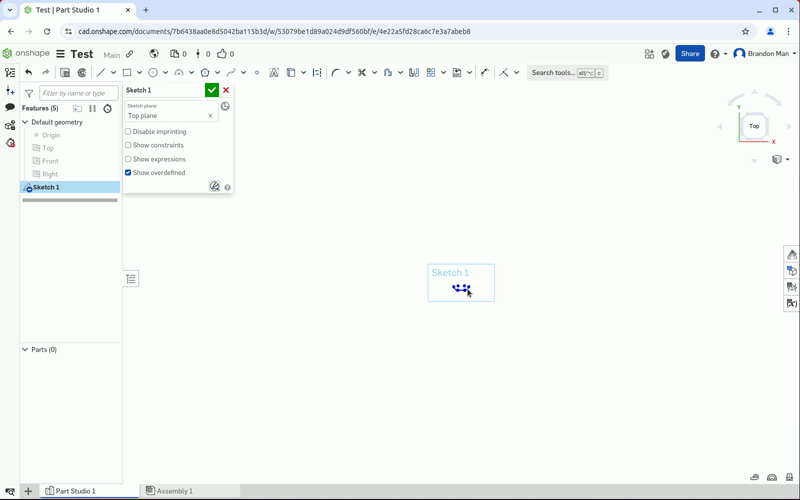
key(l)
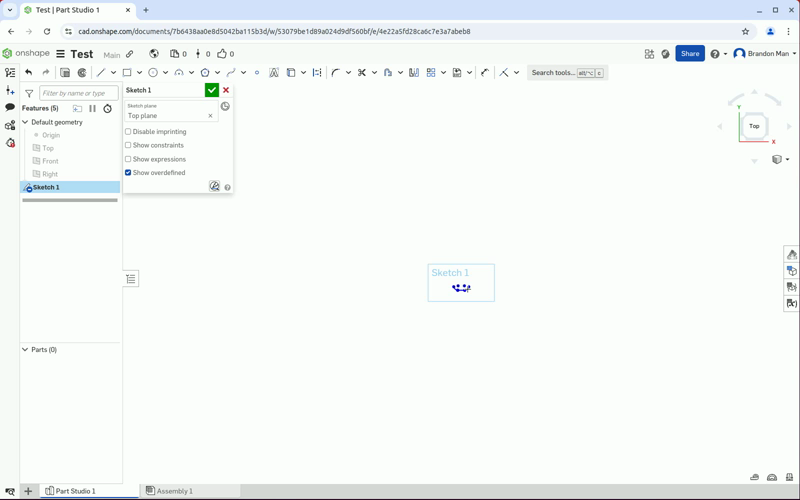
mouse_move(468, 286)
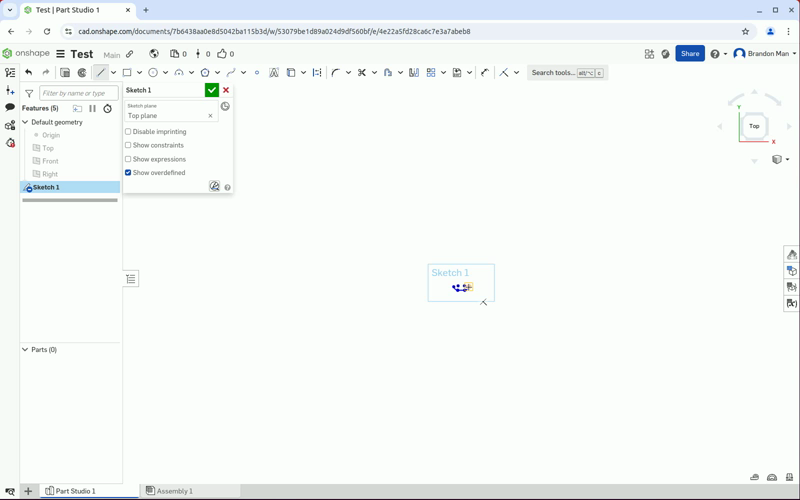
scroll(6)
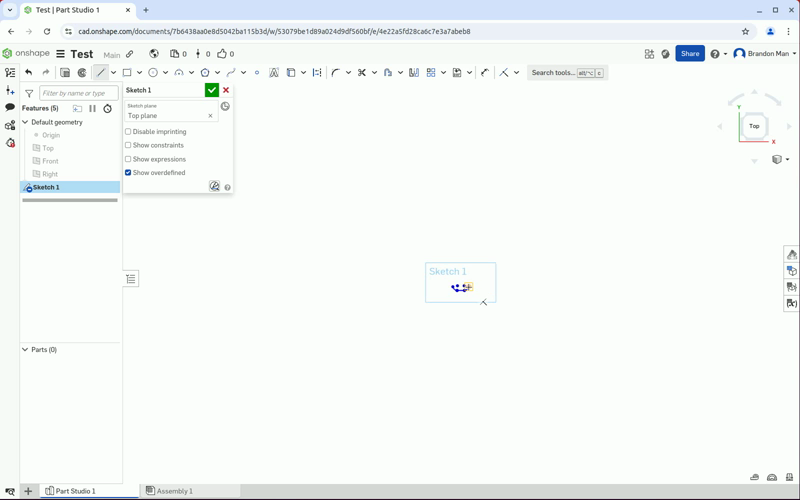
scroll(6)
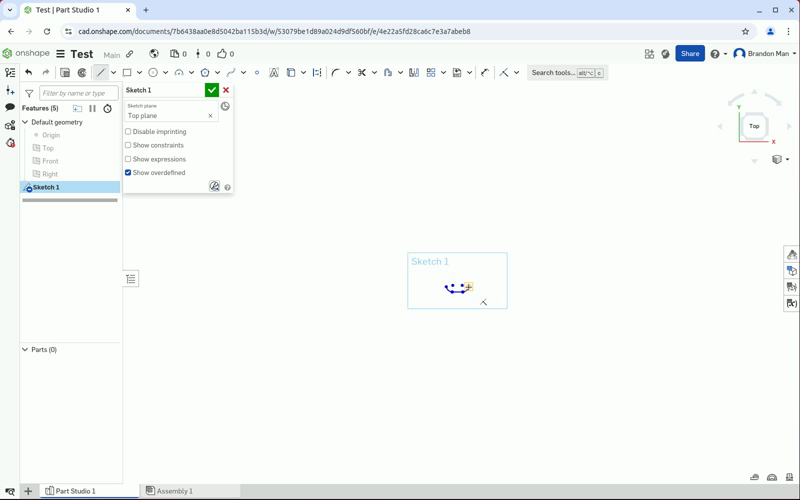
scroll(6)
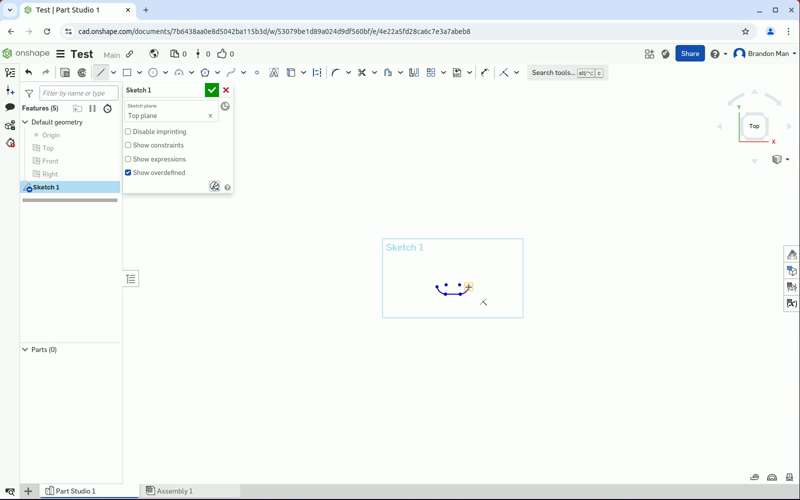
scroll(6)
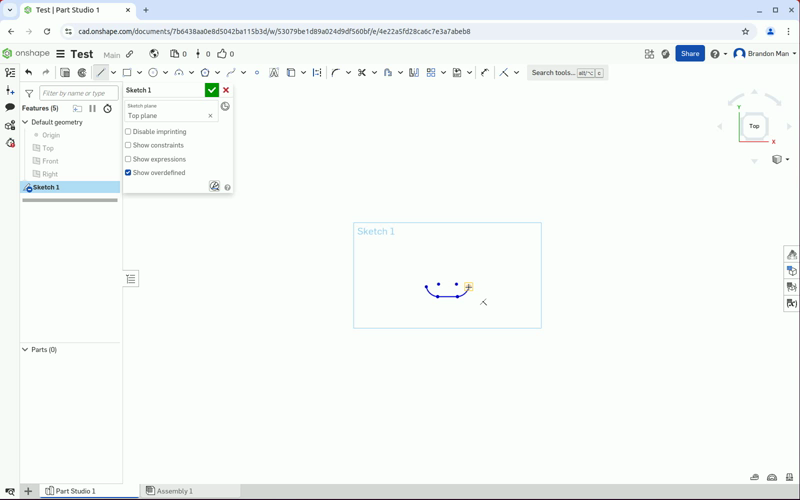
scroll(6)
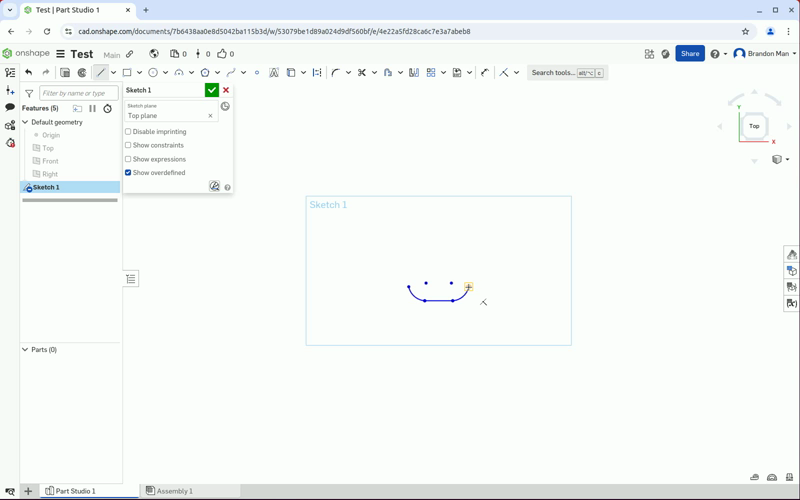
scroll(6)
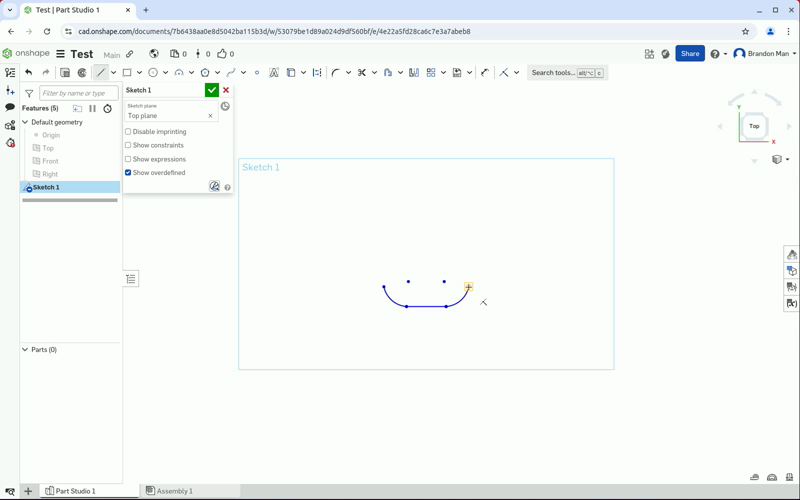
scroll(6)
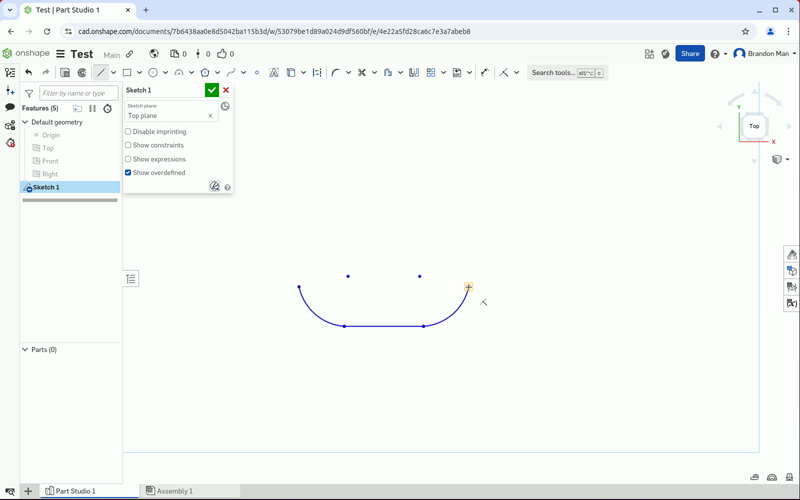
click(468, 286)
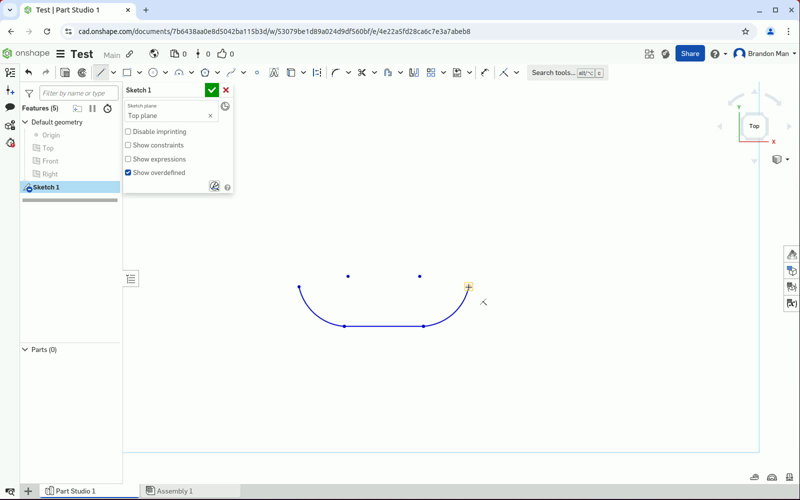
scroll(-6)
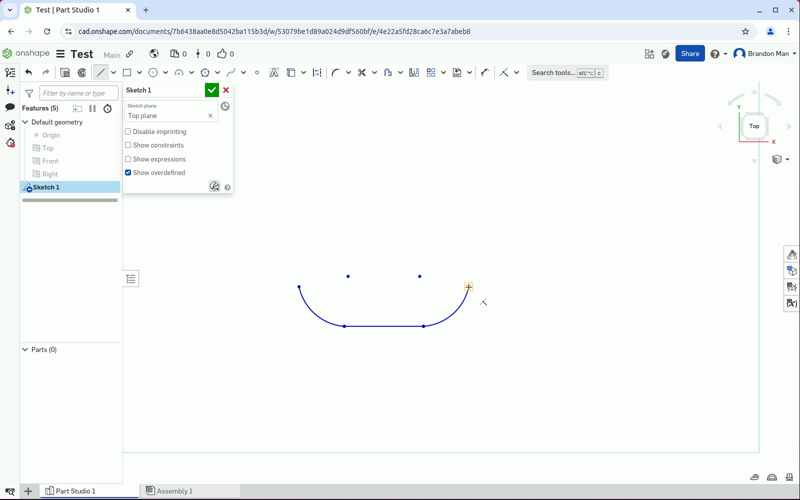
scroll(-6)
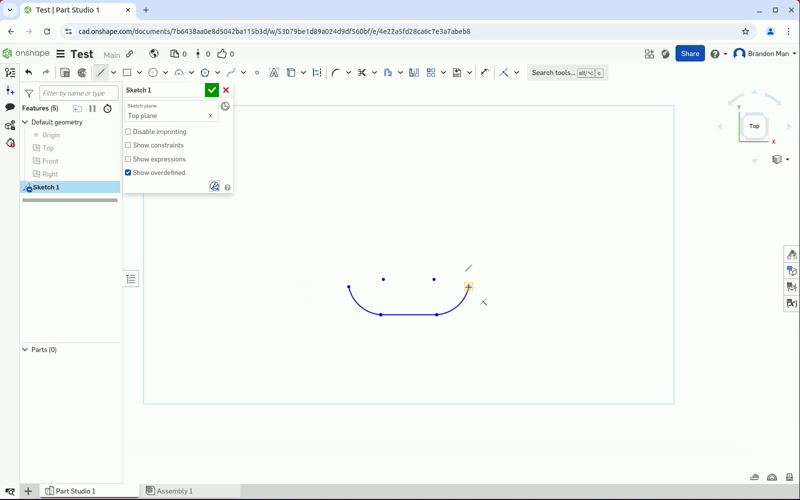
scroll(-6)
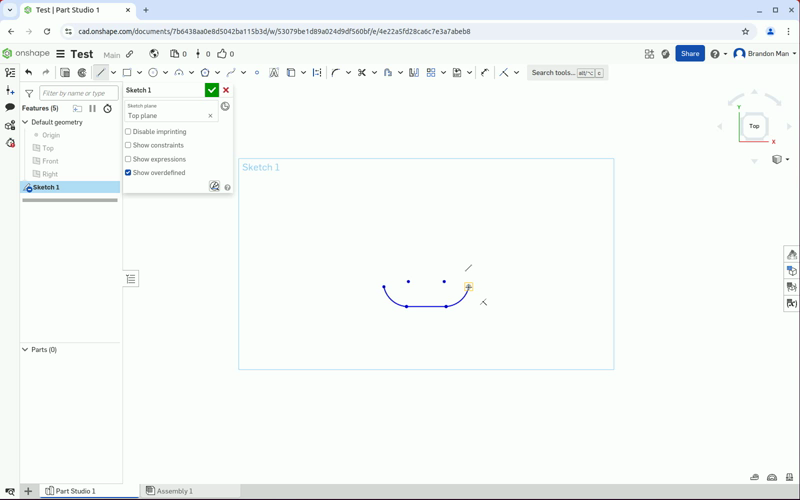
scroll(-6)
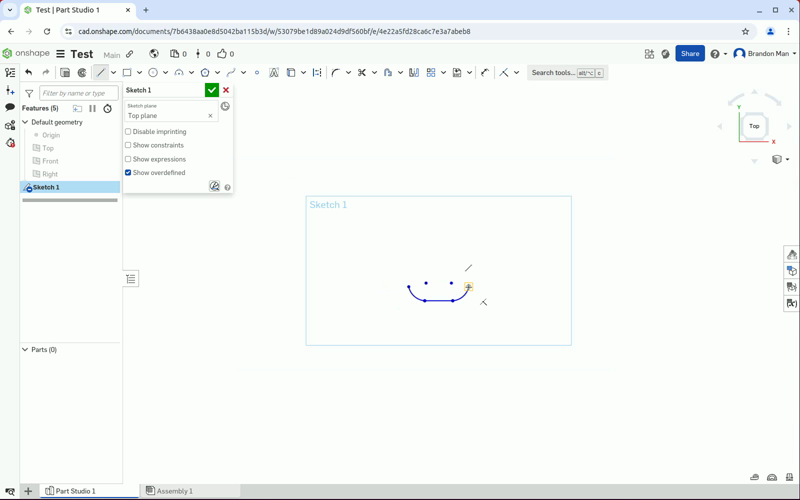
scroll(-6)
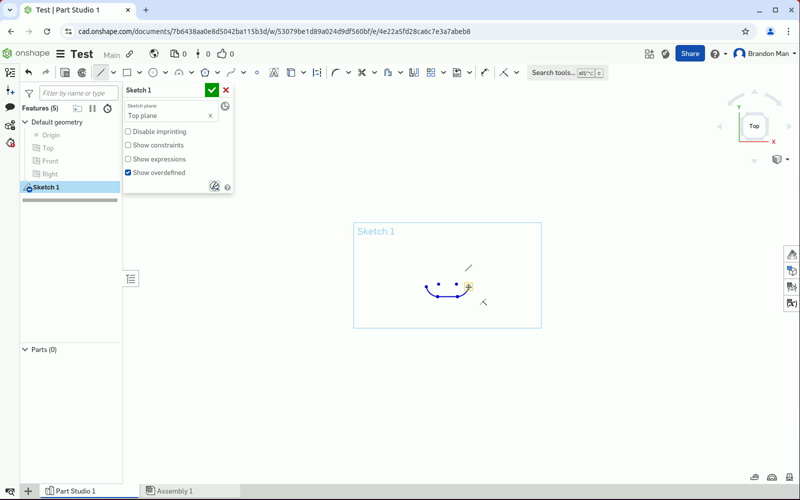
scroll(-6)
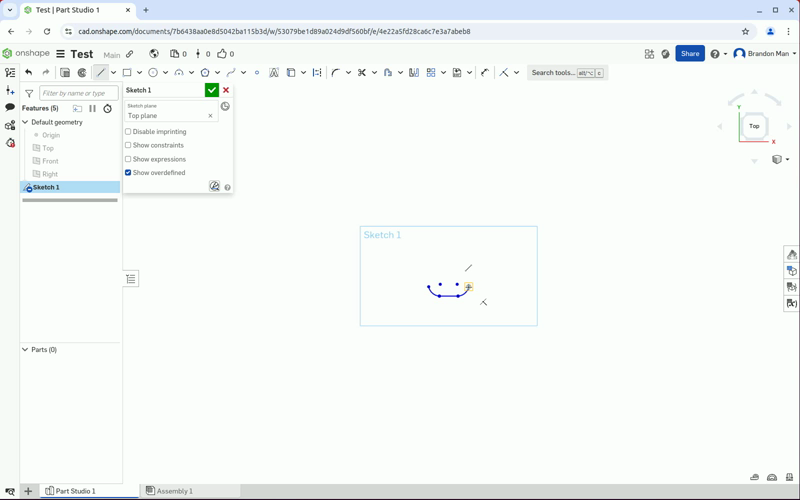
scroll(-6)
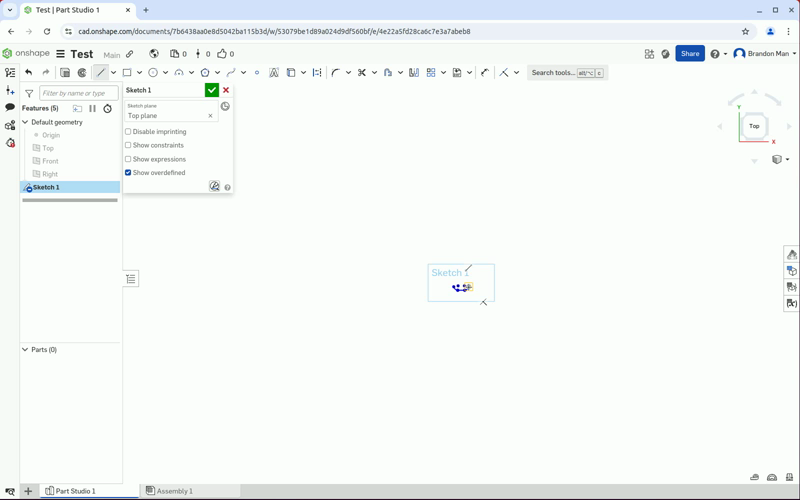
key_down(shift)
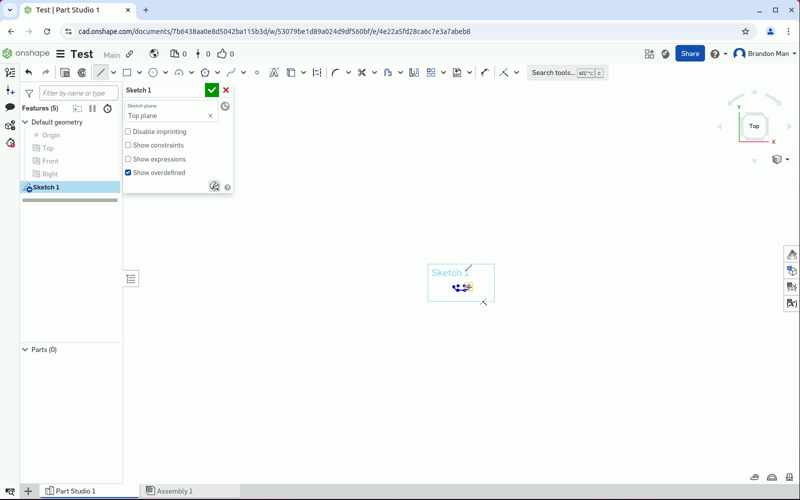
mouse_move(498, 286)
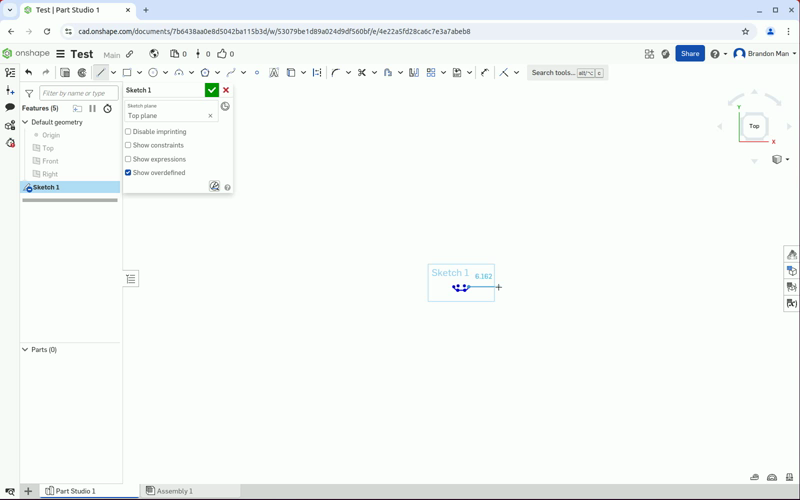
mouse_move(468, 278)
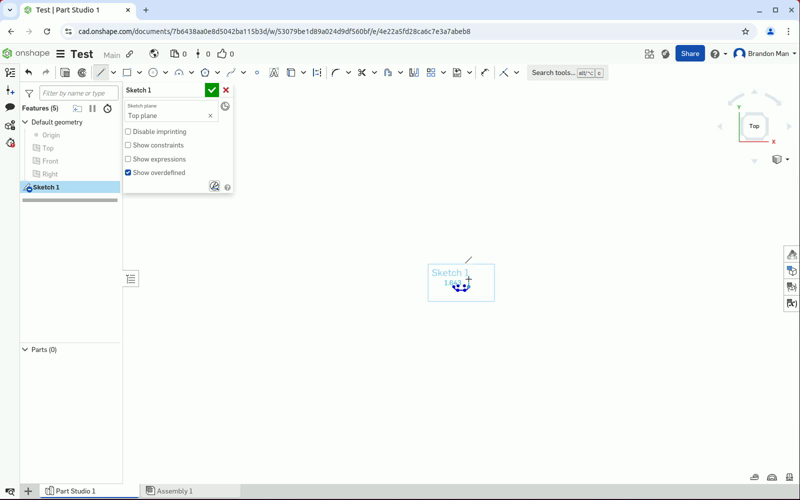
click(468, 278)
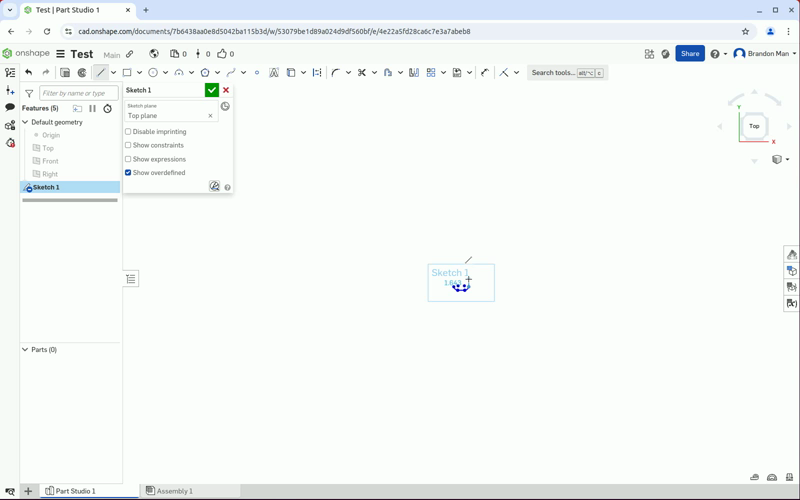
key_up(shift)
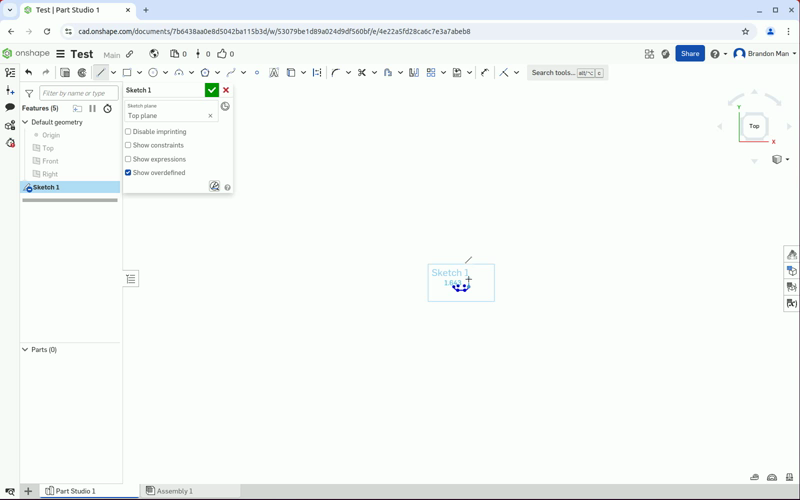
key(esc)
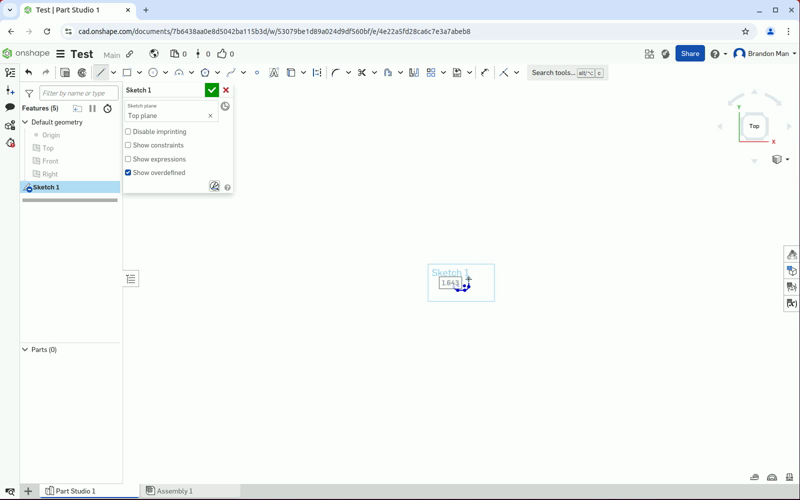
key(a)
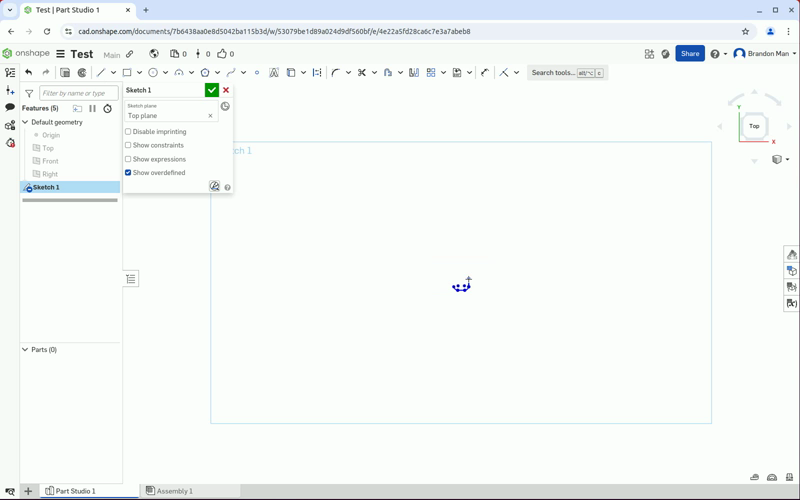
mouse_move(468, 278)
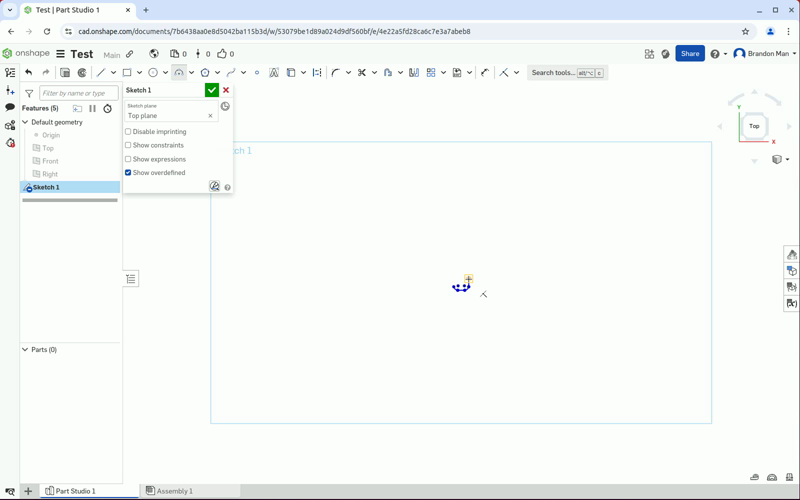
click(468, 278)
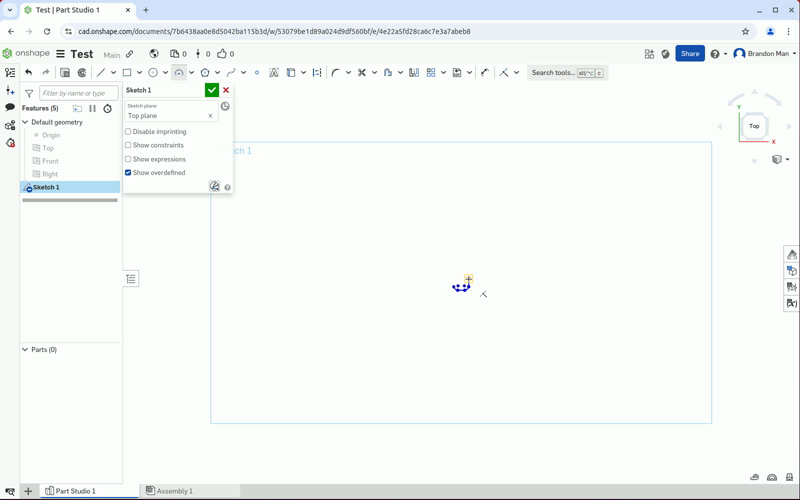
key_down(shift)
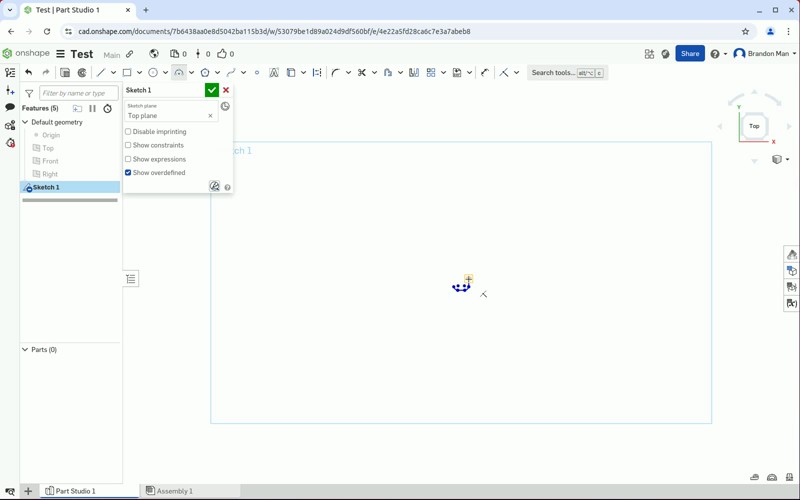
mouse_move(464, 275)
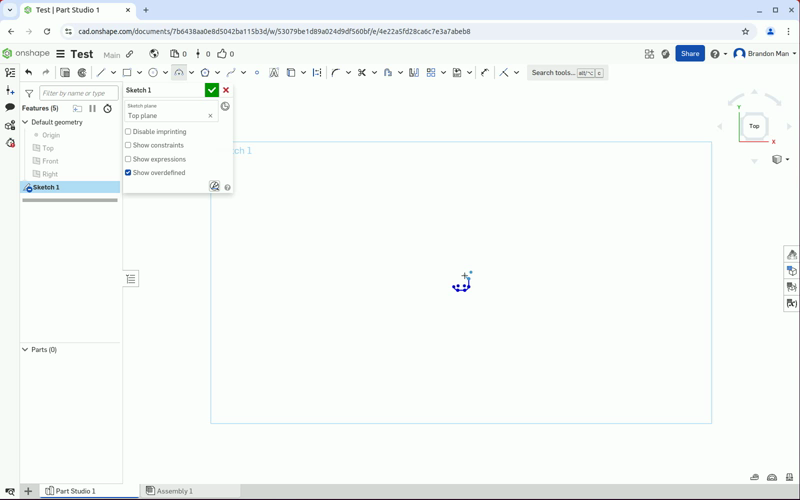
scroll(6)
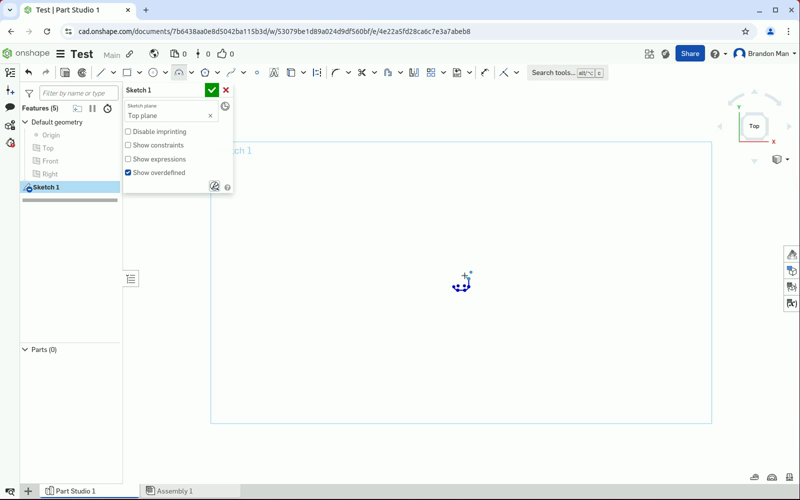
scroll(6)
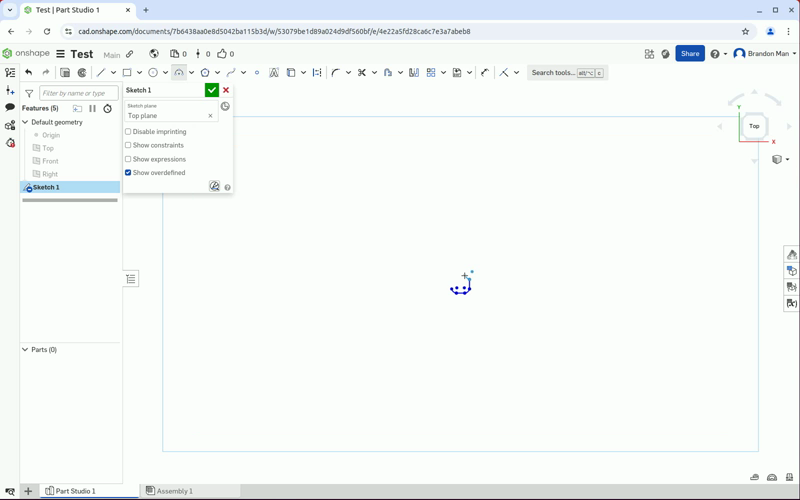
scroll(6)
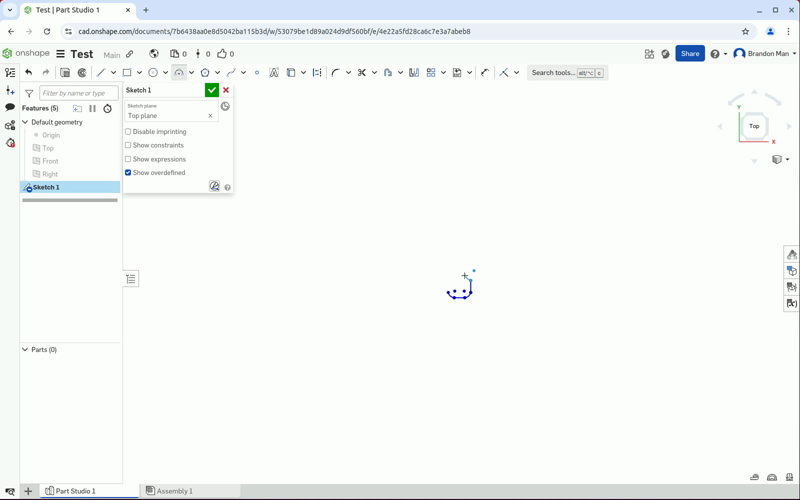
scroll(6)
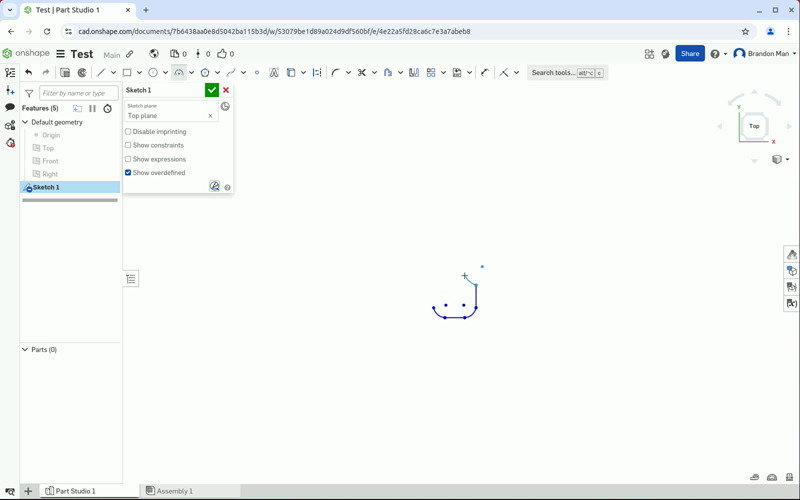
scroll(6)
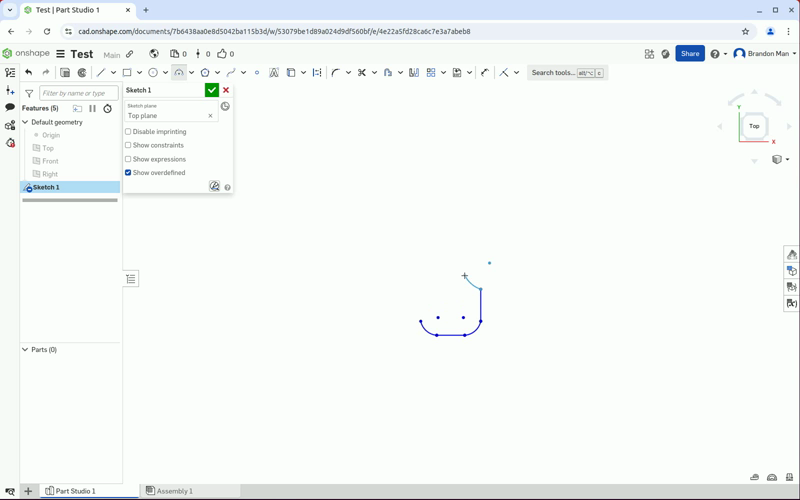
scroll(6)
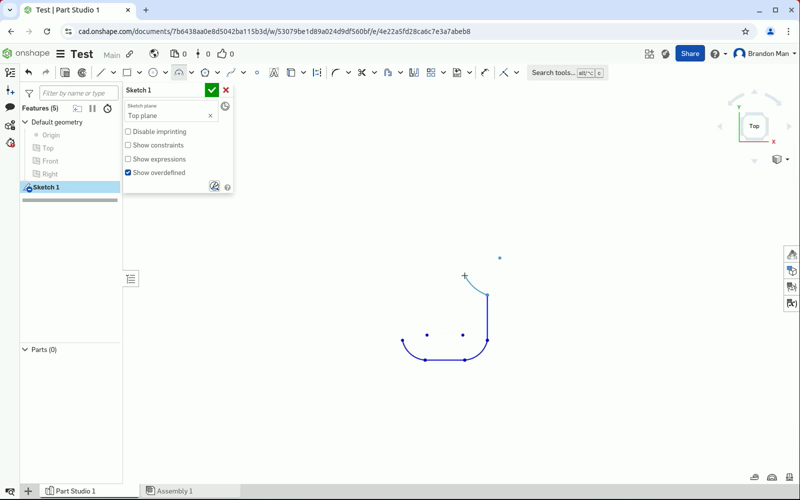
scroll(6)
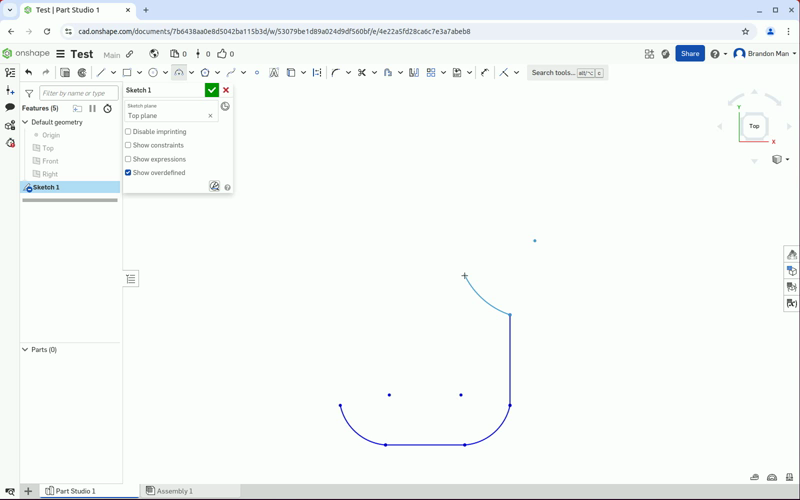
click(464, 275)
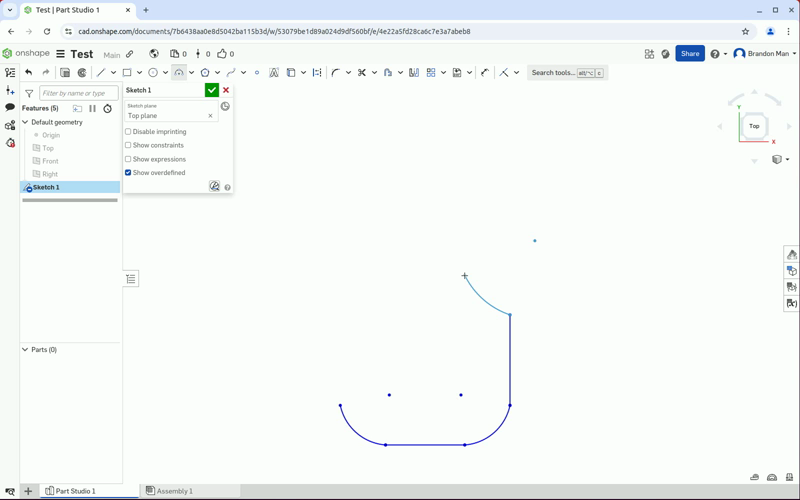
scroll(-6)
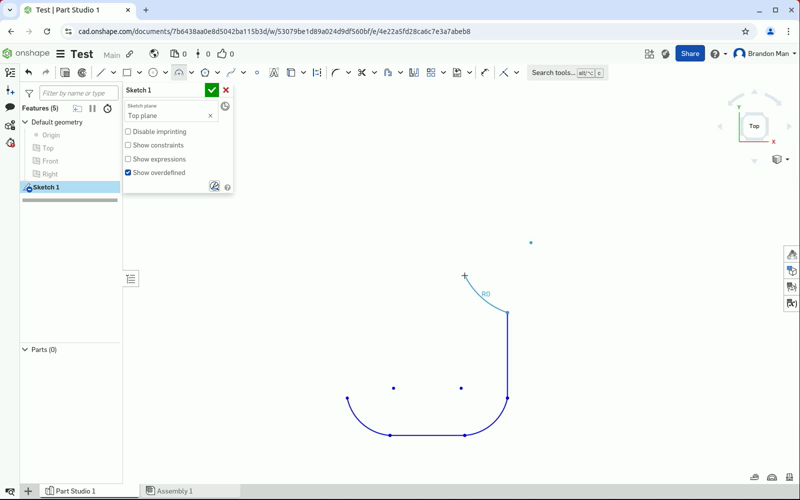
scroll(-6)
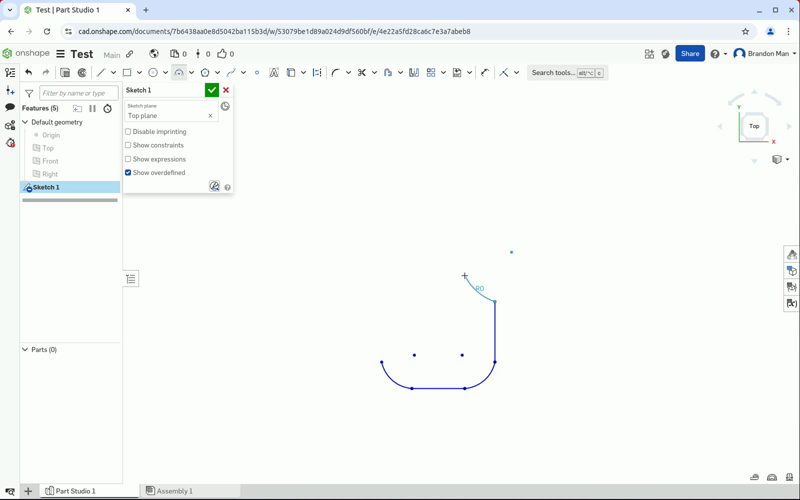
scroll(-6)
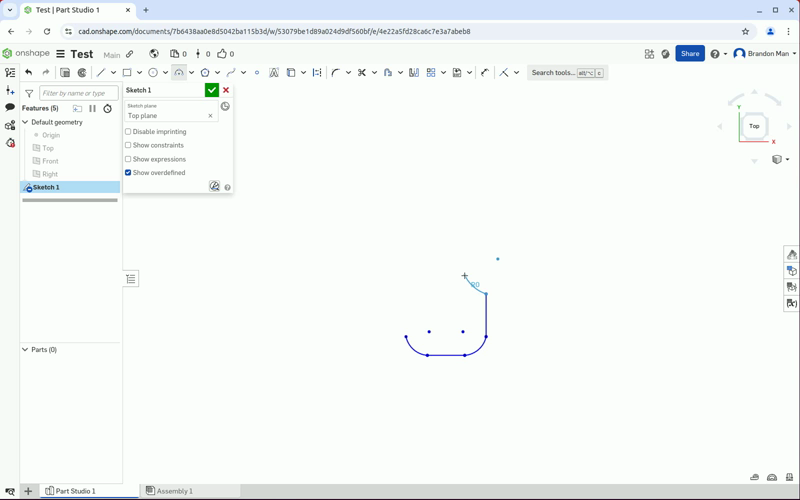
scroll(-6)
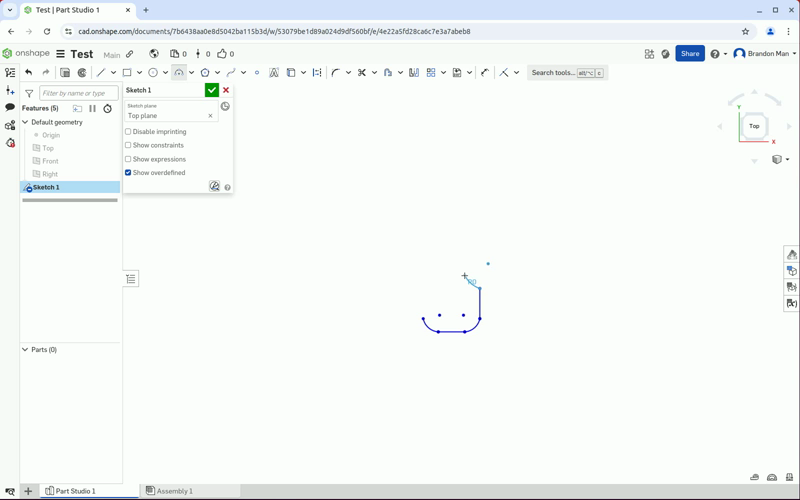
scroll(-6)
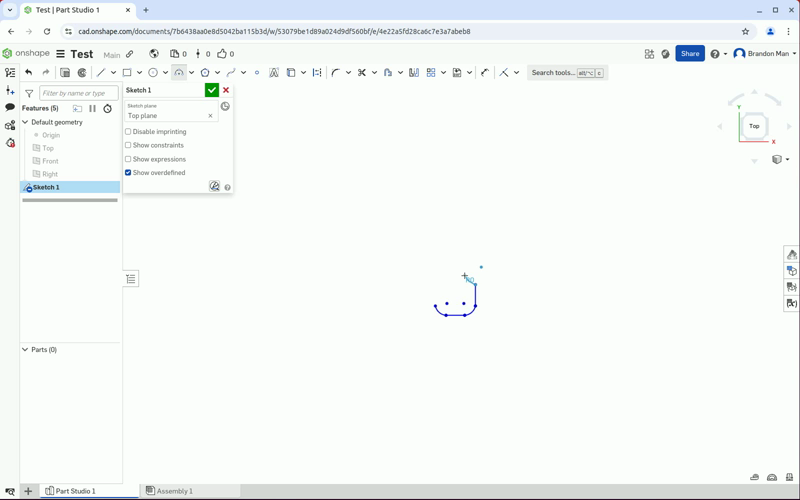
scroll(-6)
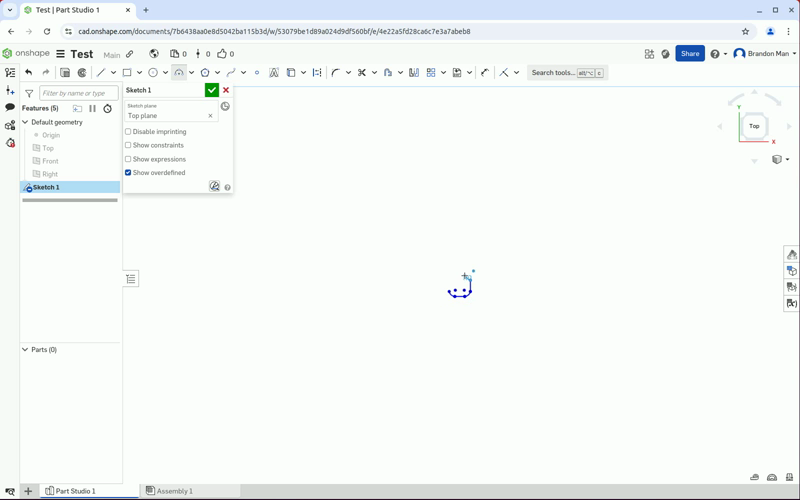
scroll(-6)
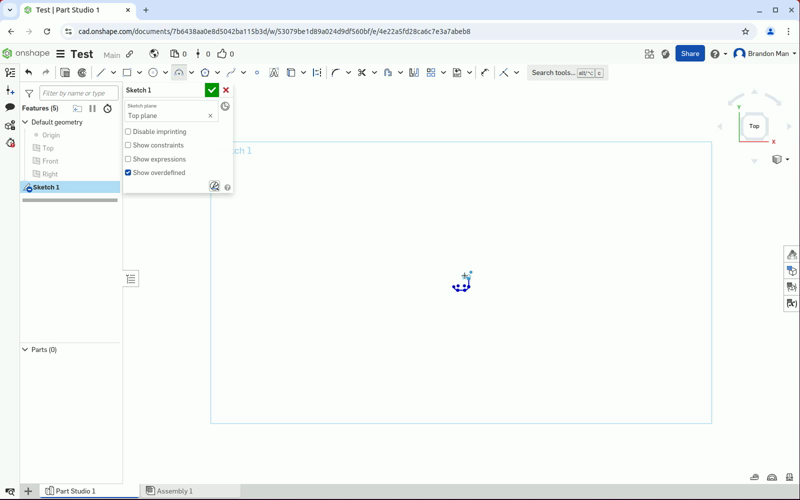
mouse_move(467, 276)
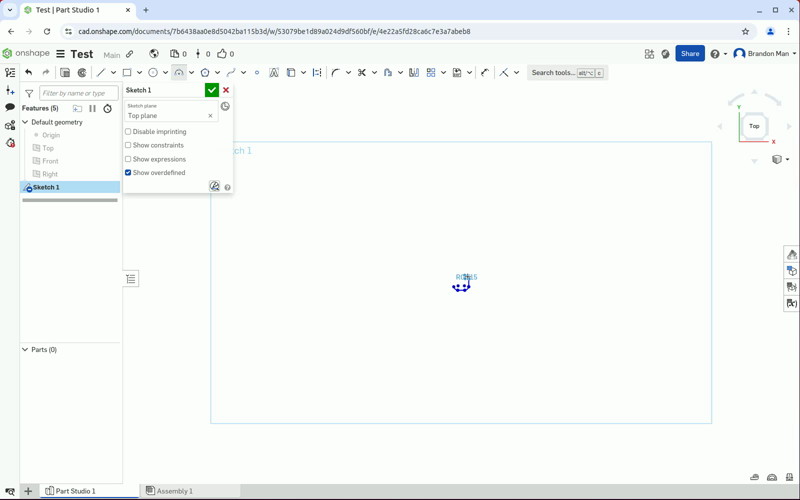
scroll(6)
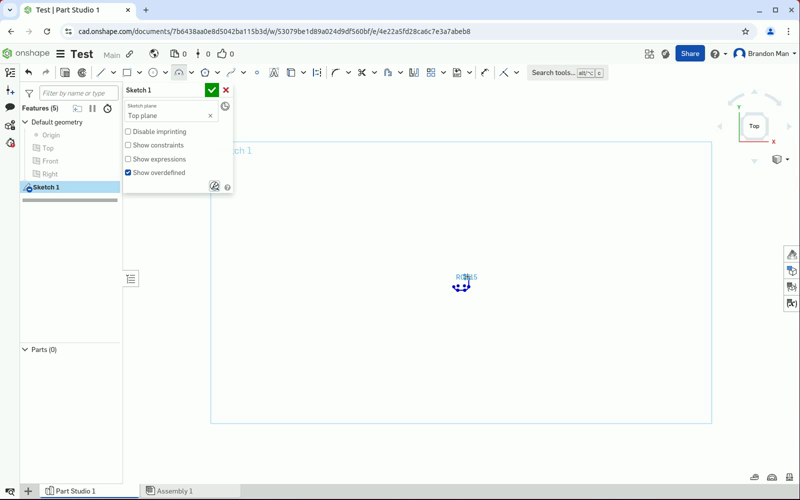
scroll(6)
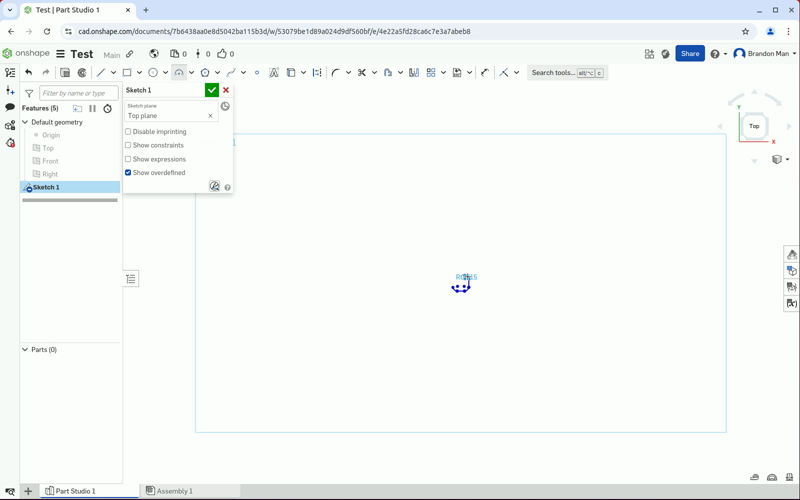
scroll(6)
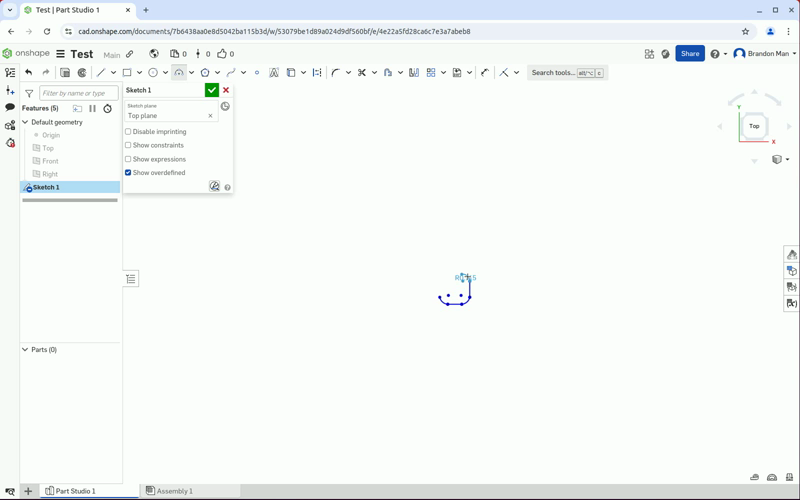
scroll(6)
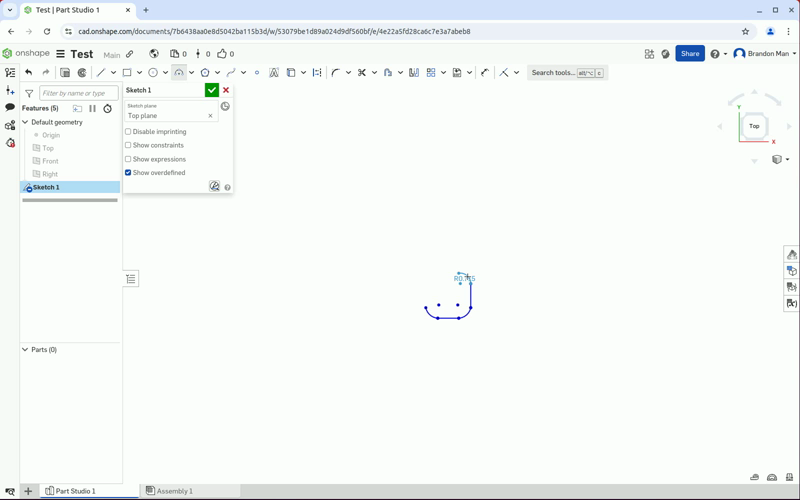
scroll(6)
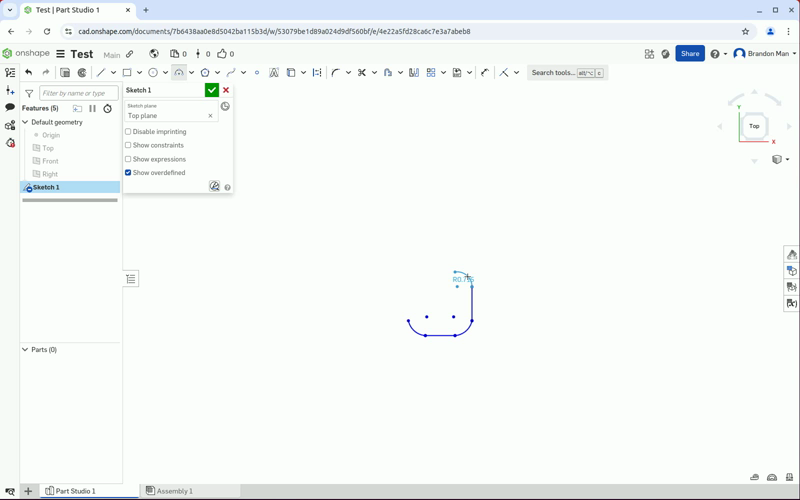
scroll(6)
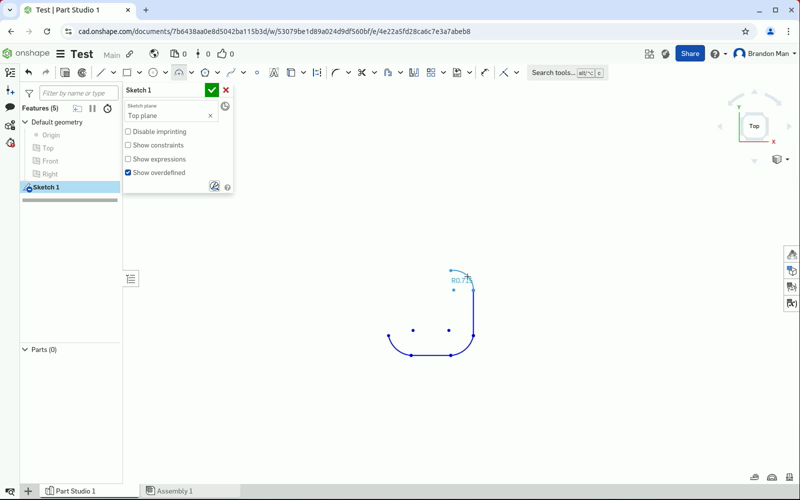
scroll(6)
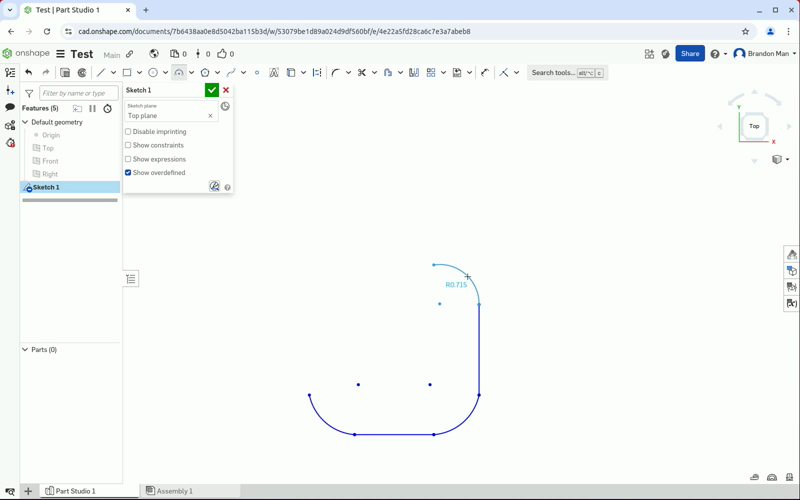
click(467, 276)
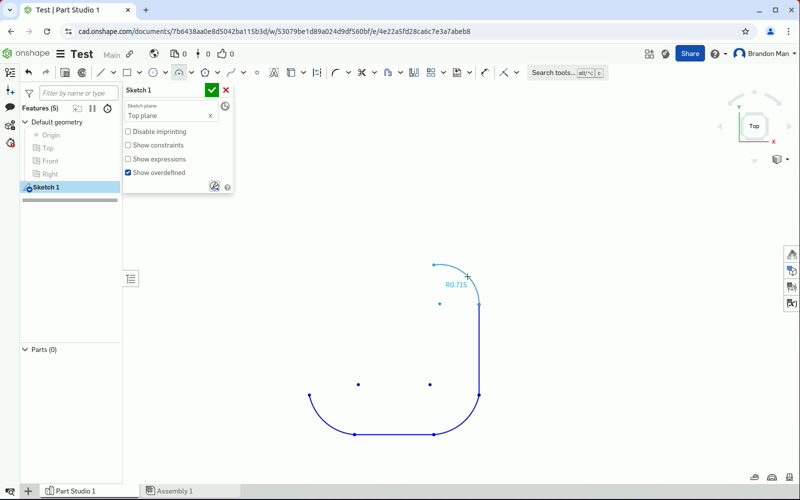
scroll(-6)
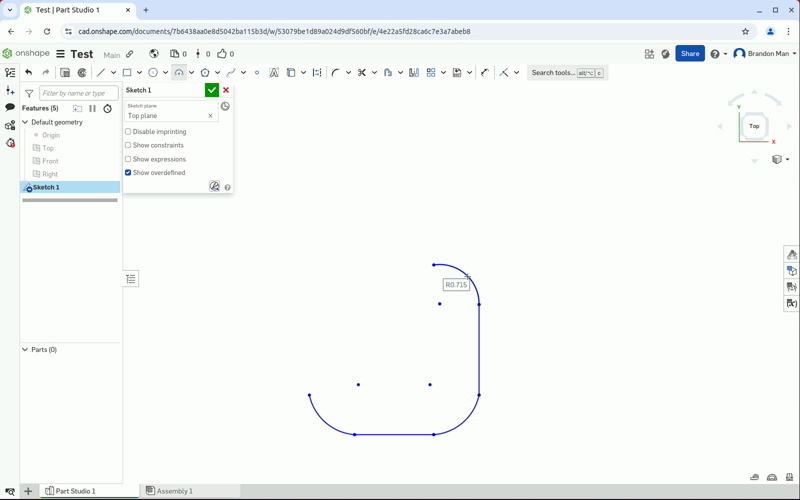
scroll(-6)
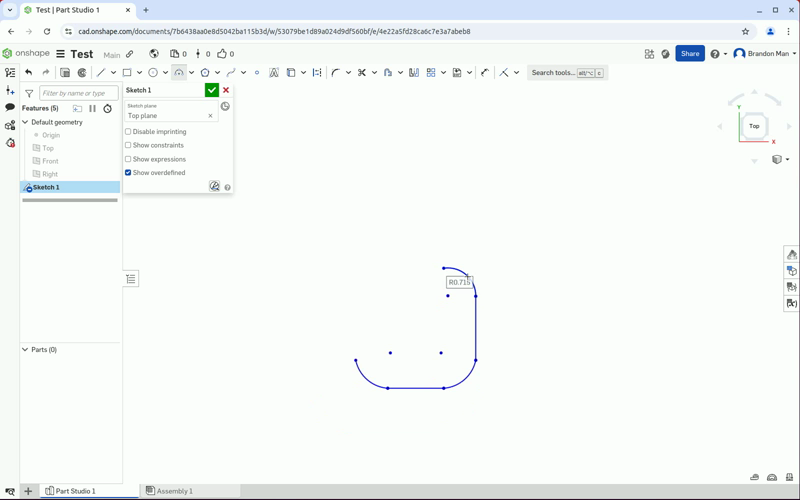
scroll(-6)
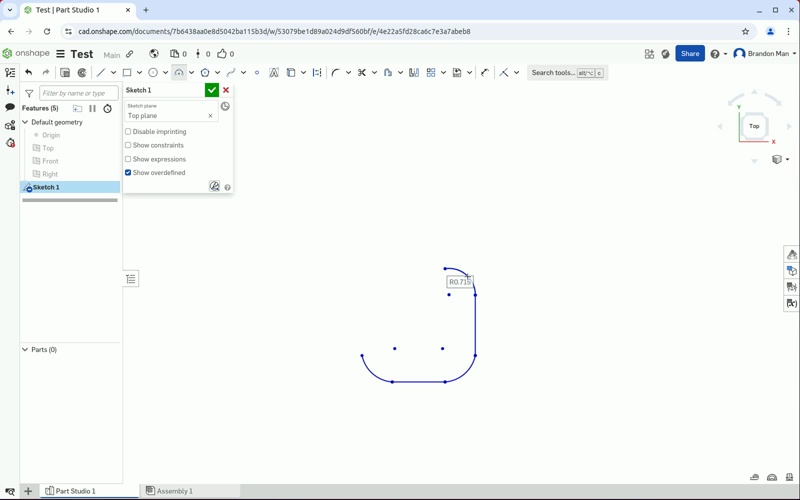
scroll(-6)
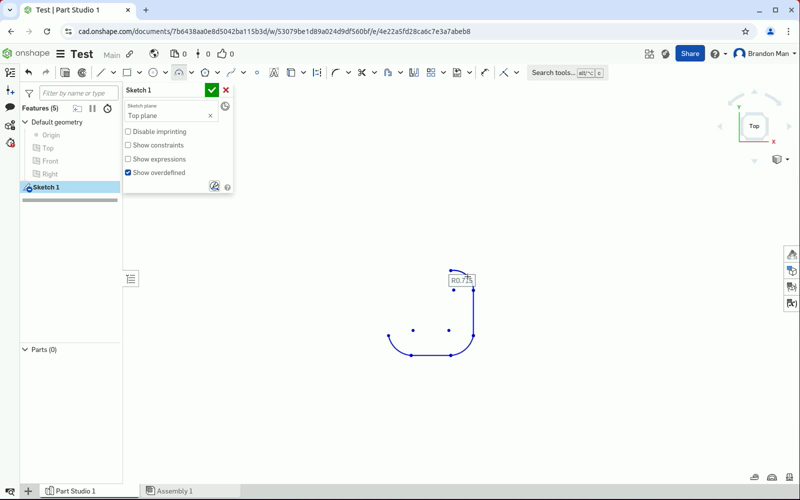
scroll(-6)
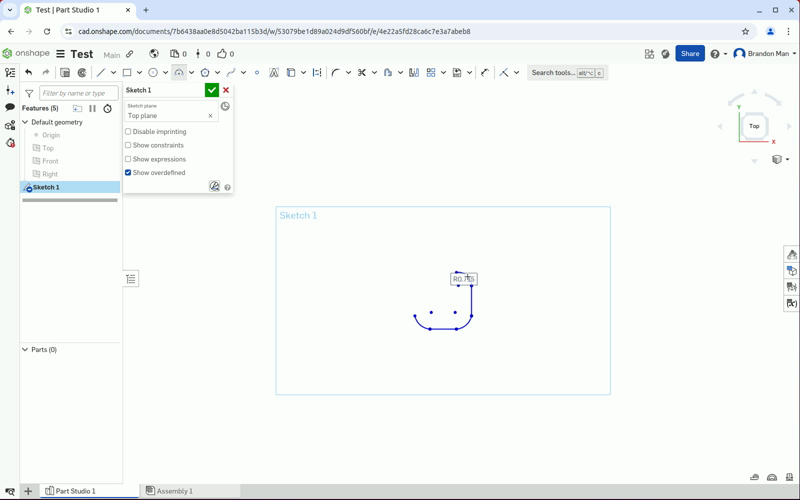
scroll(-6)
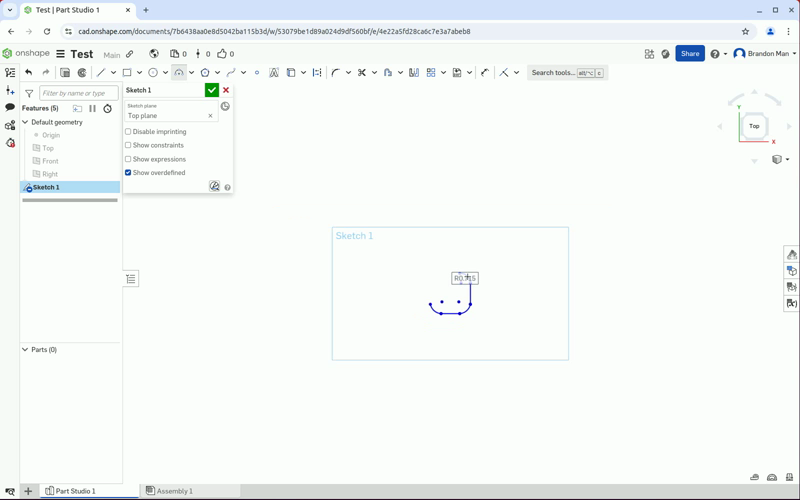
scroll(-6)
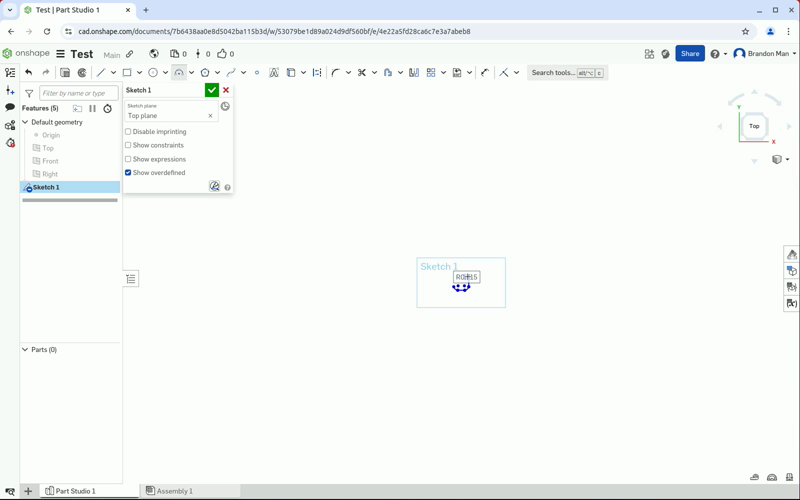
key_up(shift)
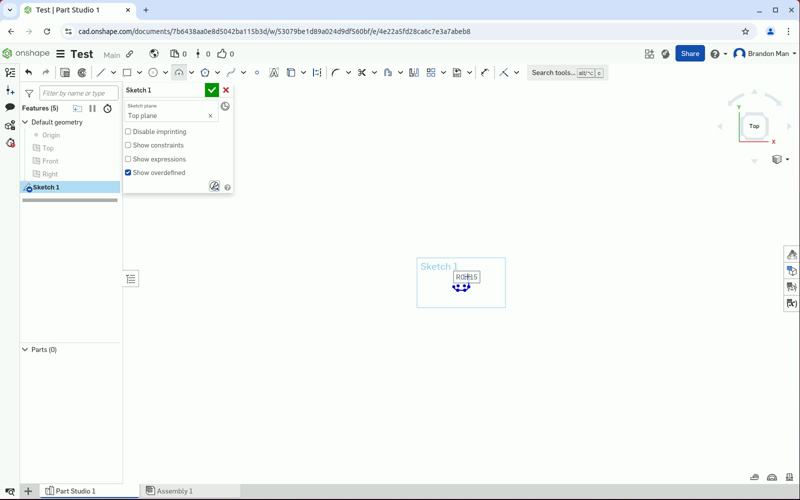
key(esc)
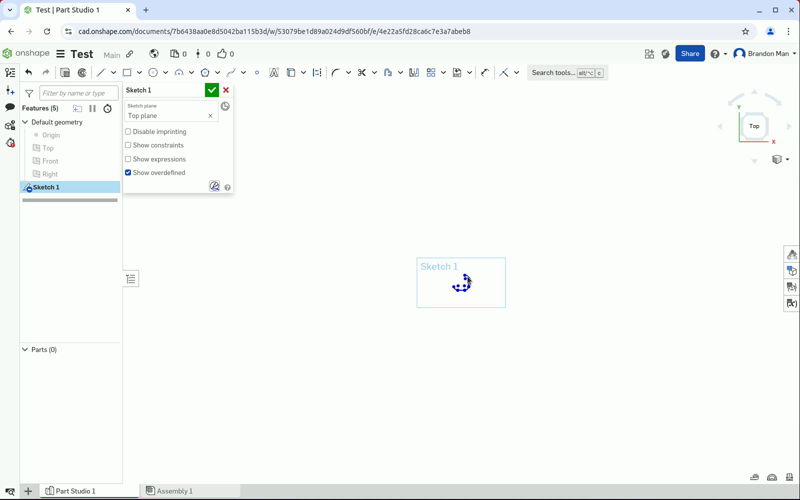
key(l)
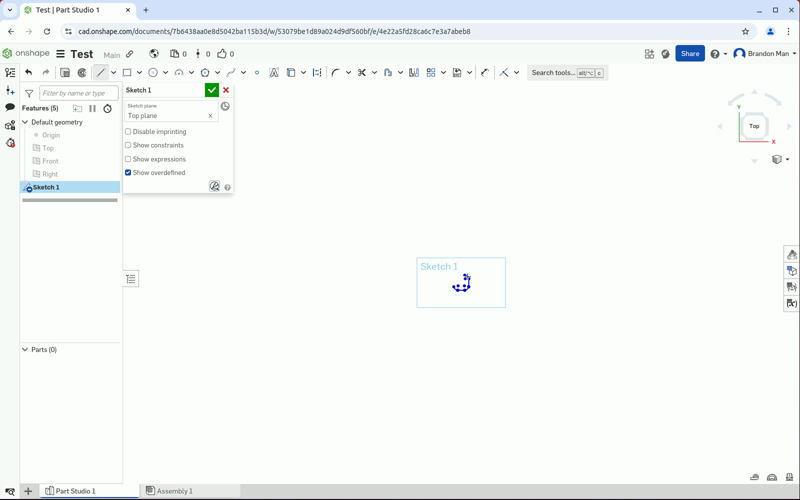
mouse_move(464, 275)
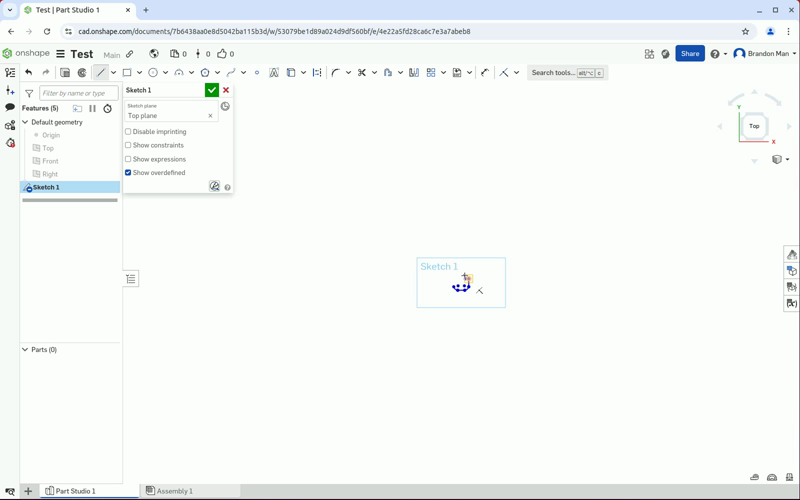
scroll(6)
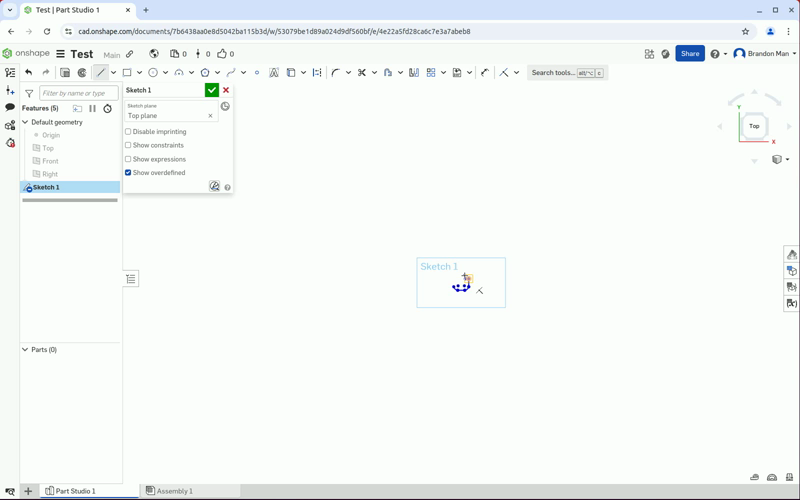
scroll(6)
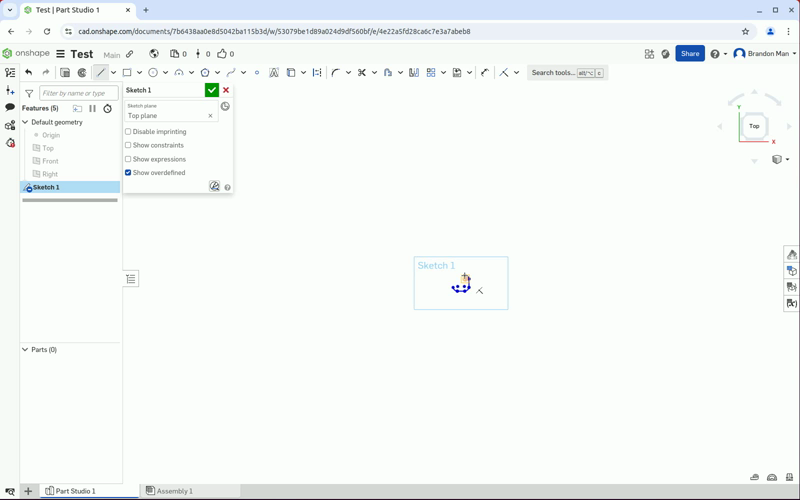
scroll(6)
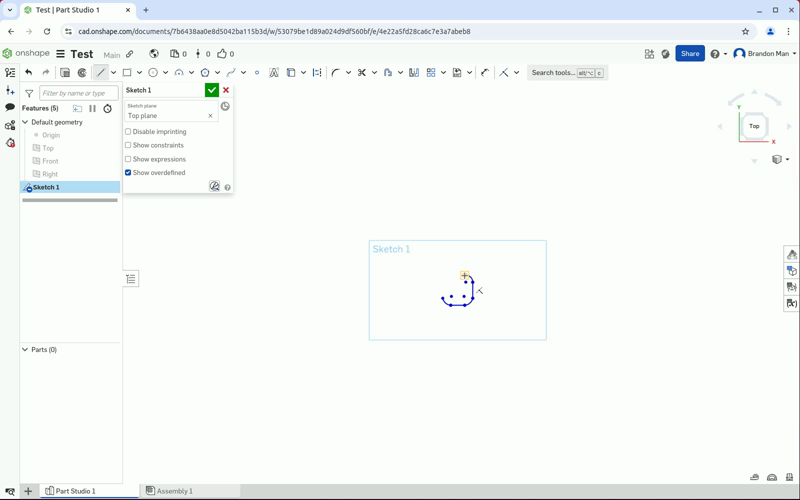
scroll(6)
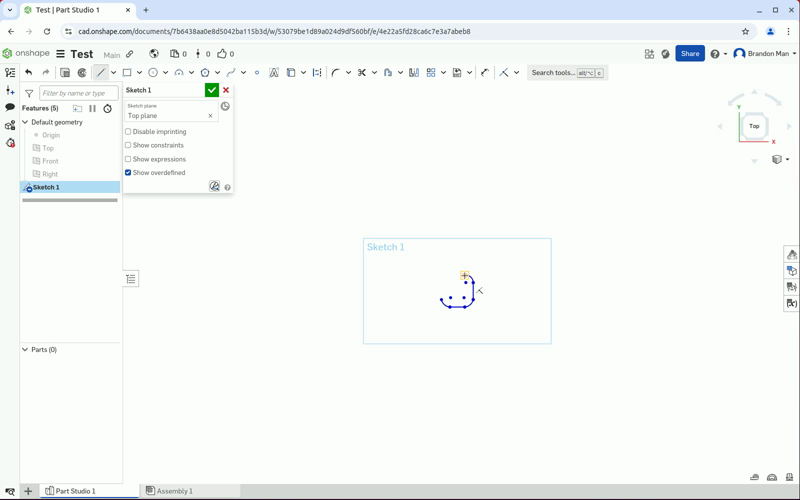
scroll(6)
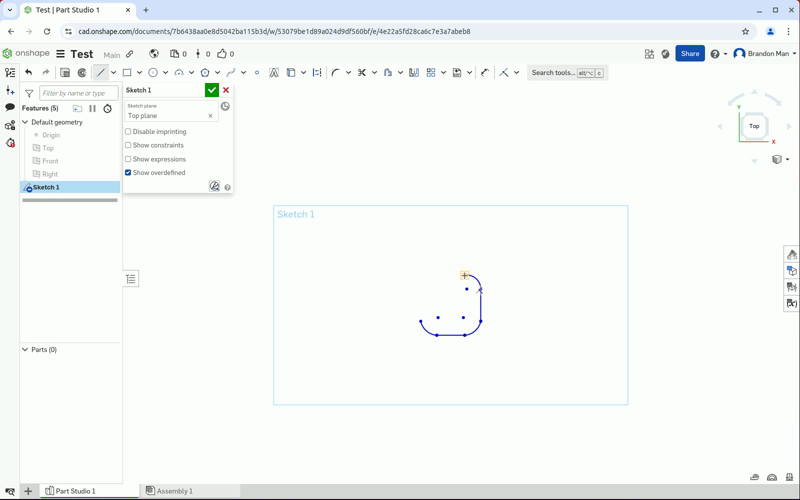
scroll(6)
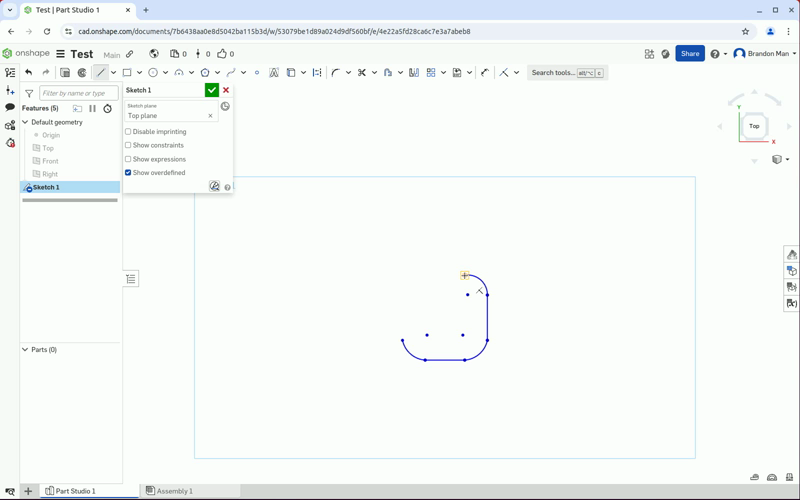
scroll(6)
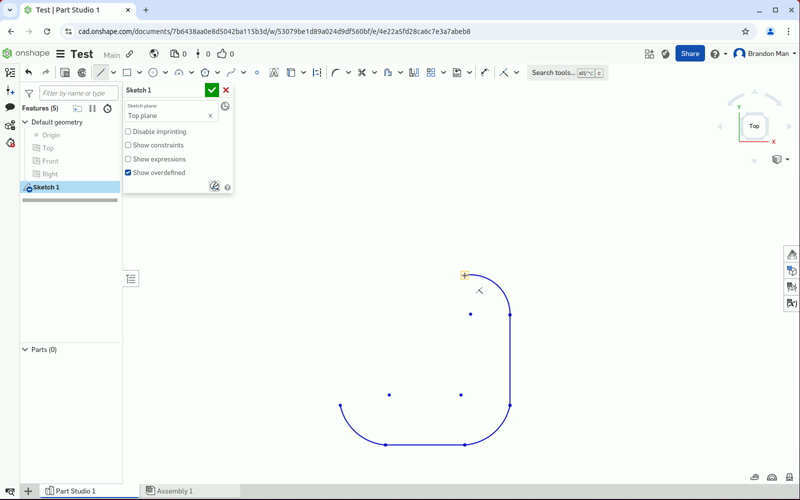
click(464, 275)
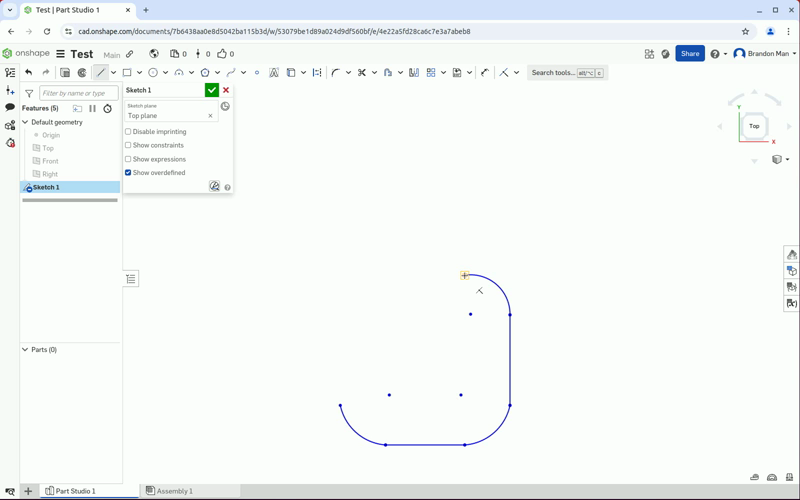
scroll(-6)
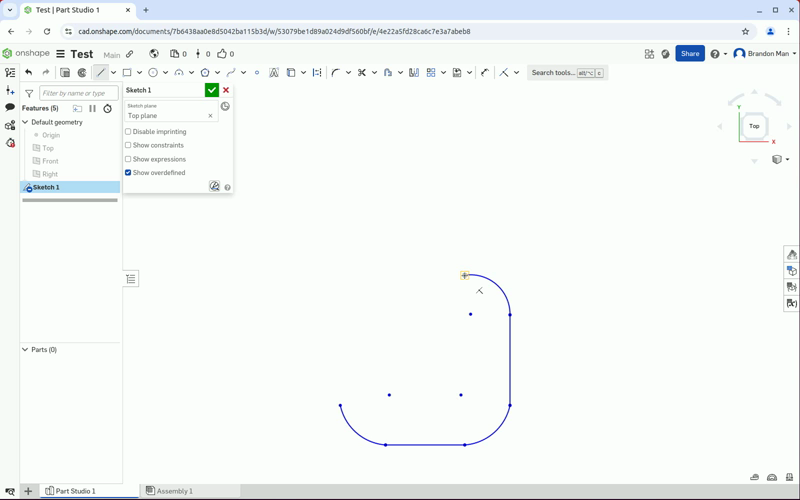
scroll(-6)
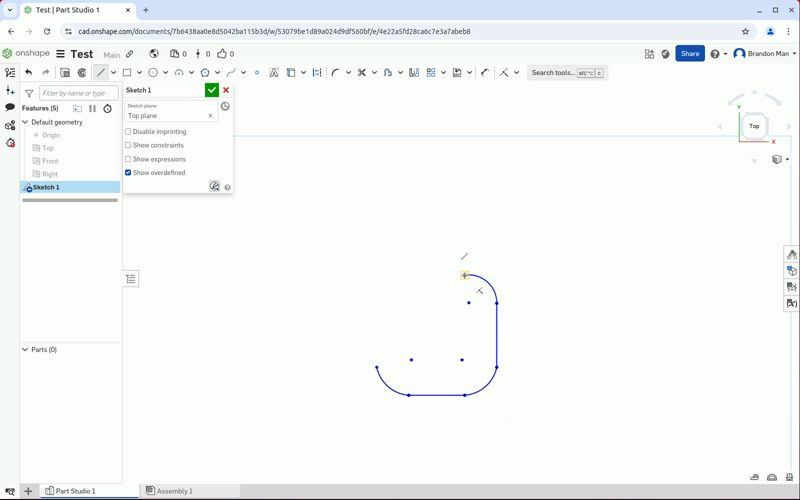
scroll(-6)
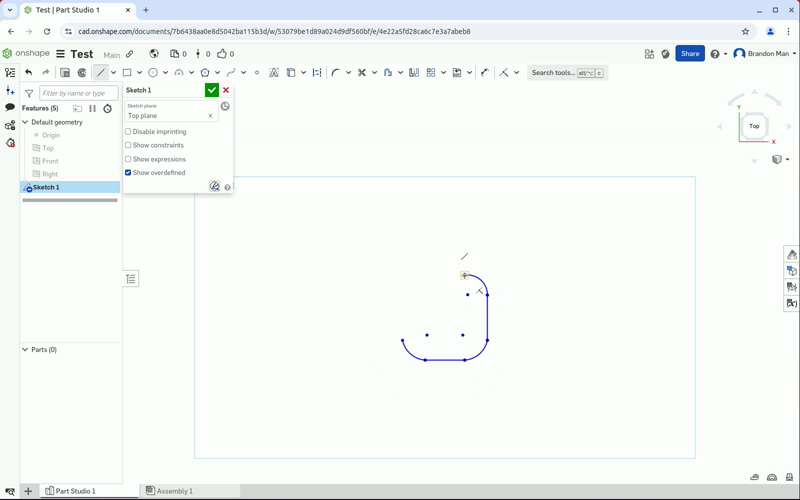
scroll(-6)
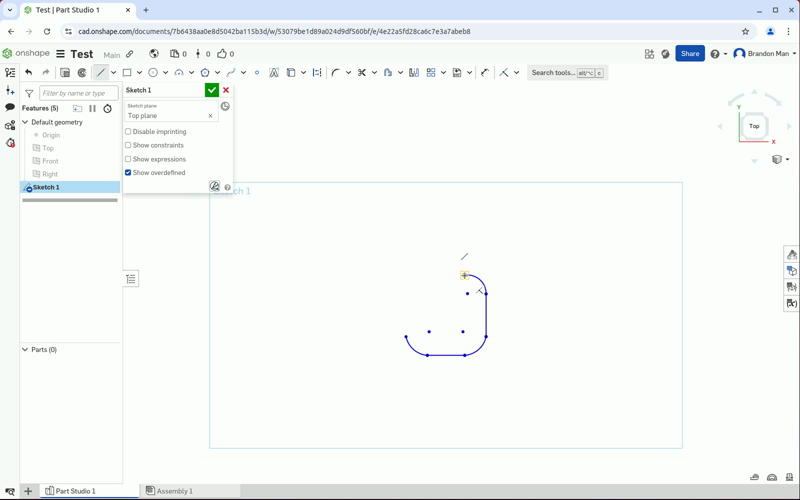
scroll(-6)
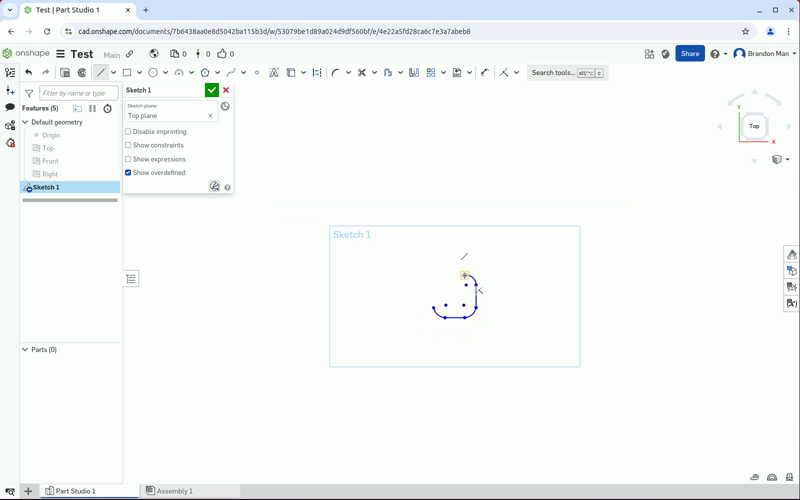
scroll(-6)
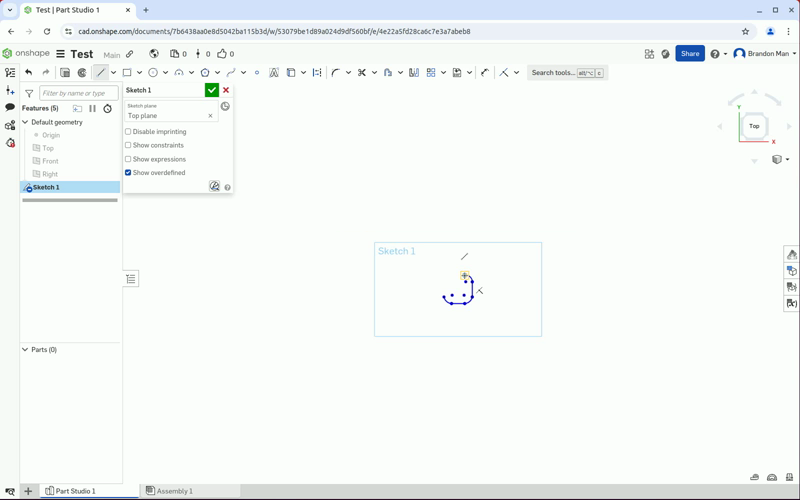
scroll(-6)
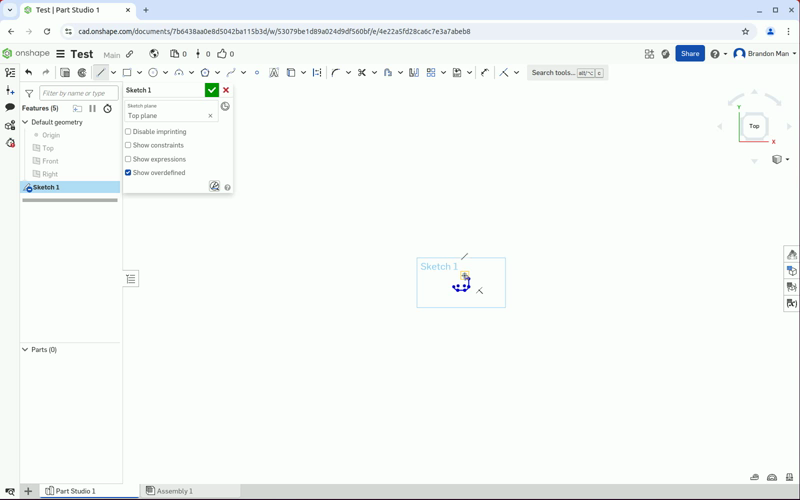
key_down(shift)
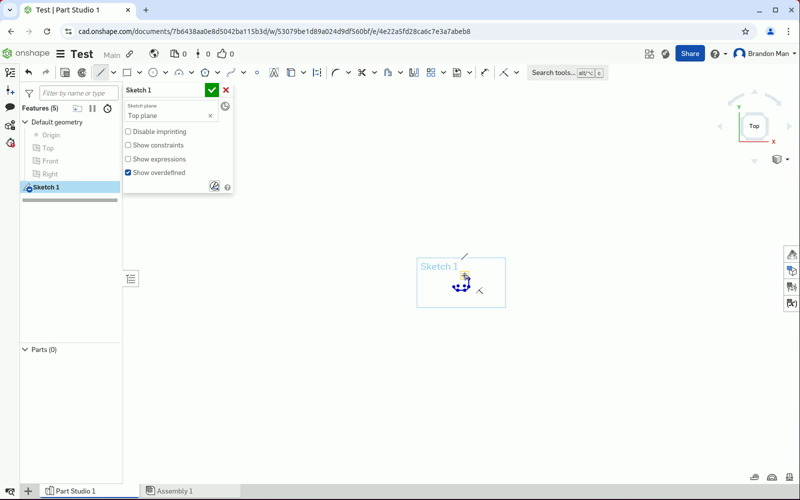
mouse_move(495, 275)
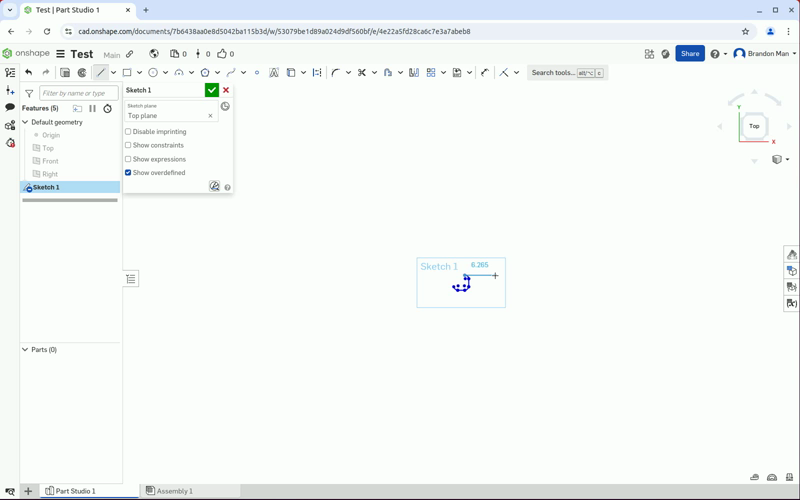
mouse_move(457, 275)
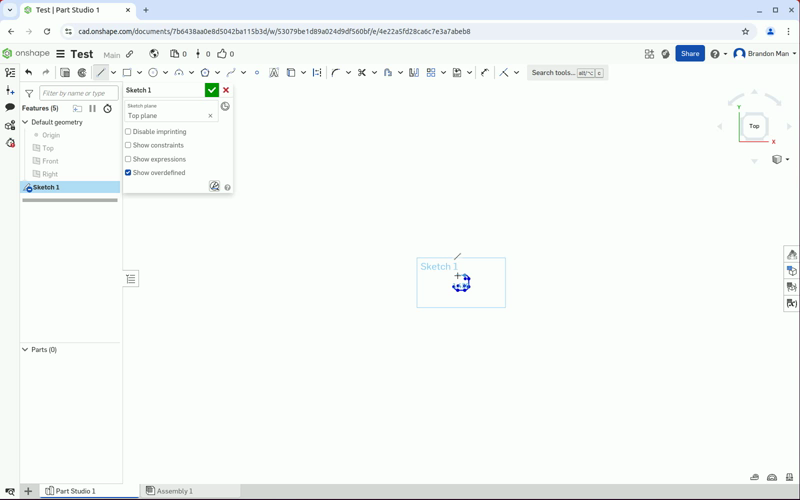
scroll(6)
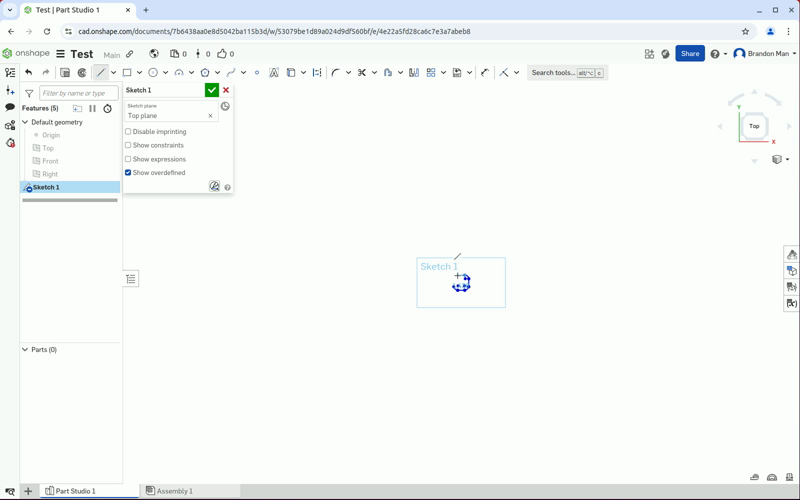
scroll(6)
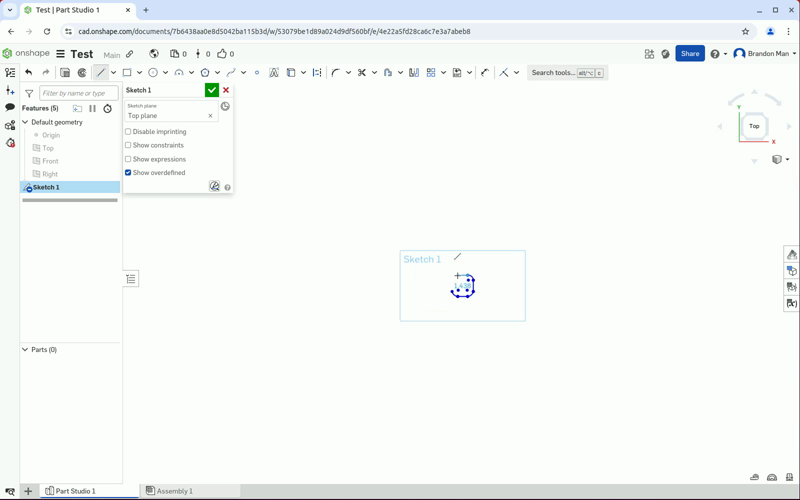
scroll(6)
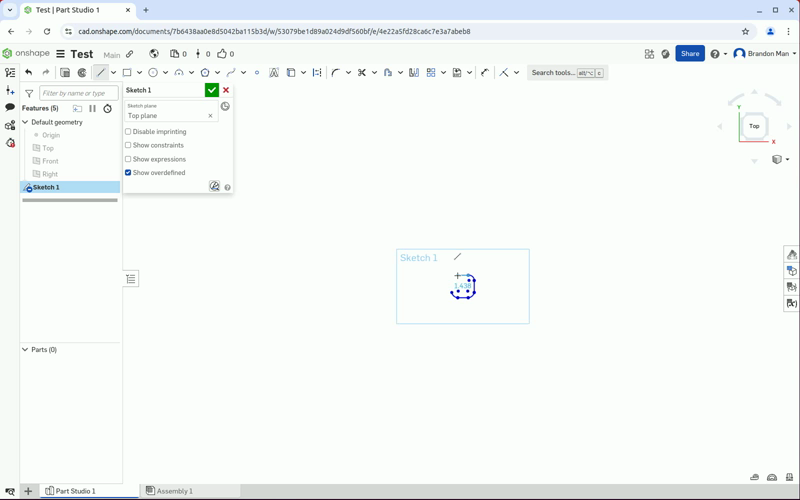
scroll(6)
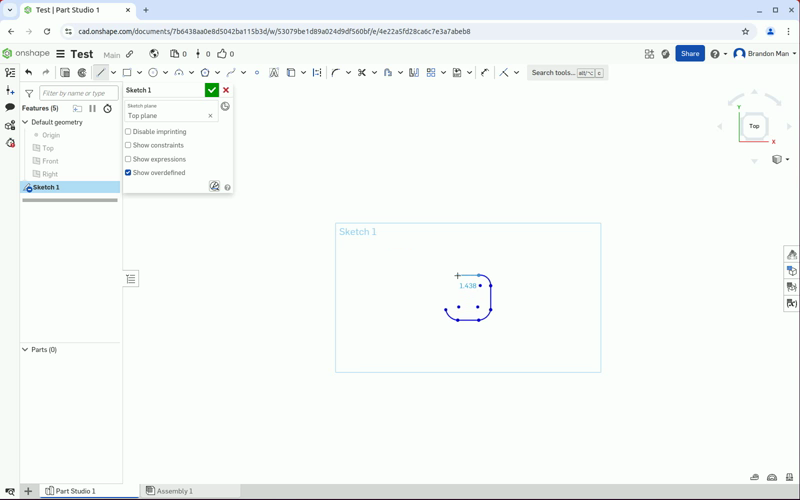
scroll(6)
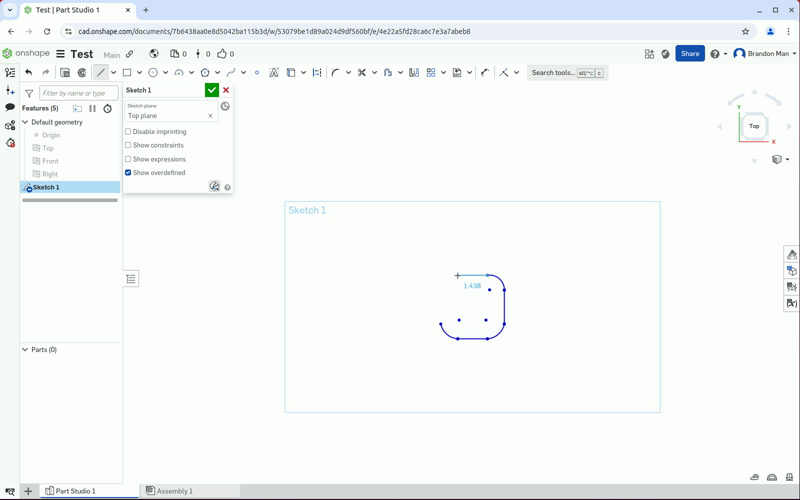
scroll(6)
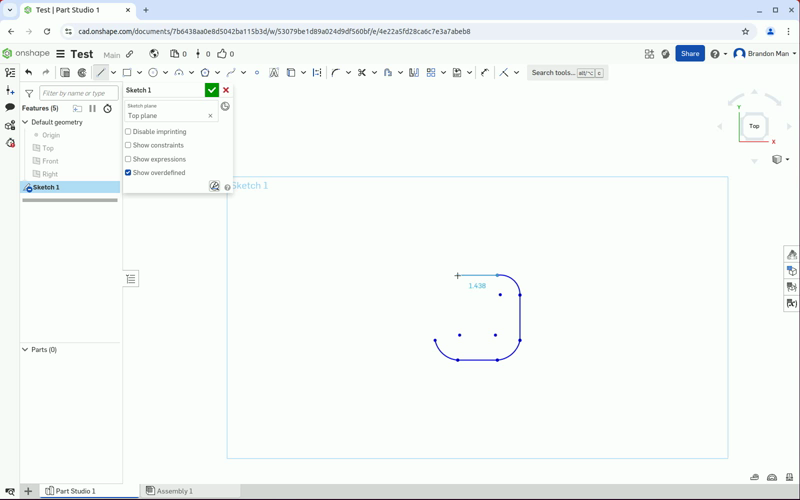
scroll(6)
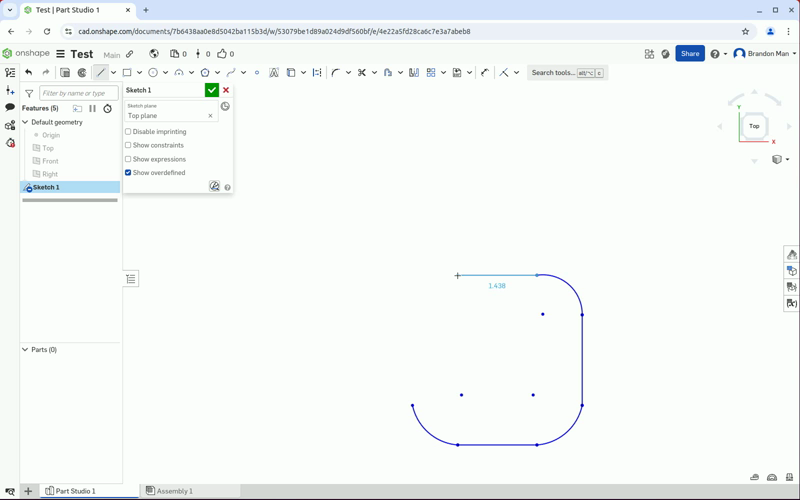
click(457, 275)
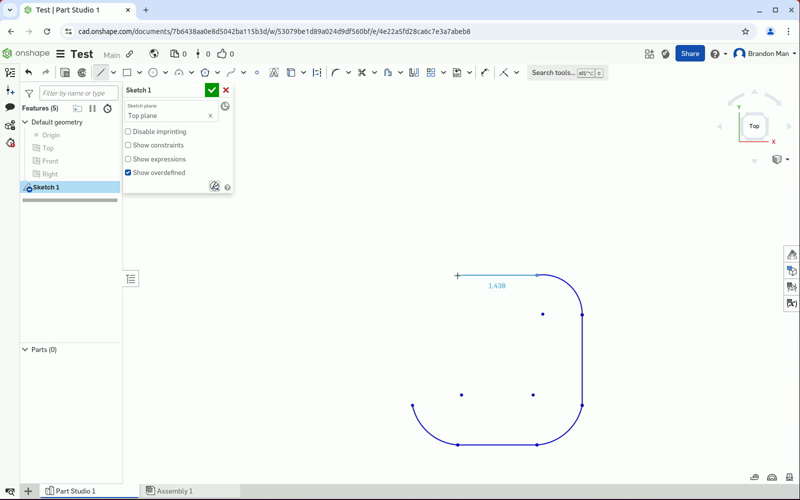
scroll(-6)
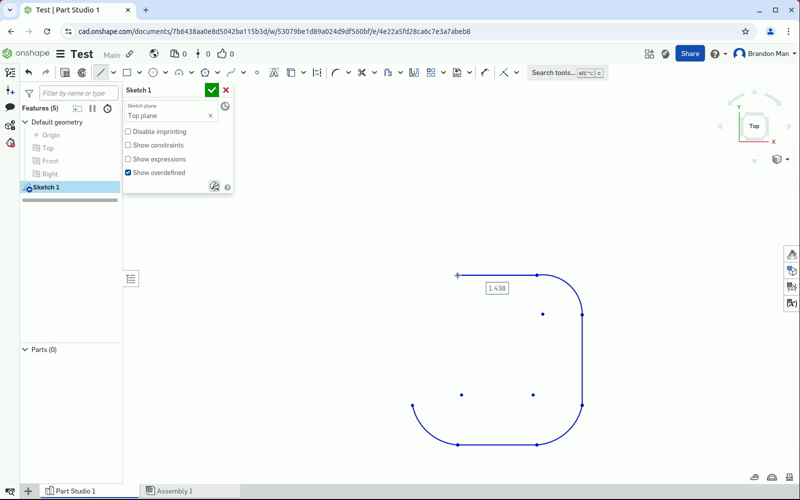
scroll(-6)
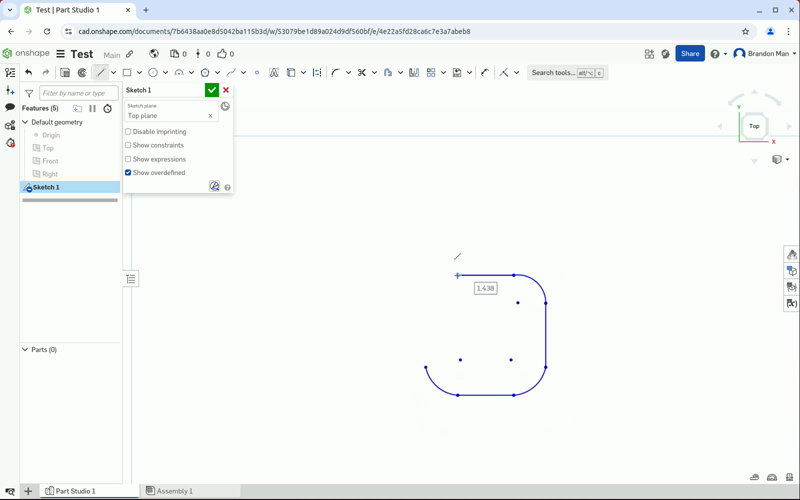
scroll(-6)
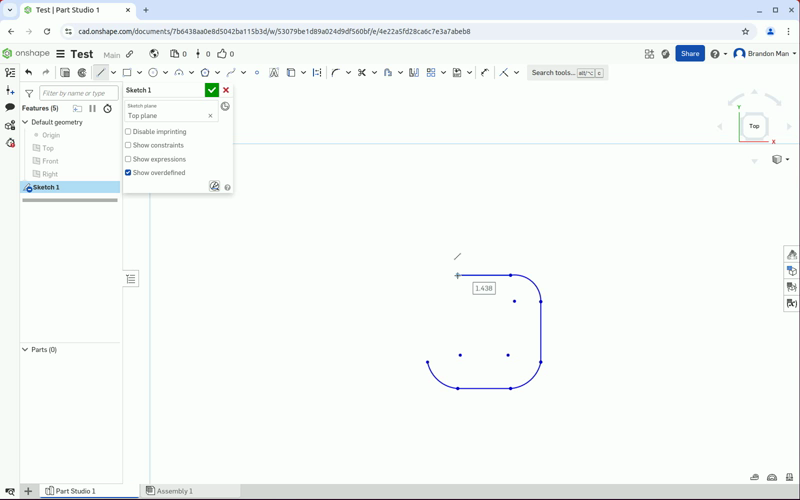
scroll(-6)
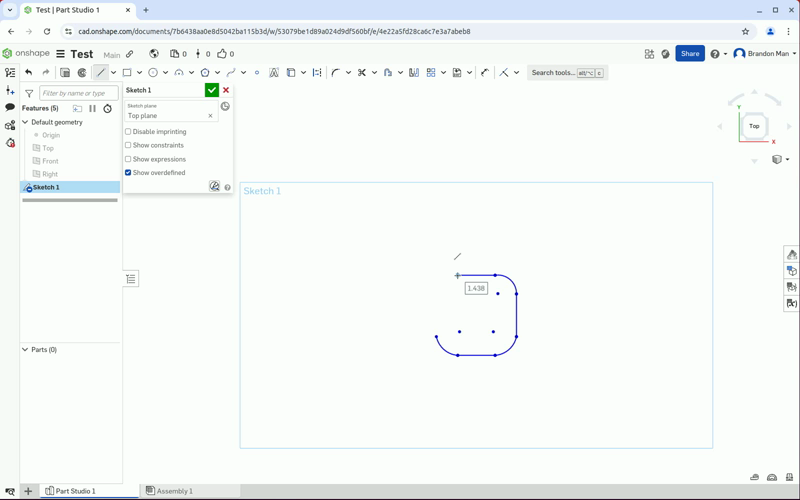
scroll(-6)
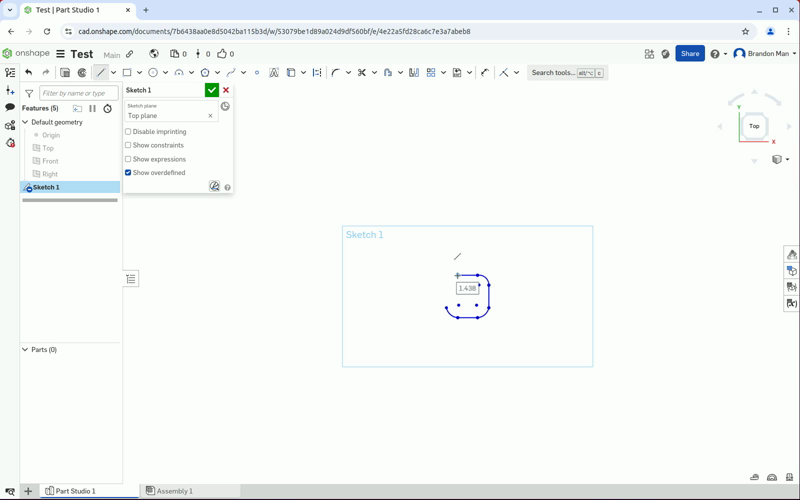
scroll(-6)
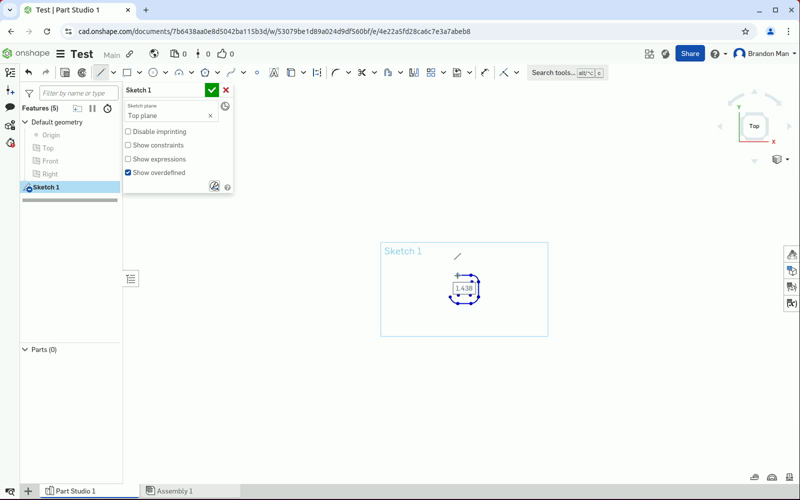
scroll(-6)
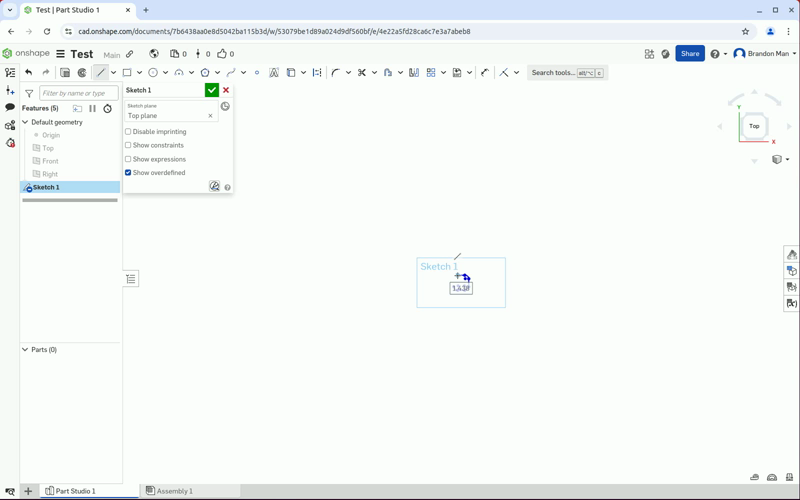
key_up(shift)
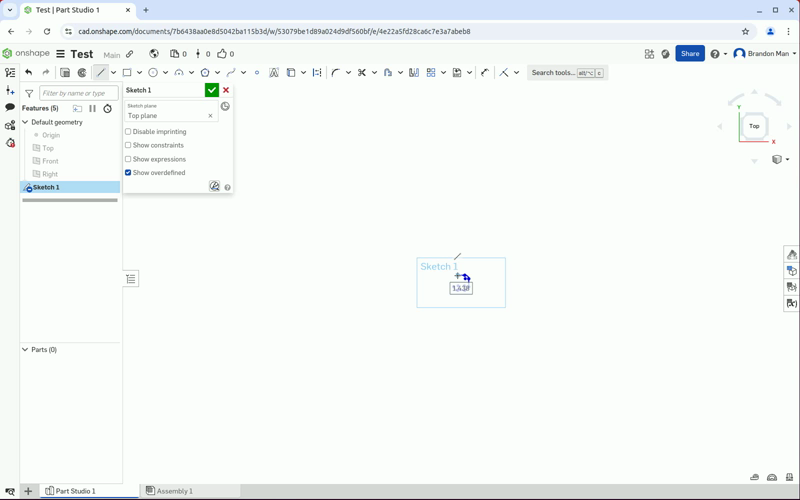
key(esc)
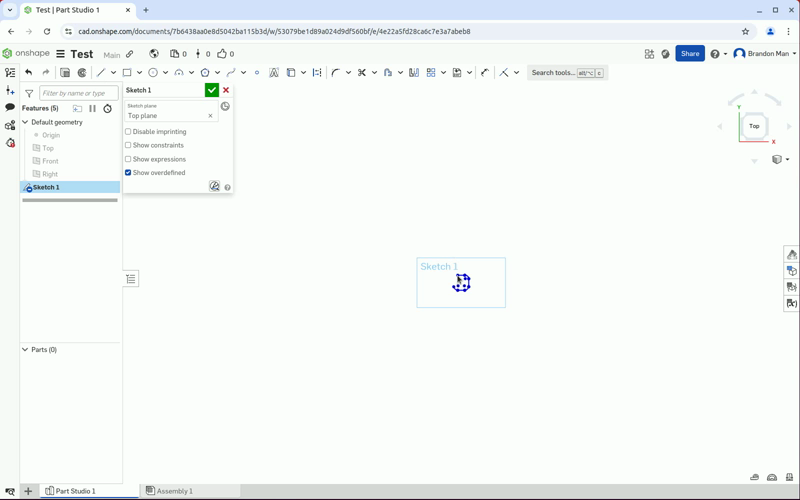
key(a)
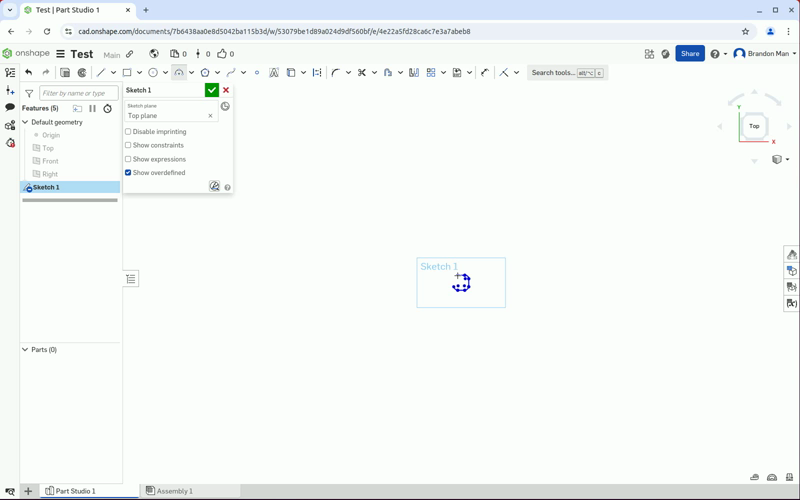
mouse_move(457, 275)
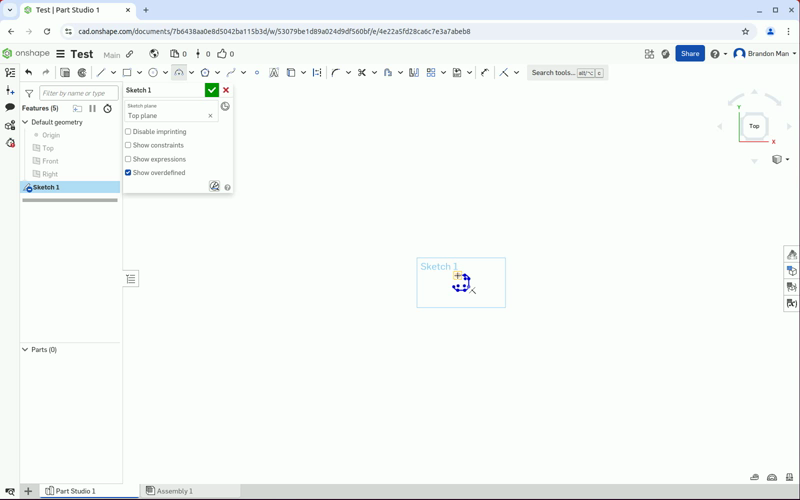
click(457, 275)
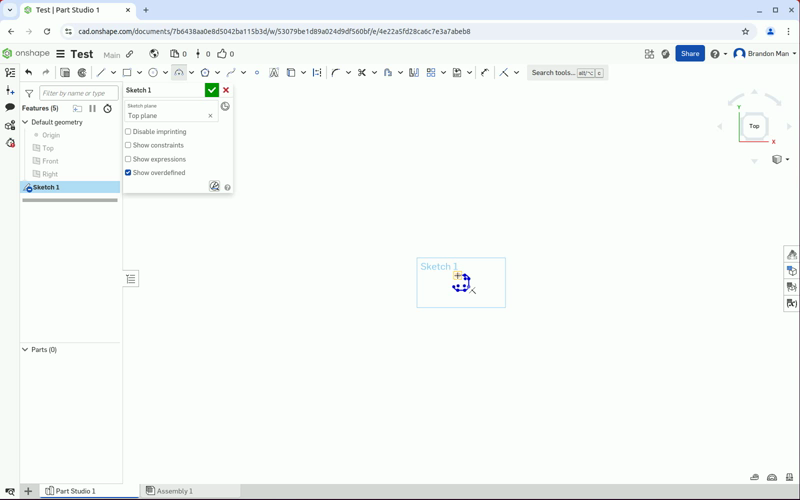
key_down(shift)
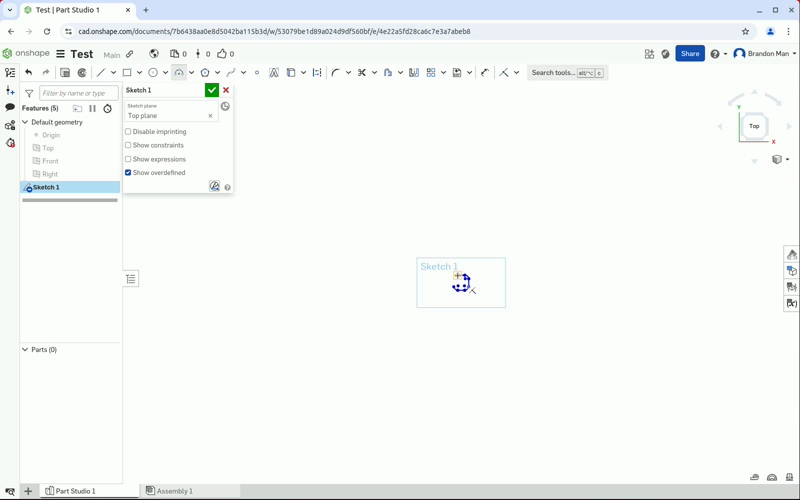
mouse_move(453, 278)
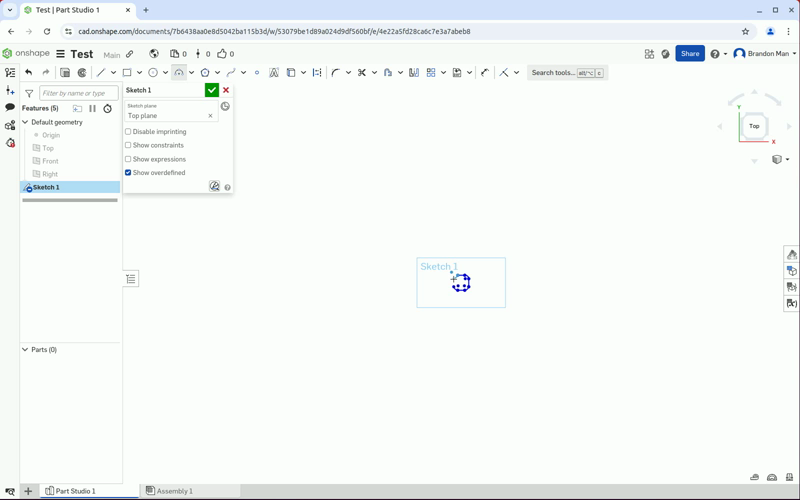
scroll(6)
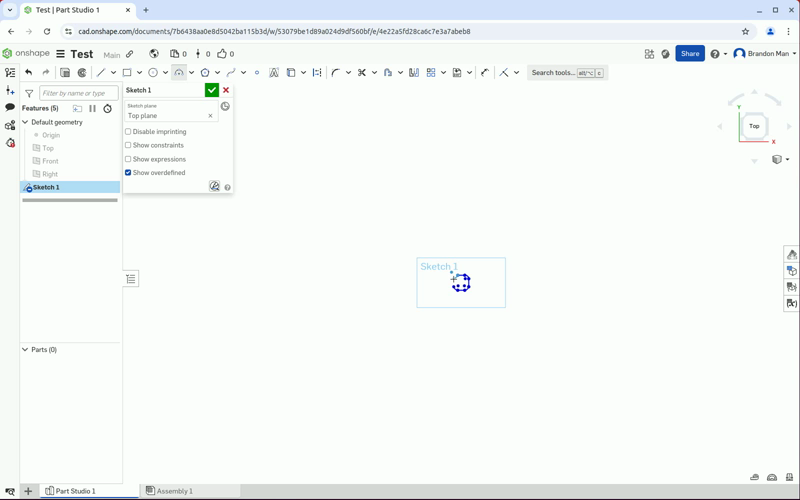
scroll(6)
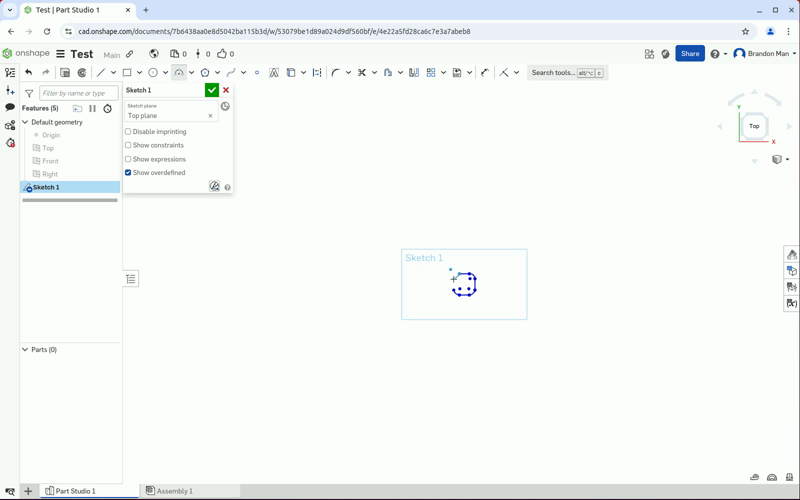
scroll(6)
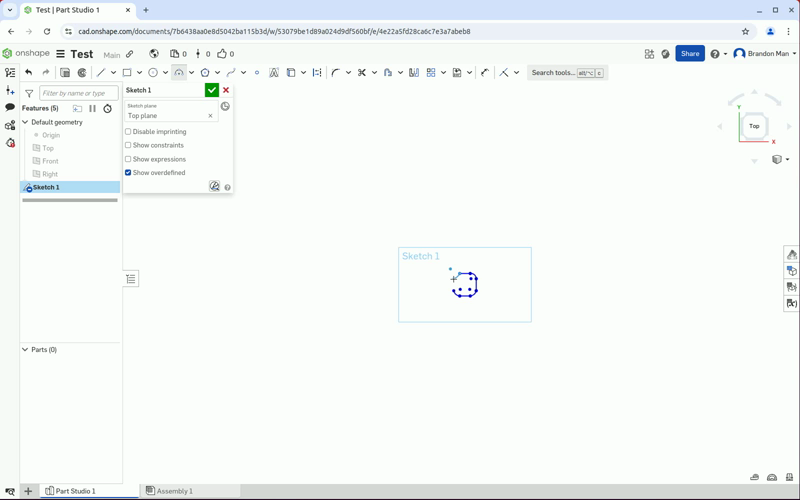
scroll(6)
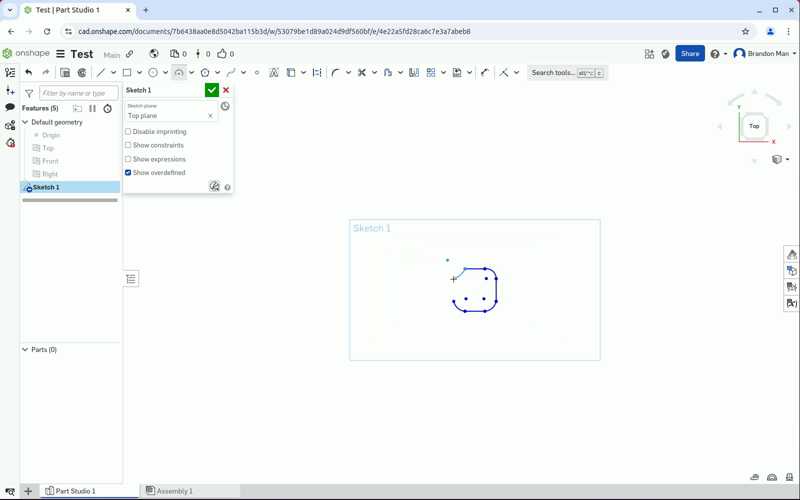
scroll(6)
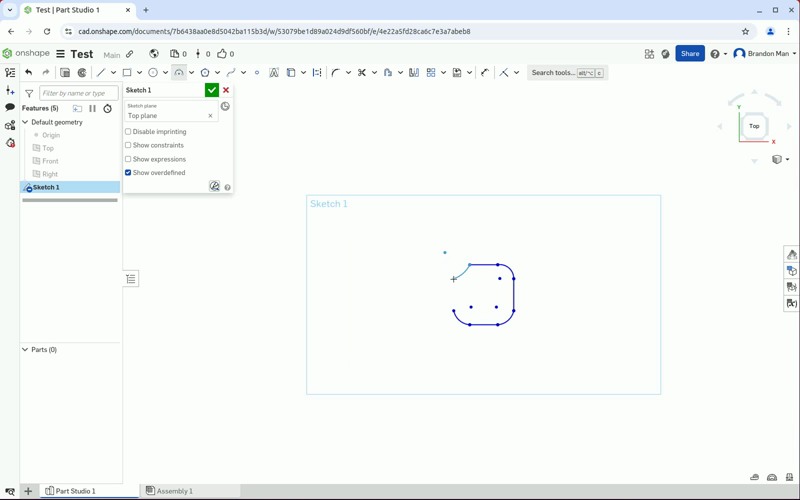
scroll(6)
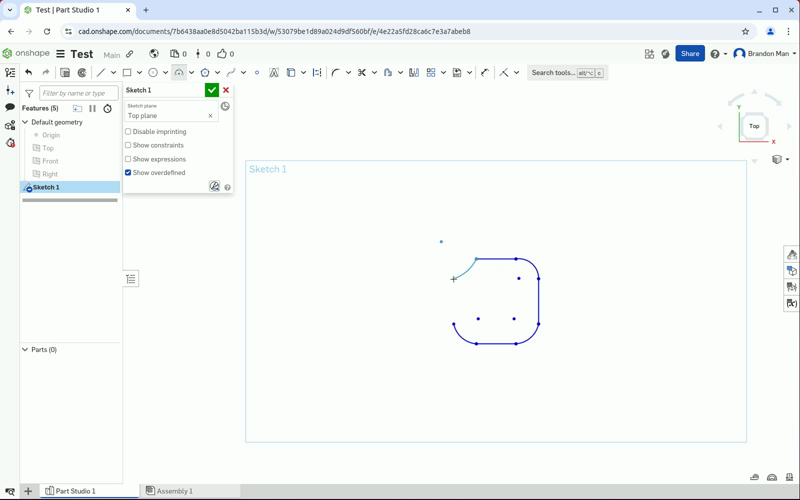
scroll(6)
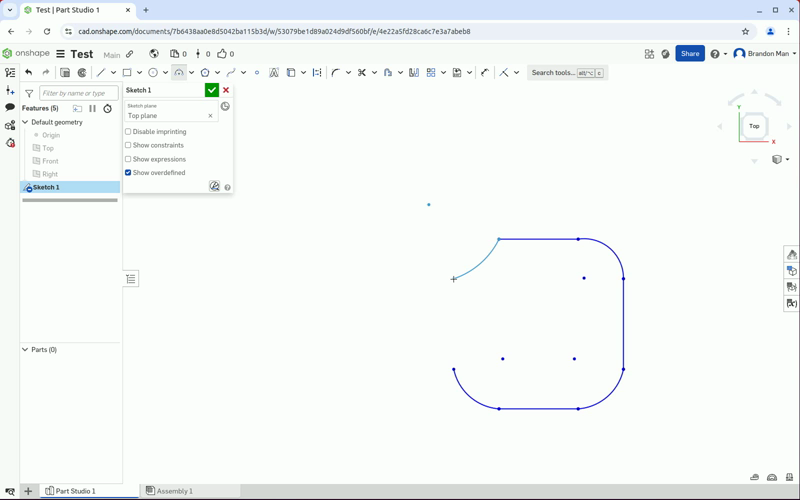
click(453, 278)
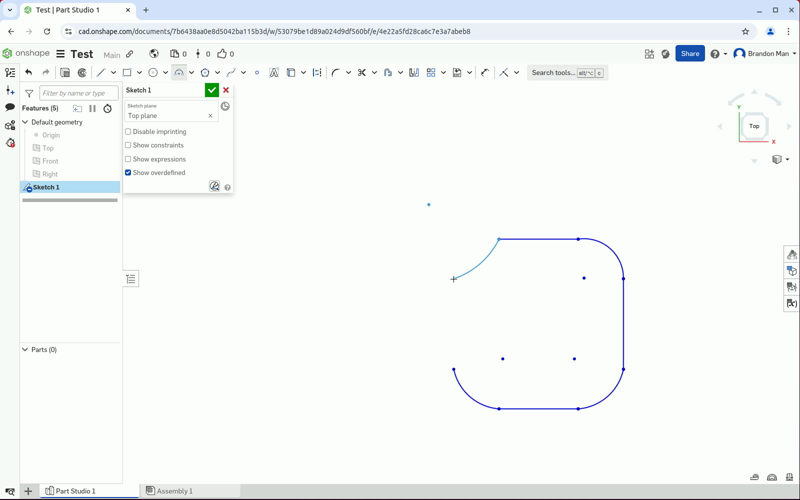
scroll(-6)
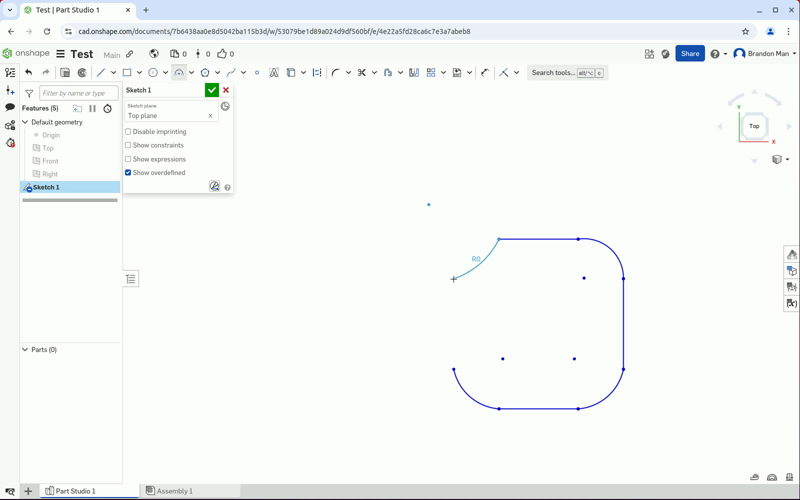
scroll(-6)
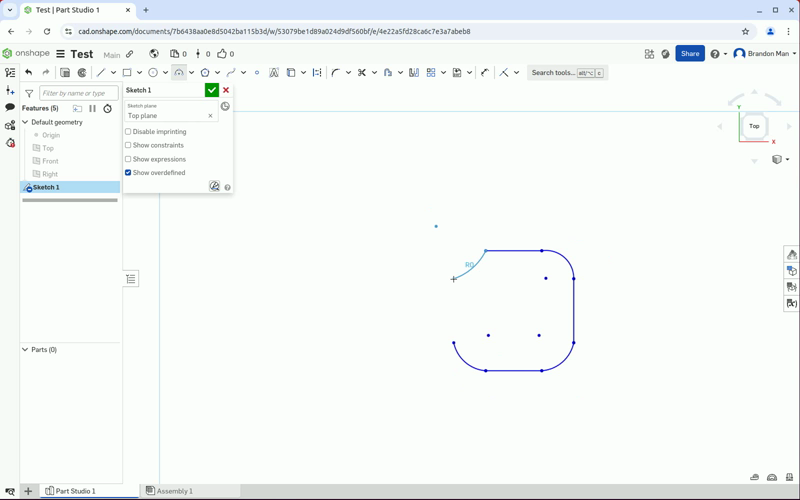
scroll(-6)
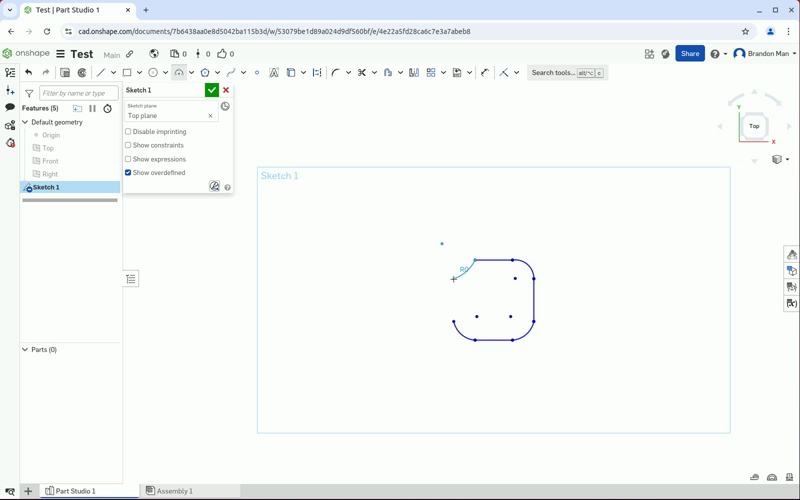
scroll(-6)
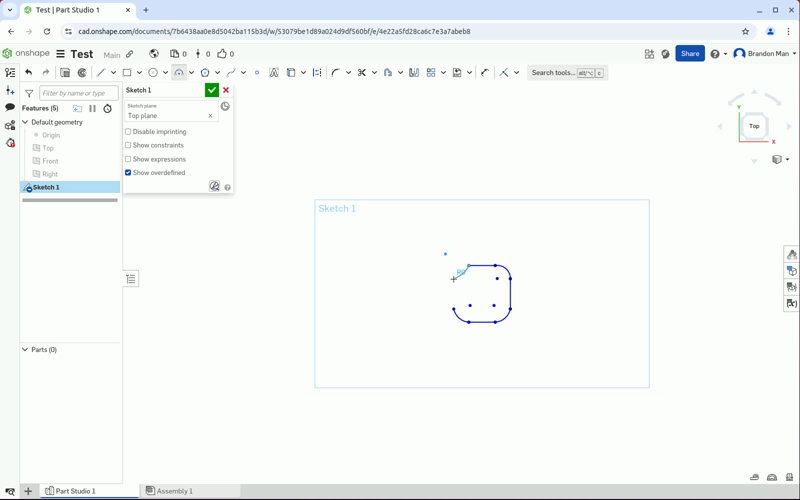
scroll(-6)
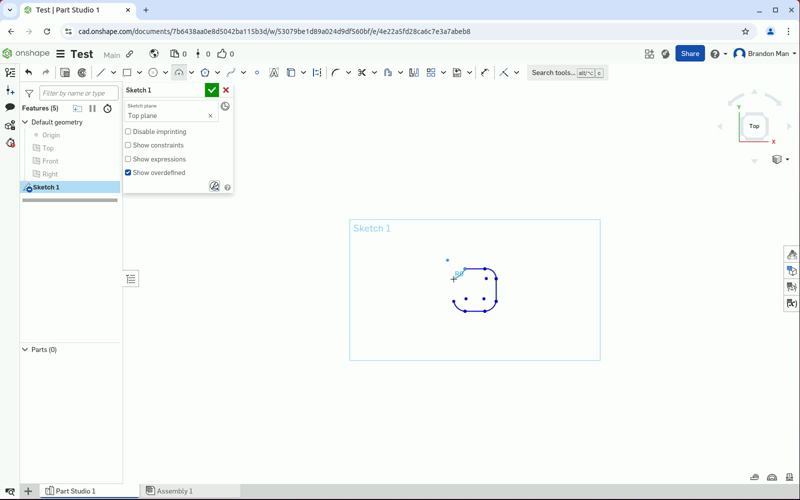
scroll(-6)
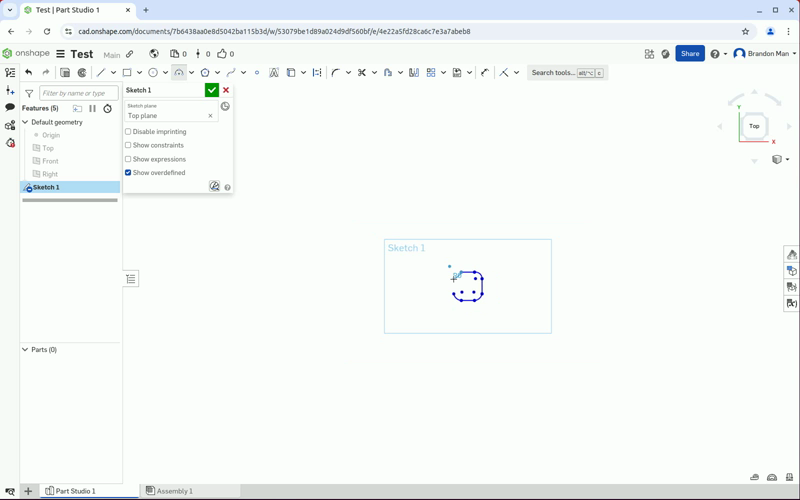
scroll(-6)
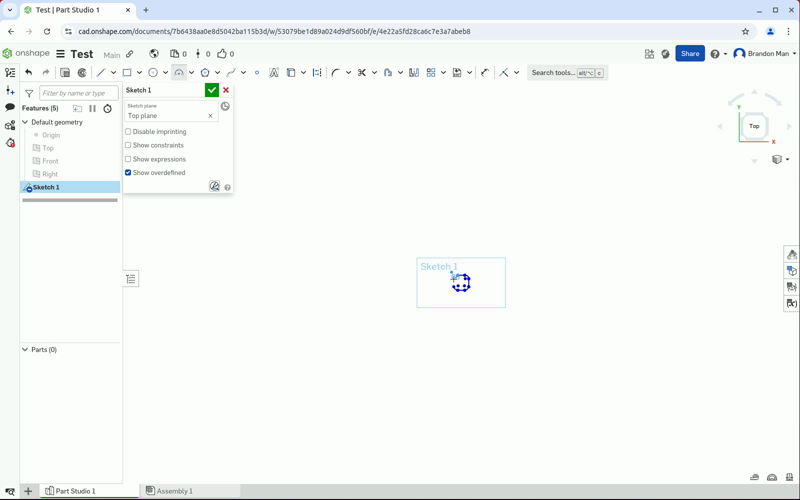
mouse_move(454, 276)
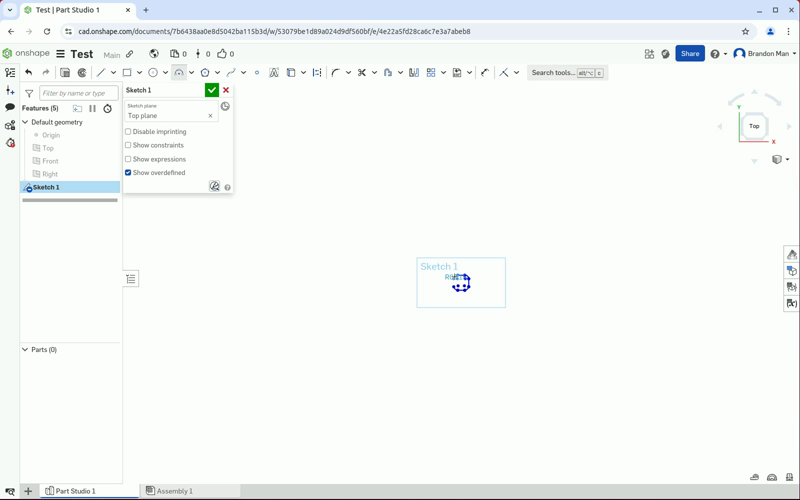
scroll(6)
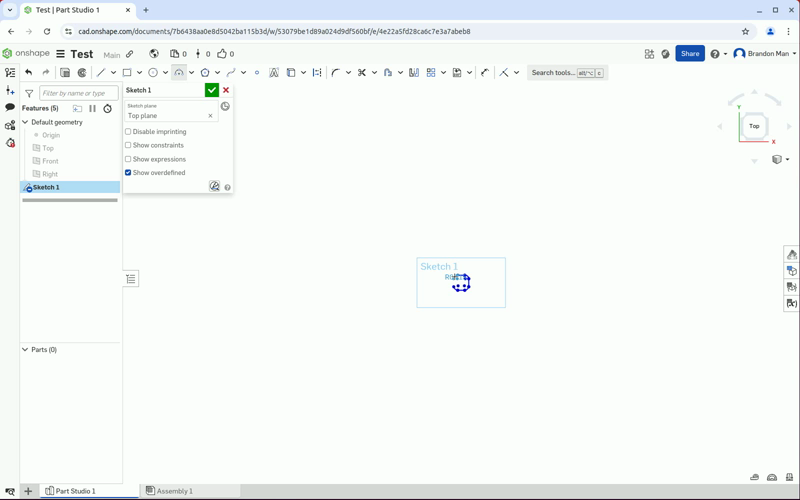
scroll(6)
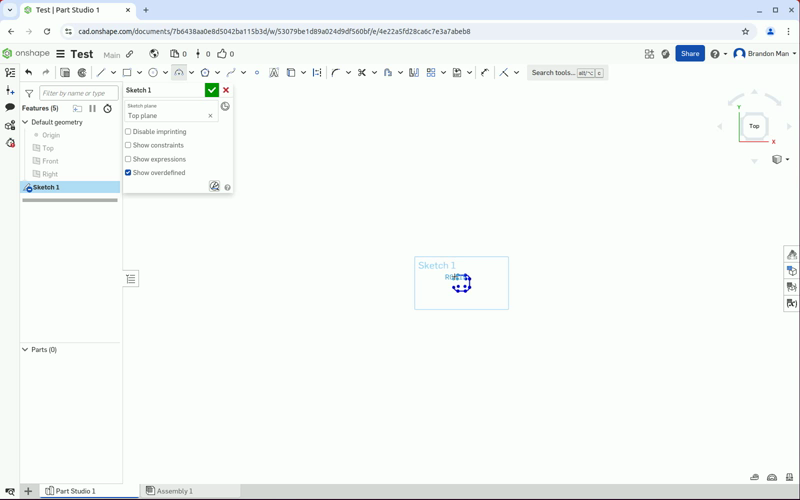
scroll(6)
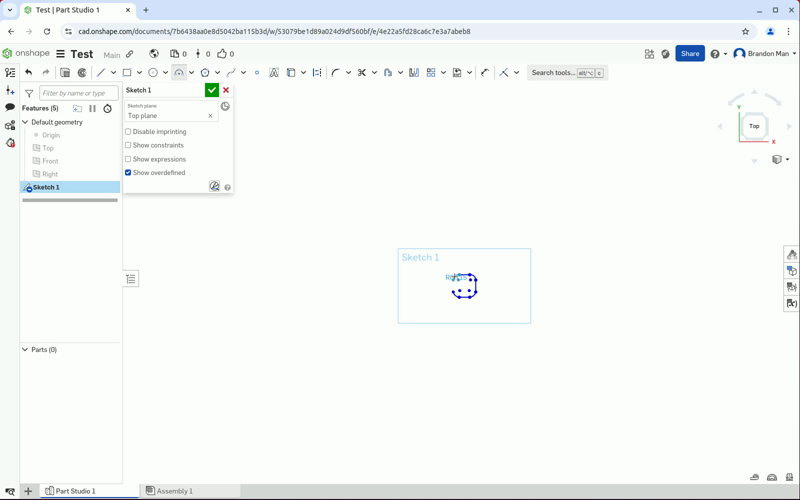
scroll(6)
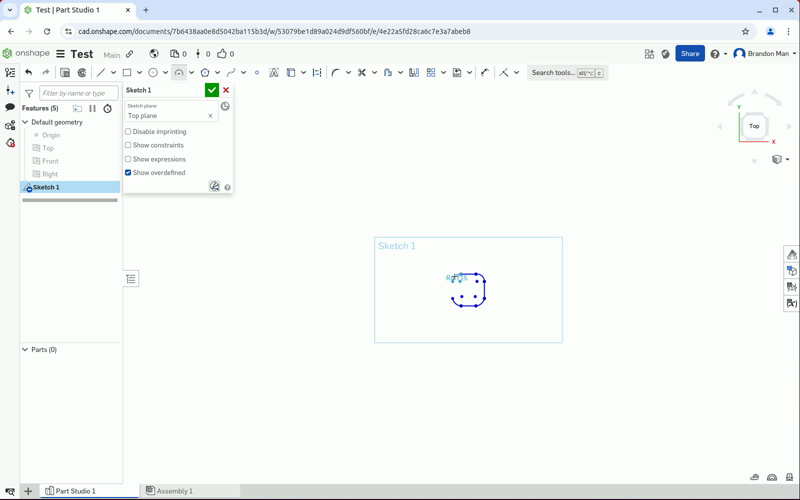
scroll(6)
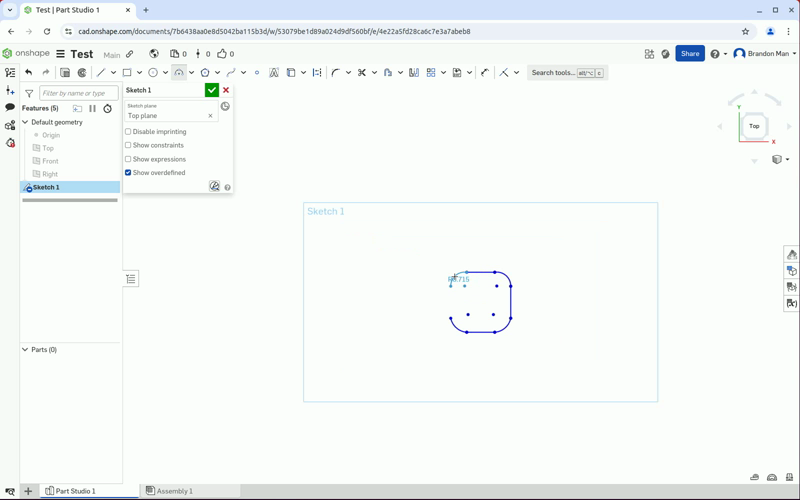
scroll(6)
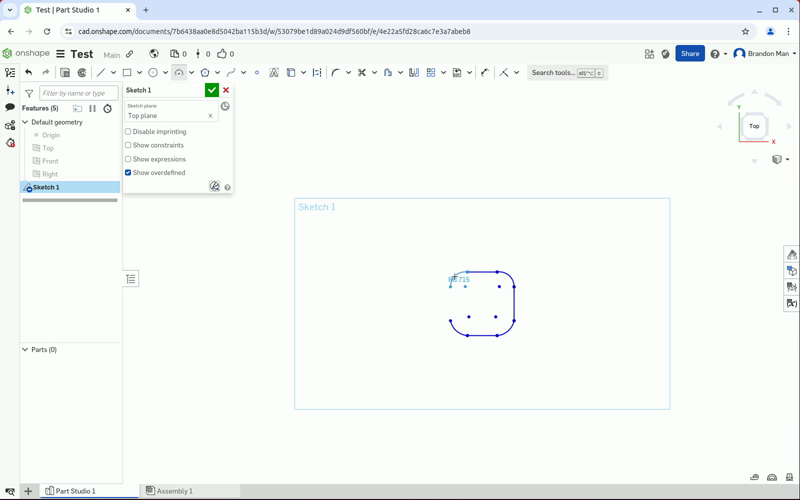
scroll(6)
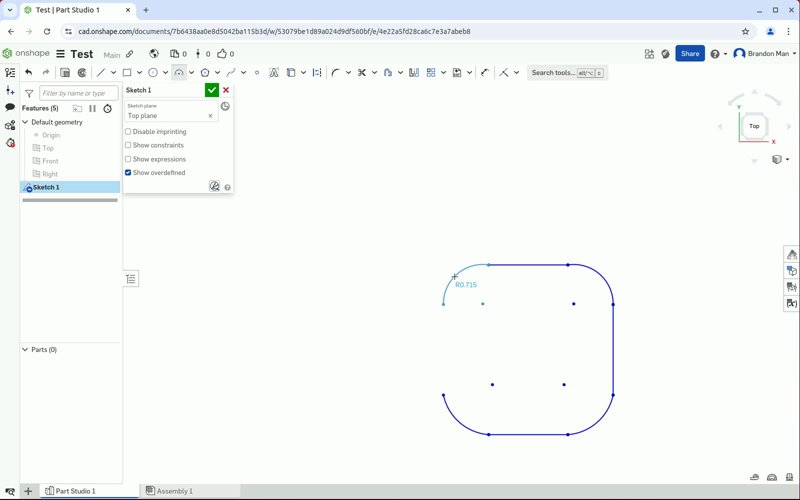
click(454, 276)
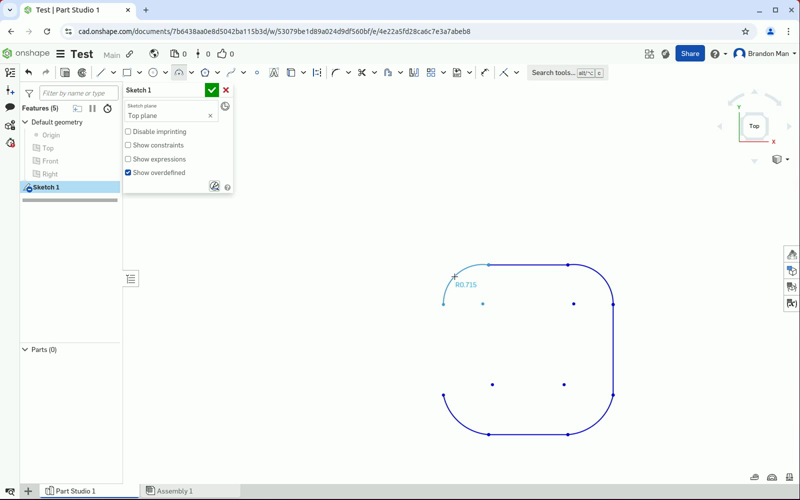
scroll(-6)
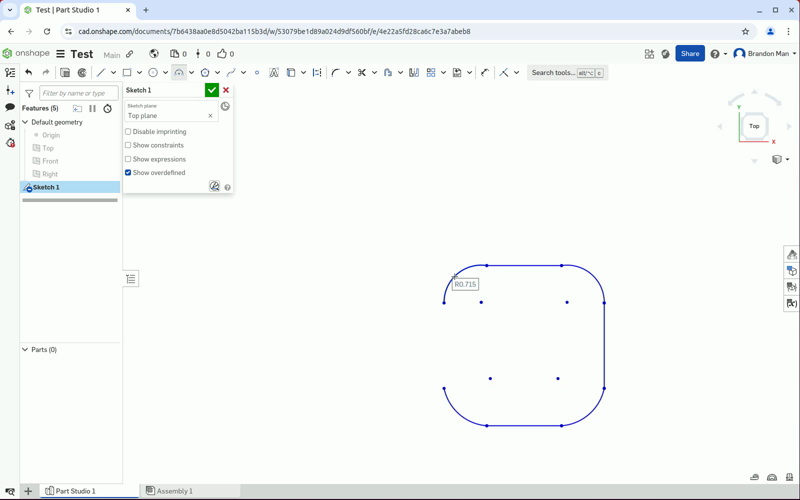
scroll(-6)
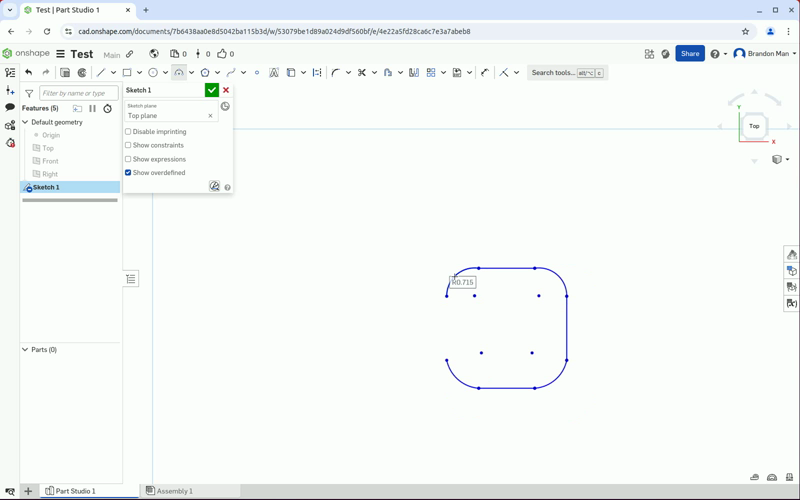
scroll(-6)
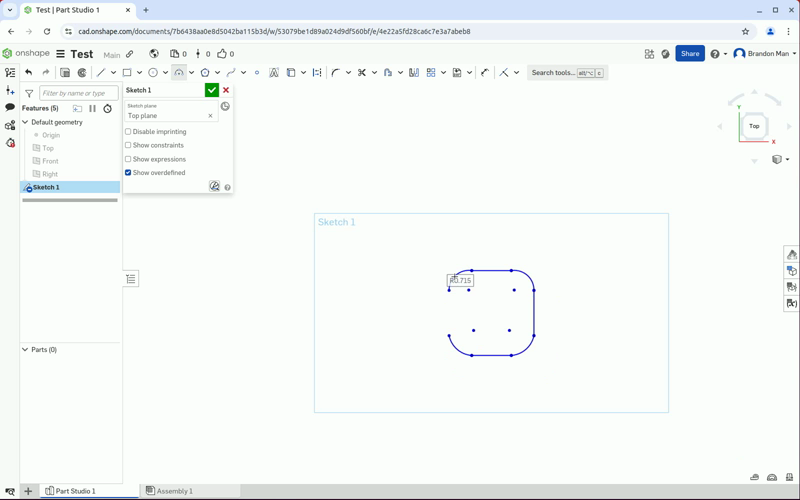
scroll(-6)
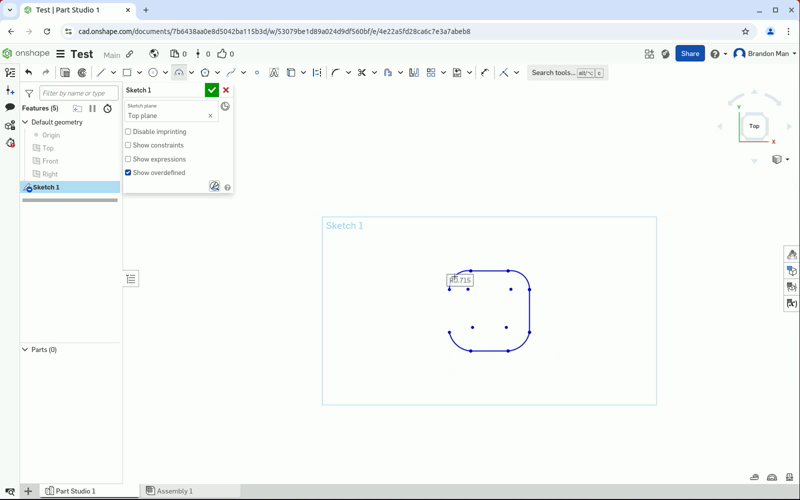
scroll(-6)
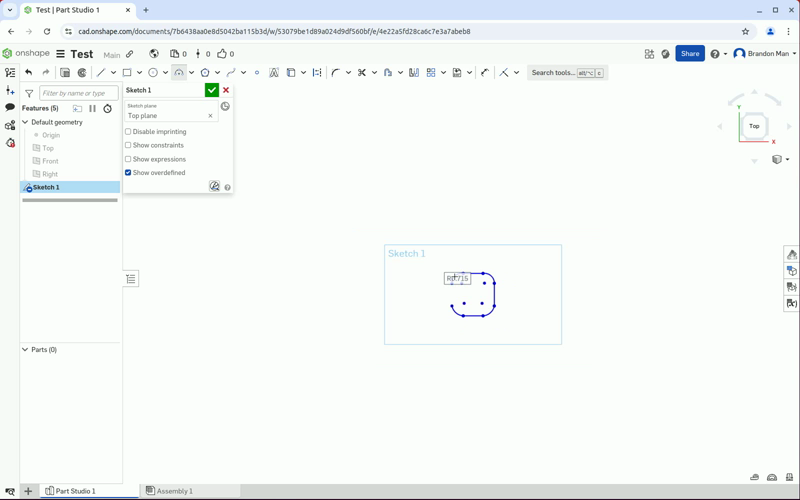
scroll(-6)
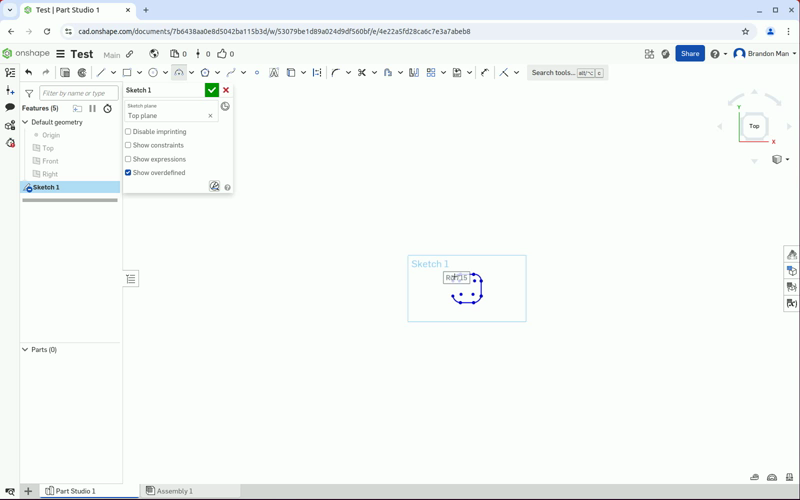
scroll(-6)
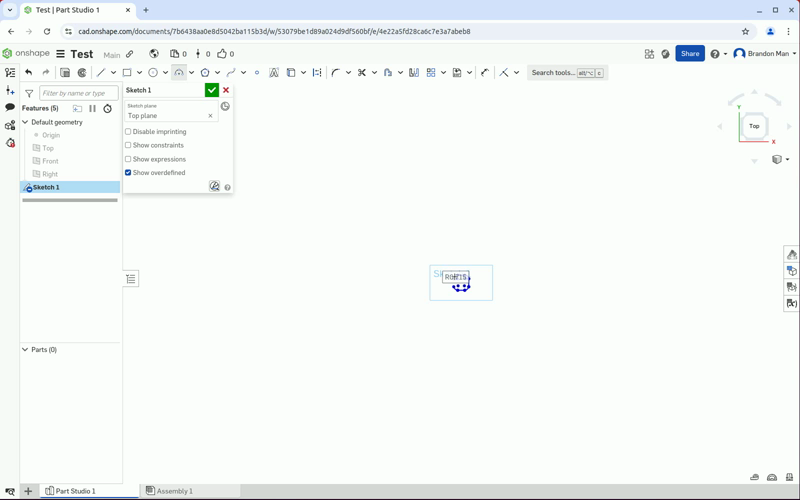
key_up(shift)
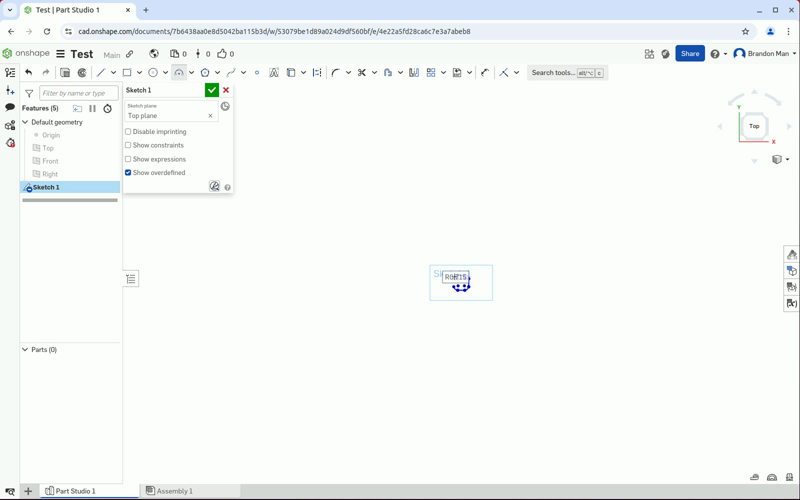
key(esc)
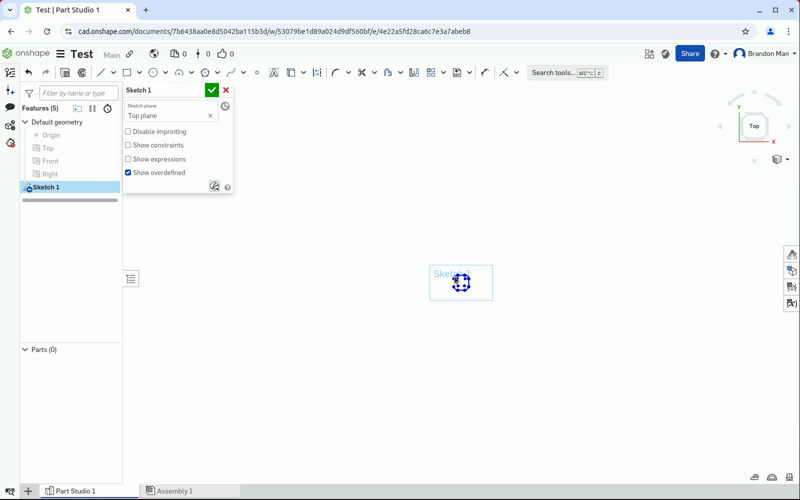
key(l)
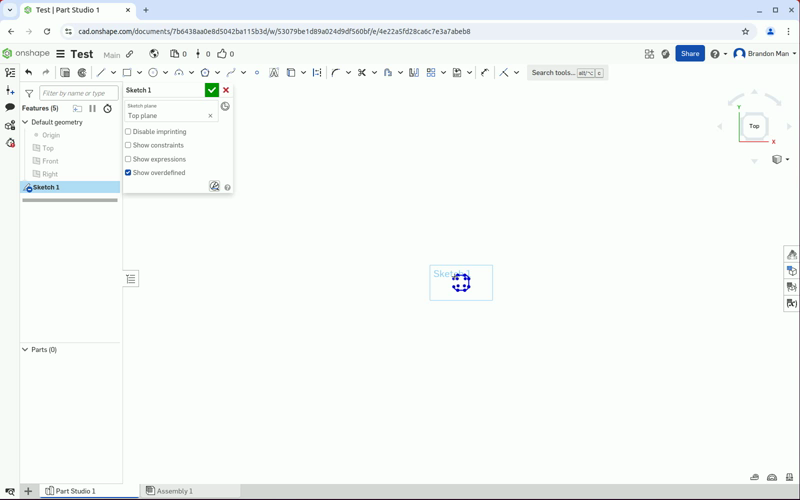
mouse_move(453, 278)
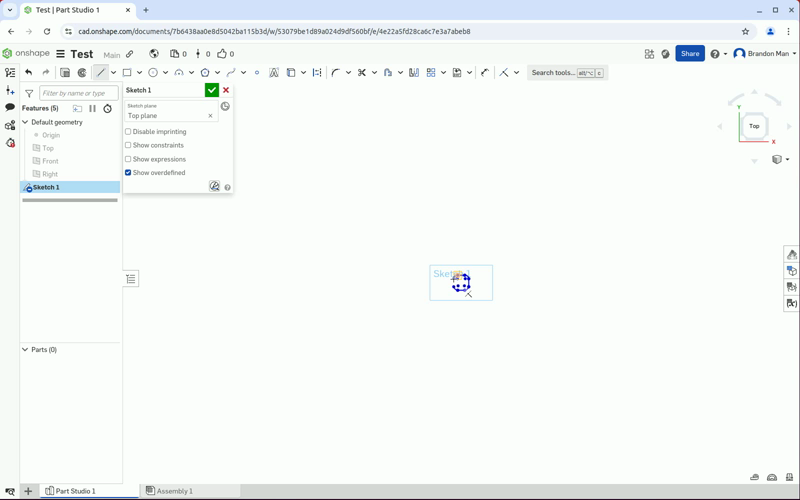
scroll(6)
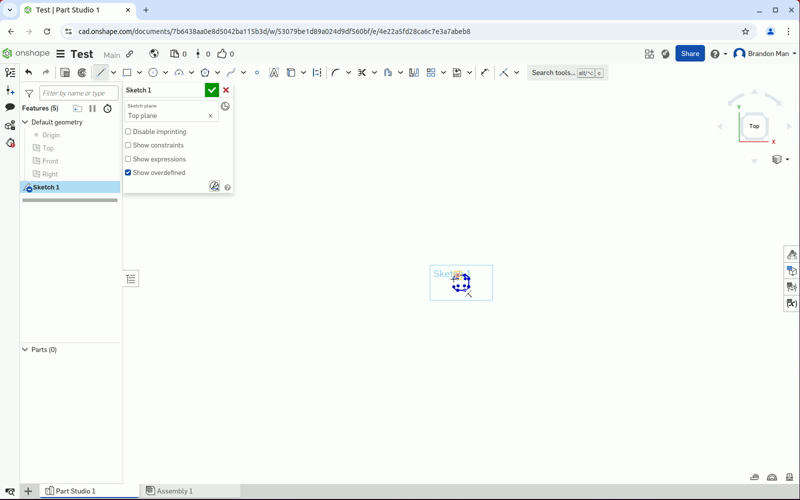
scroll(6)
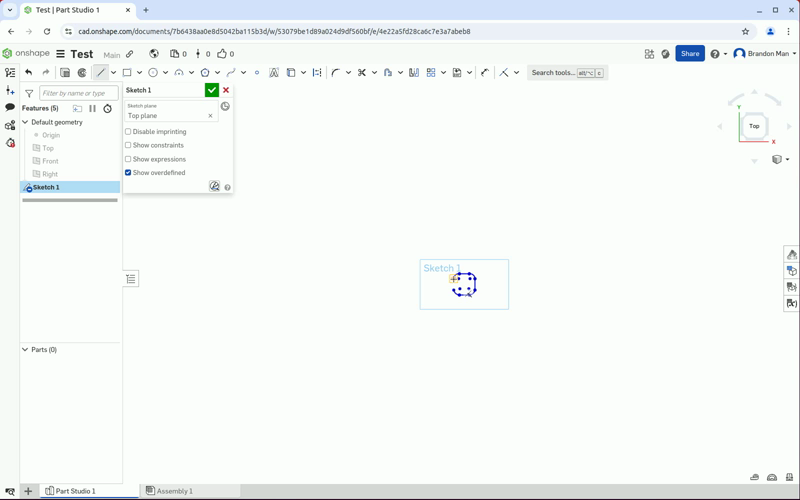
scroll(6)
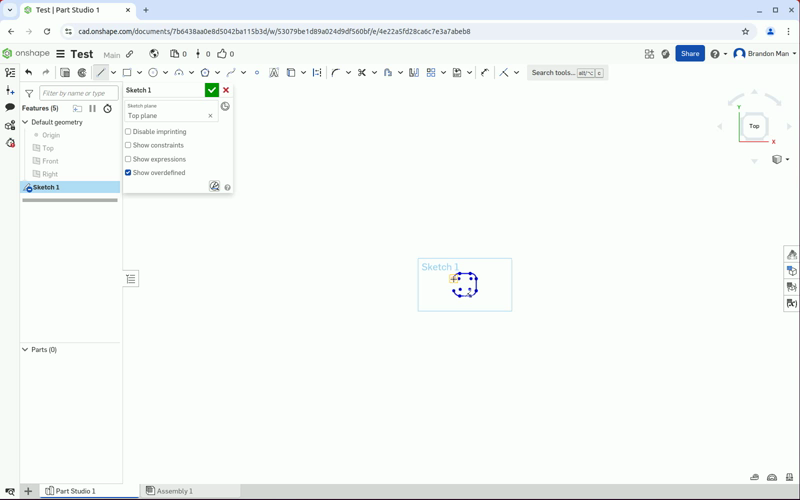
scroll(6)
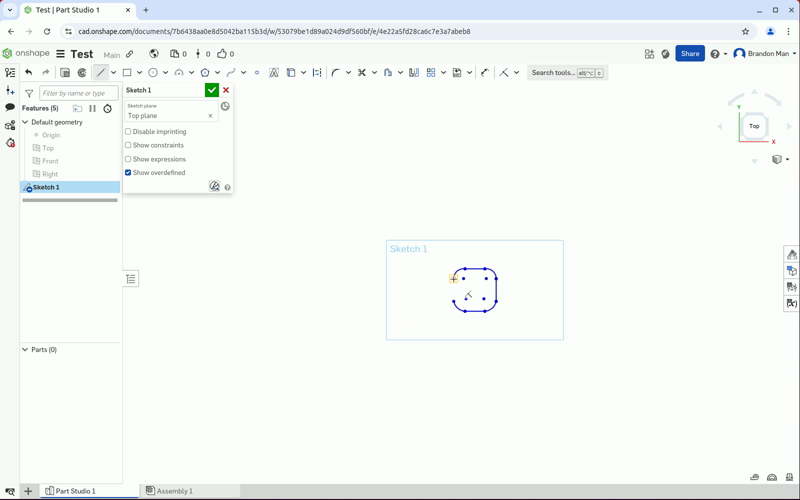
scroll(6)
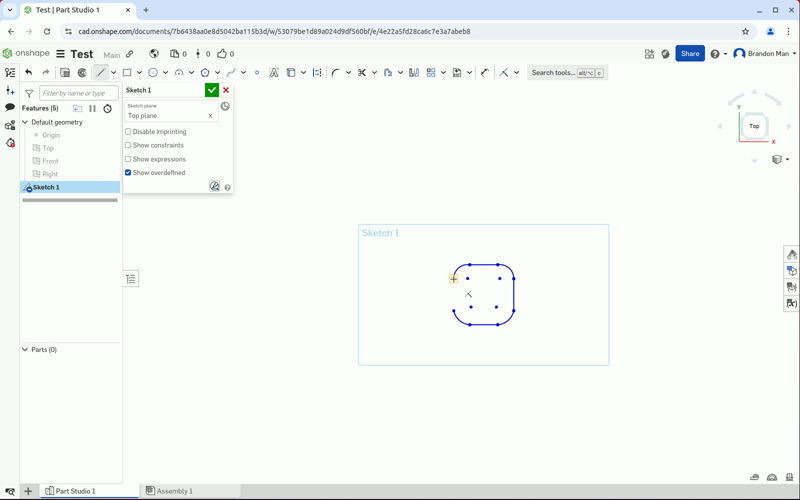
scroll(6)
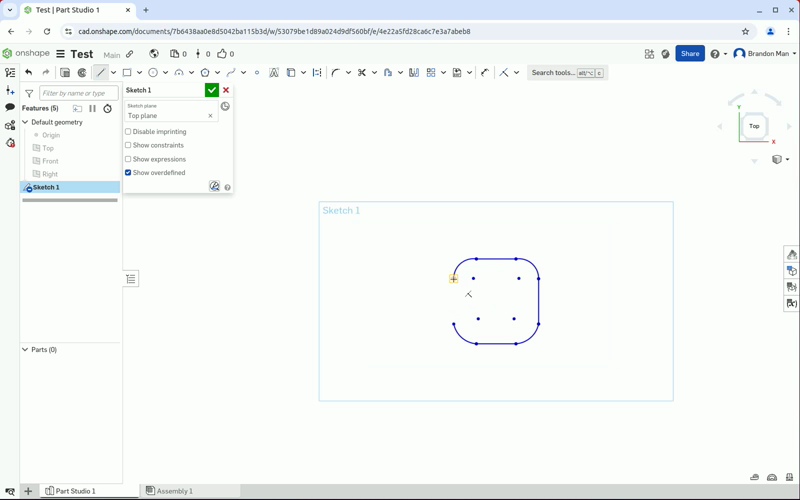
scroll(6)
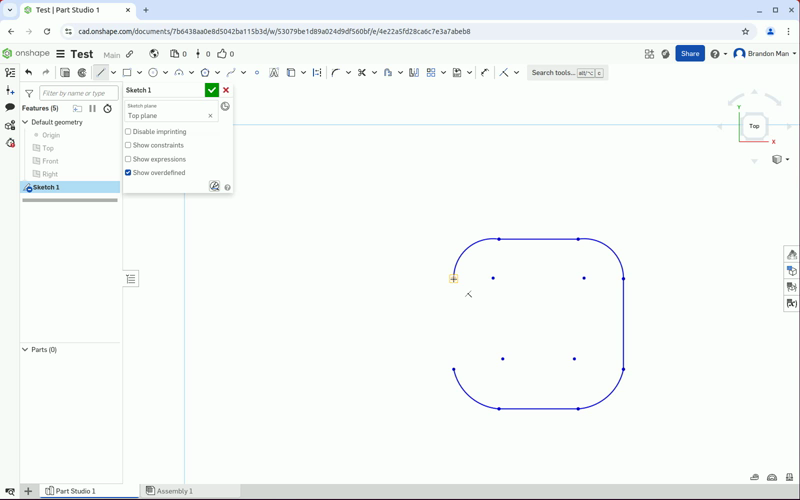
click(453, 278)
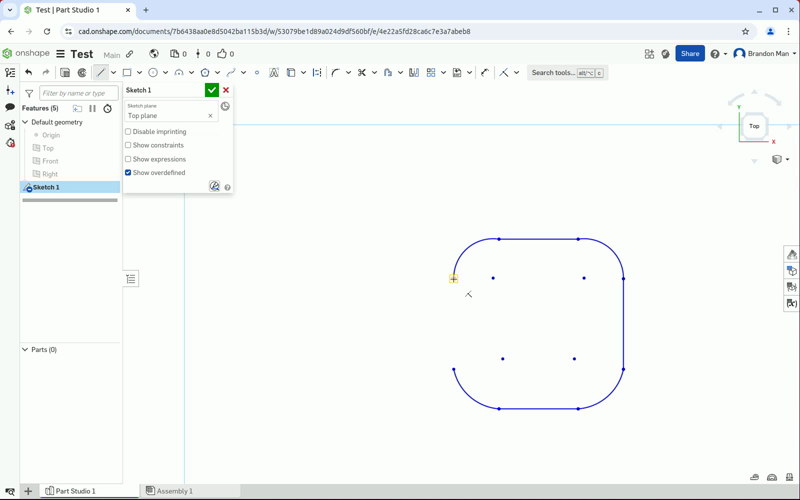
scroll(-6)
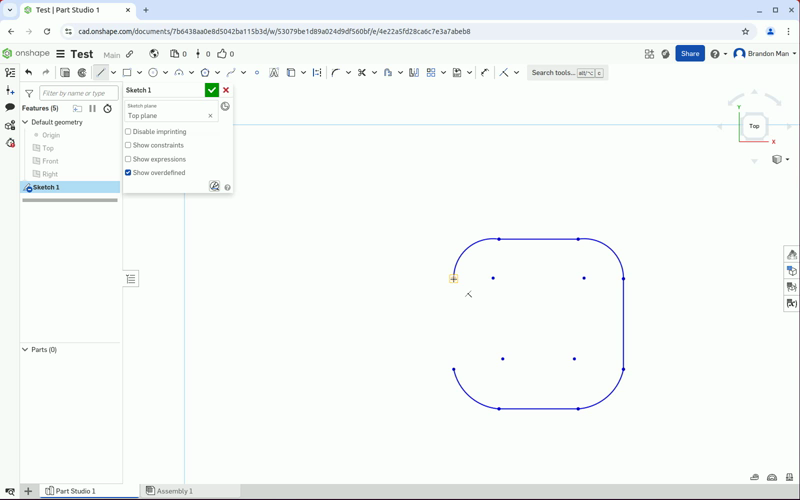
scroll(-6)
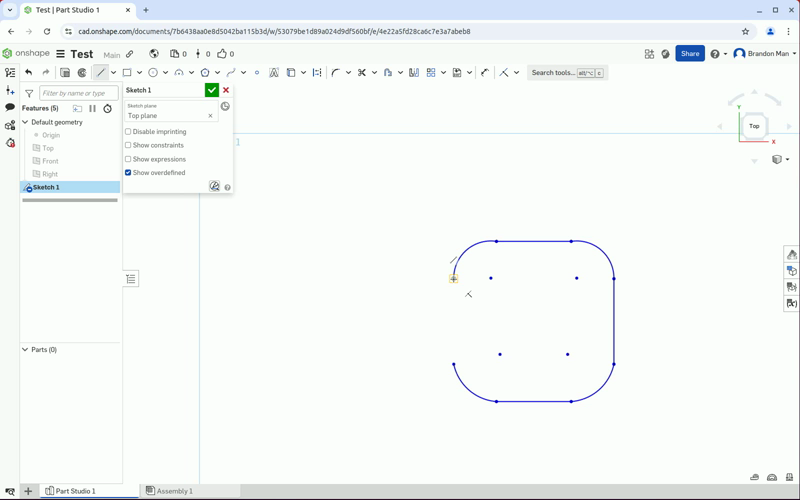
scroll(-6)
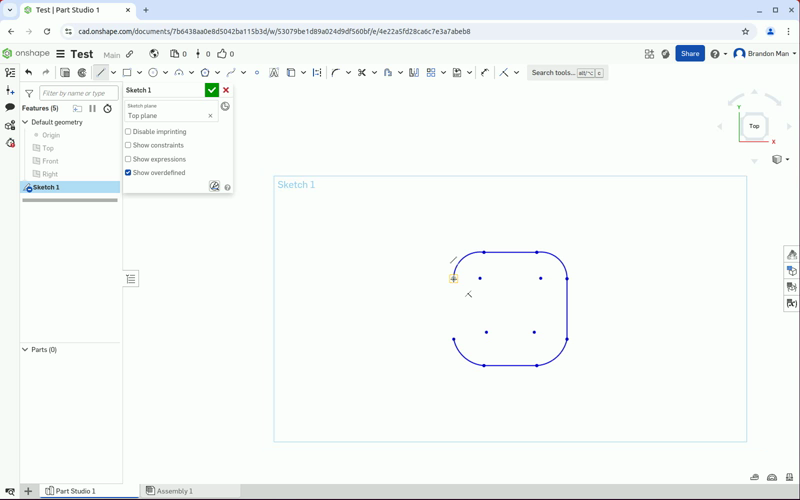
scroll(-6)
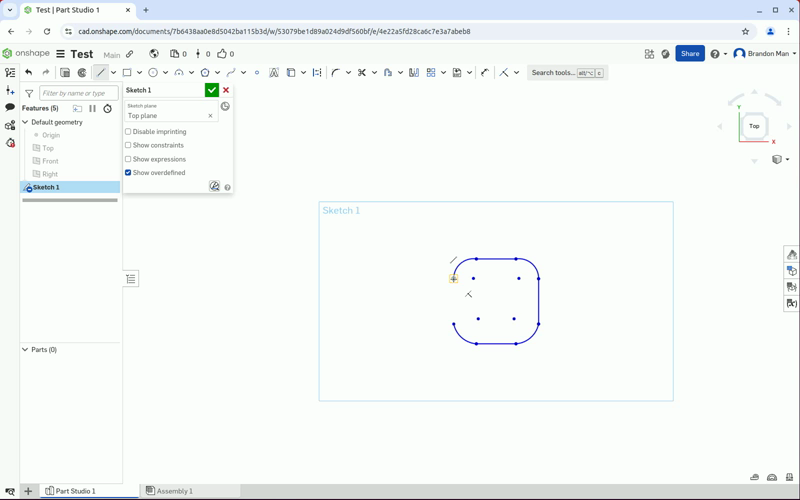
scroll(-6)
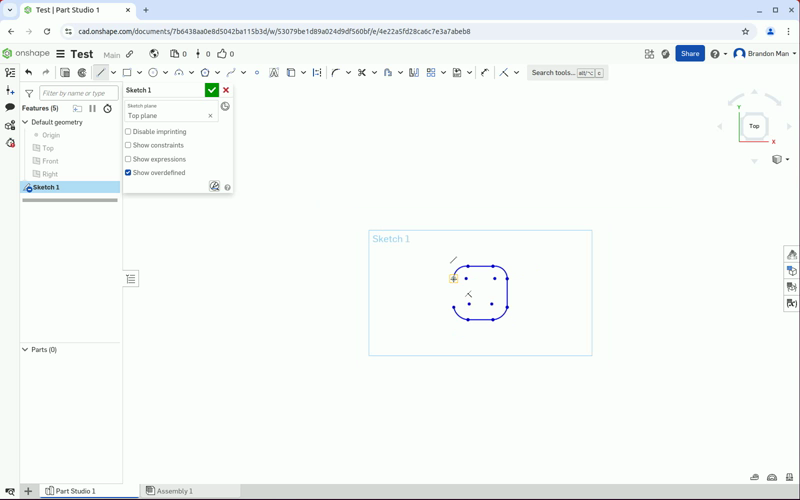
scroll(-6)
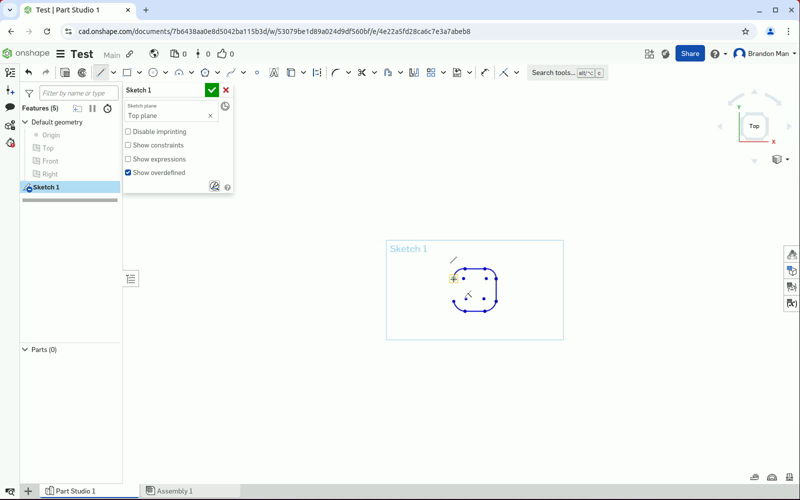
scroll(-6)
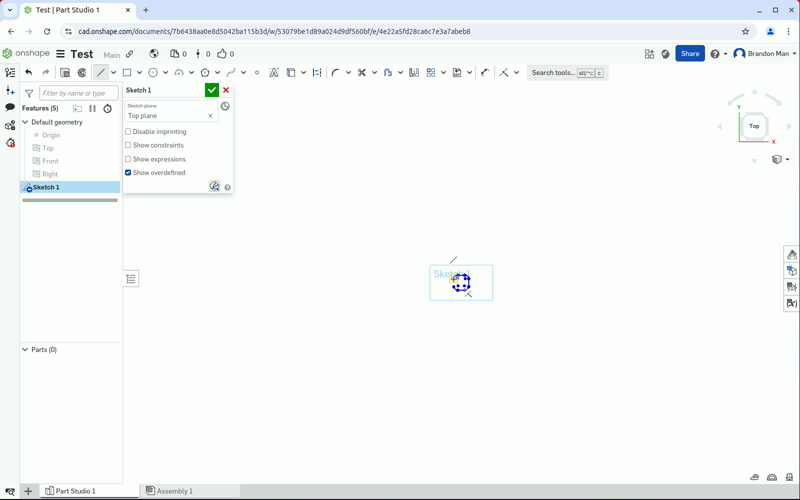
mouse_move(483, 278)
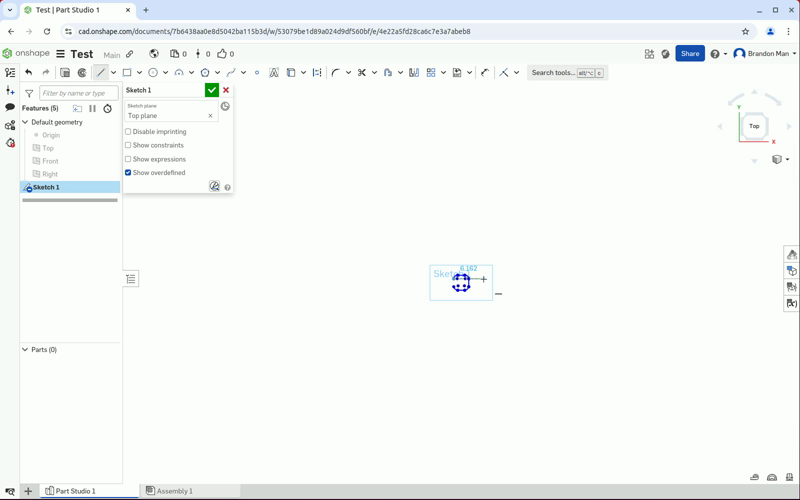
key_down(shift)
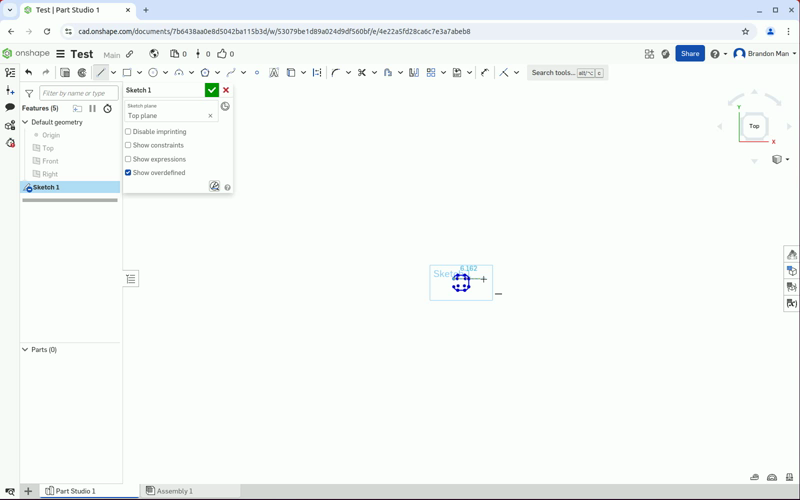
mouse_move(453, 286)
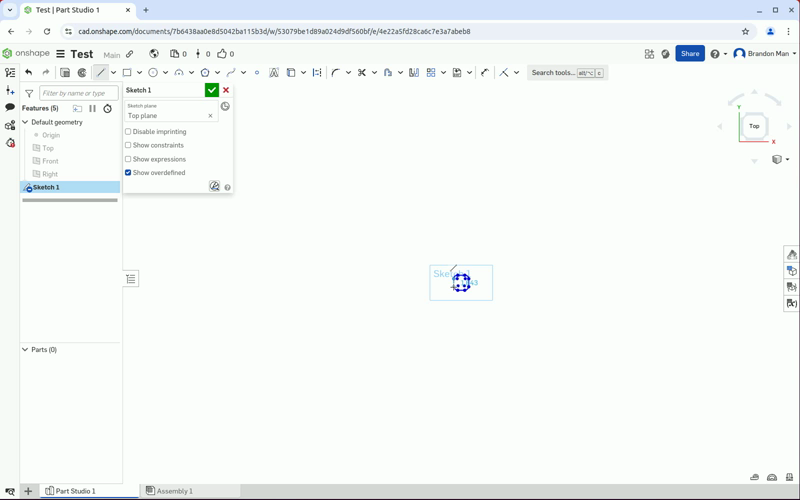
scroll(6)
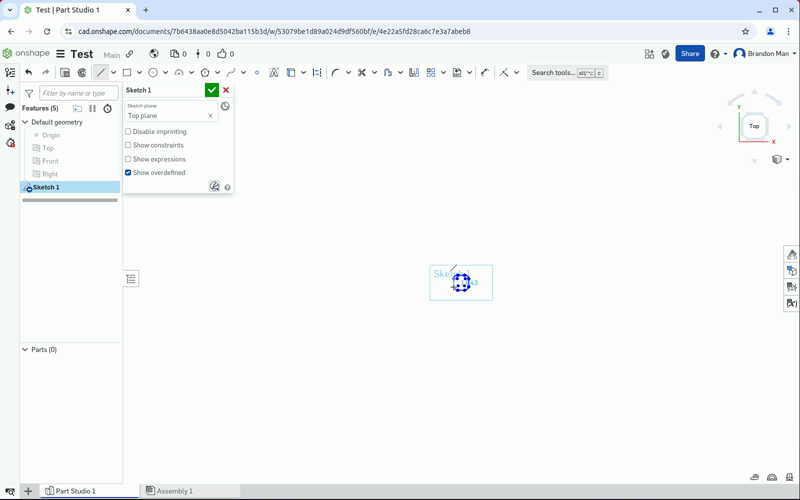
scroll(6)
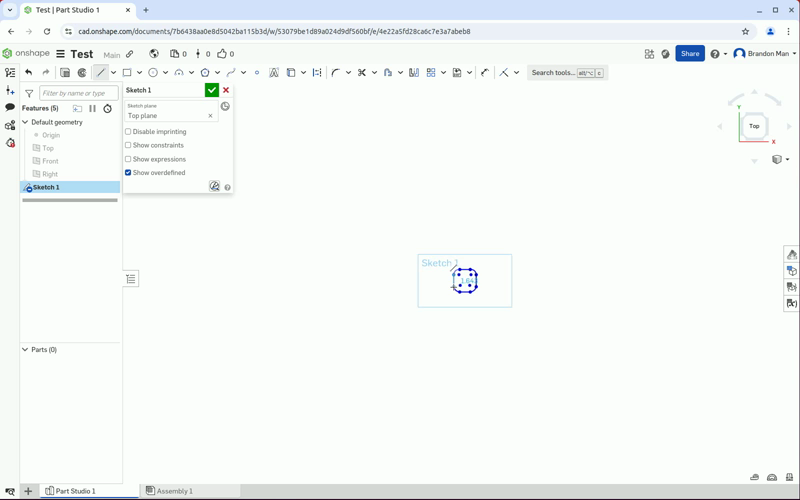
scroll(6)
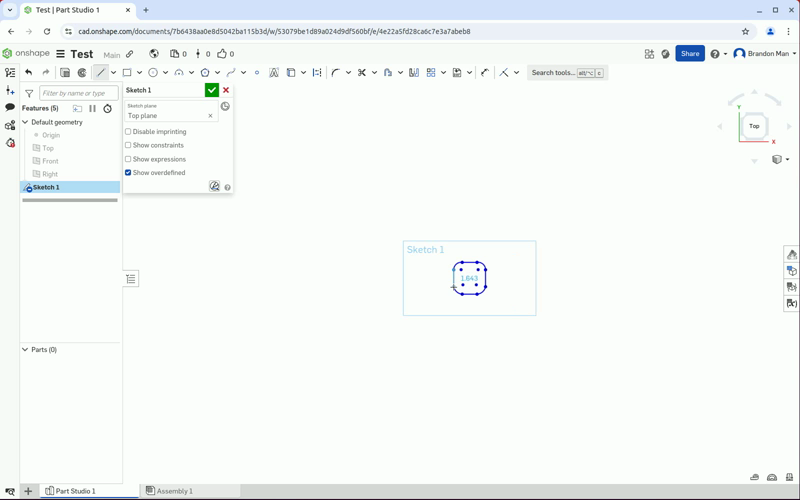
scroll(6)
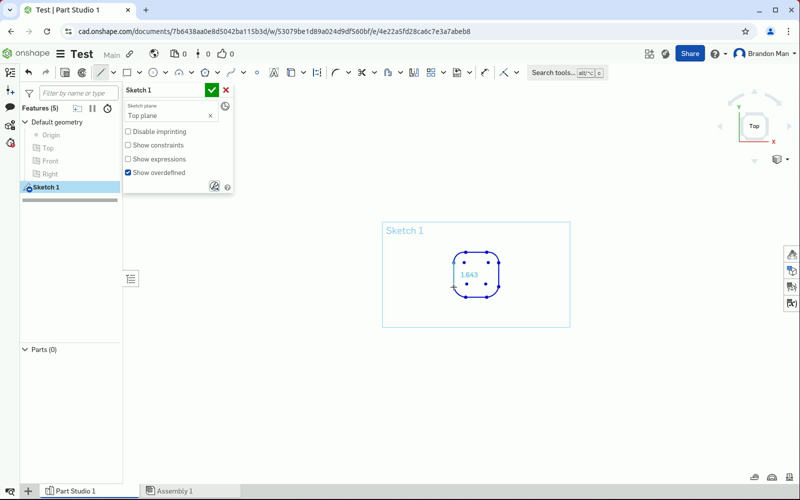
scroll(6)
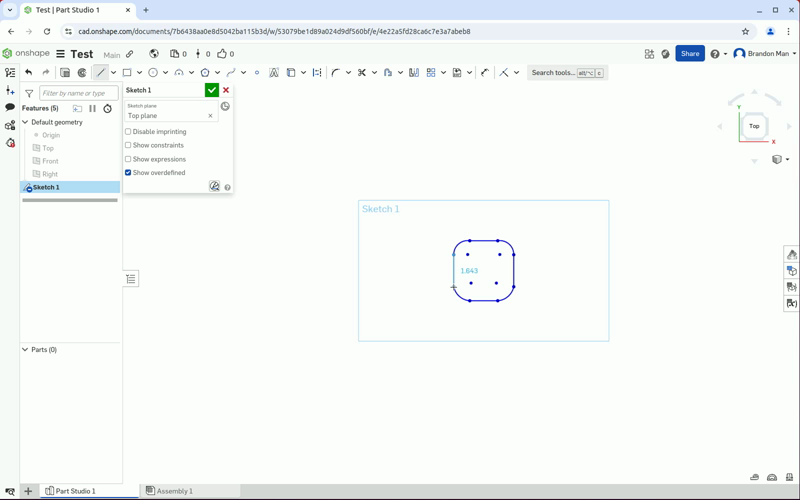
scroll(6)
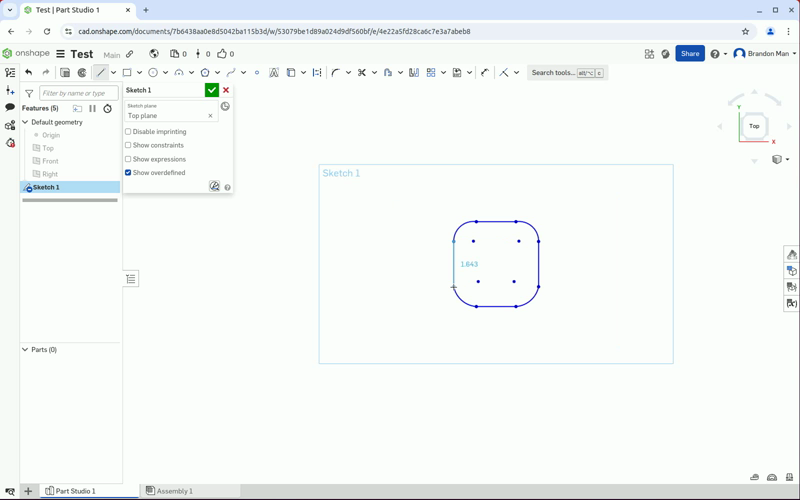
scroll(6)
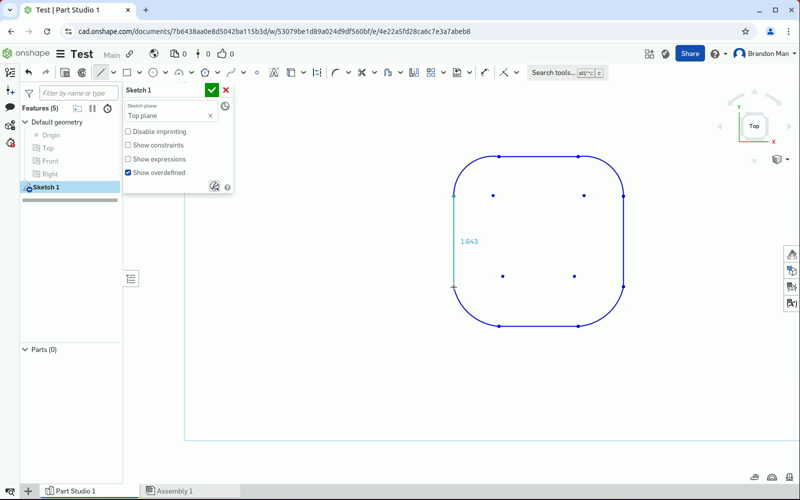
key_up(shift)
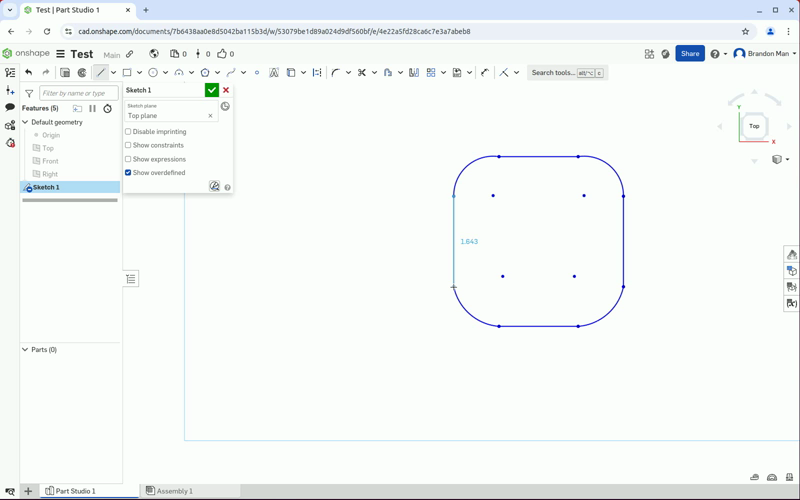
click(453, 286)
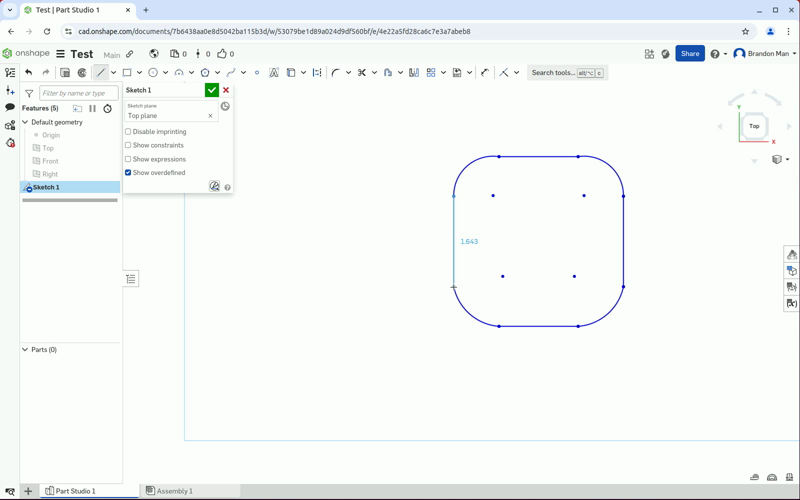
scroll(-6)
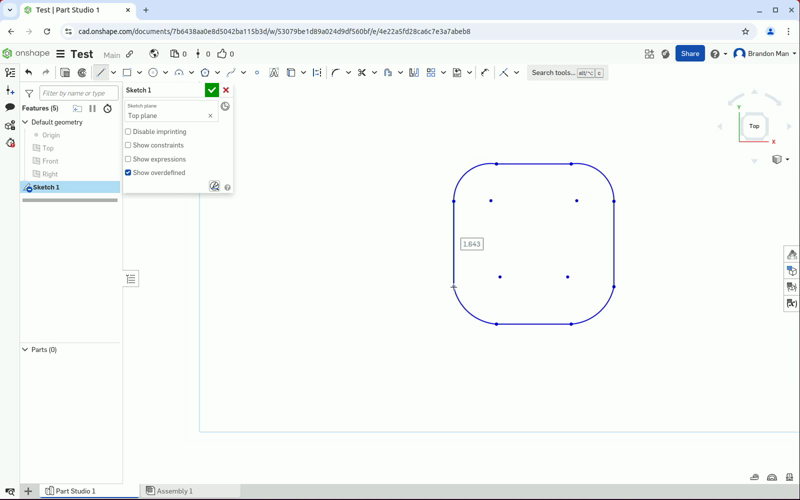
scroll(-6)
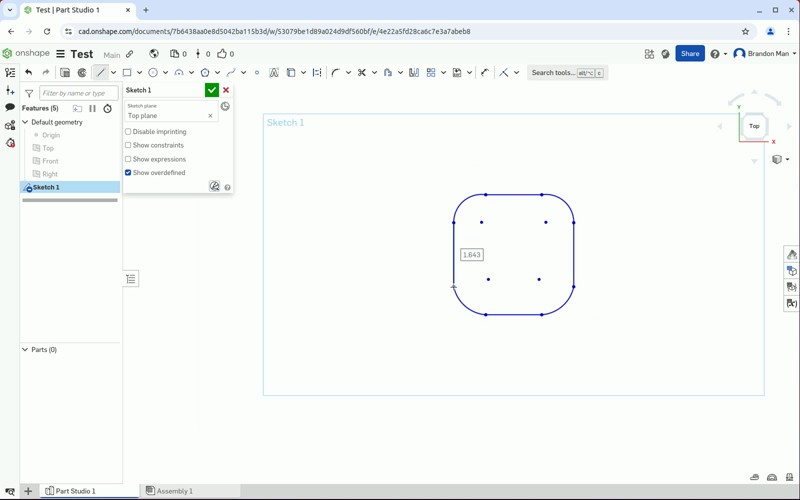
scroll(-6)
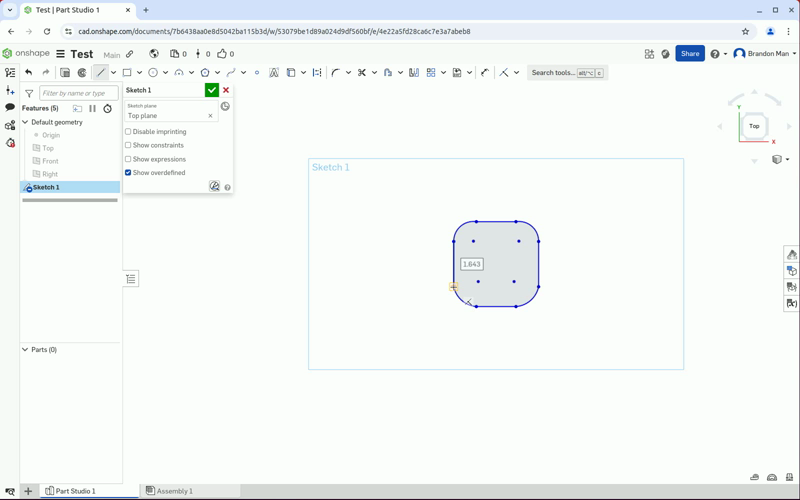
scroll(-6)
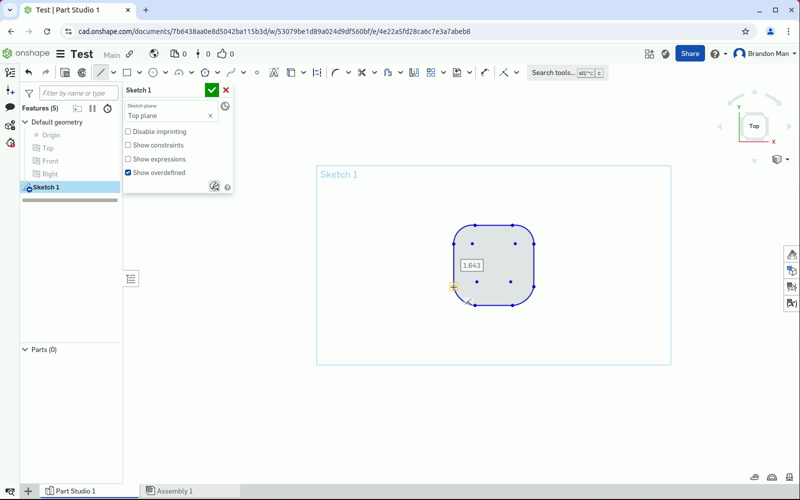
scroll(-6)
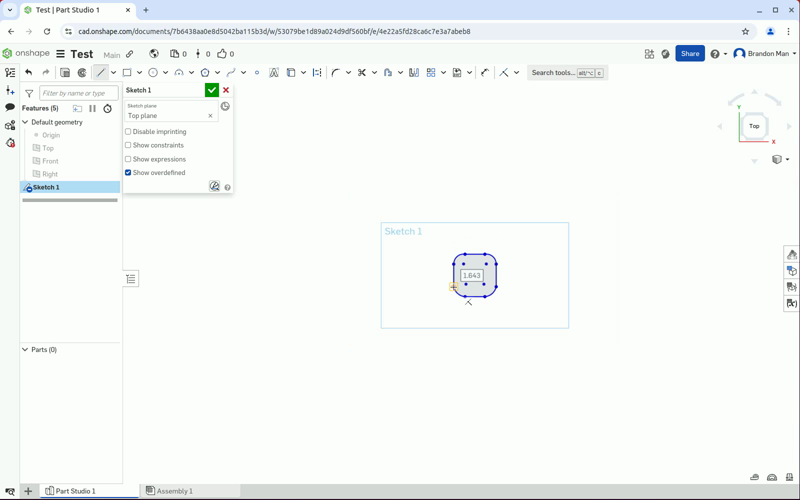
scroll(-6)
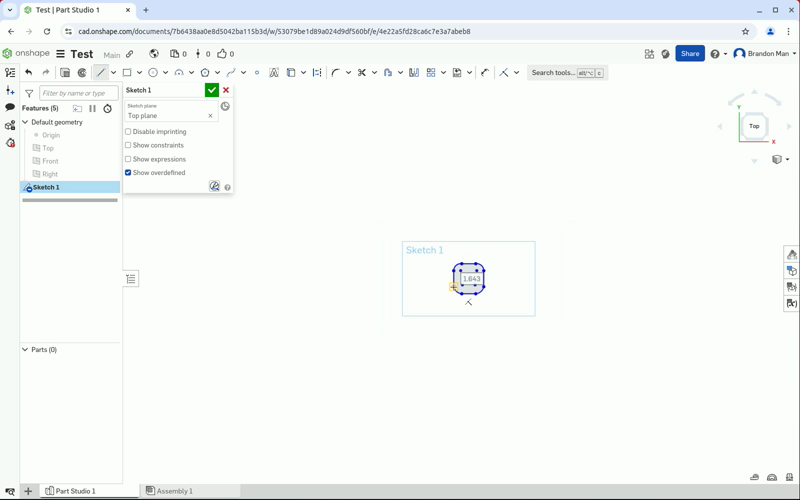
scroll(-6)
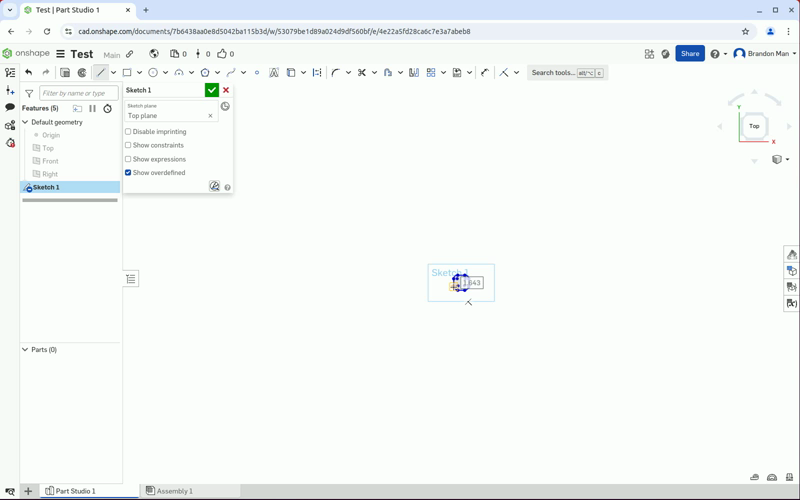
key(esc)
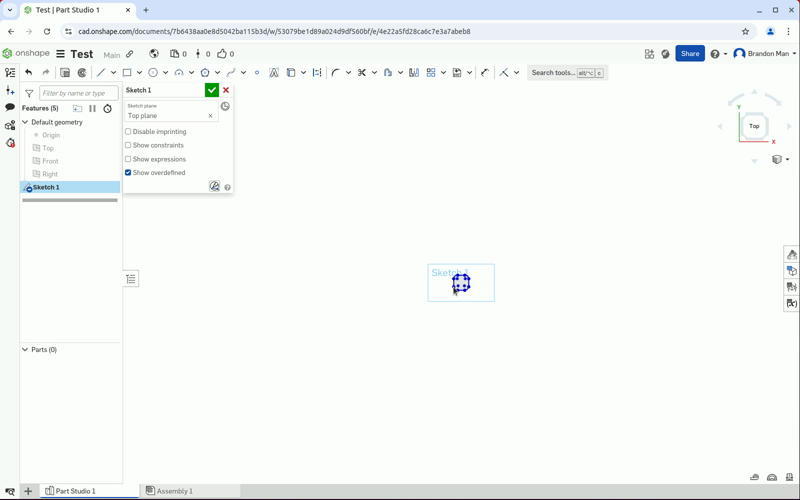
mouse_move(459, 289)
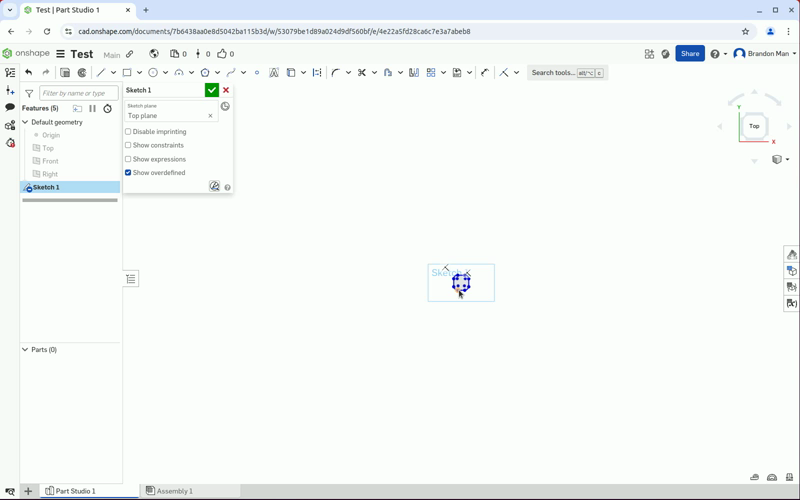
scroll(6)
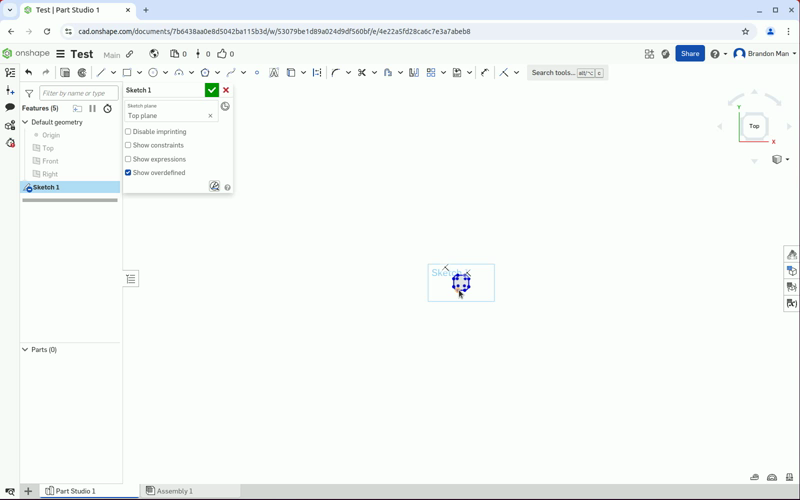
scroll(6)
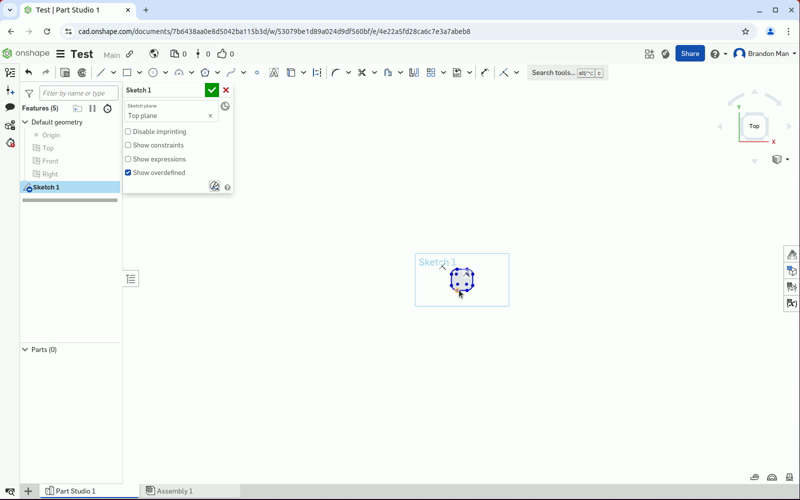
scroll(6)
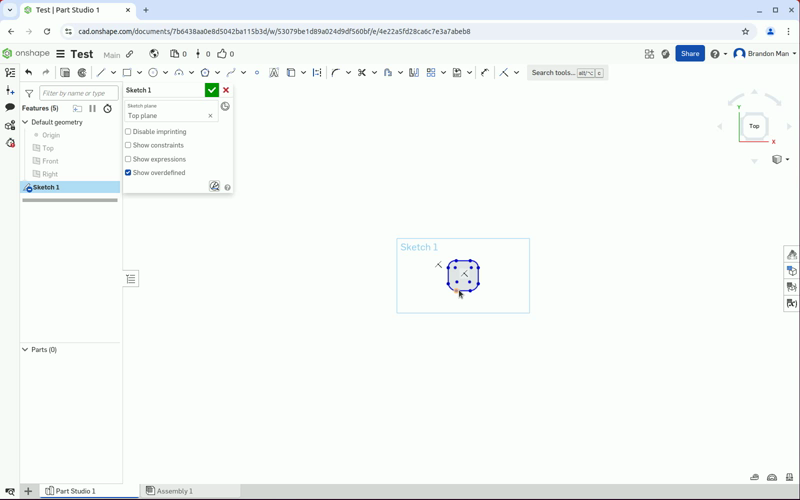
scroll(6)
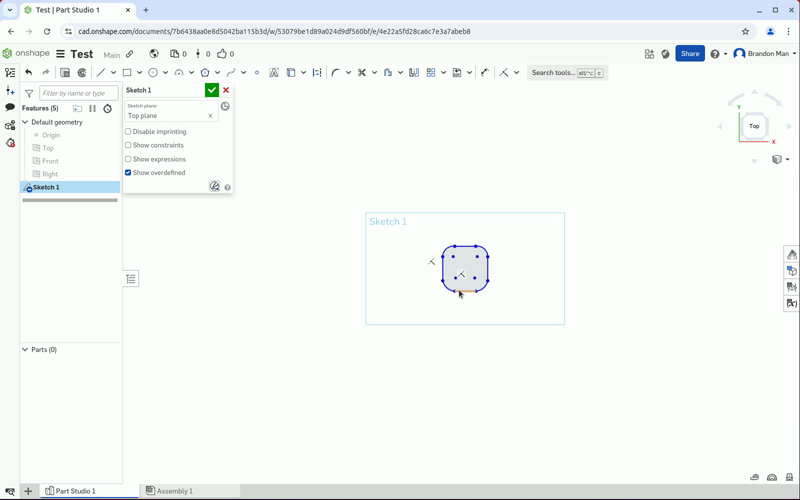
scroll(6)
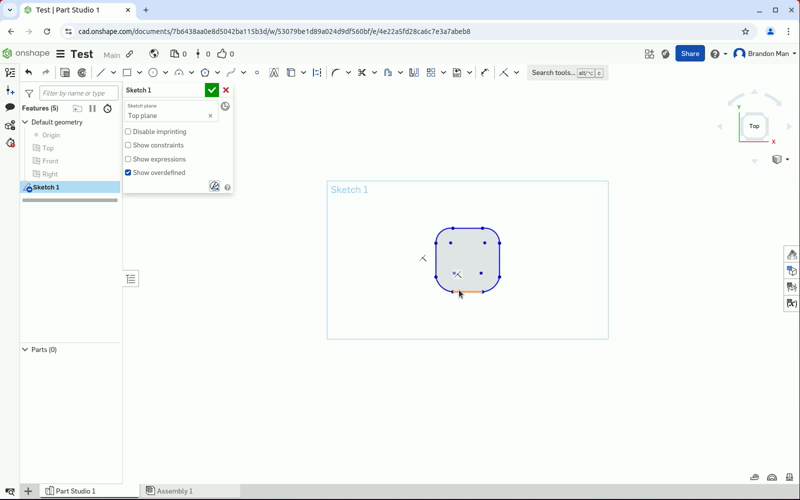
scroll(6)
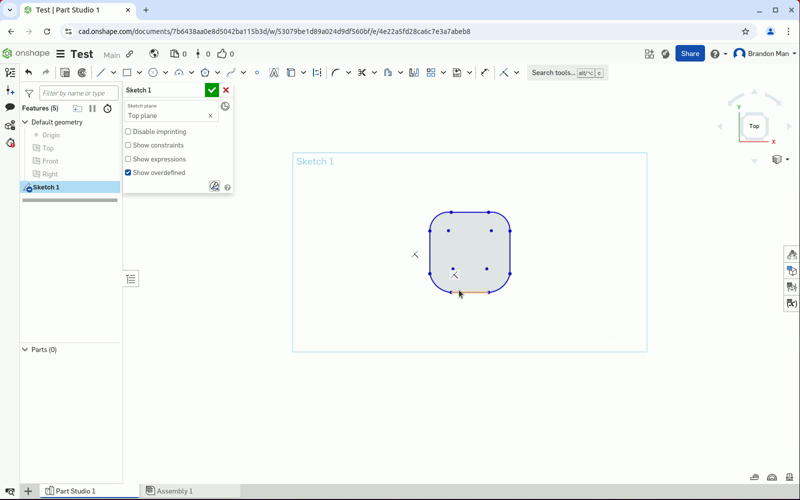
scroll(6)
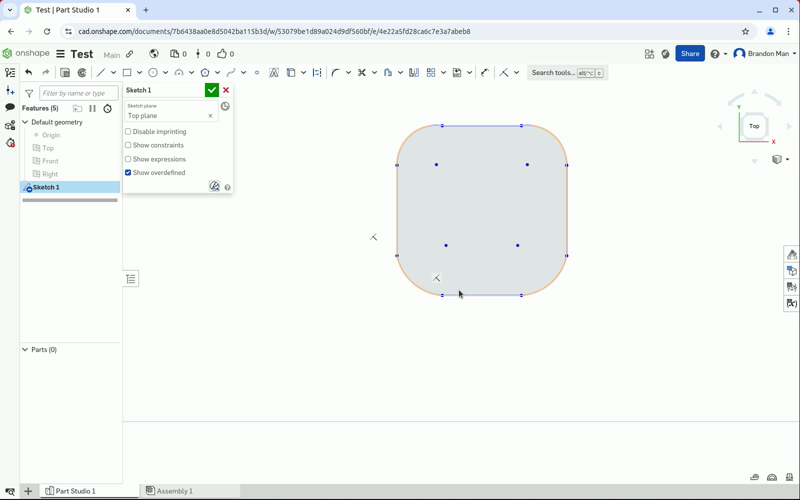
click(459, 289)
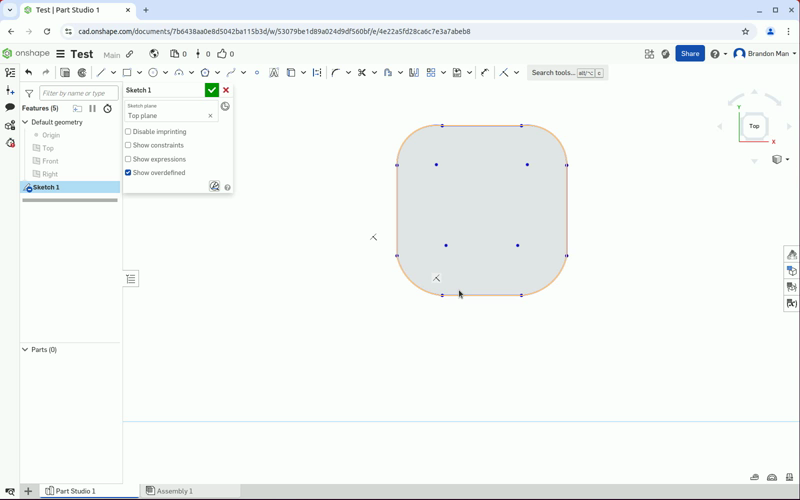
scroll(-6)
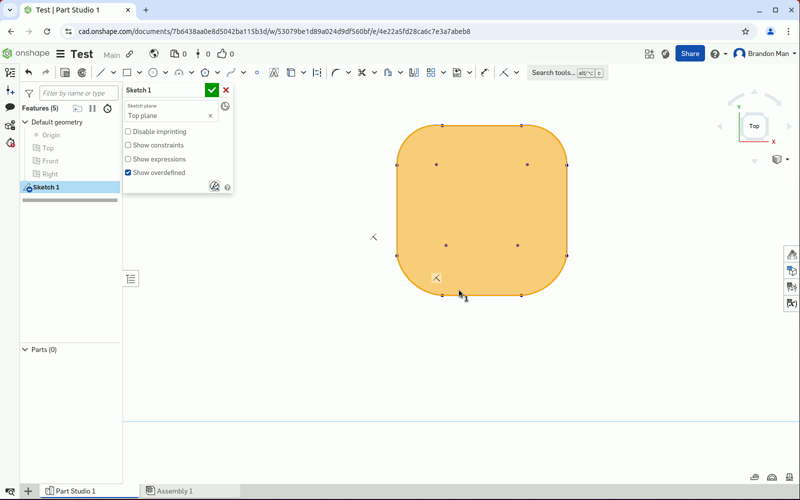
scroll(-6)
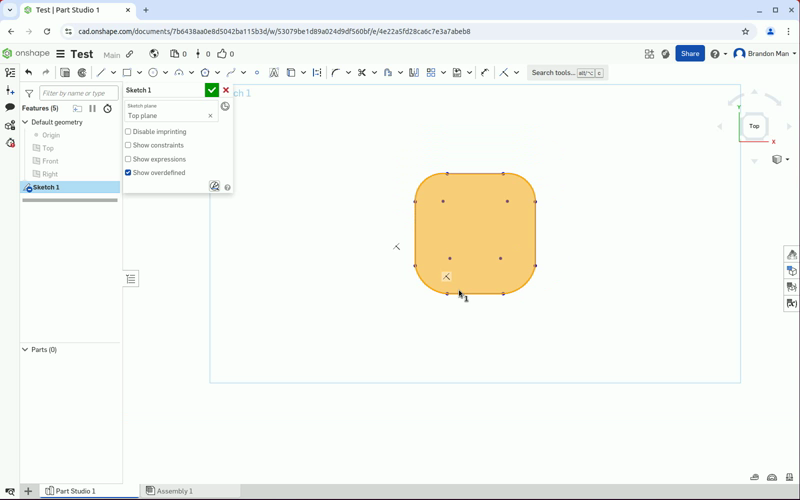
scroll(-6)
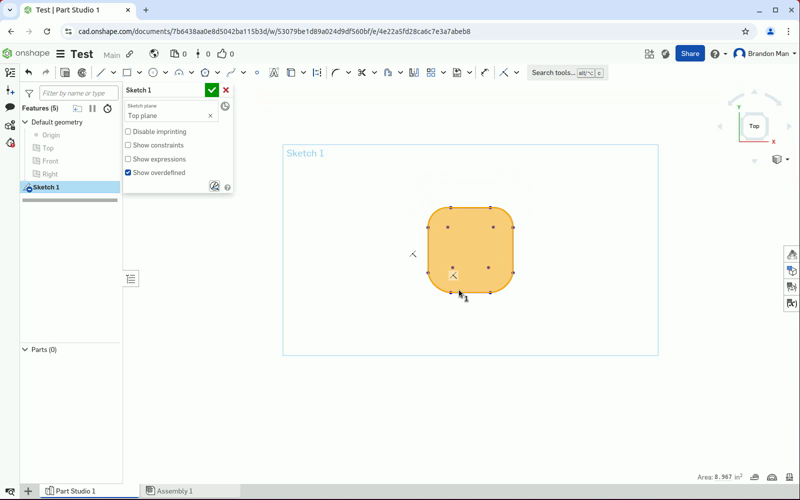
scroll(-6)
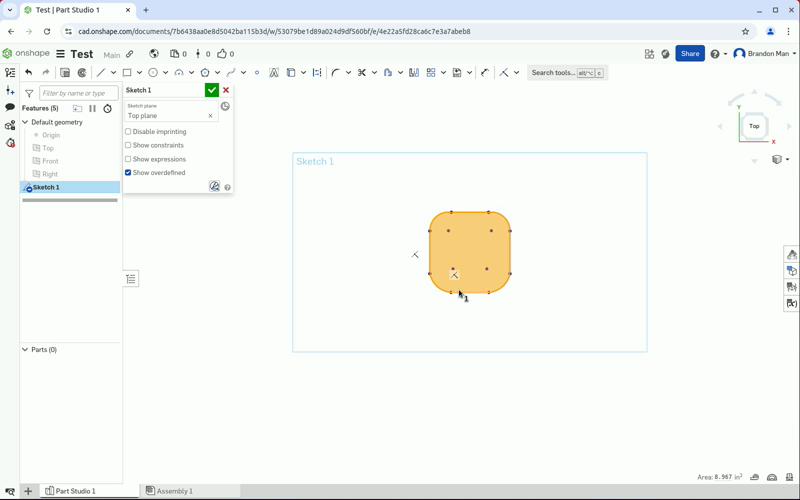
scroll(-6)
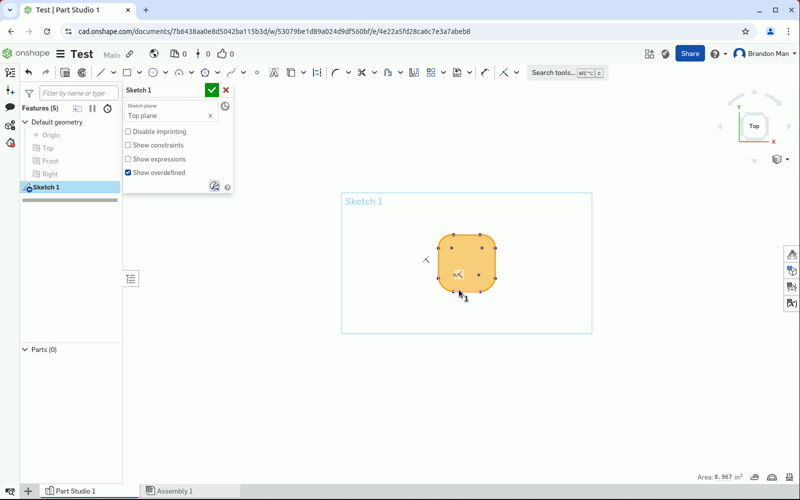
scroll(-6)
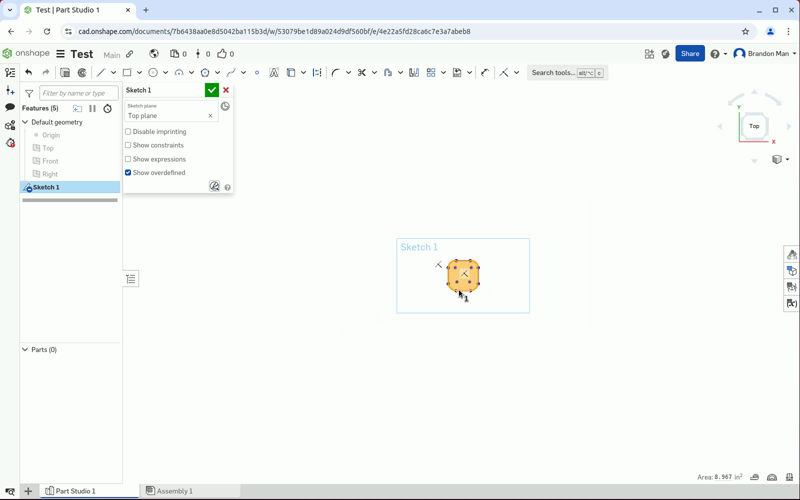
scroll(-6)
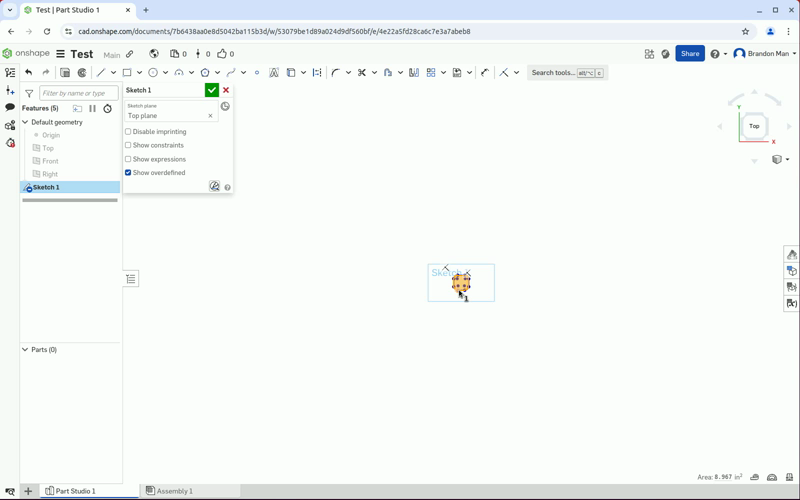
mouse_move(73, 352)
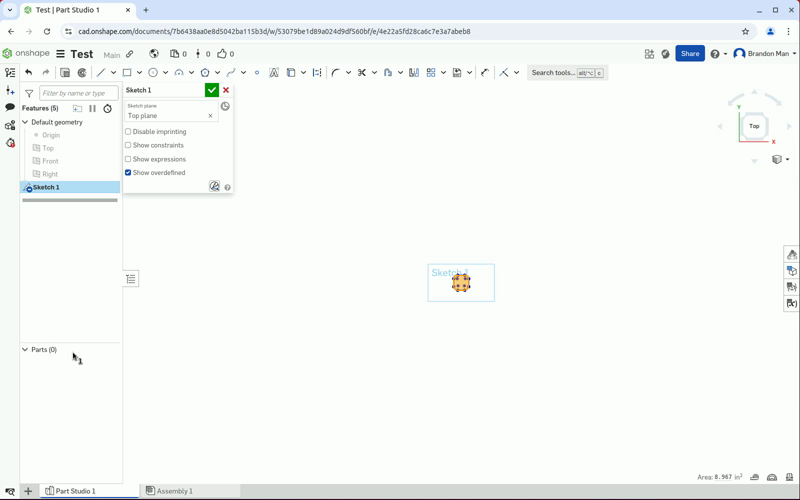
key(shift+y)
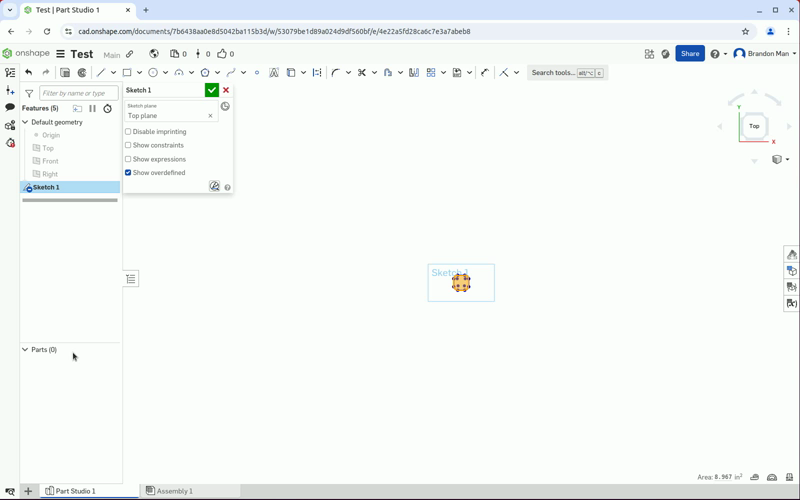
key(shift+e)
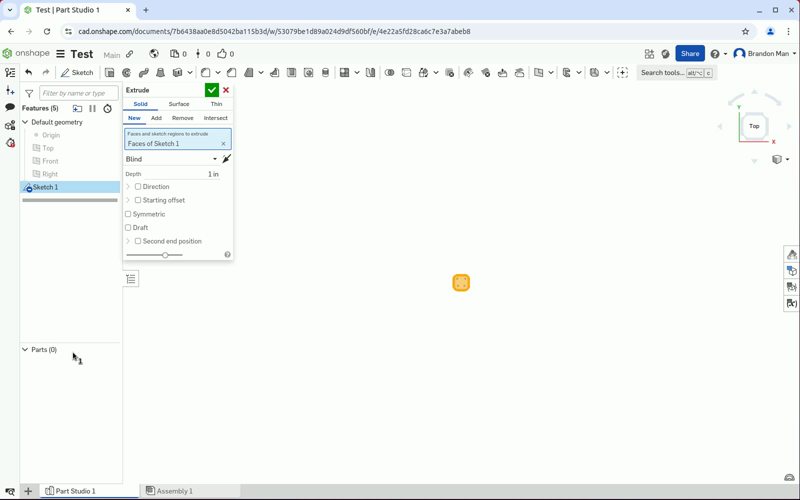
mouse_move(143, 106)
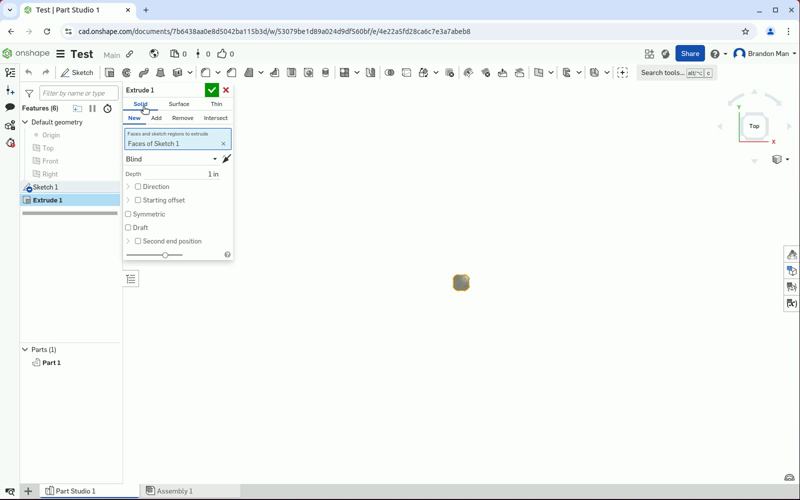
click(143, 106)
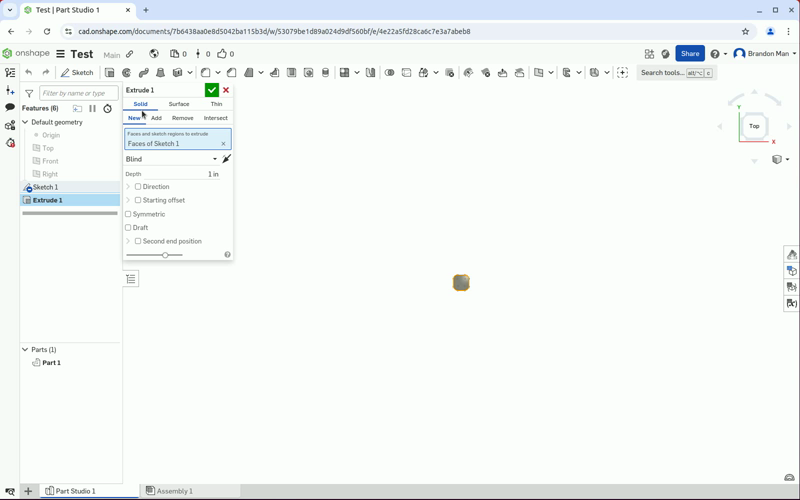
mouse_move(137, 120)
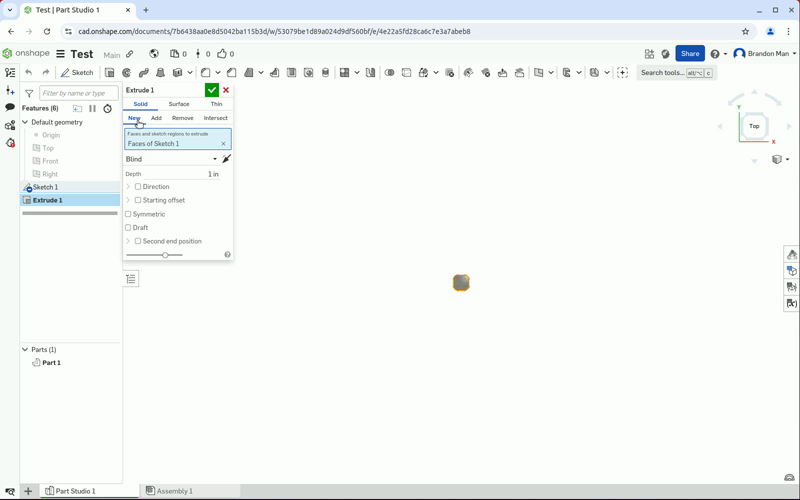
click(137, 120)
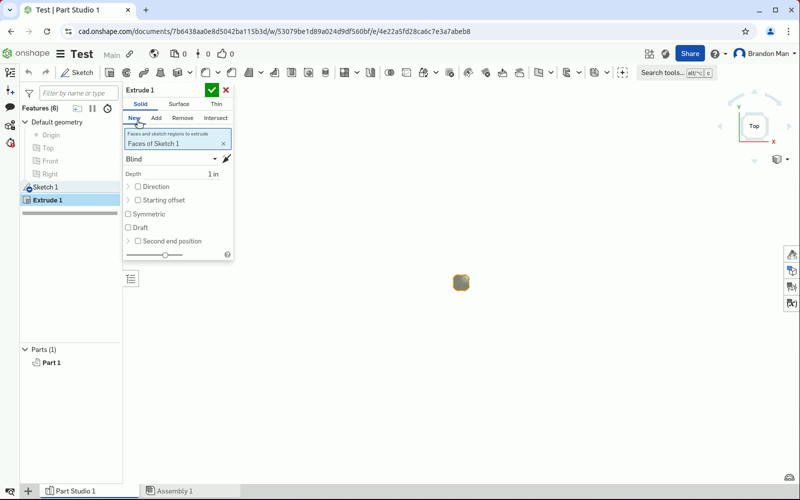
key(tab, 4)
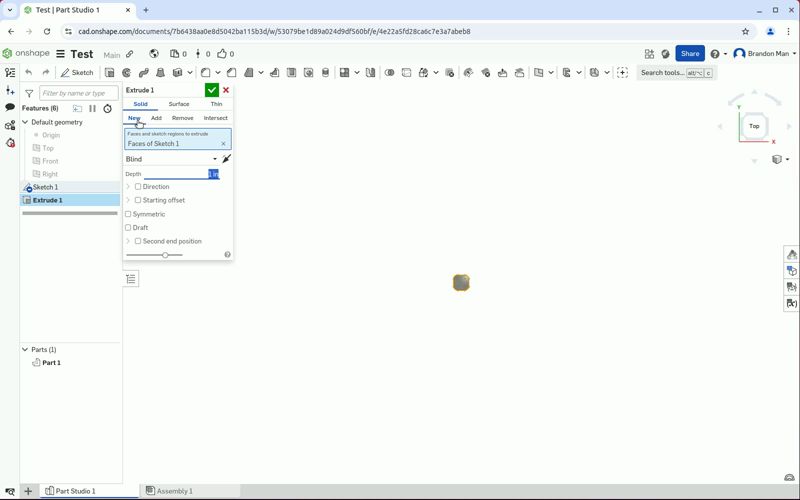
text(23.108)
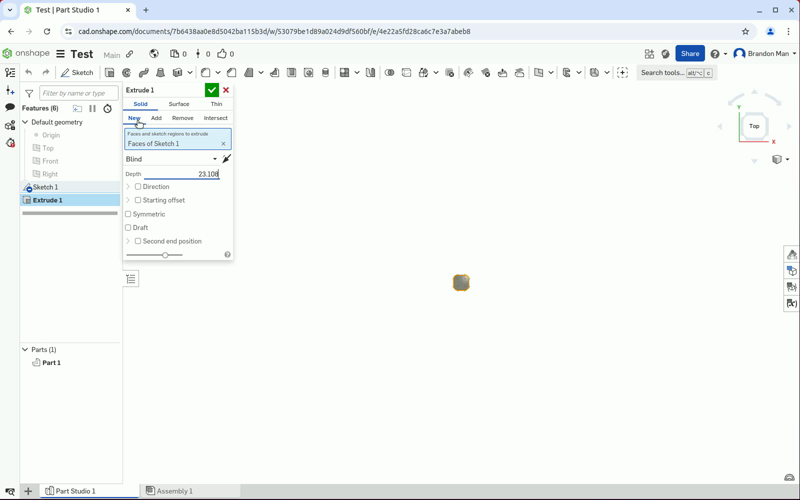
key(enter)
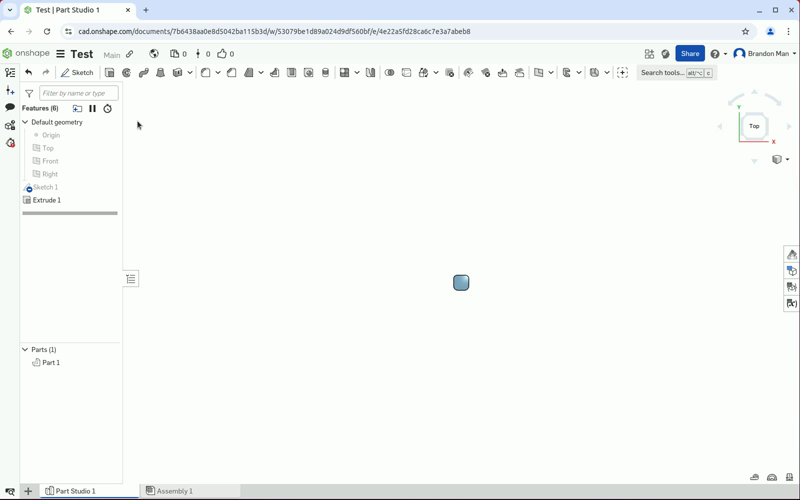
key(shift+h)
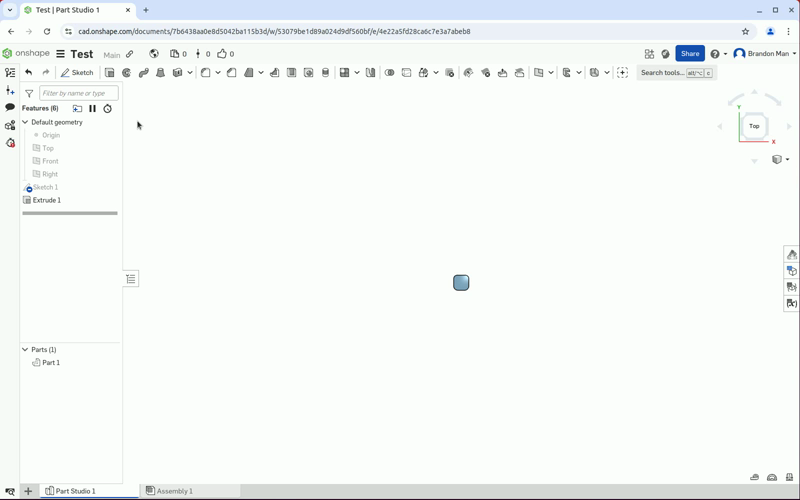
key(shift+h)
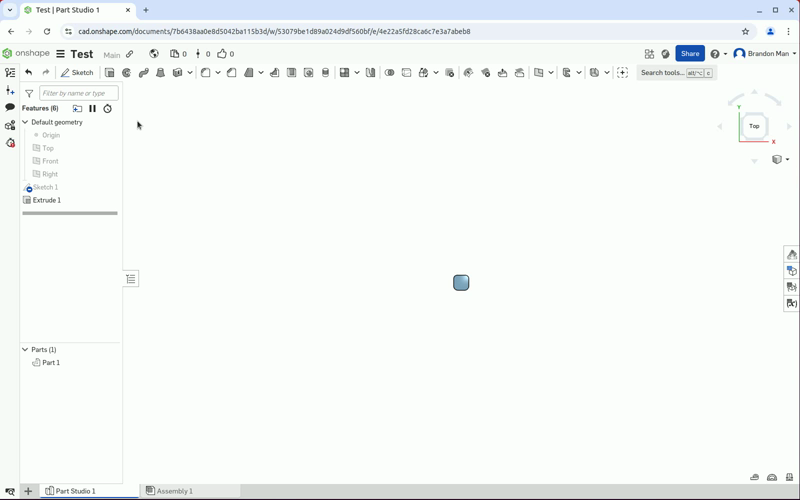
mouse_move(73, 189)
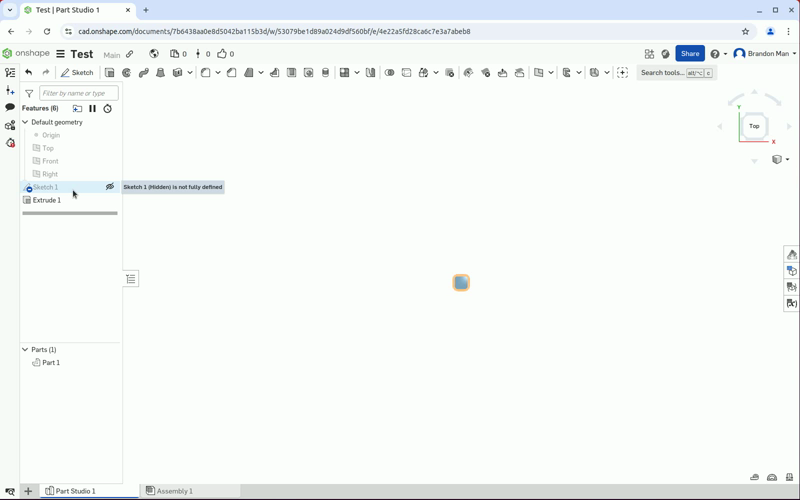
click(73, 189)
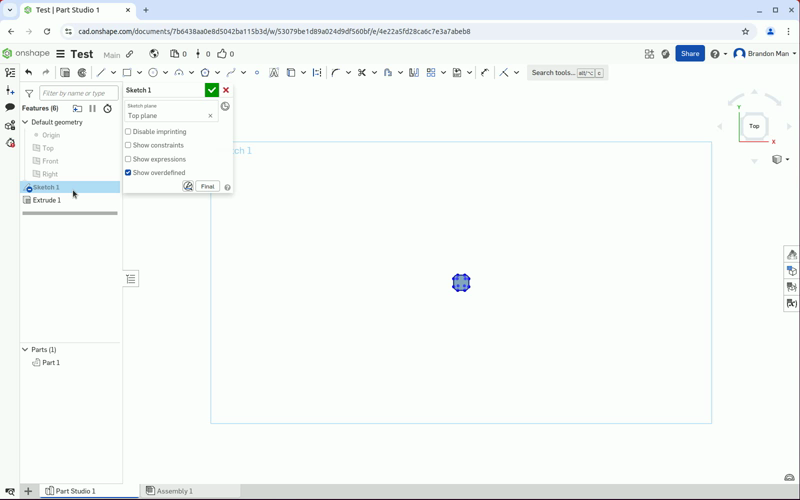
mouse_move(229, 92)
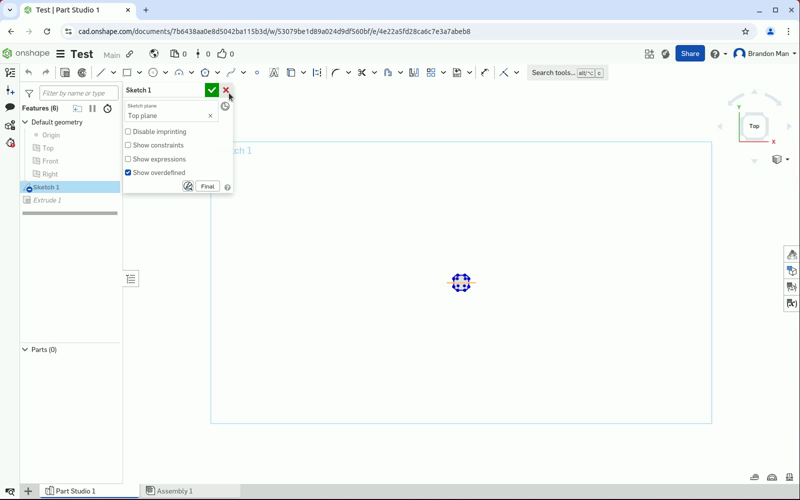
click(229, 92)
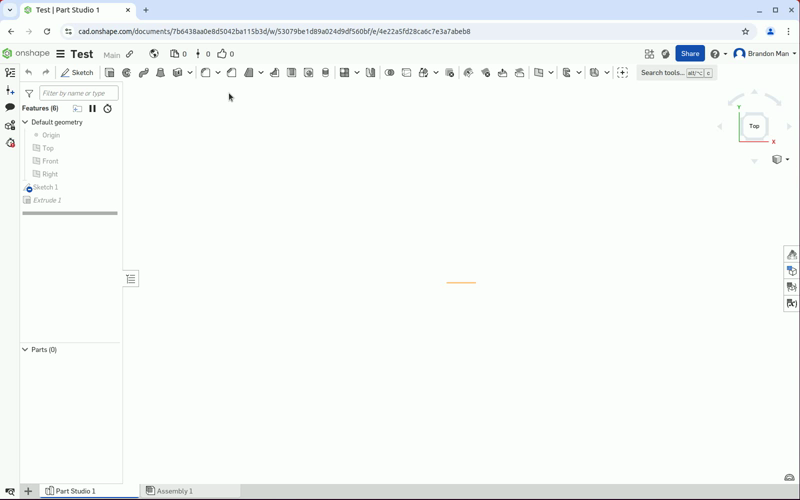
mouse_move(73, 352)
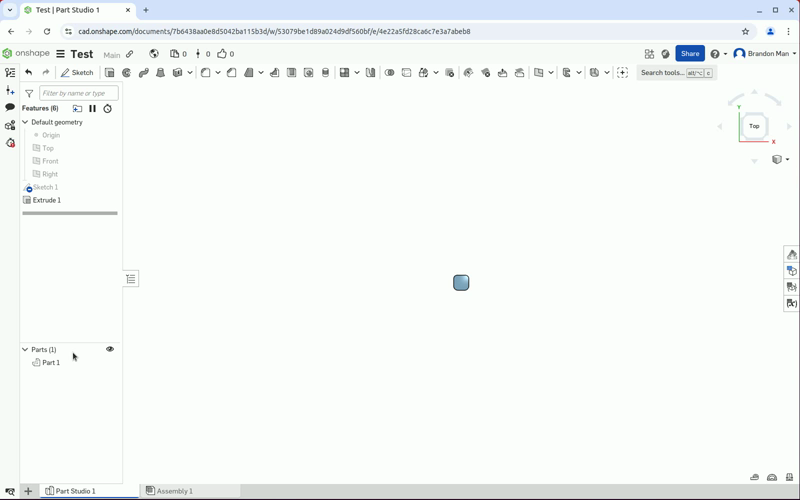
key(y)
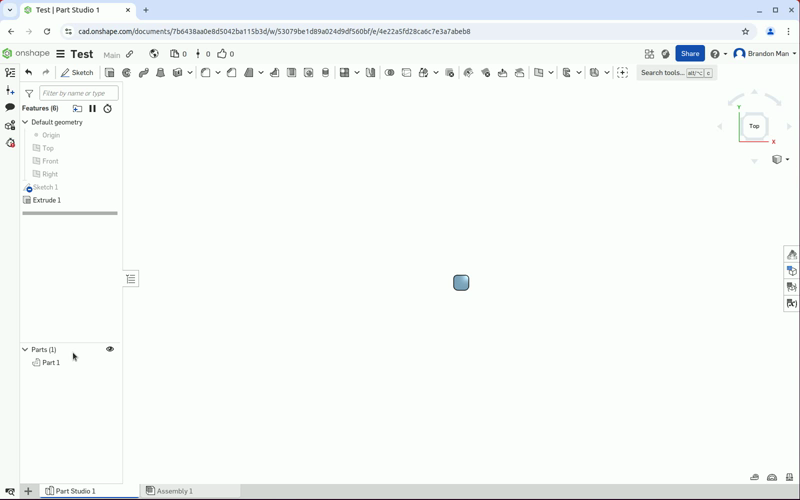
key(shift+p)
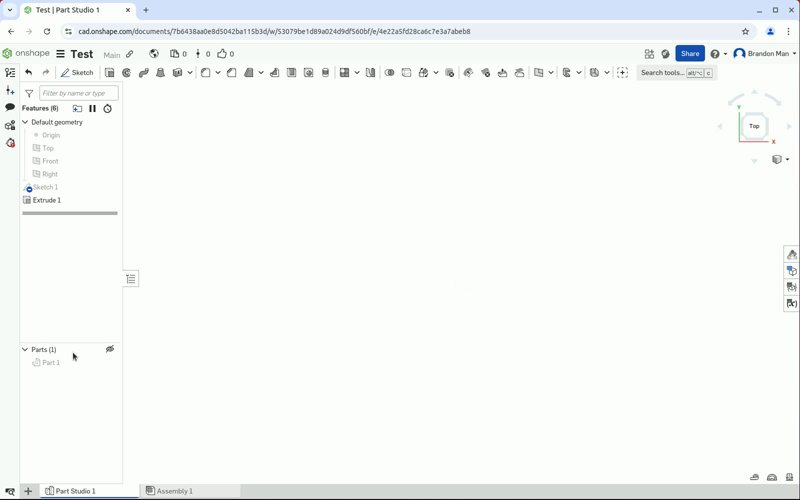
key(space)
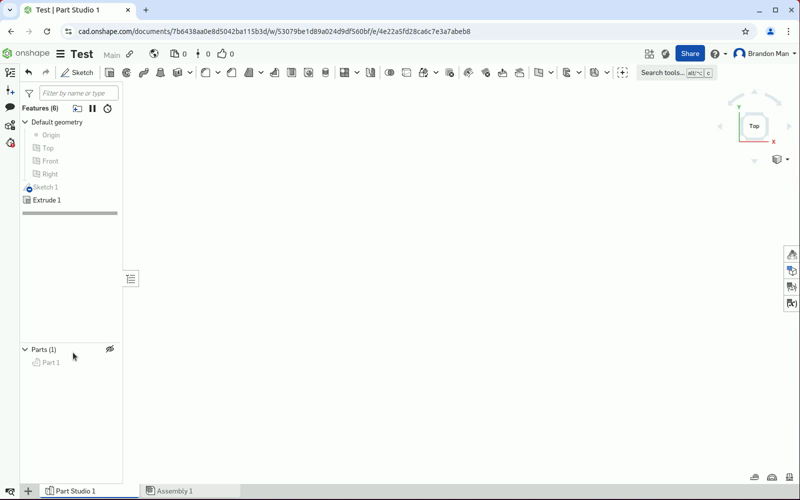
key_down(shift)
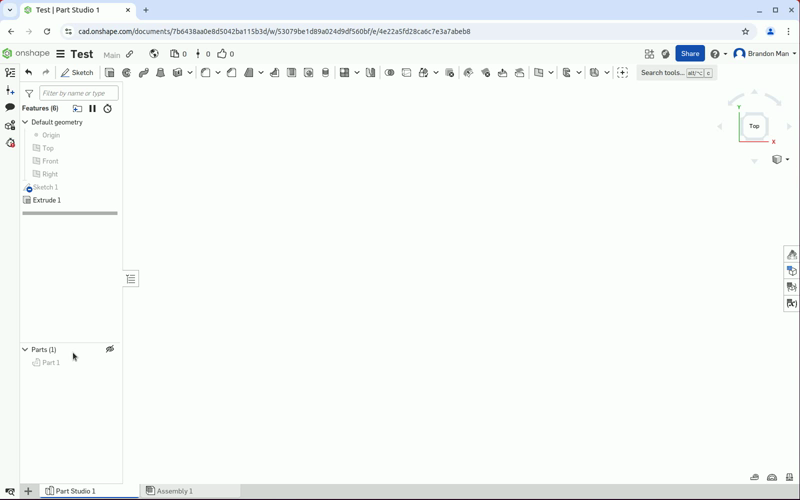
key(up)
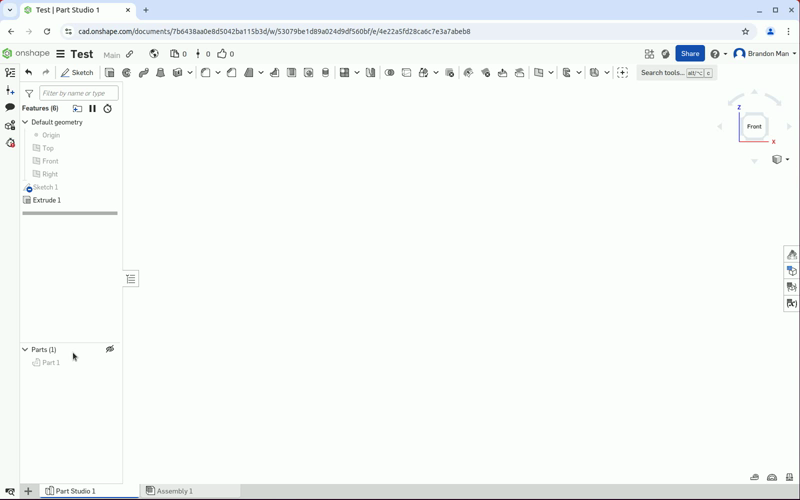
key_up(shift)
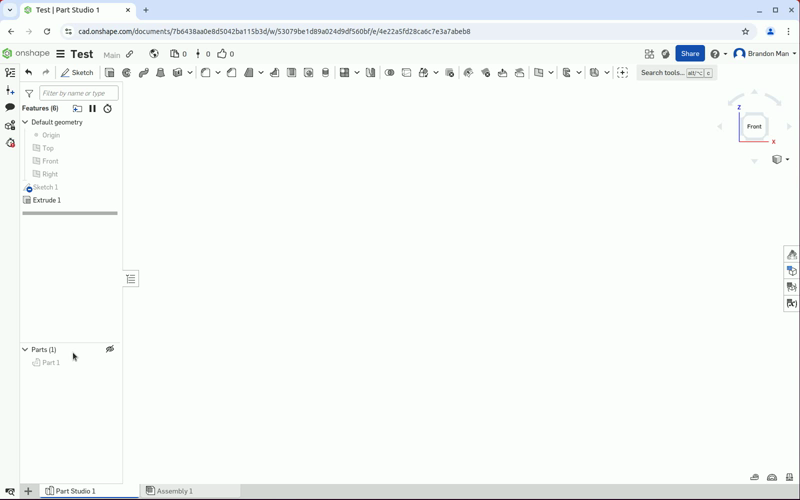
key(space)
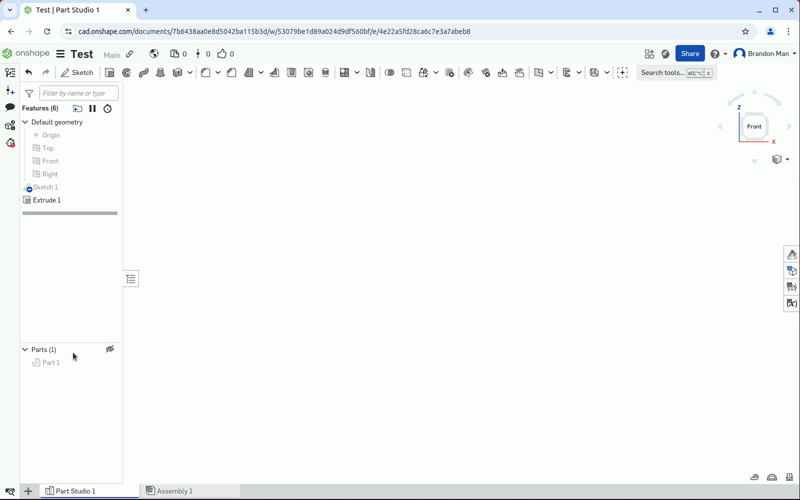
key_down(shift)
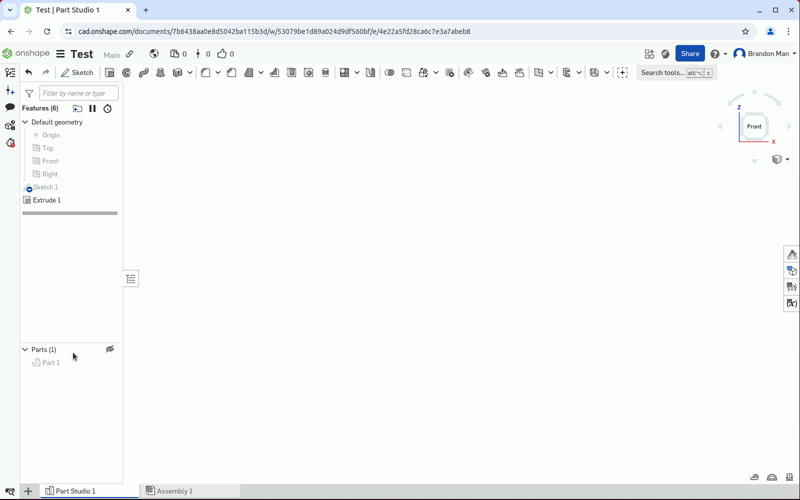
key(left)
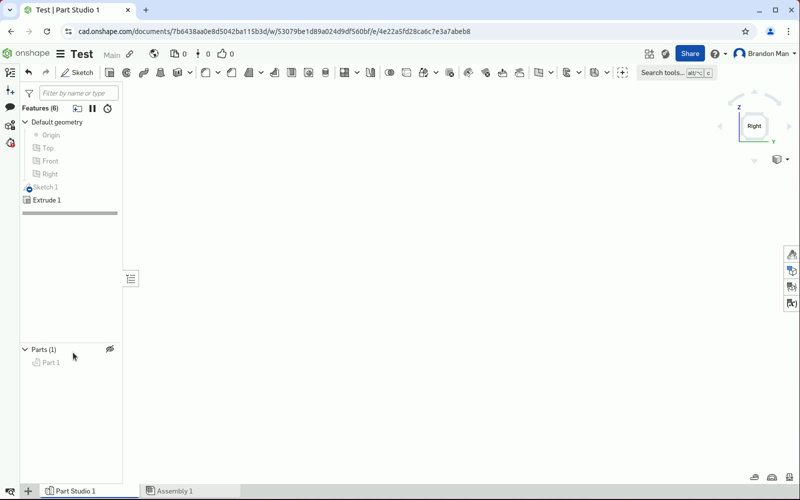
key_up(shift)
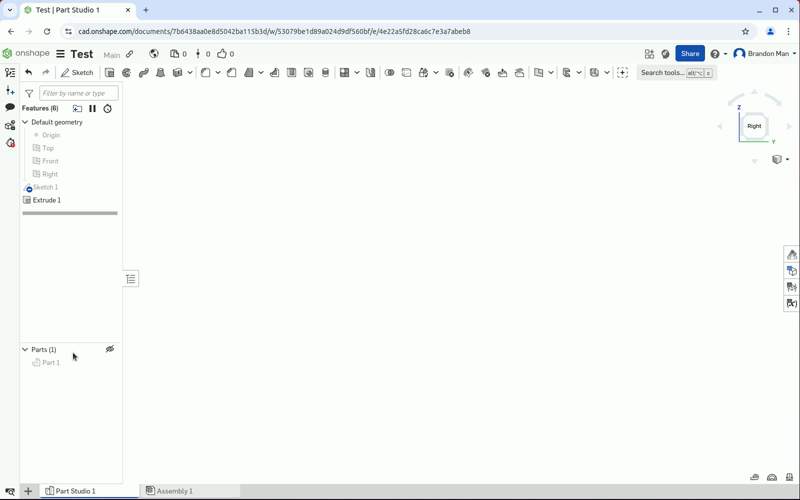
mouse_move(73, 352)
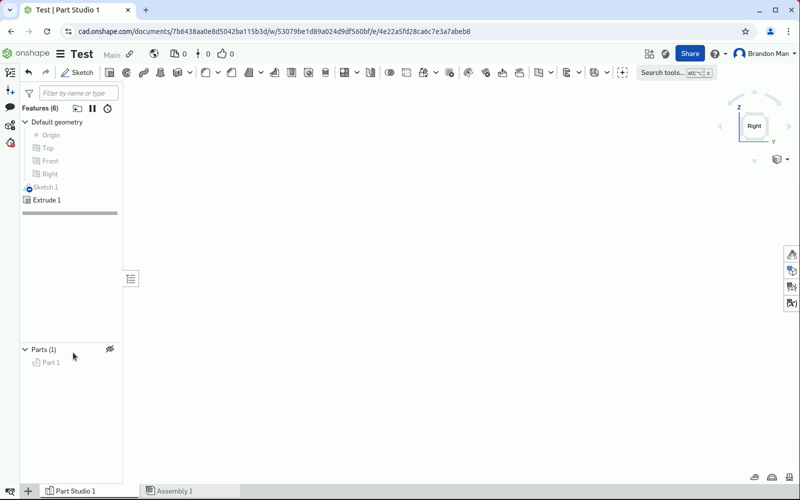
key(shift+y)
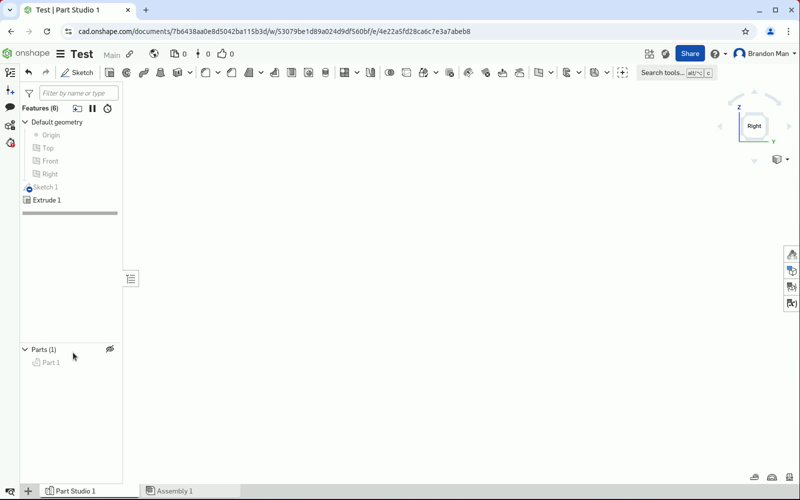
key(shift+s)
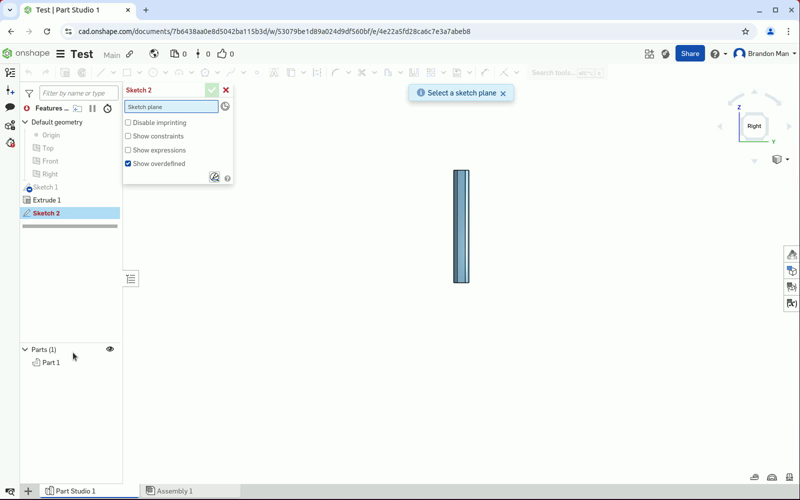
mouse_move(73, 176)
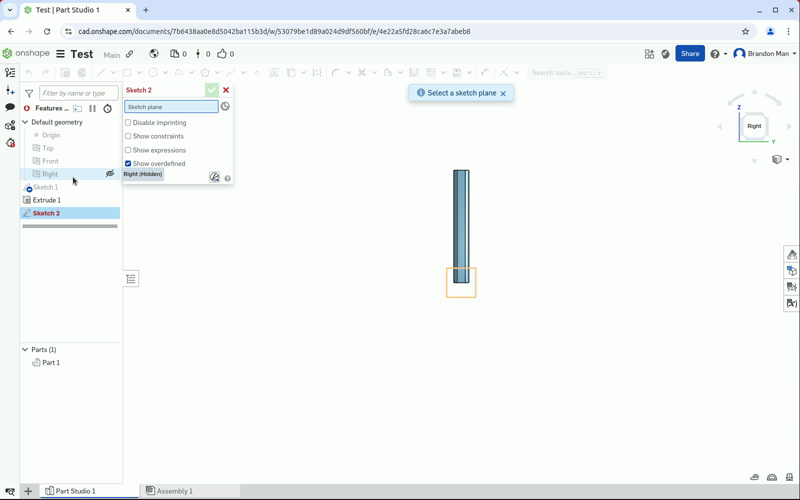
click(73, 176)
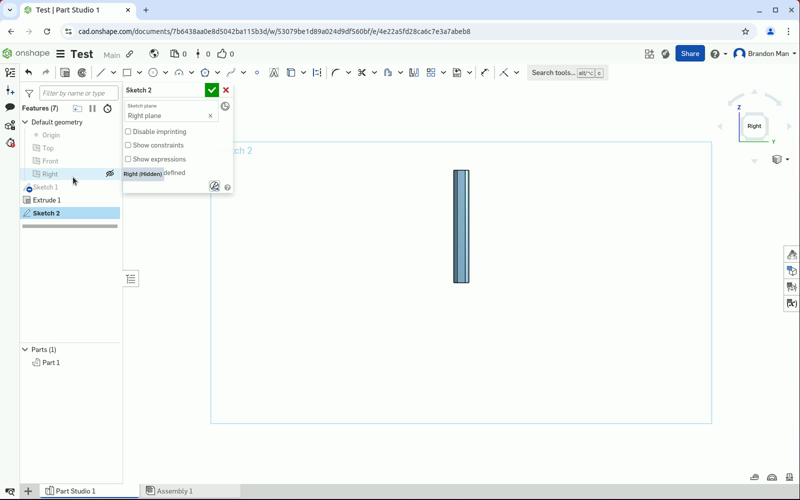
mouse_move(73, 352)
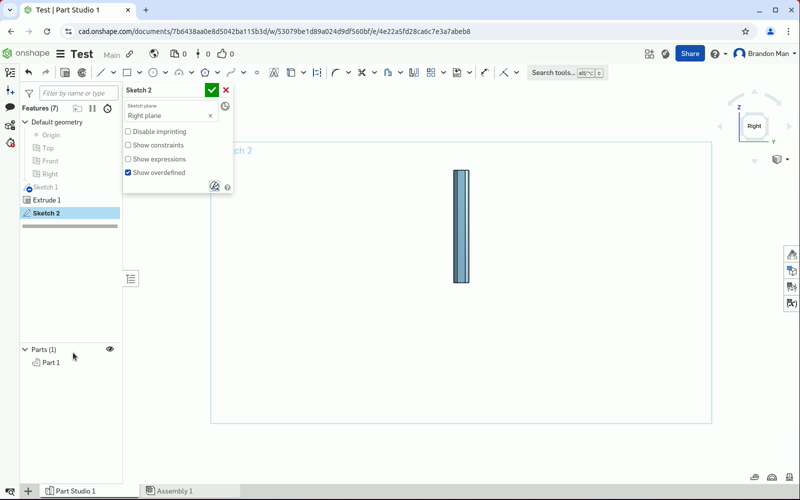
key(y)
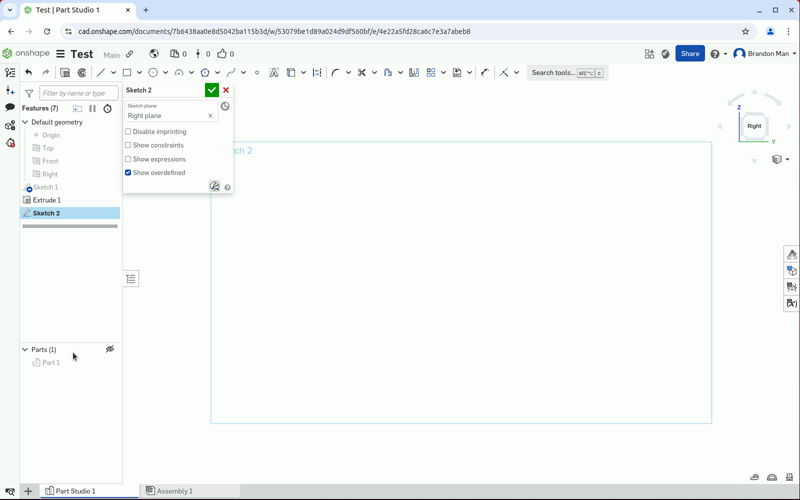
key(l)
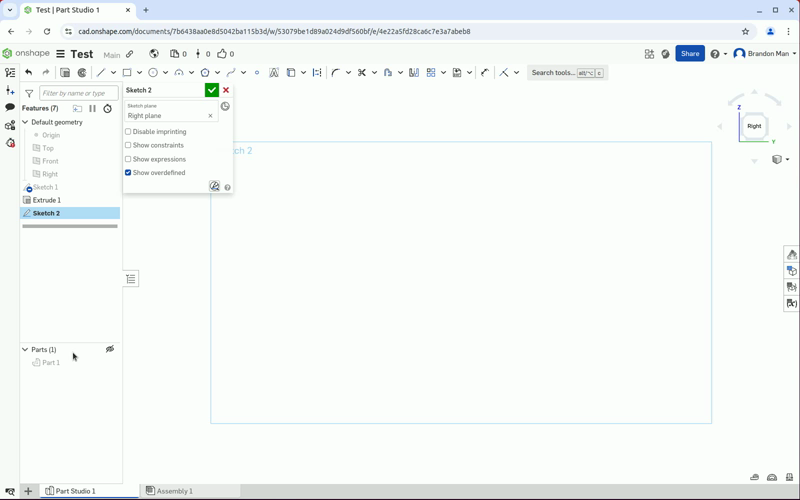
key_down(shift)
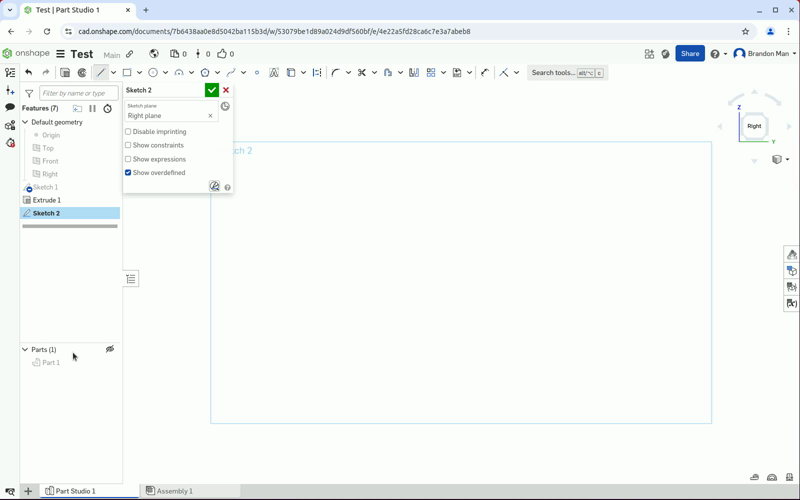
mouse_move(383, 335)
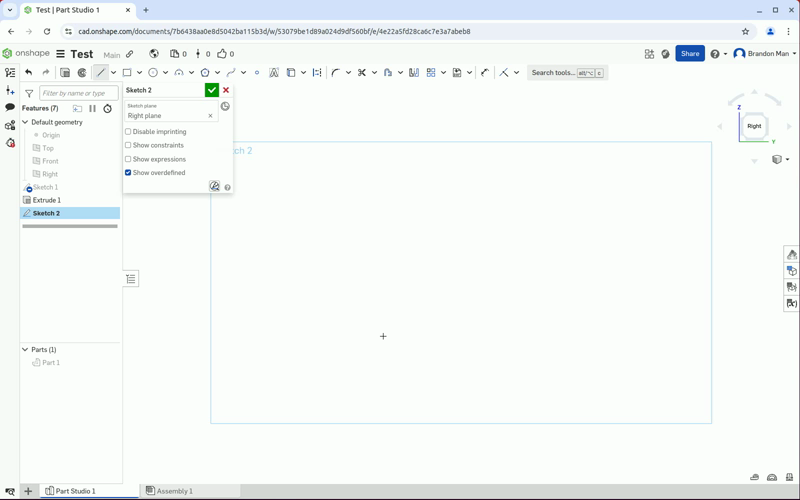
click(383, 335)
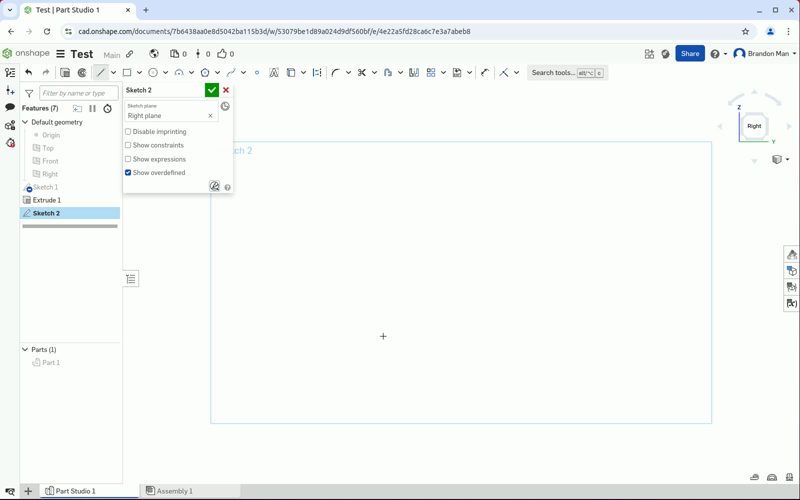
key_up(shift)
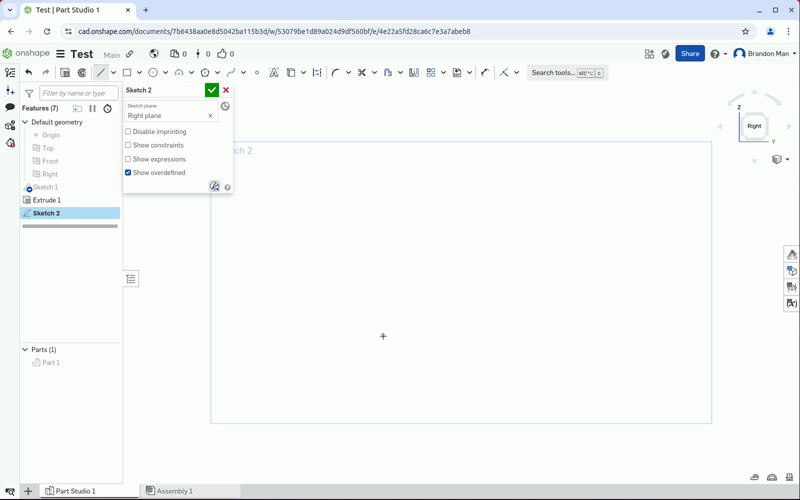
key_down(shift)
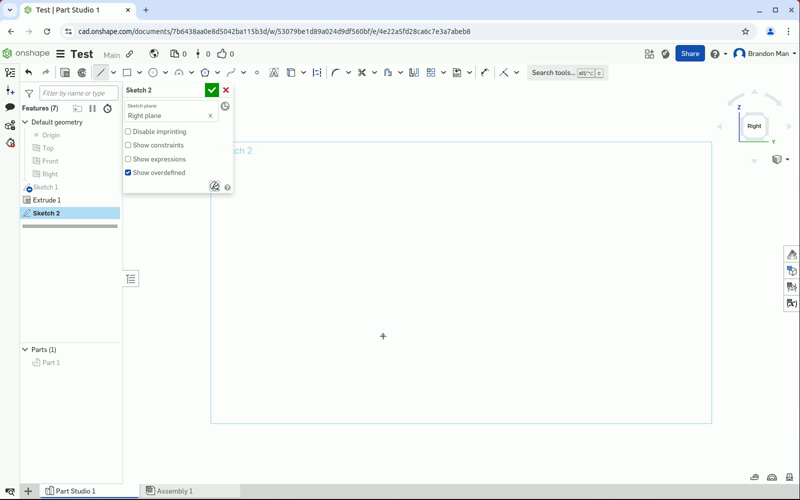
mouse_move(413, 335)
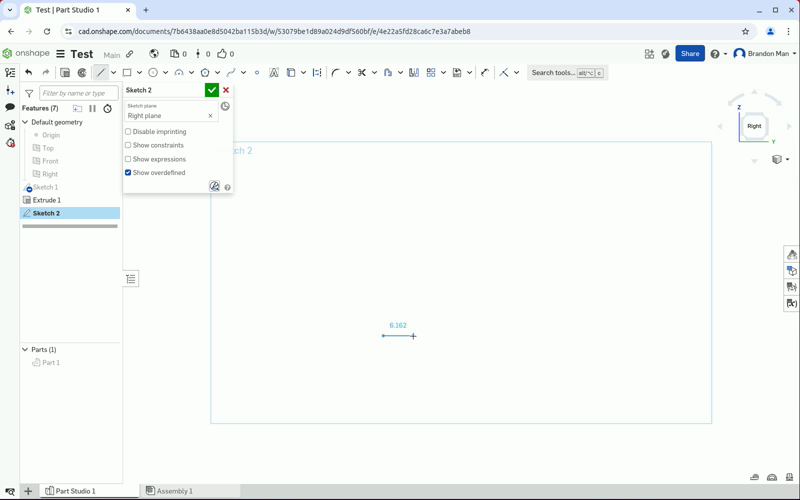
mouse_move(388, 335)
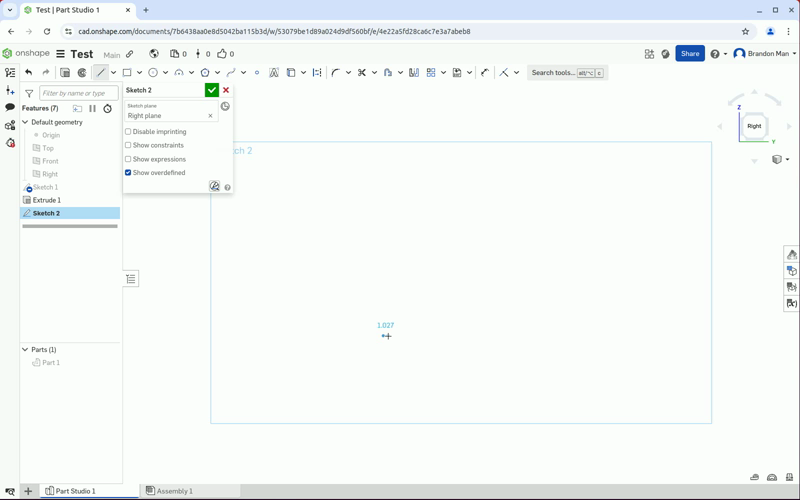
scroll(6)
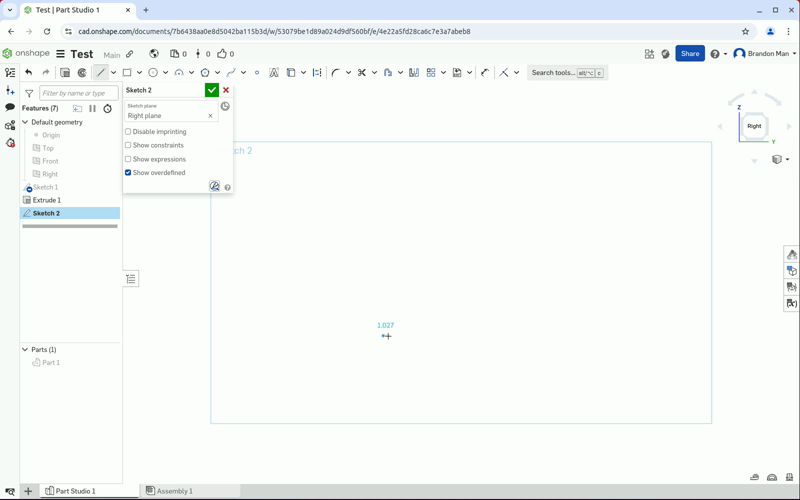
scroll(6)
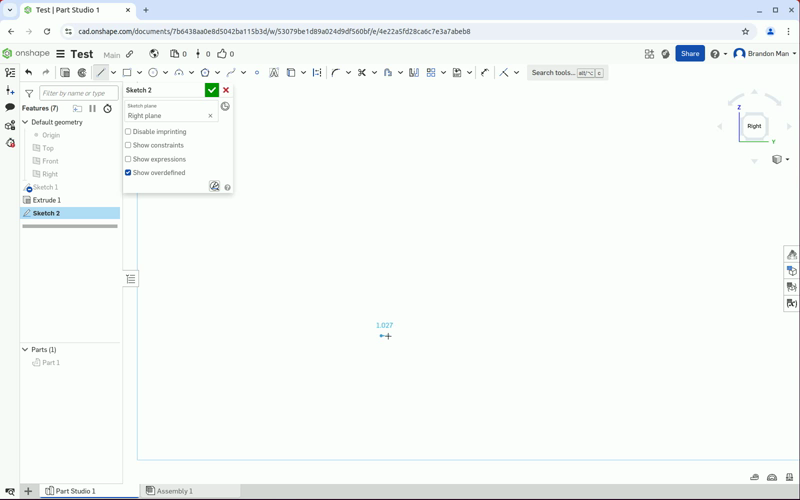
scroll(6)
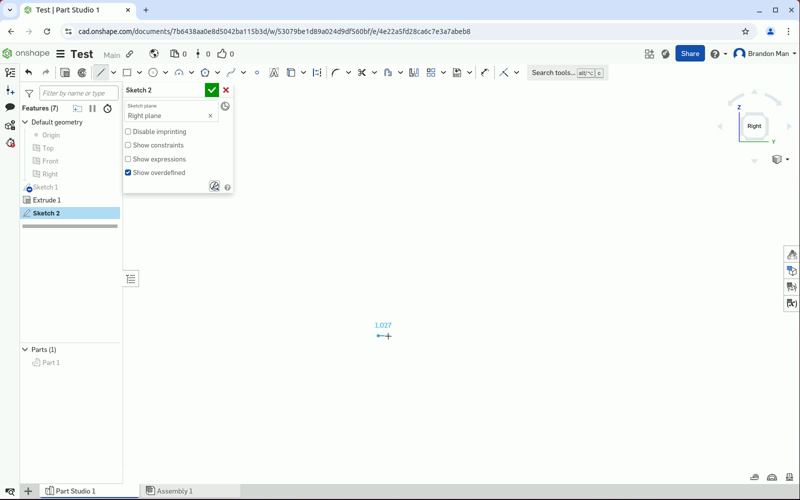
scroll(6)
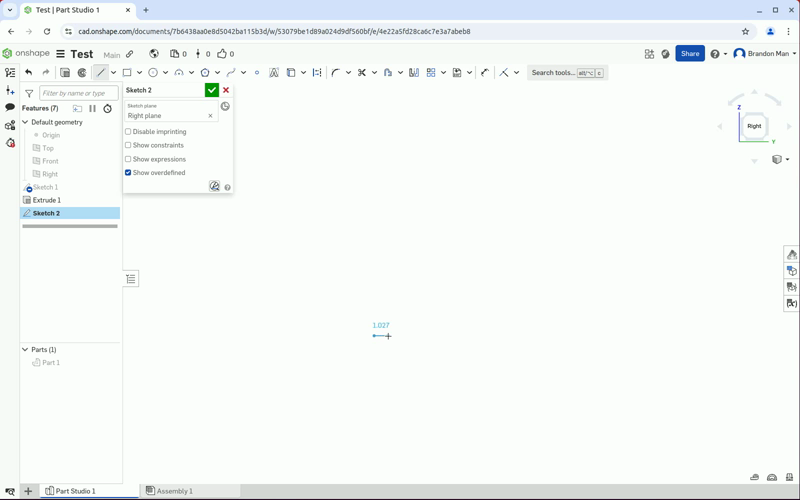
scroll(6)
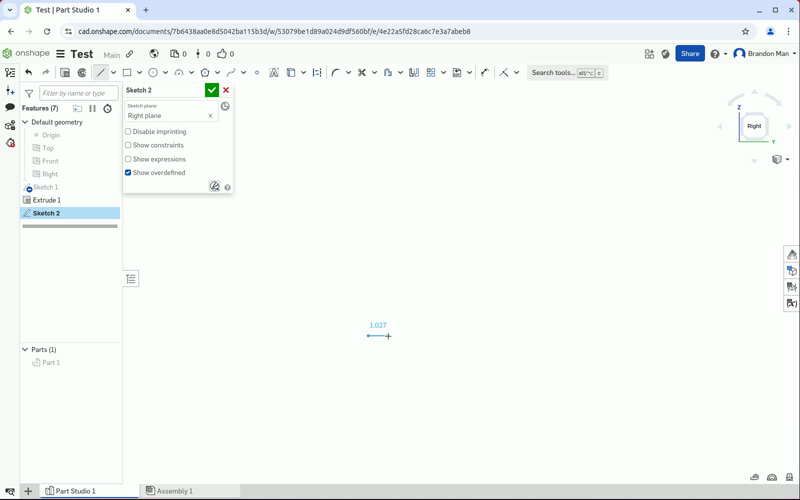
scroll(6)
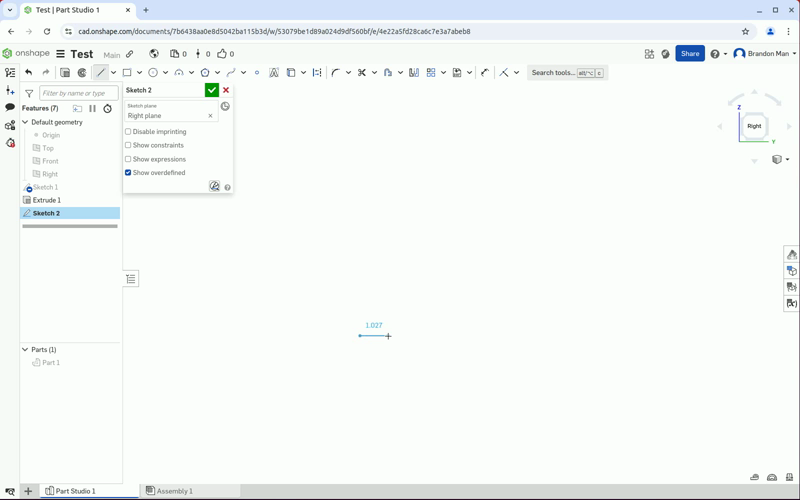
scroll(6)
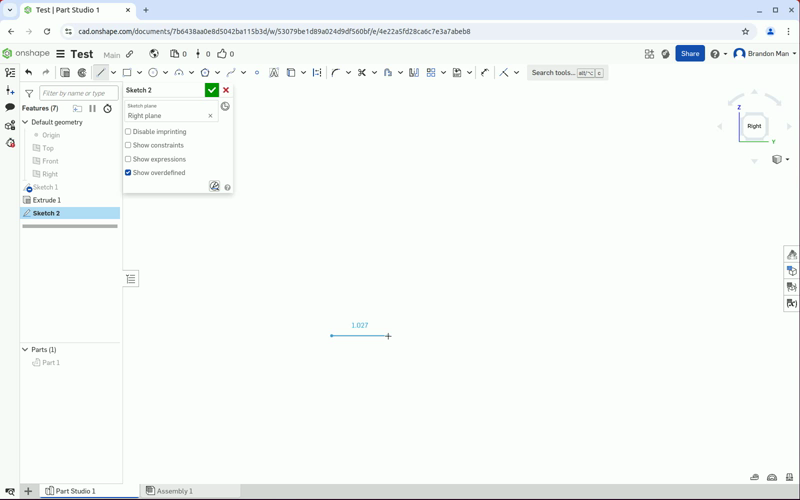
click(388, 335)
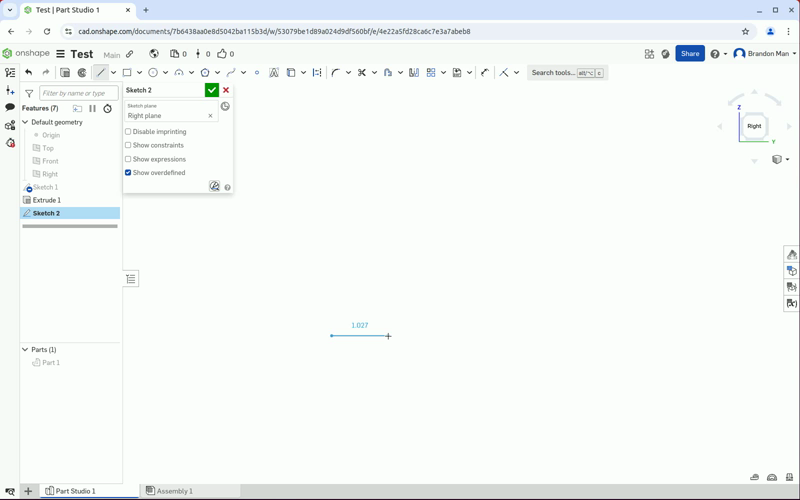
scroll(-6)
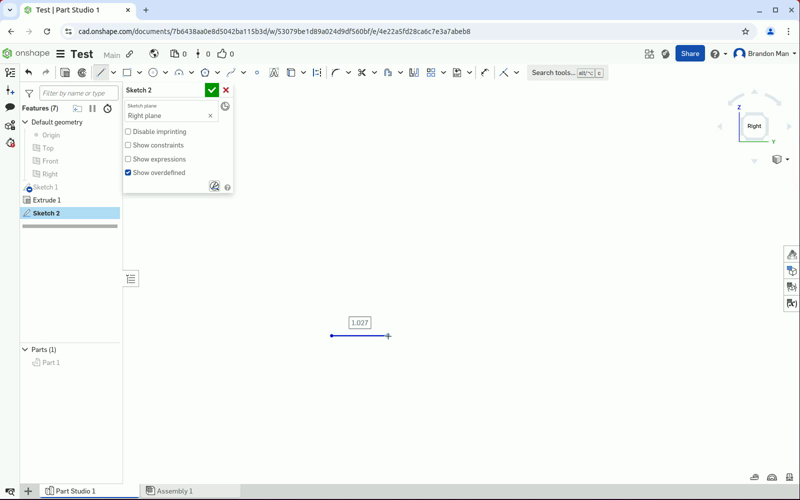
scroll(-6)
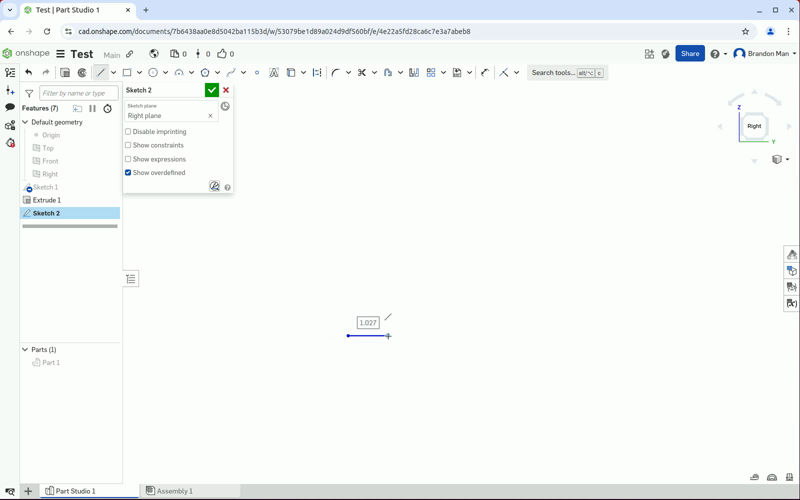
scroll(-6)
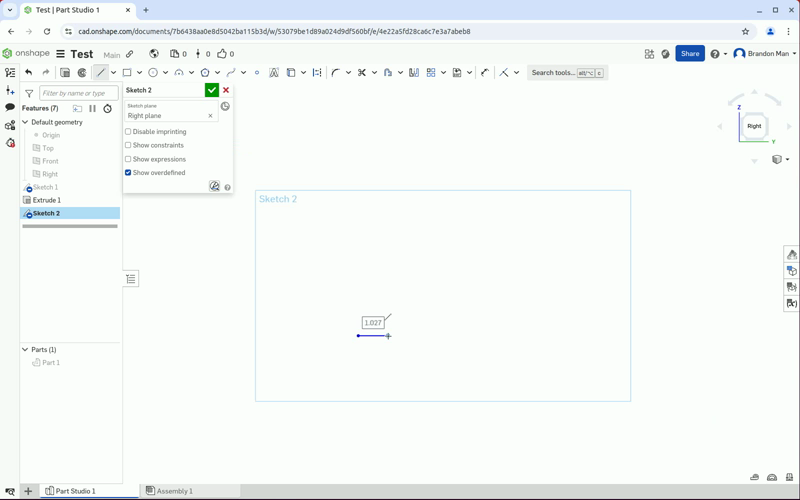
scroll(-6)
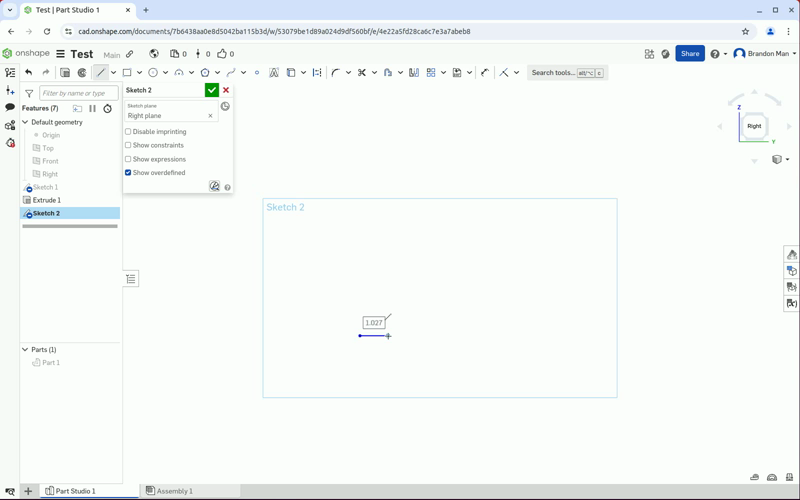
scroll(-6)
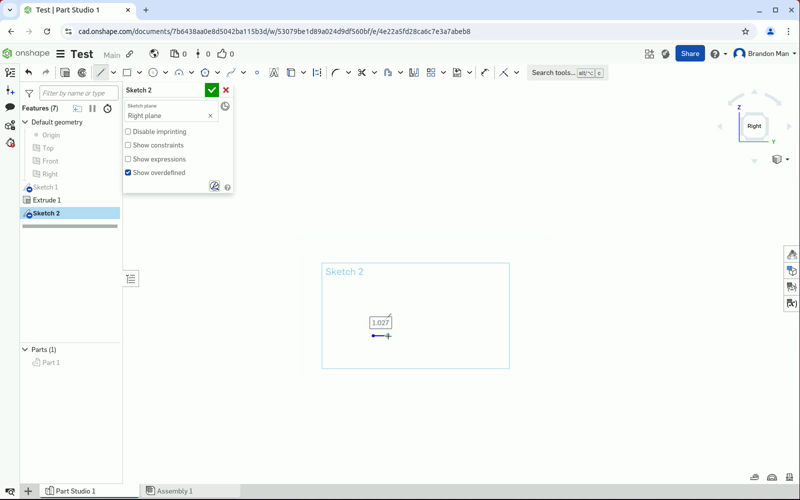
scroll(-6)
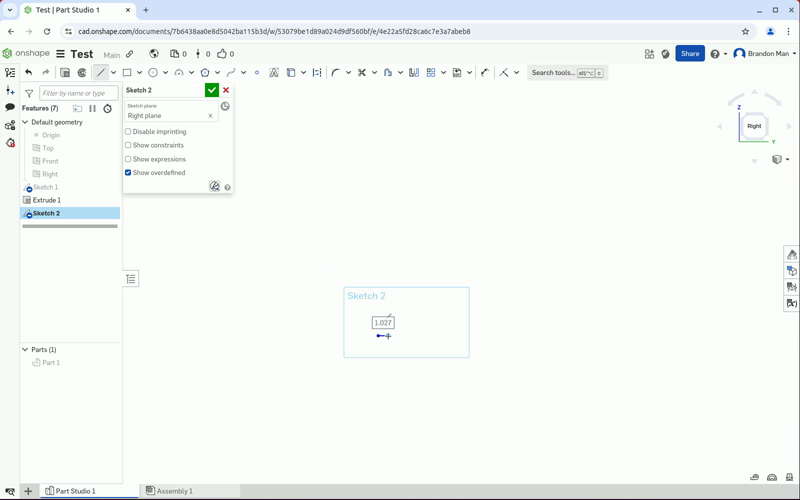
scroll(-6)
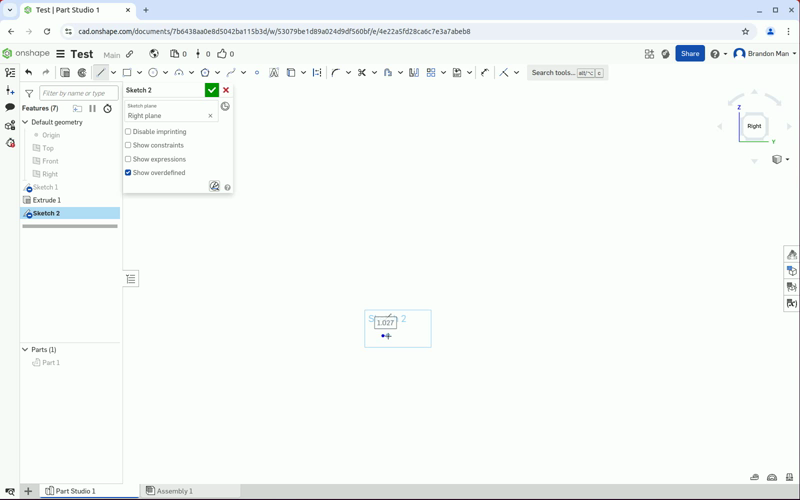
key_up(shift)
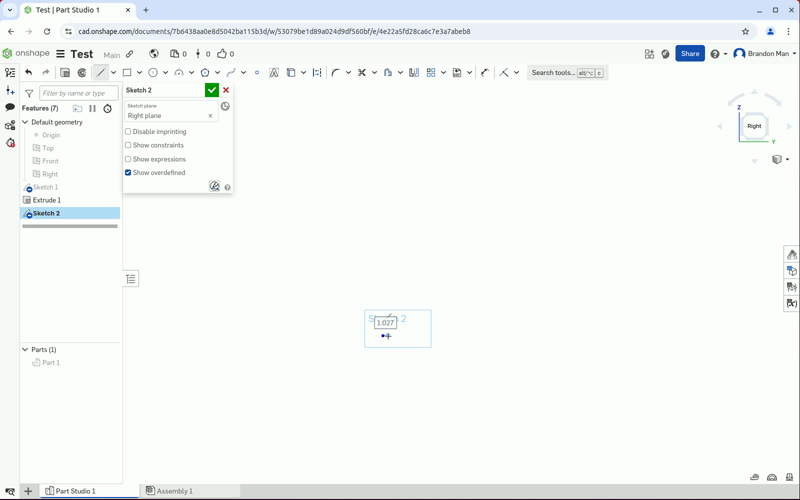
key_down(shift)
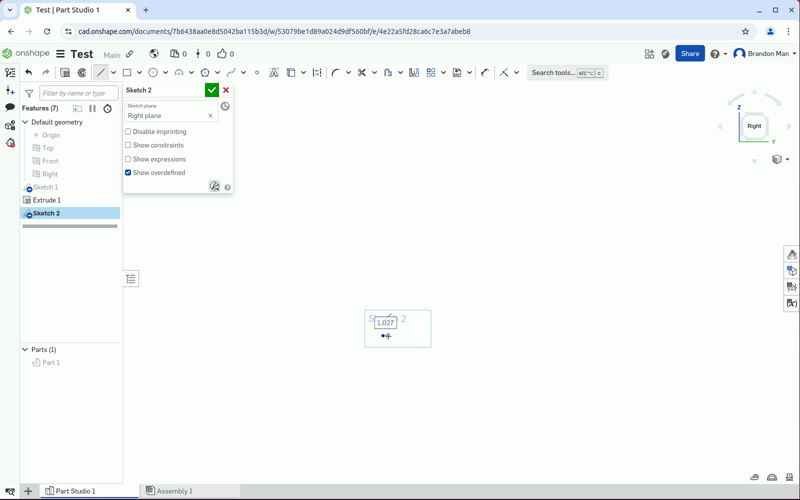
mouse_move(388, 223)
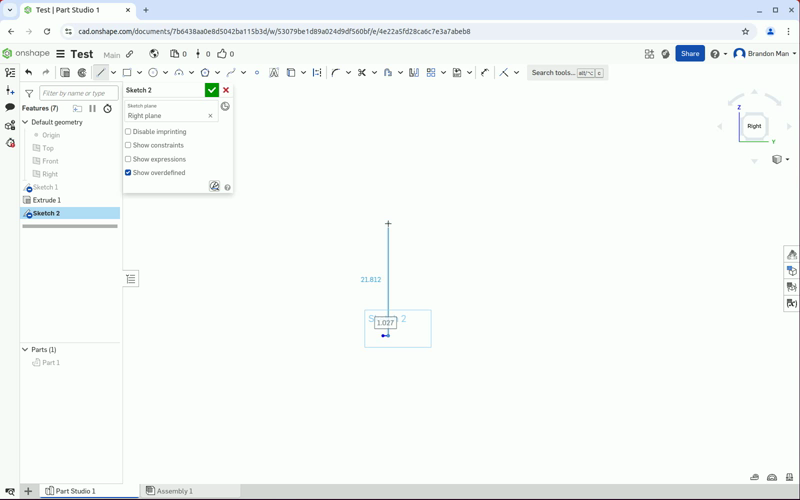
click(388, 223)
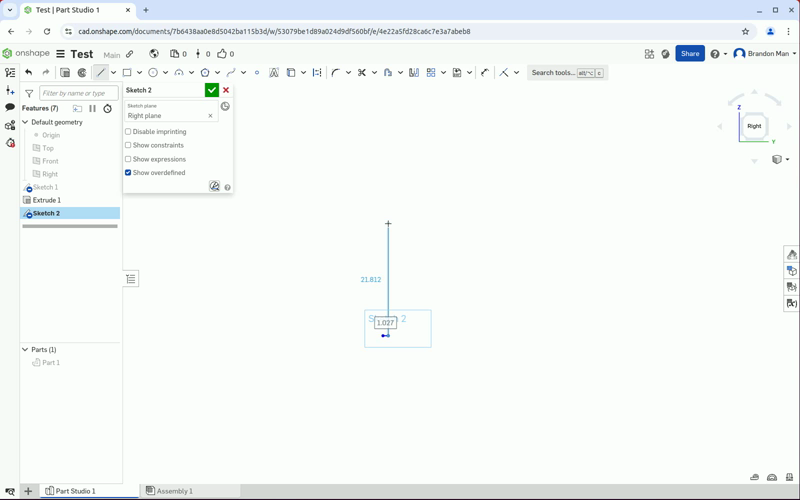
key_up(shift)
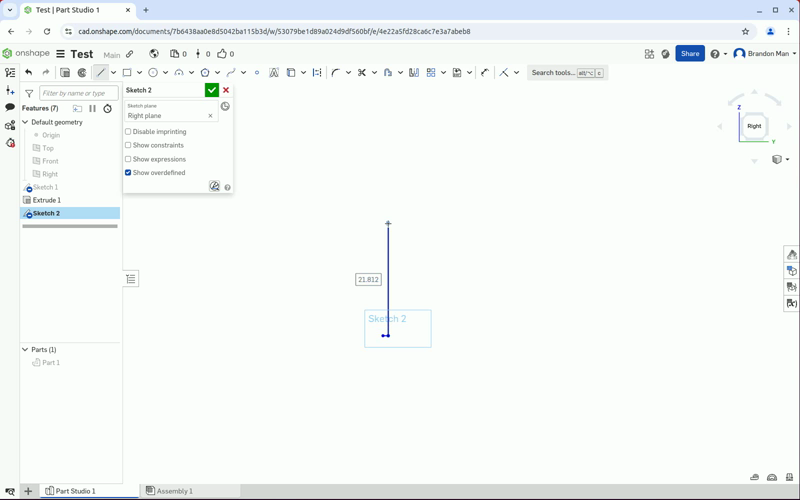
key_down(shift)
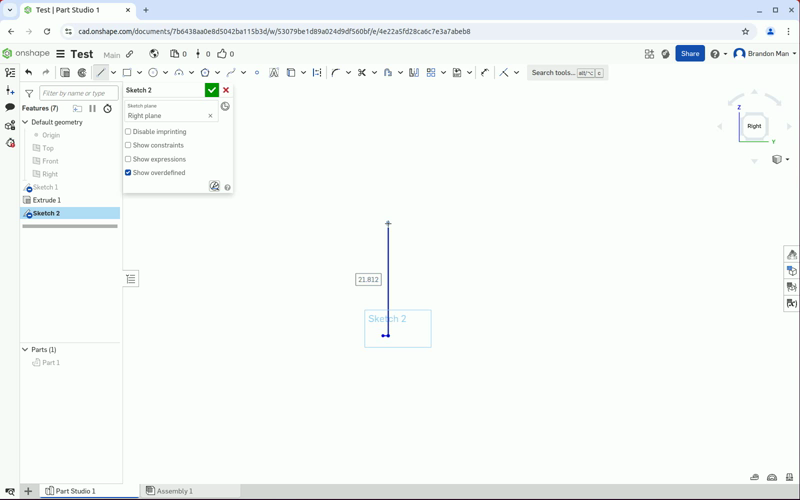
mouse_move(418, 223)
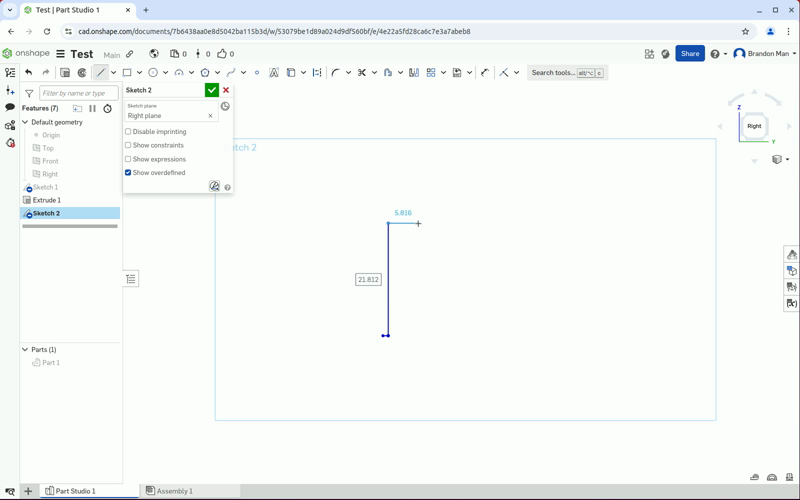
mouse_move(383, 223)
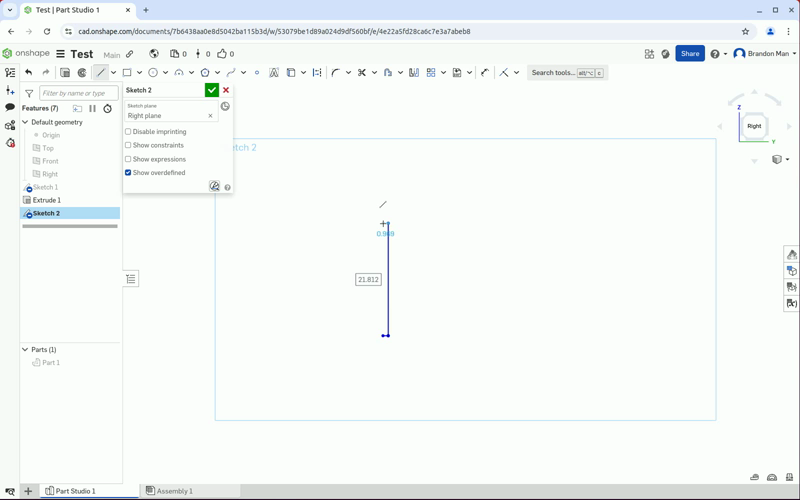
scroll(6)
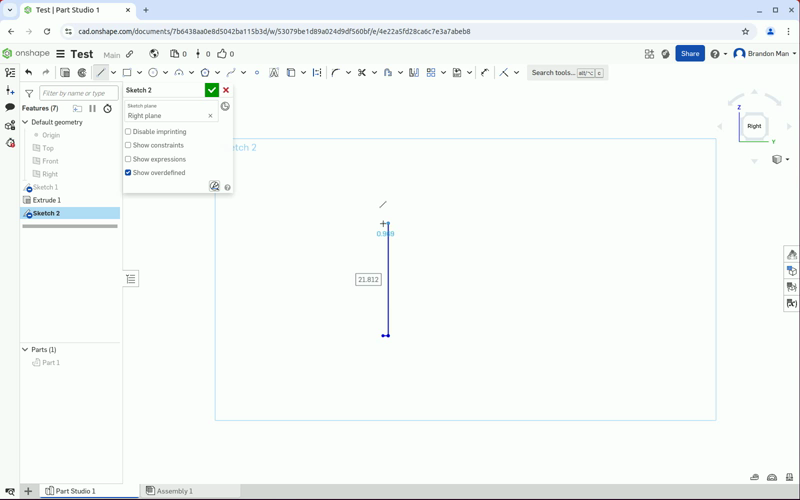
scroll(6)
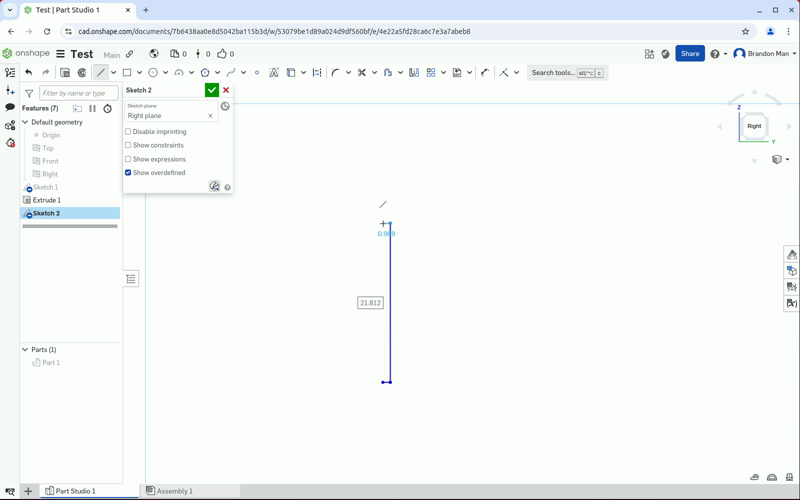
scroll(6)
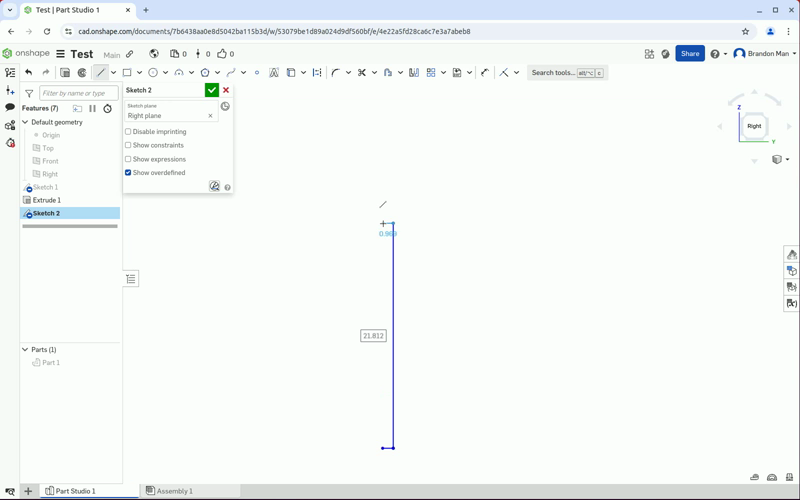
scroll(6)
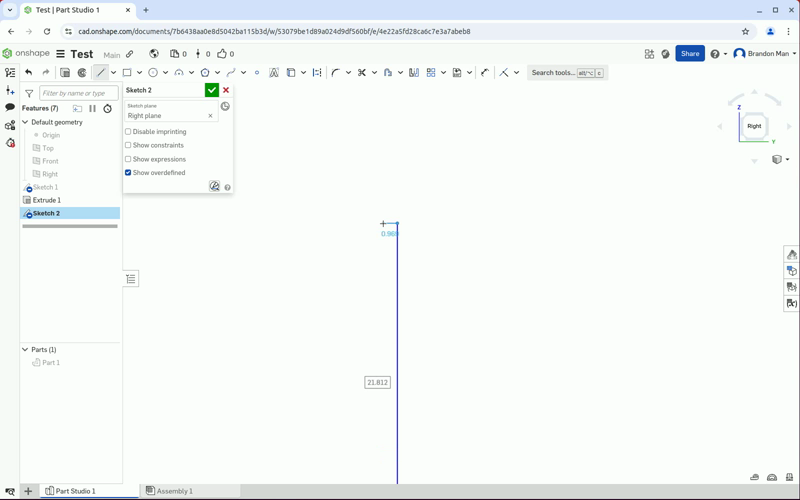
scroll(6)
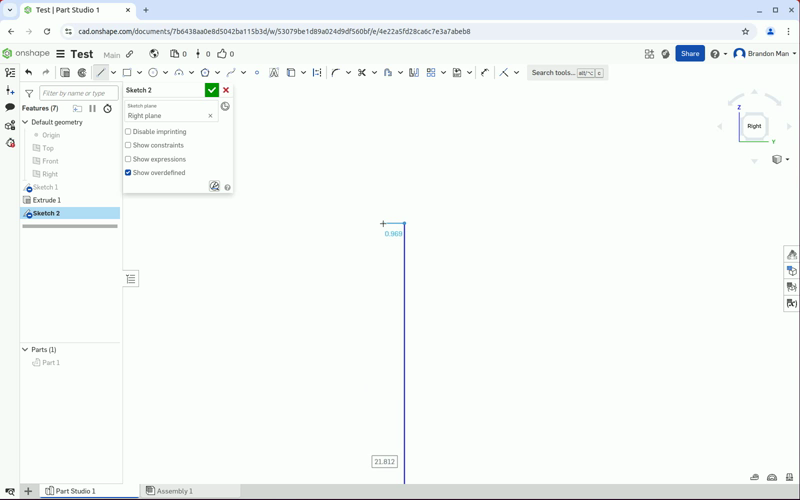
scroll(6)
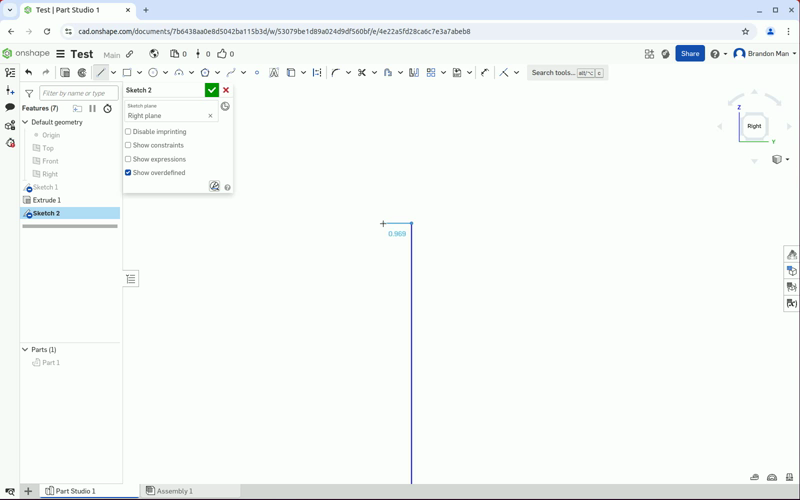
scroll(6)
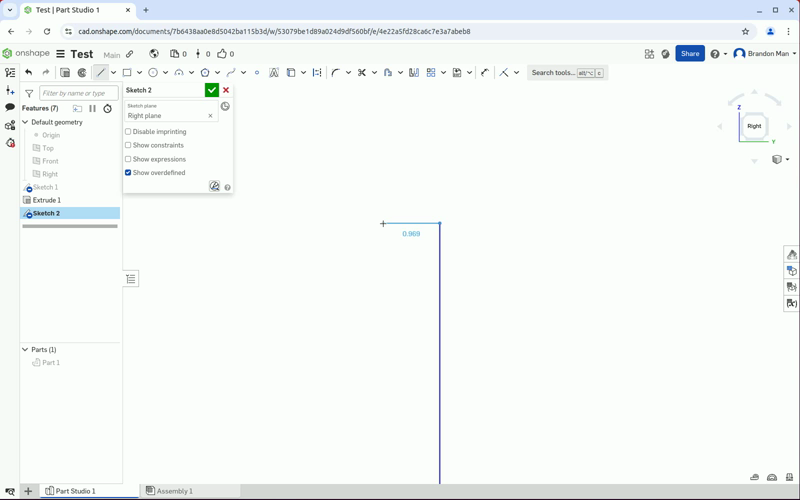
click(383, 223)
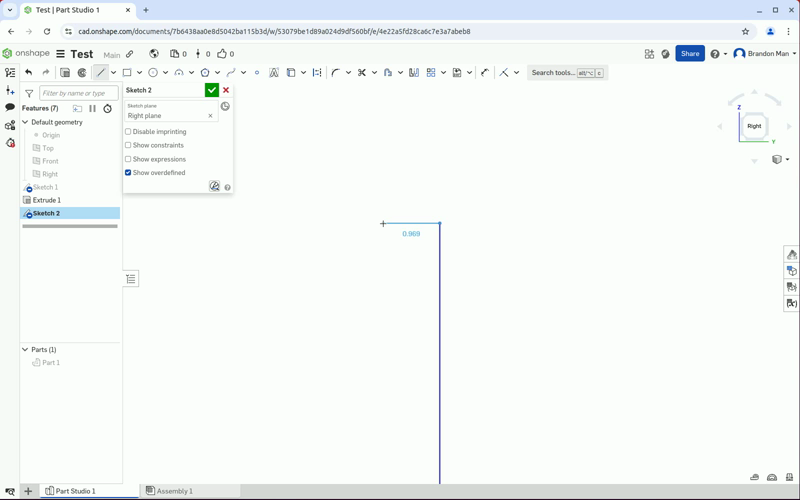
scroll(-6)
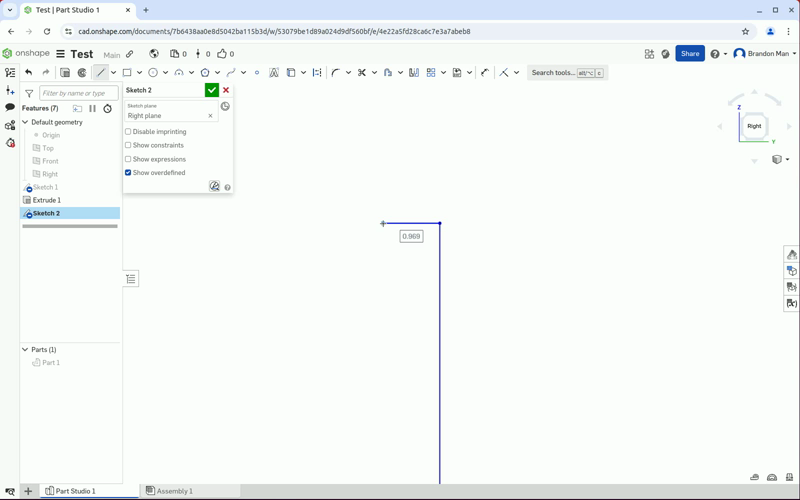
scroll(-6)
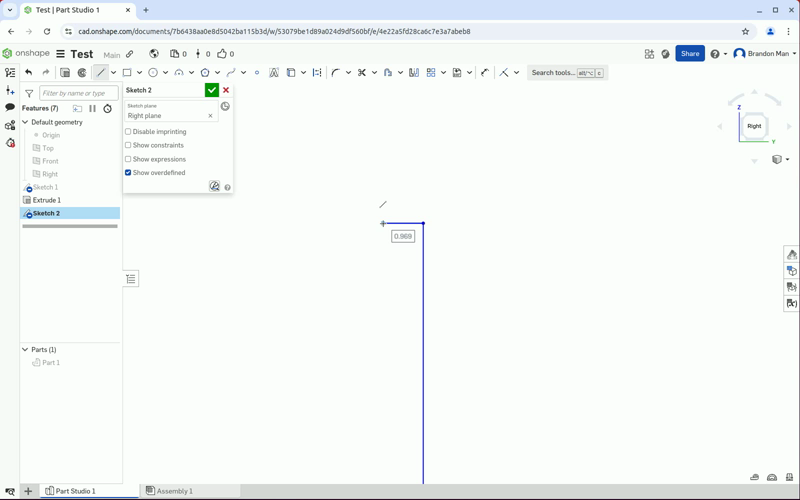
scroll(-6)
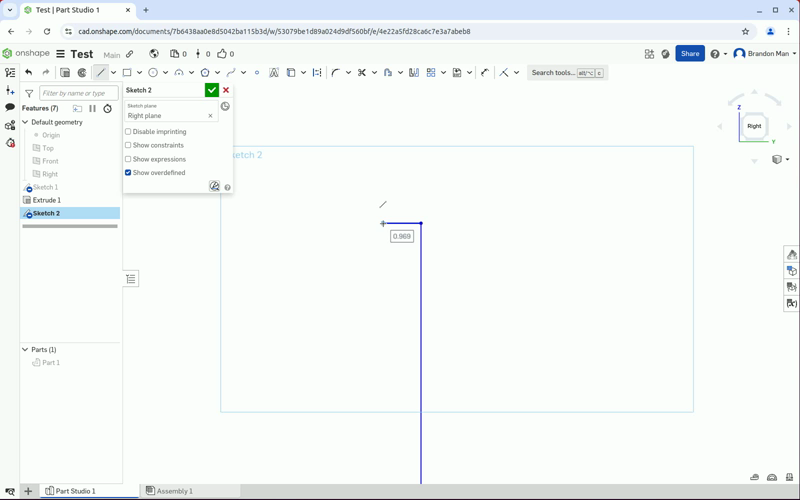
scroll(-6)
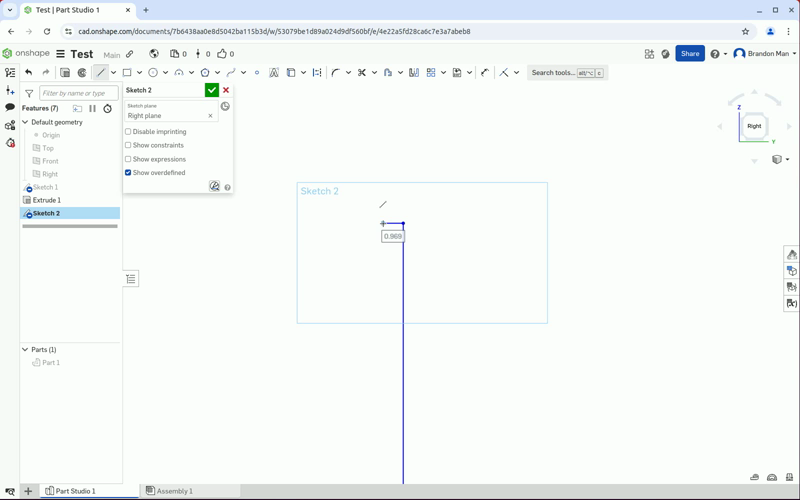
scroll(-6)
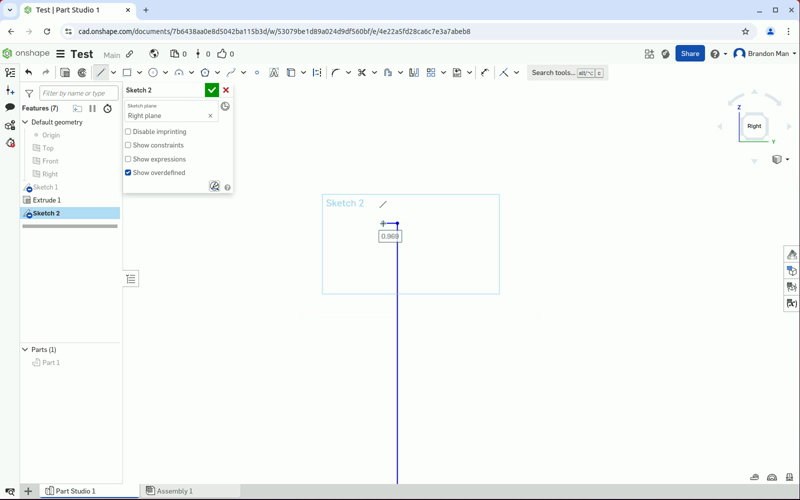
scroll(-6)
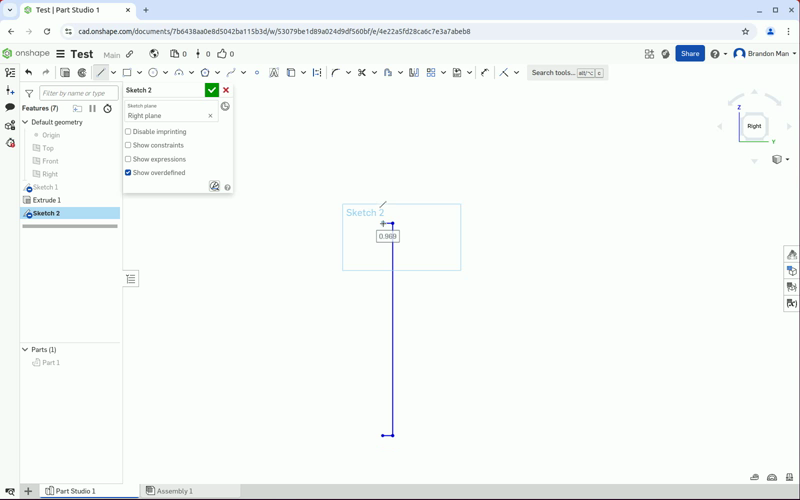
scroll(-6)
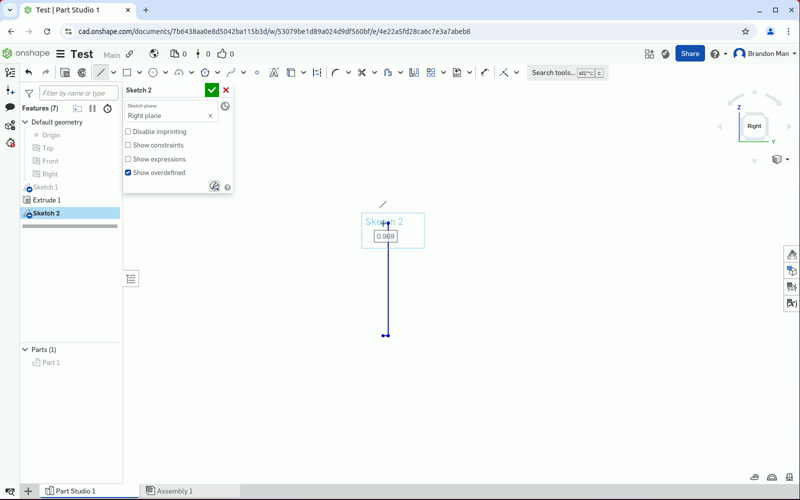
key_up(shift)
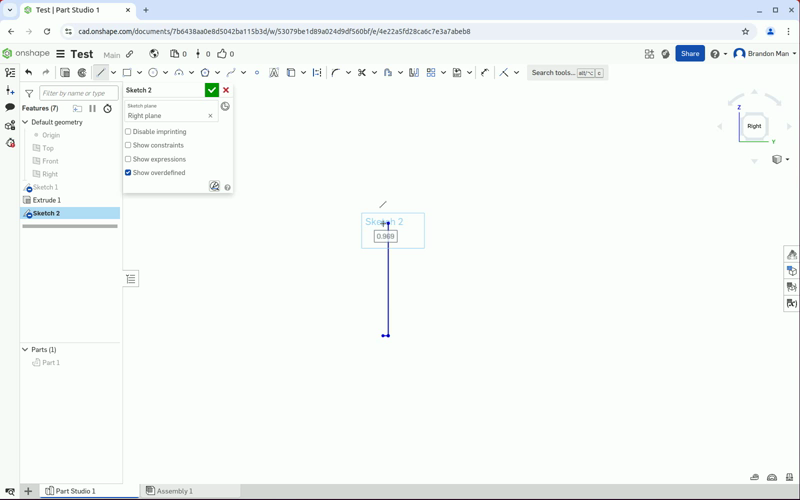
key_down(shift)
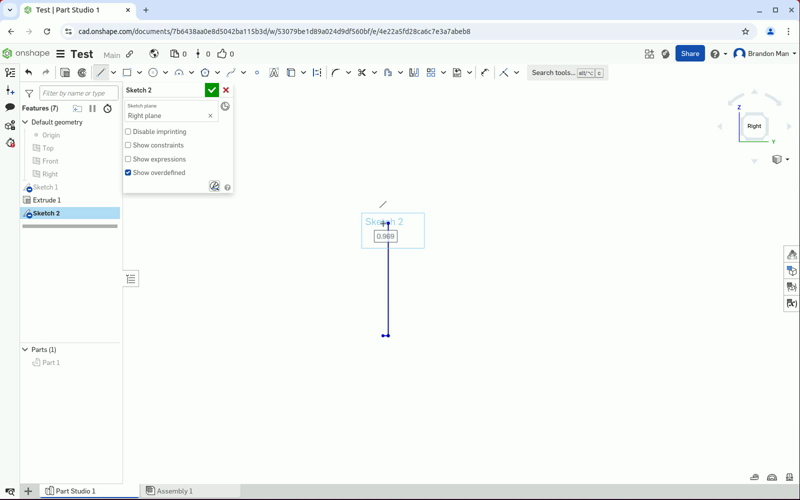
mouse_move(383, 335)
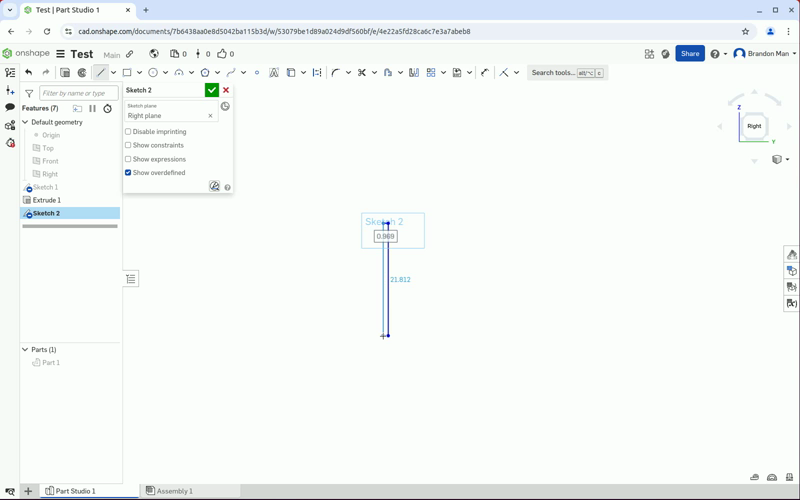
key_up(shift)
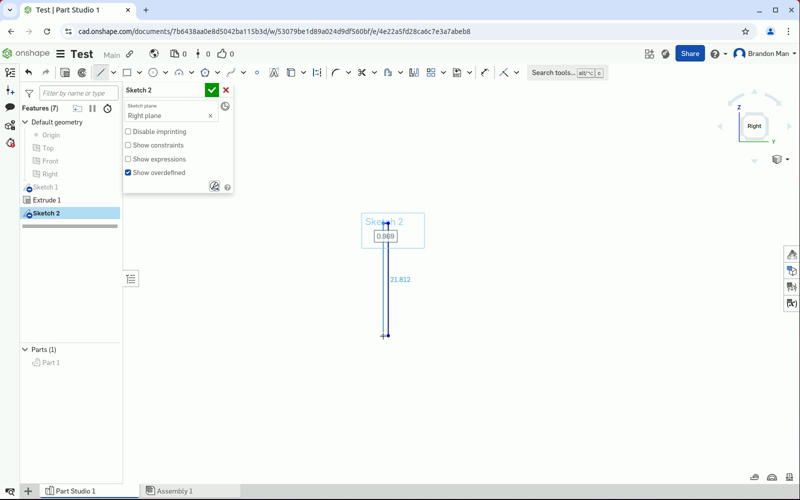
click(383, 335)
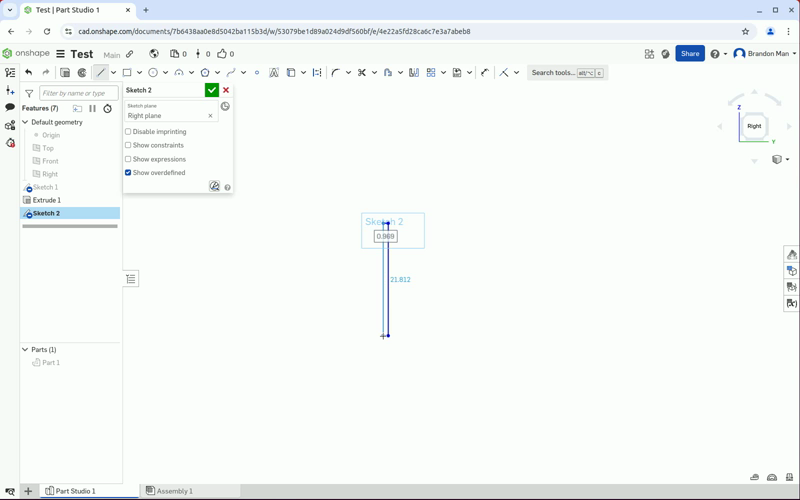
key(esc)
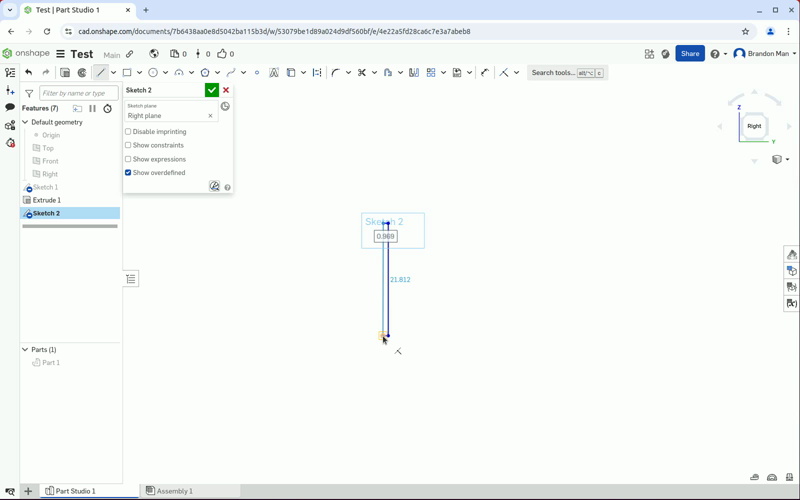
mouse_move(384, 289)
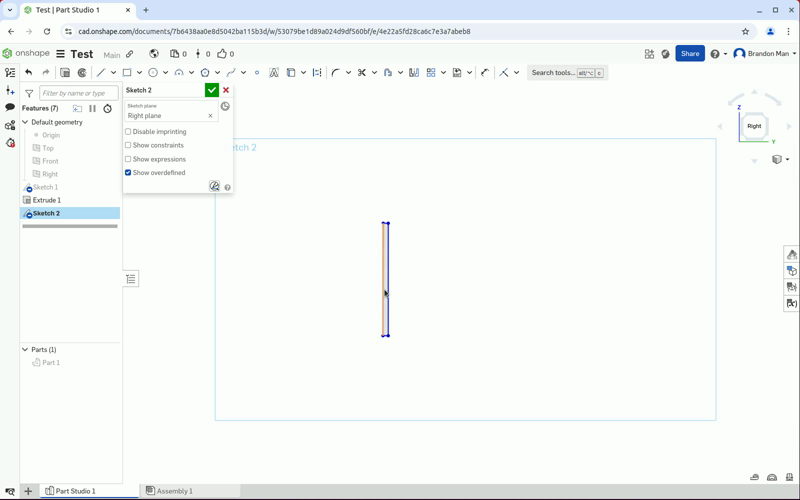
scroll(6)
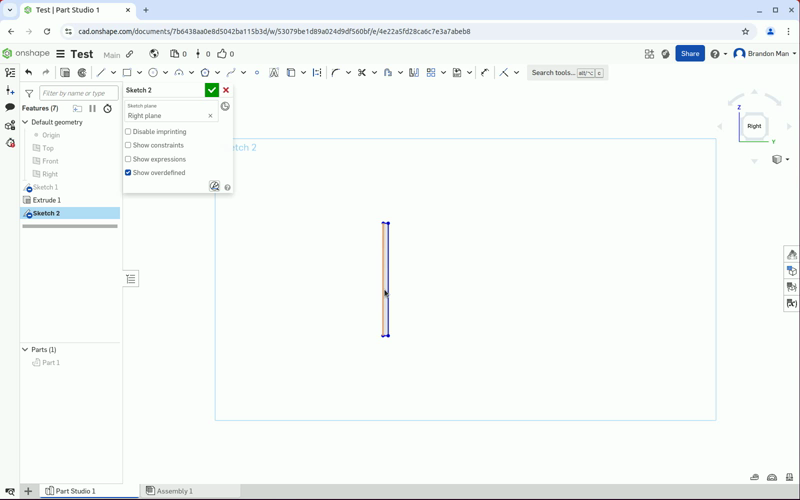
scroll(6)
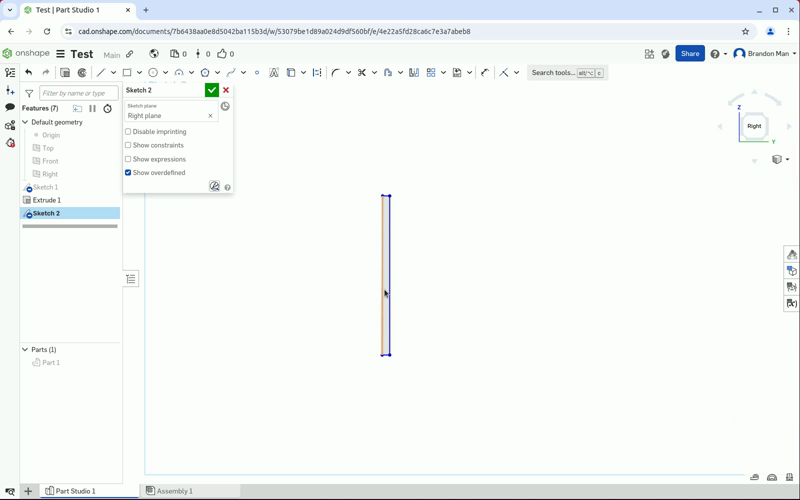
scroll(6)
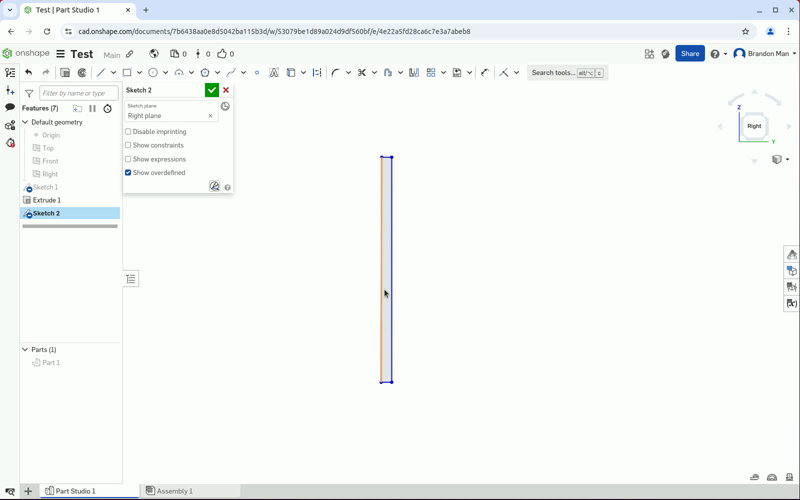
scroll(6)
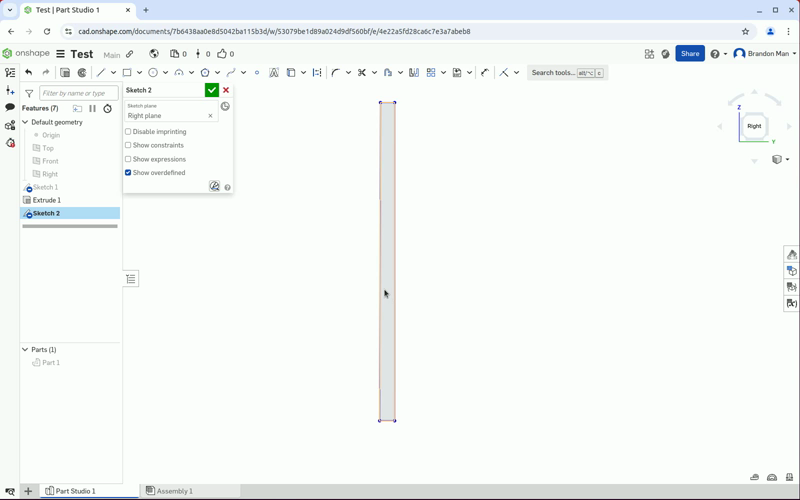
scroll(6)
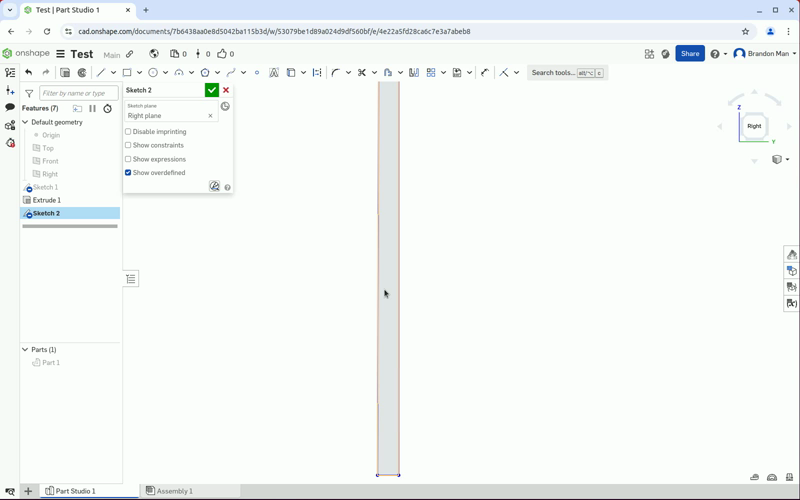
scroll(6)
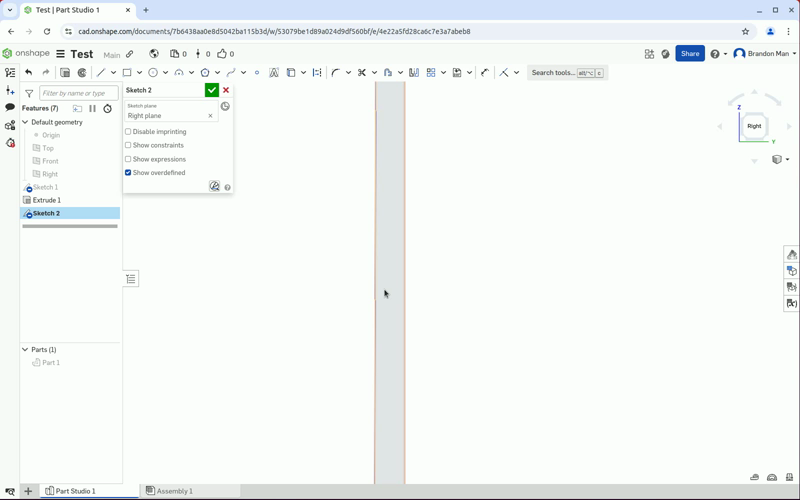
scroll(6)
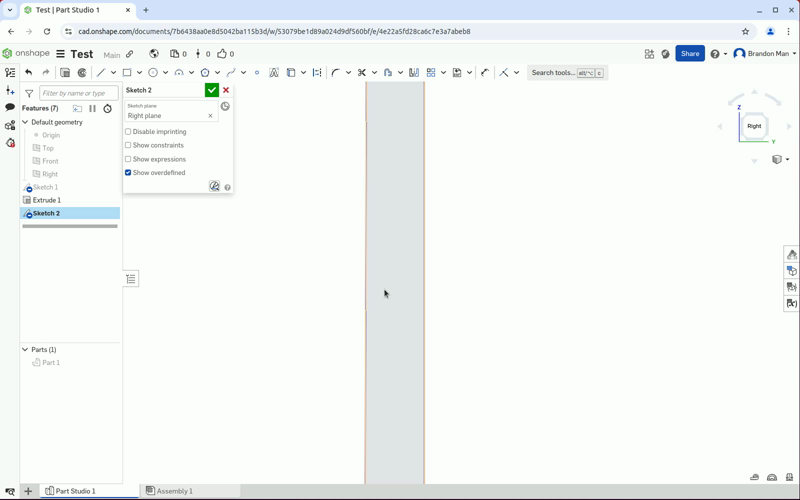
click(384, 289)
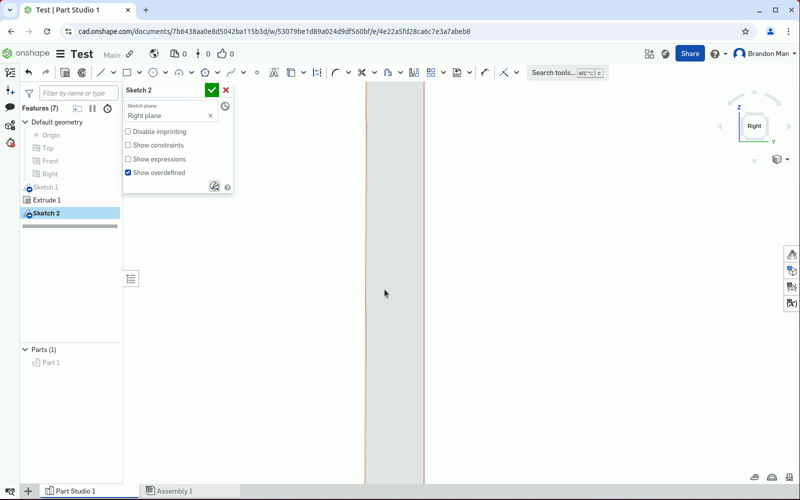
scroll(-6)
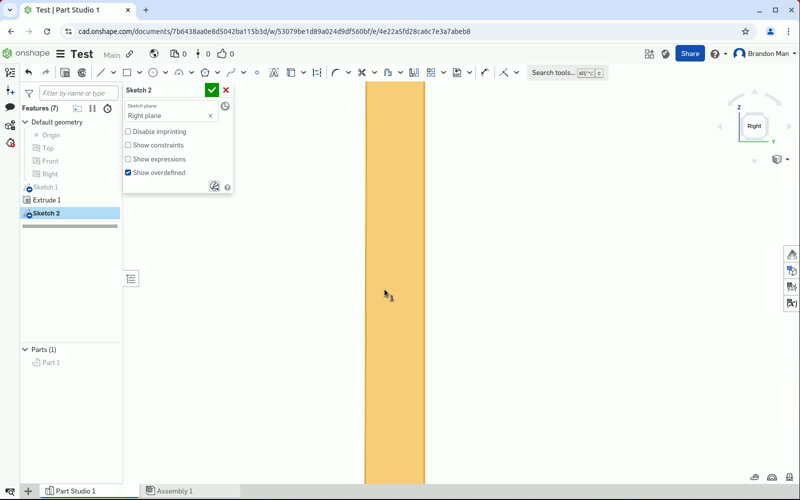
scroll(-6)
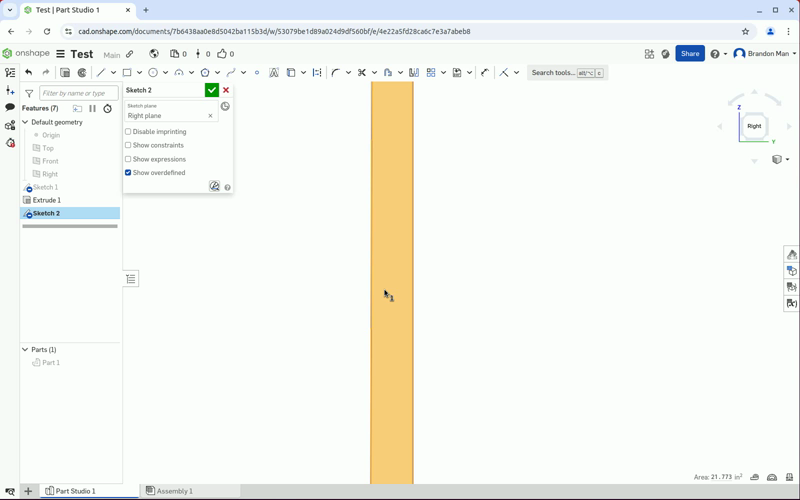
scroll(-6)
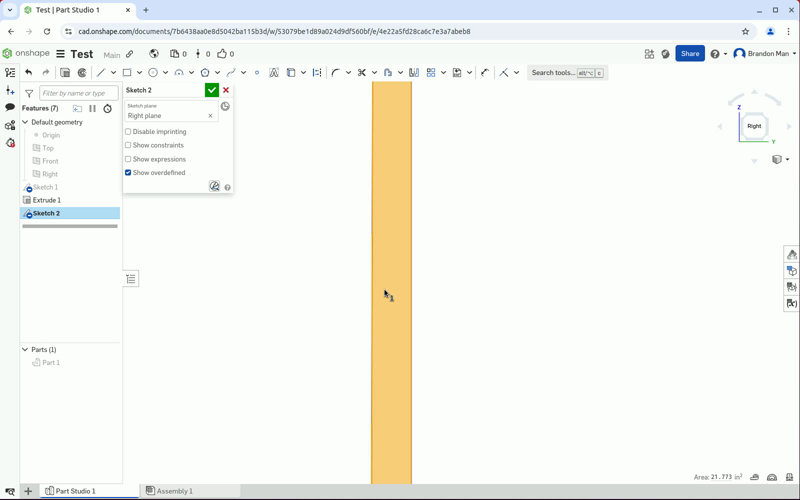
scroll(-6)
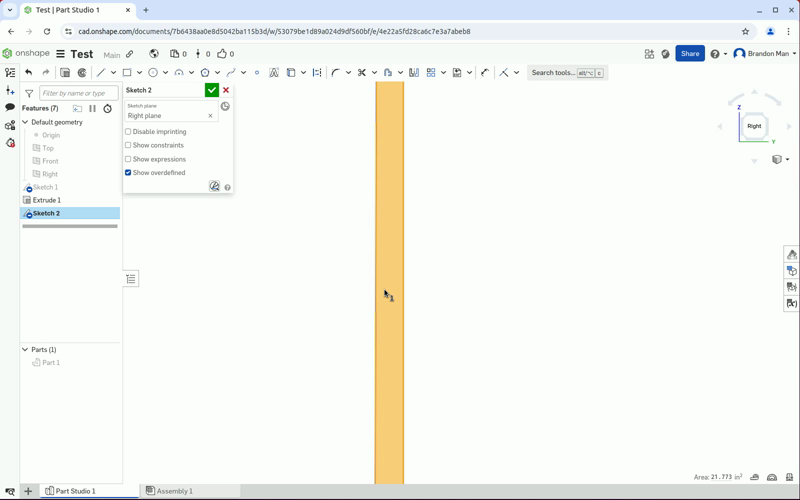
scroll(-6)
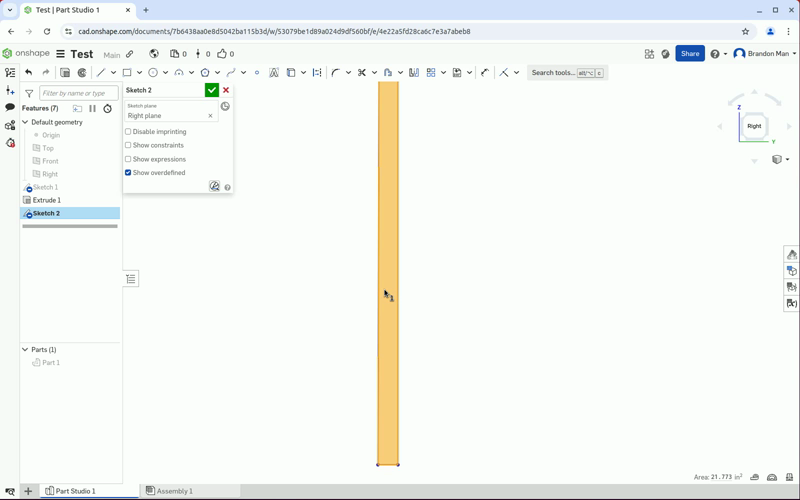
scroll(-6)
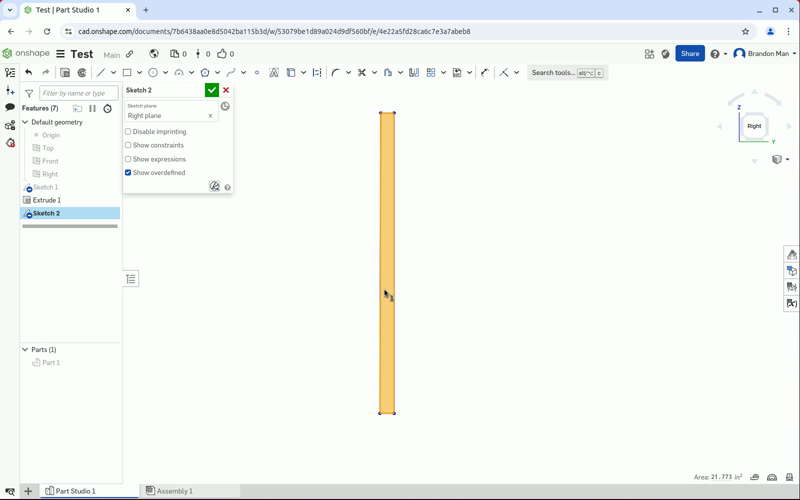
scroll(-6)
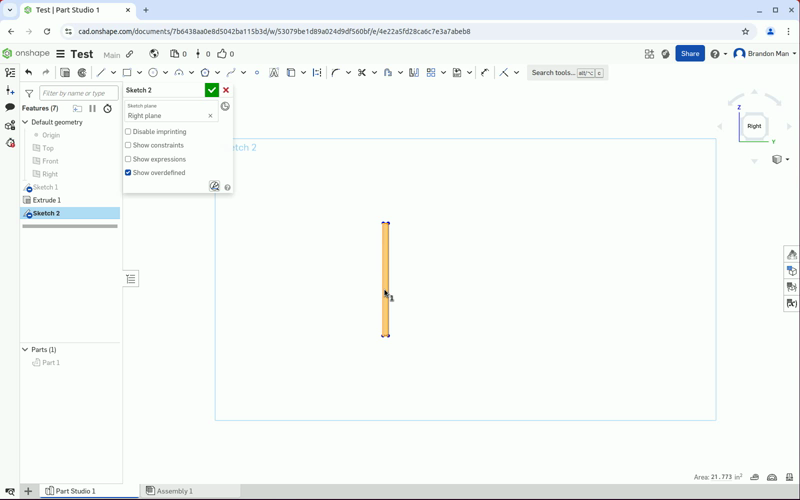
mouse_move(73, 352)
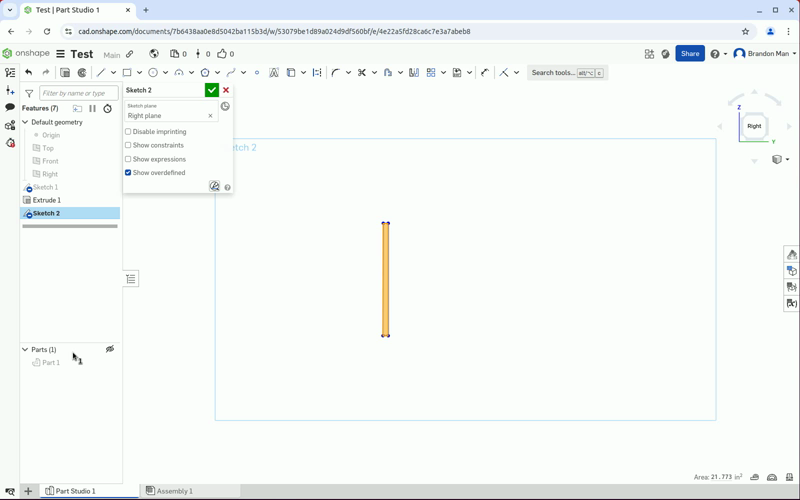
key(shift+y)
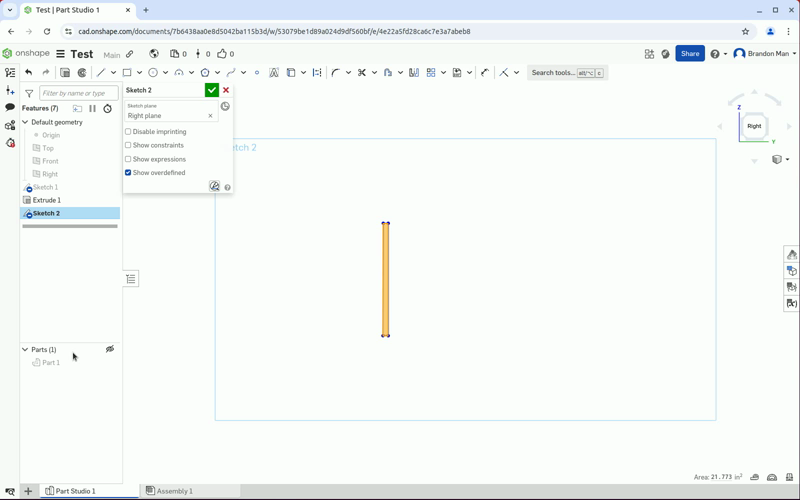
key(shift+e)
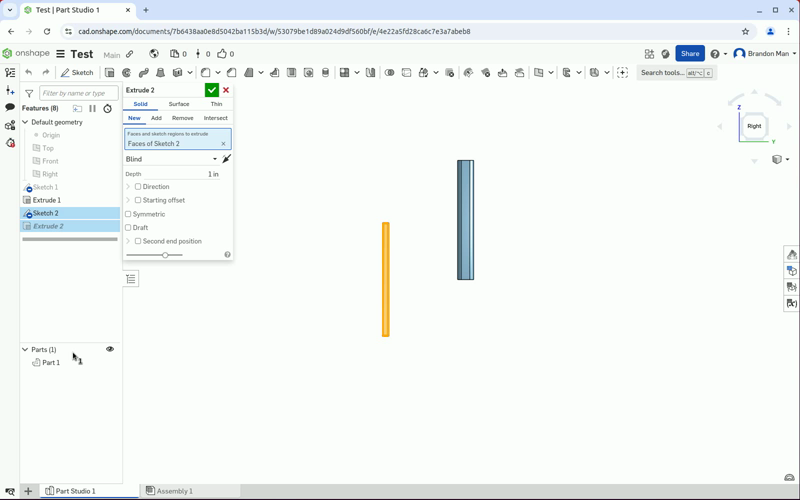
mouse_move(143, 106)
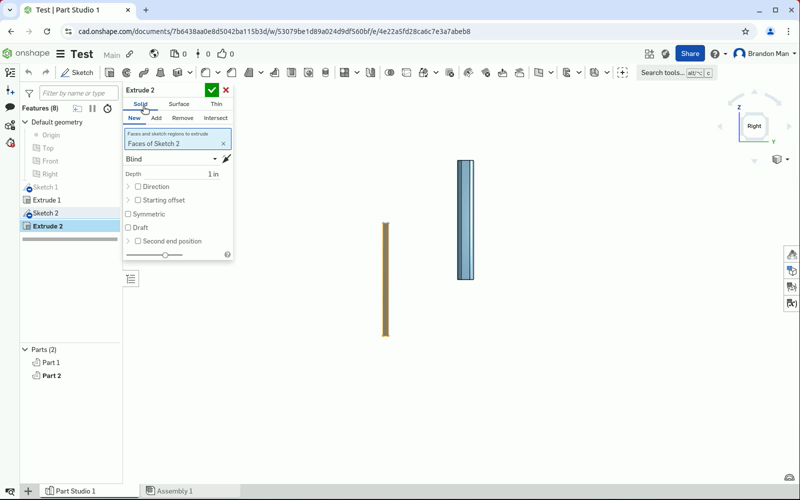
click(143, 106)
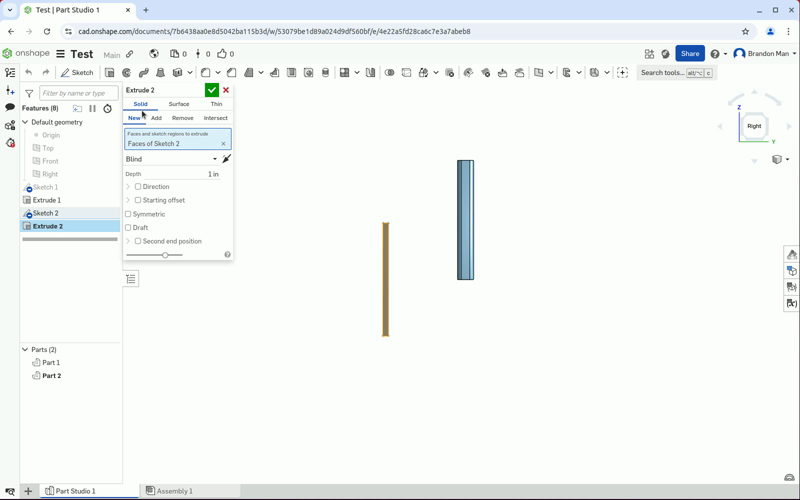
mouse_move(137, 120)
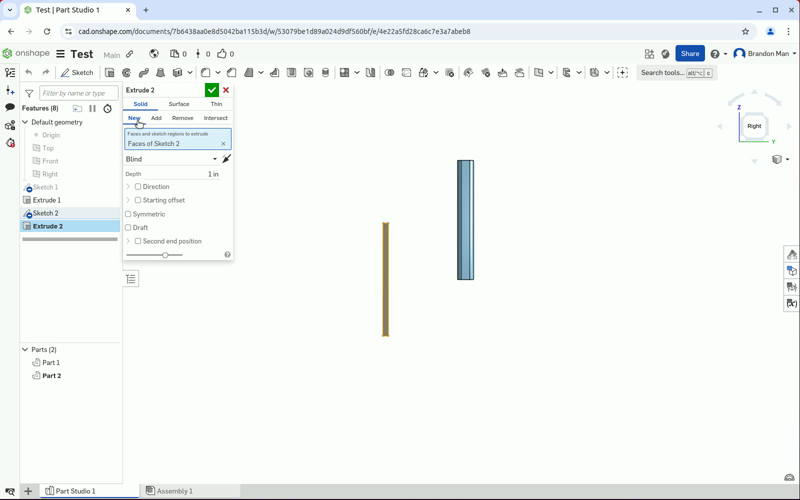
click(137, 120)
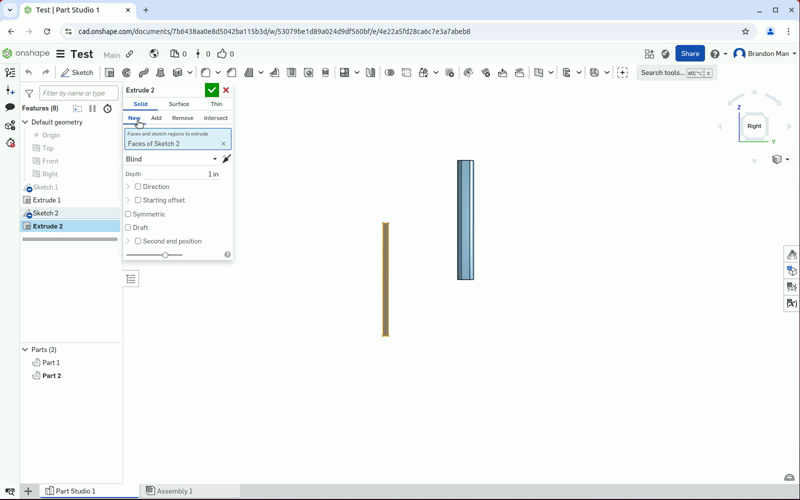
key(tab, 4)
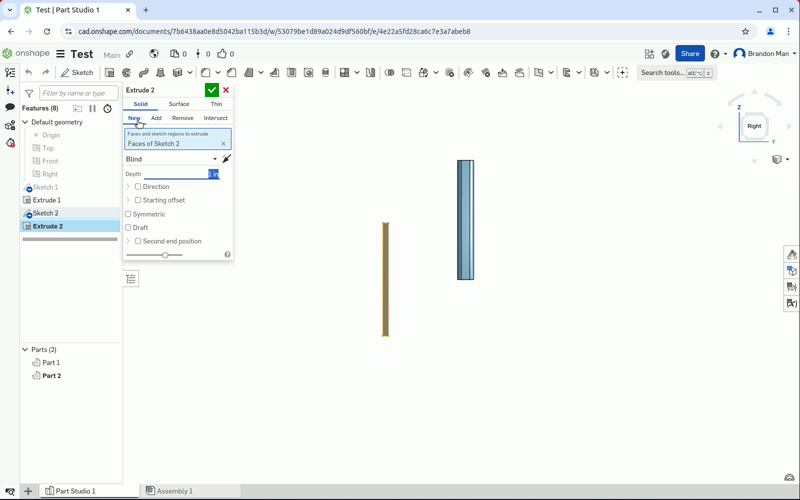
text(0.241)
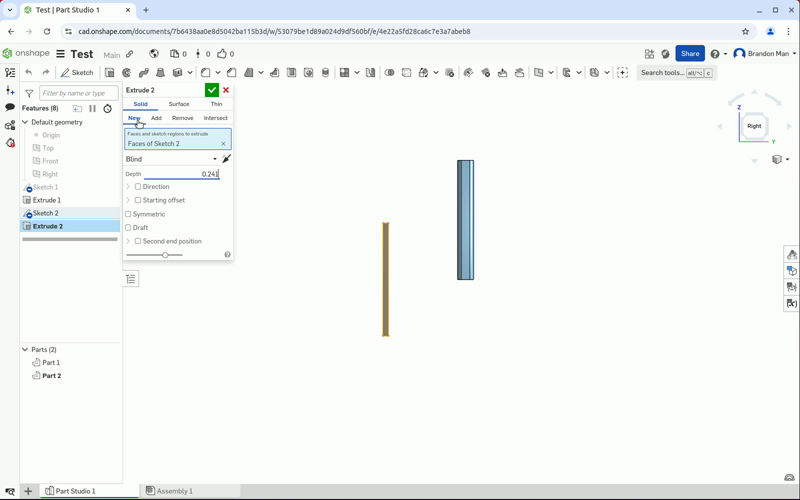
key(enter)
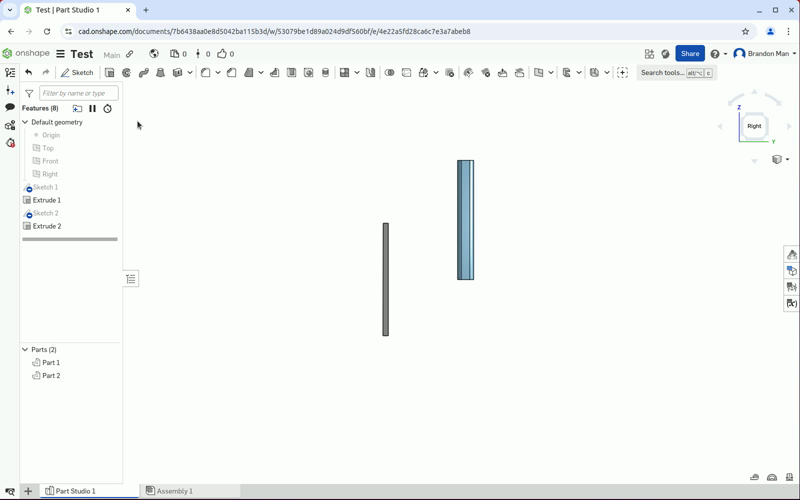
key(shift+h)
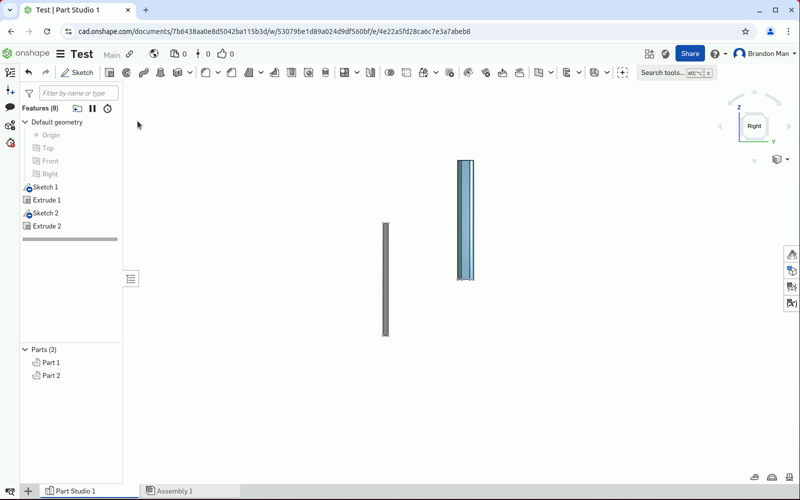
key(shift+h)
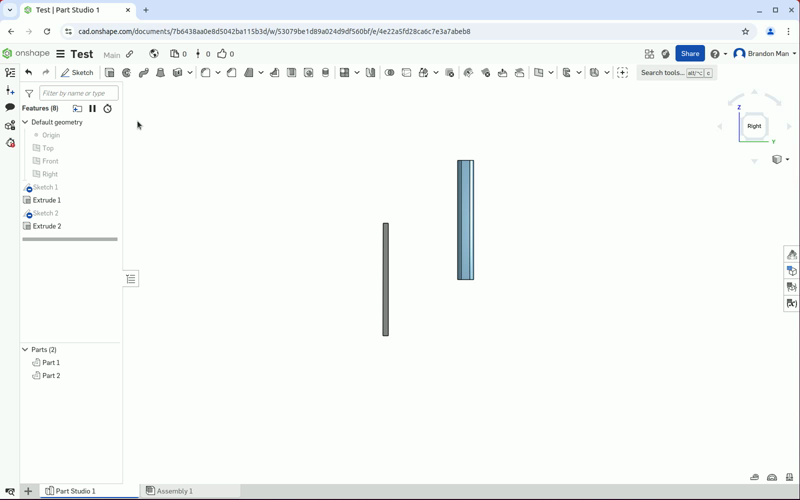
mouse_move(73, 189)
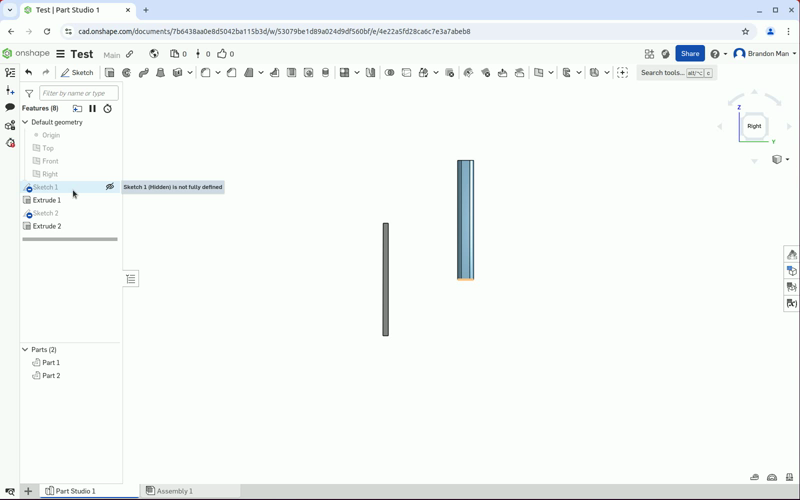
click(73, 189)
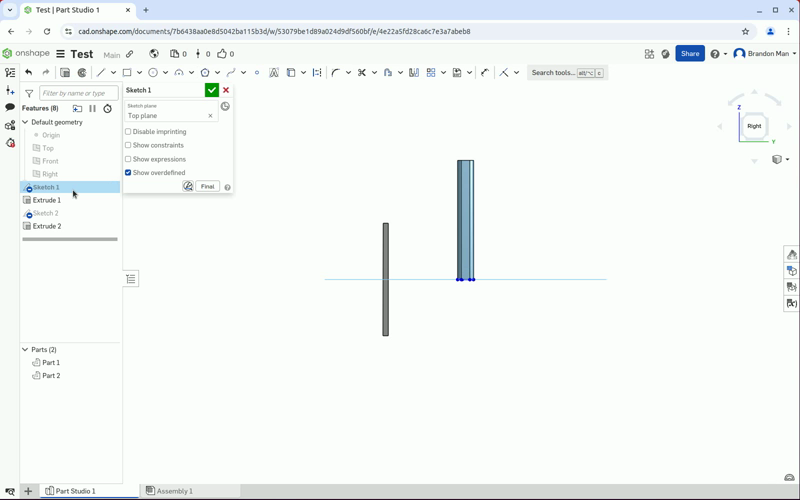
mouse_move(229, 92)
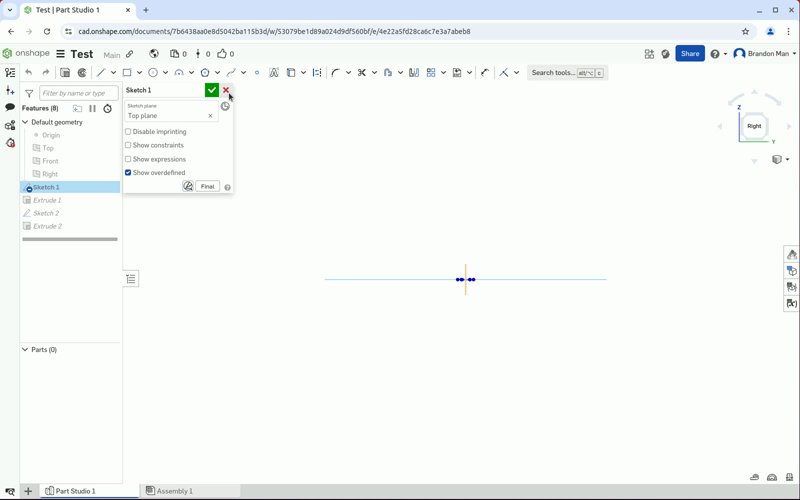
click(229, 92)
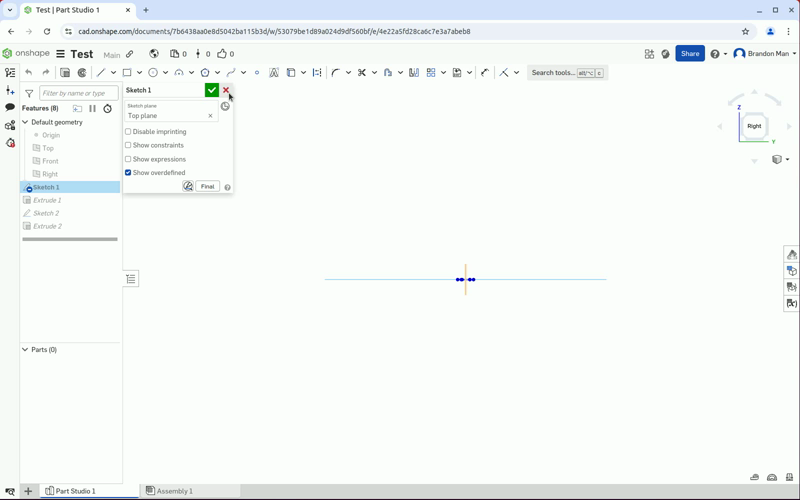
key(shift+s)
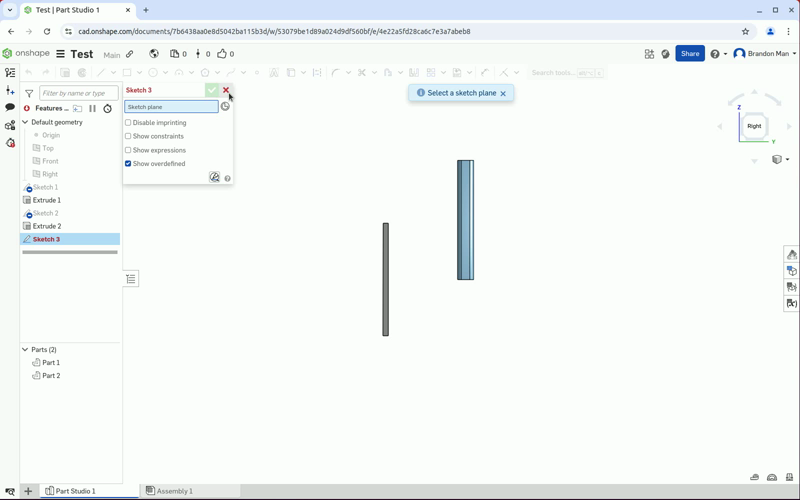
mouse_move(73, 176)
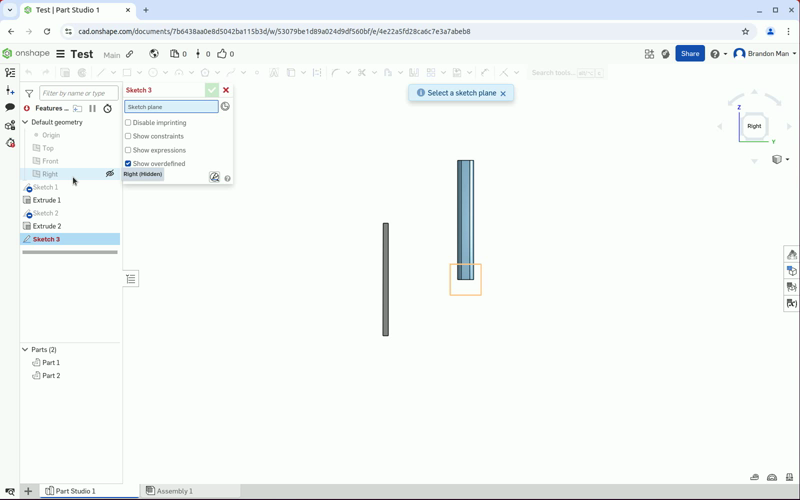
click(73, 176)
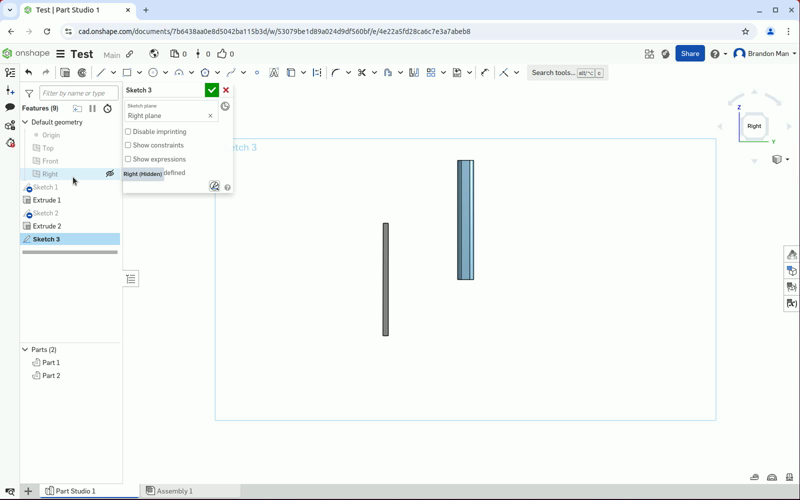
mouse_move(73, 352)
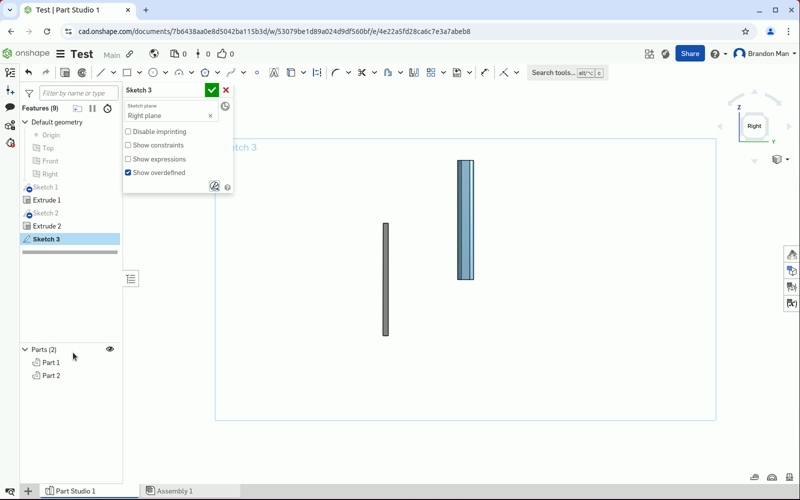
key(y)
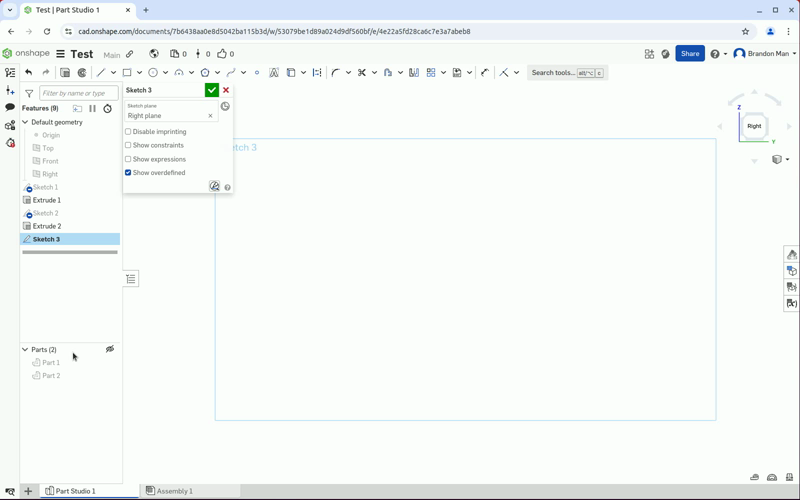
key(l)
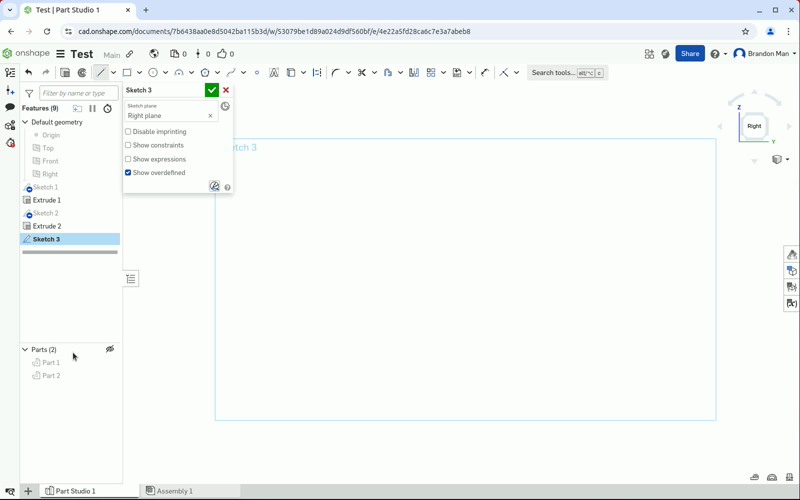
key_down(shift)
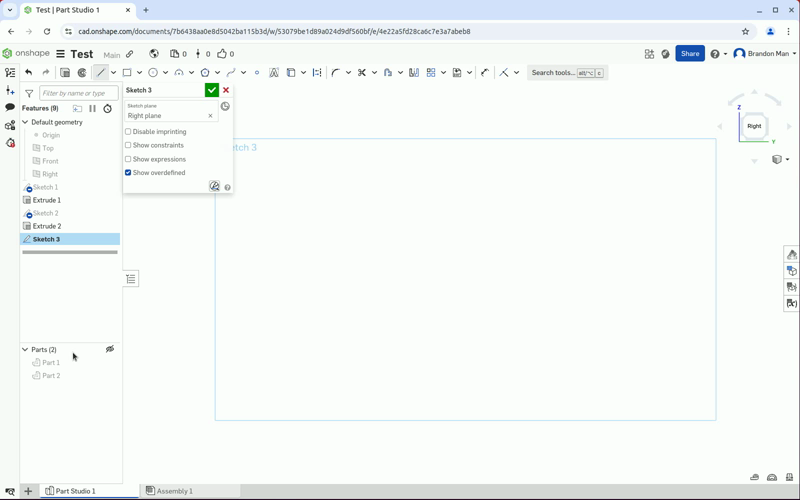
mouse_move(521, 345)
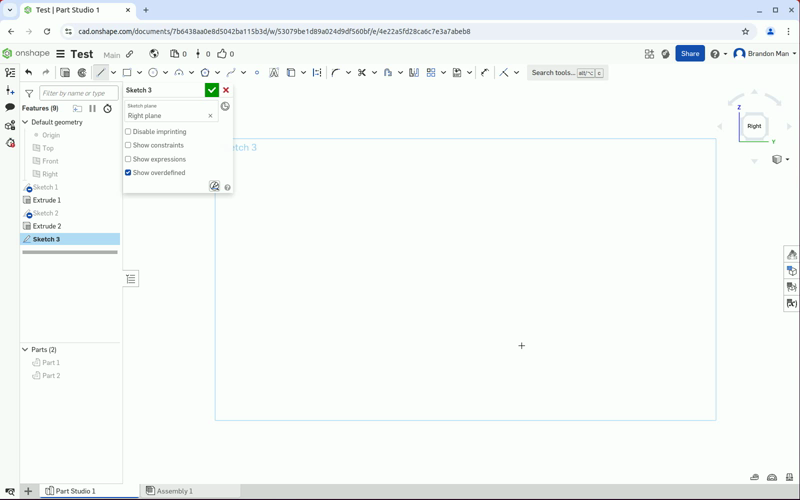
click(521, 345)
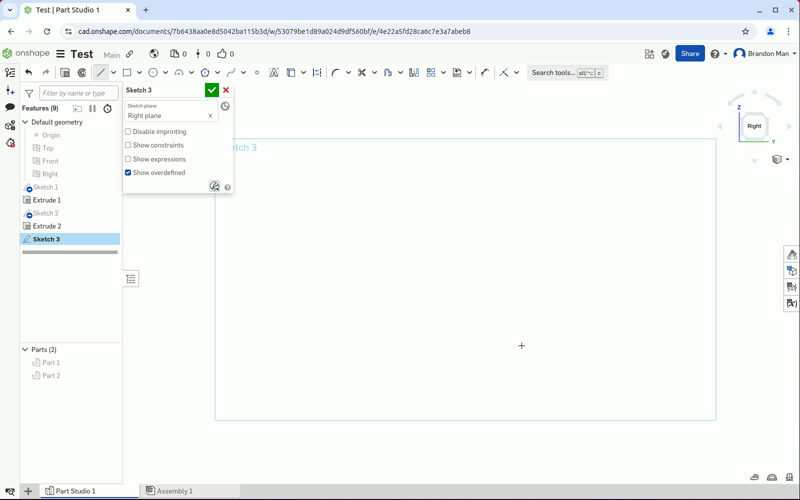
key_up(shift)
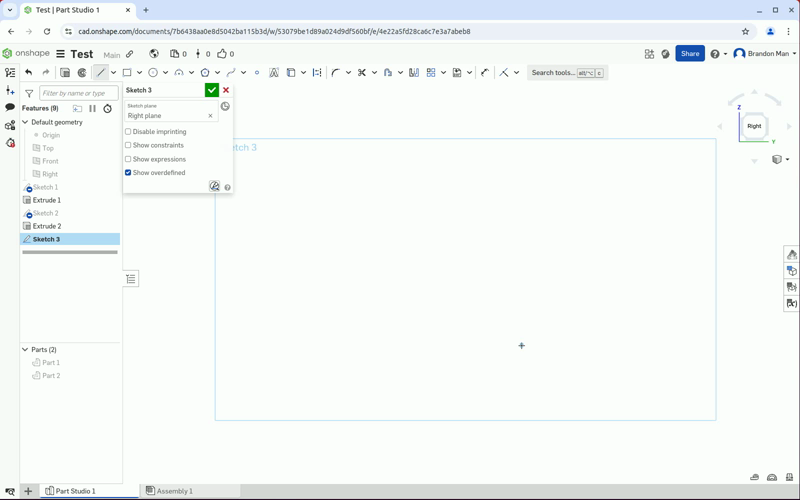
key_down(shift)
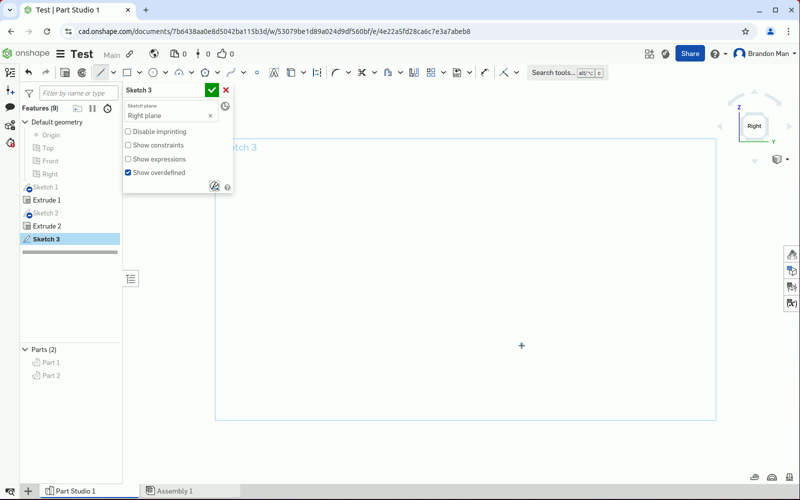
mouse_move(551, 345)
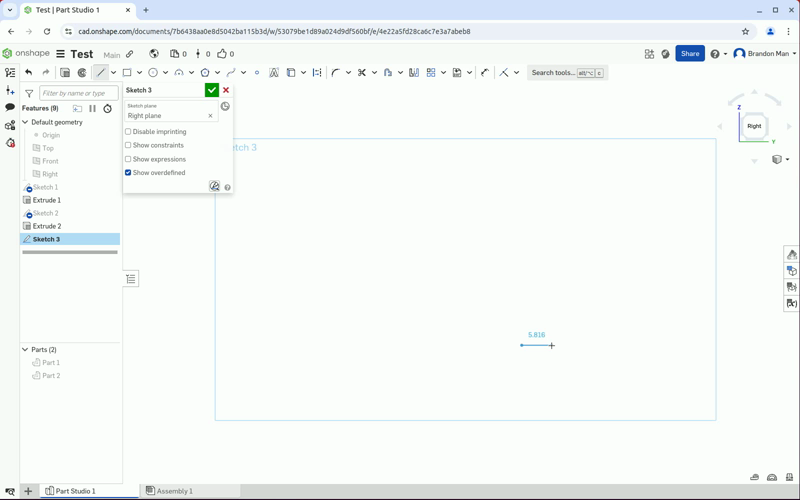
mouse_move(526, 345)
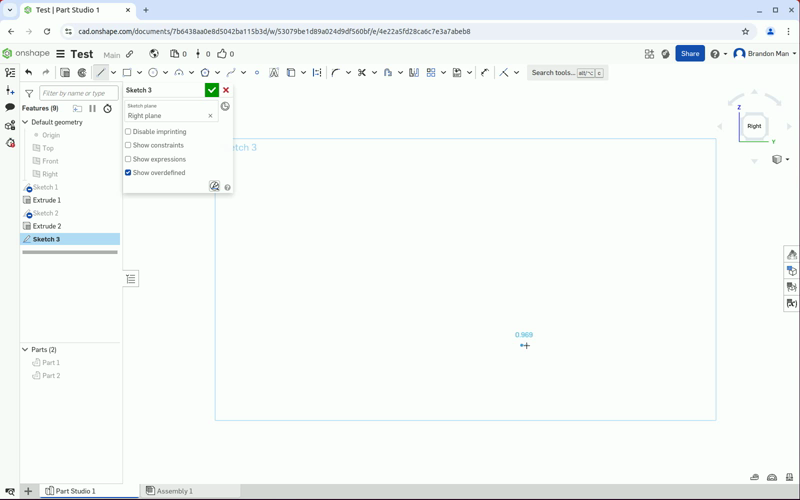
scroll(6)
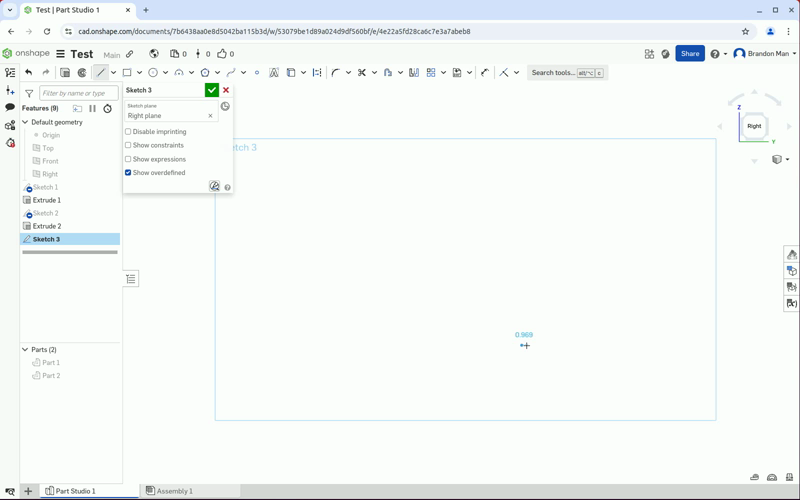
scroll(6)
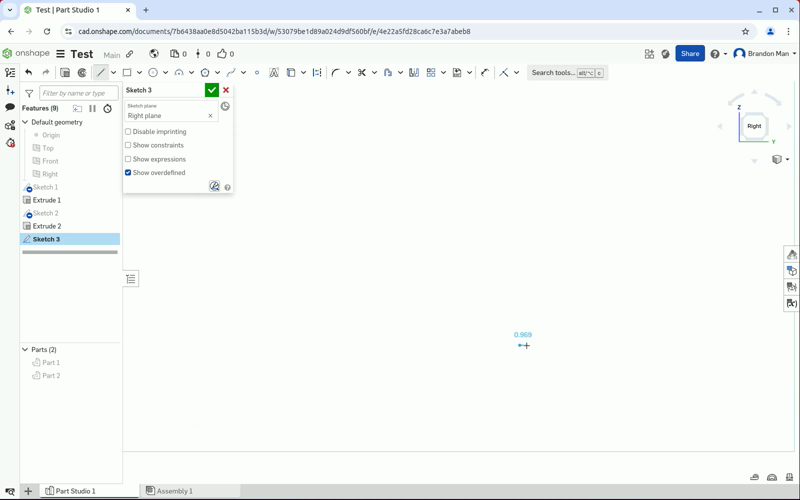
scroll(6)
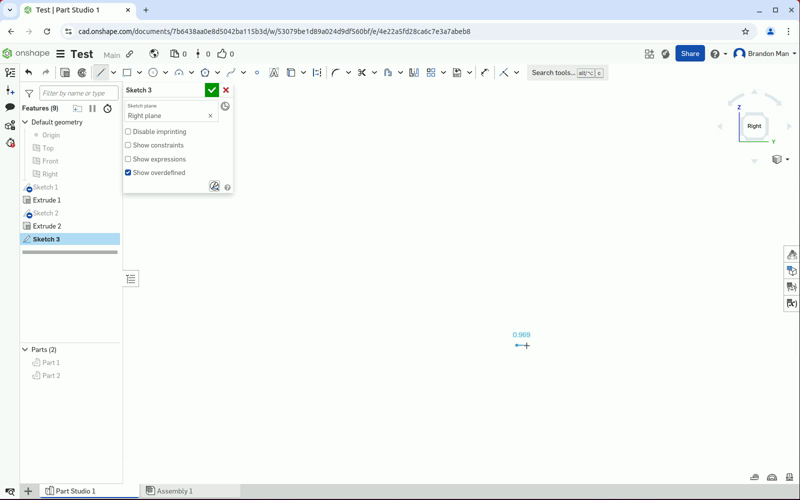
scroll(6)
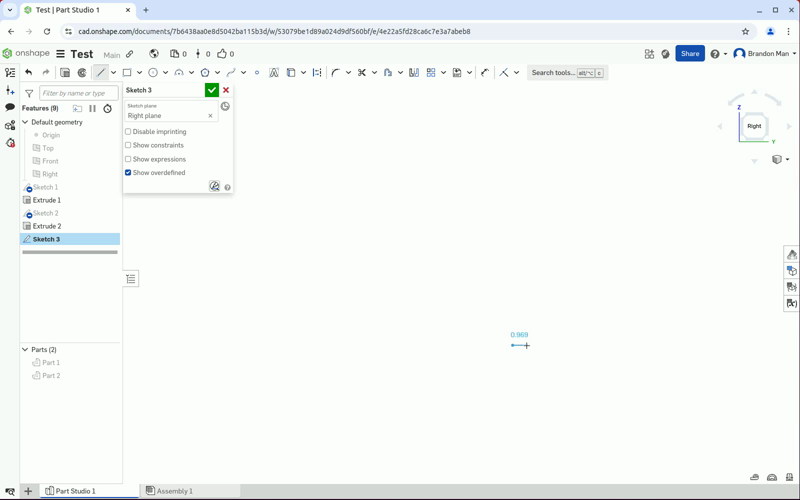
scroll(6)
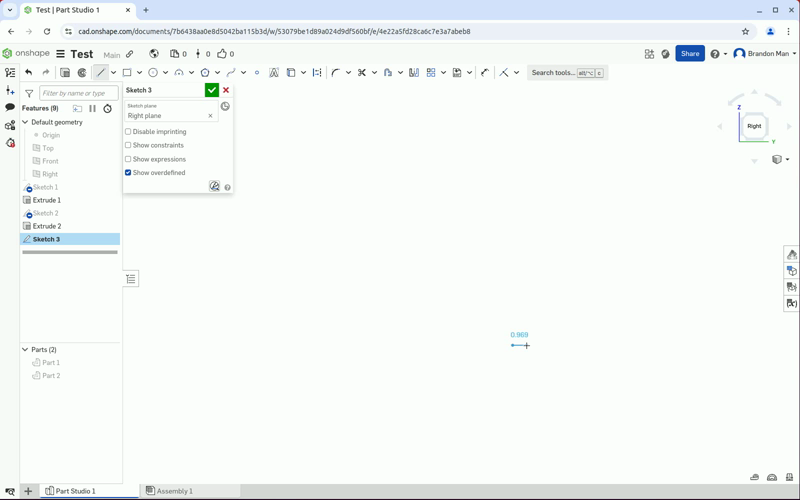
scroll(6)
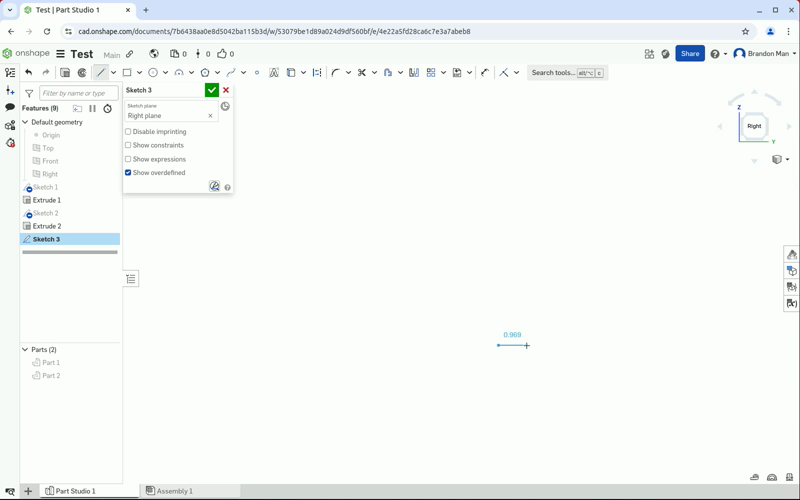
scroll(6)
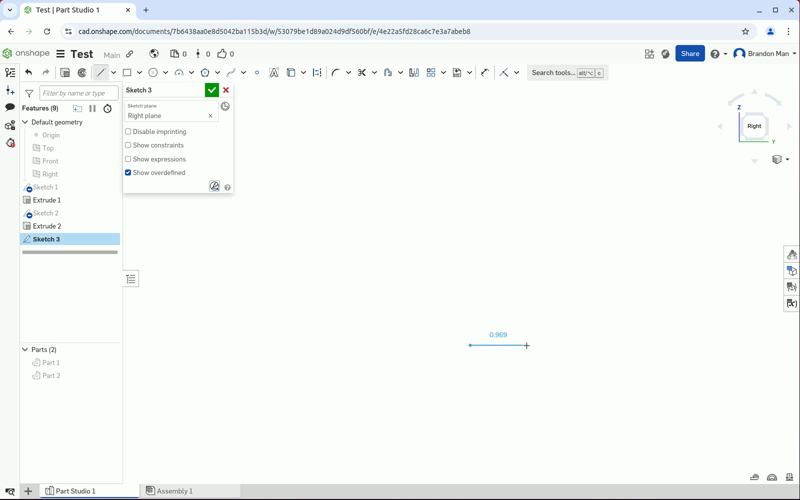
click(526, 345)
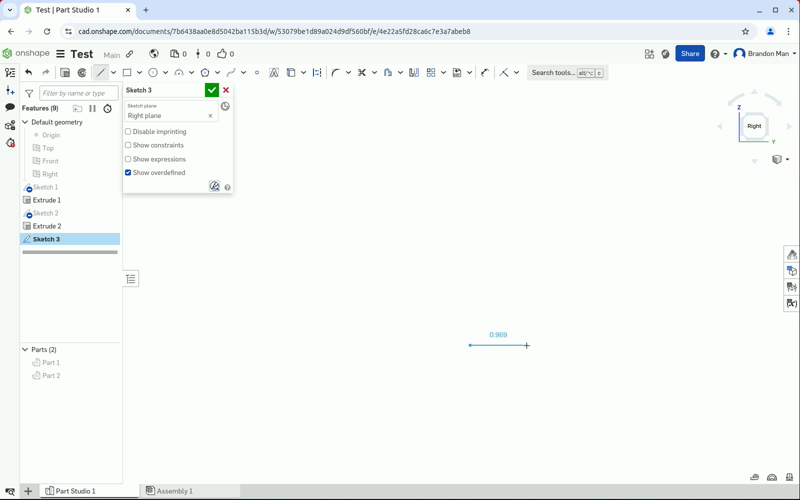
scroll(-6)
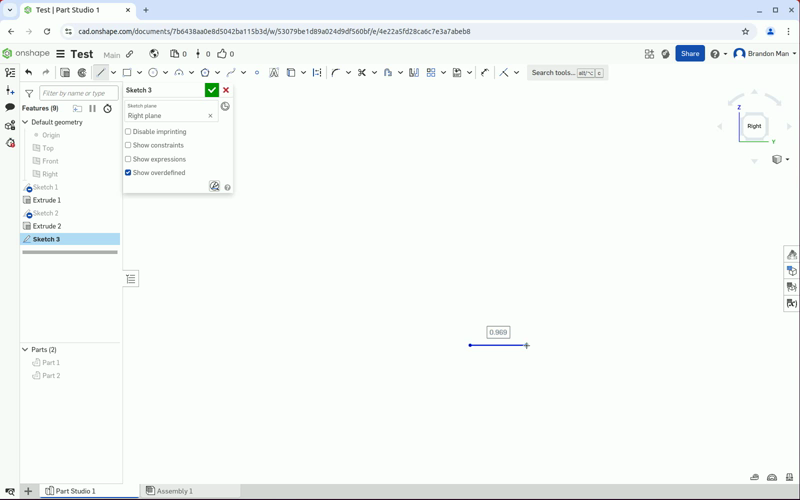
scroll(-6)
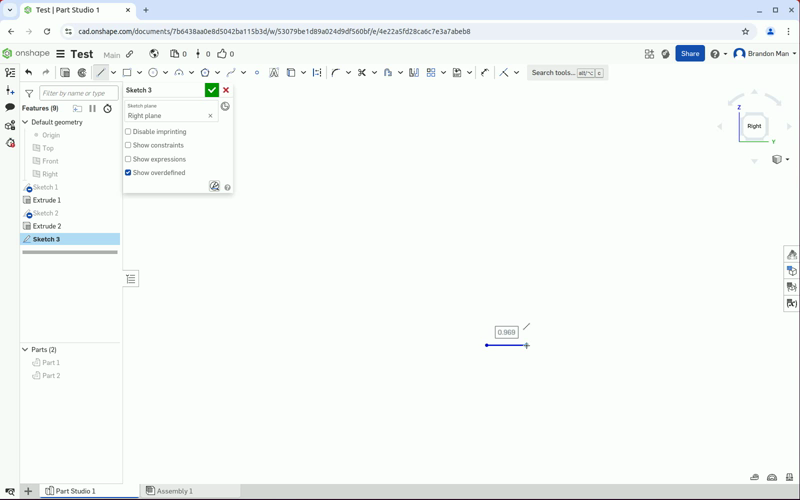
scroll(-6)
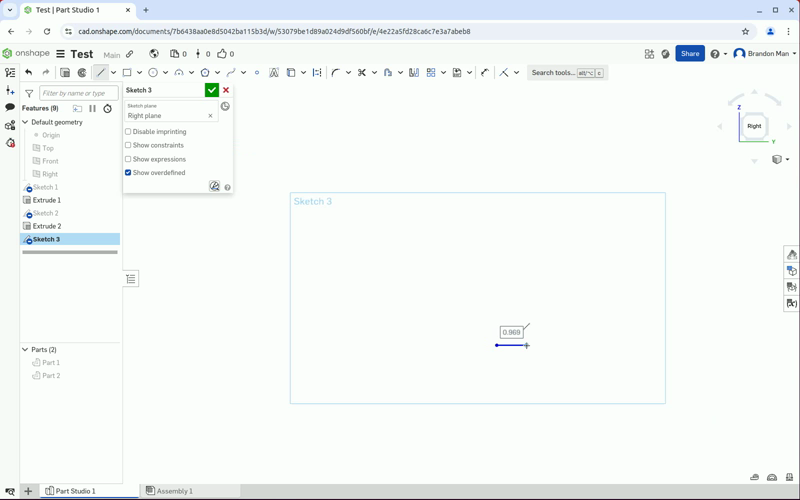
scroll(-6)
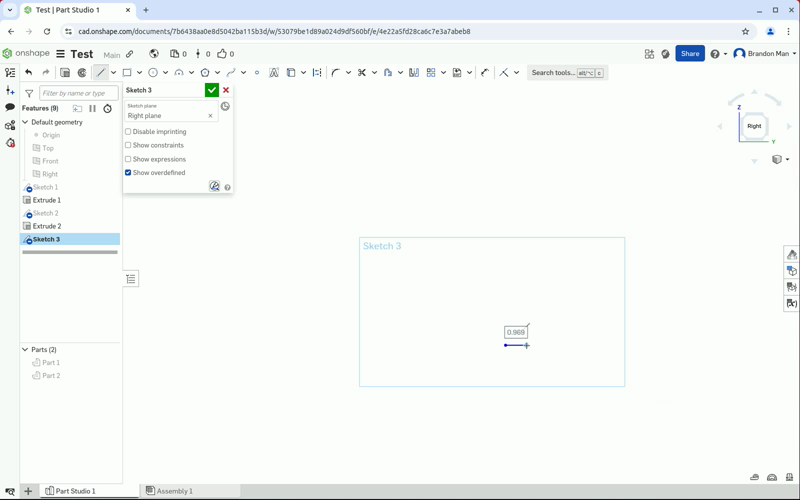
scroll(-6)
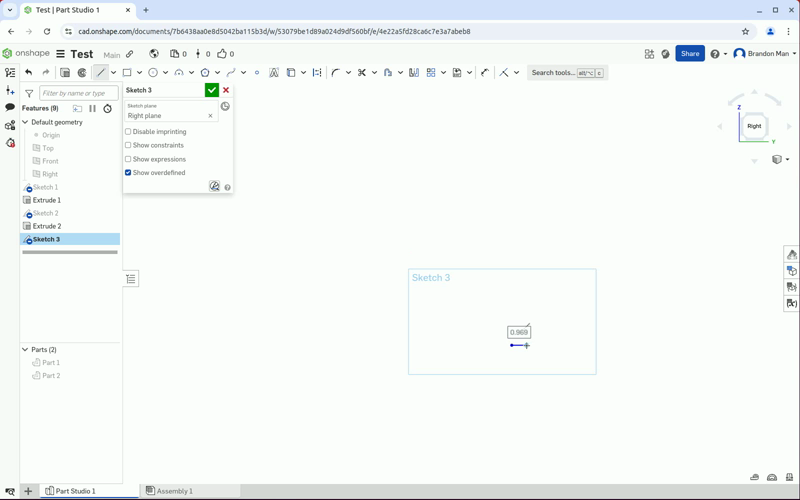
scroll(-6)
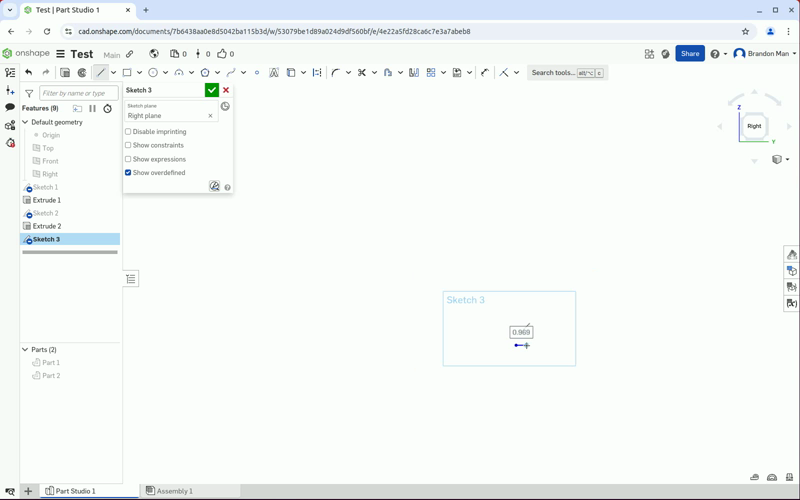
scroll(-6)
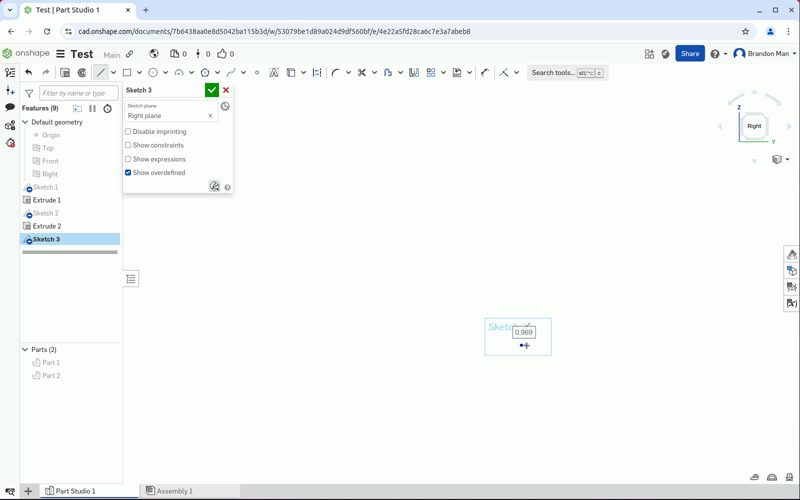
key_up(shift)
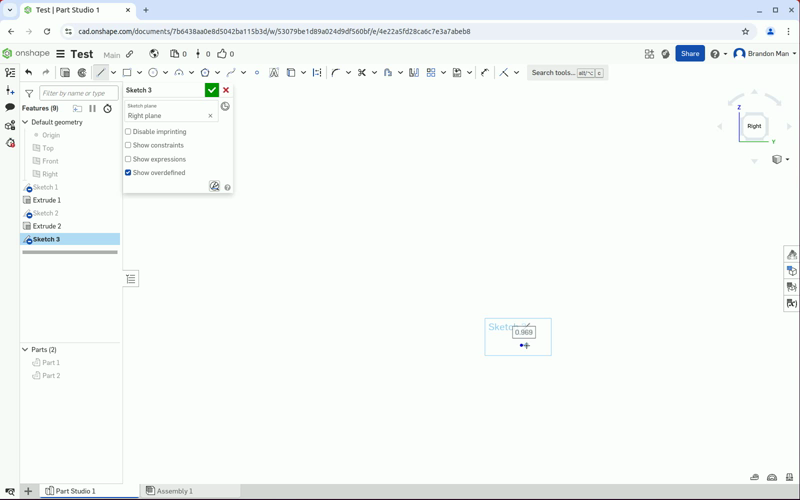
key_down(shift)
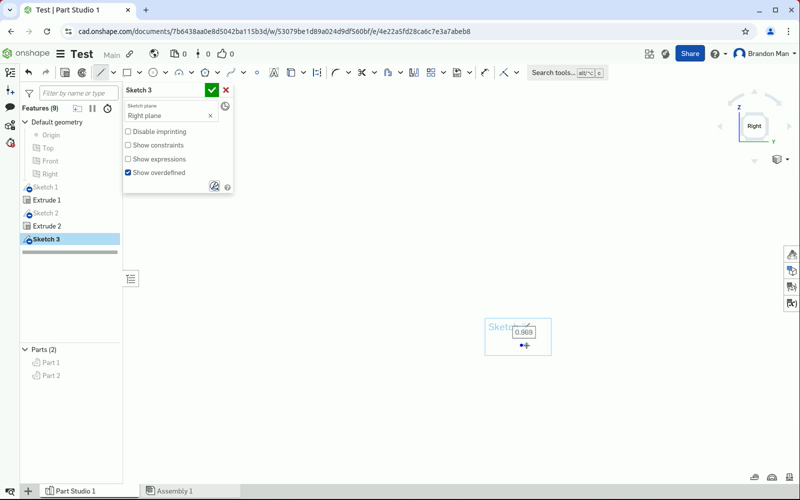
mouse_move(526, 232)
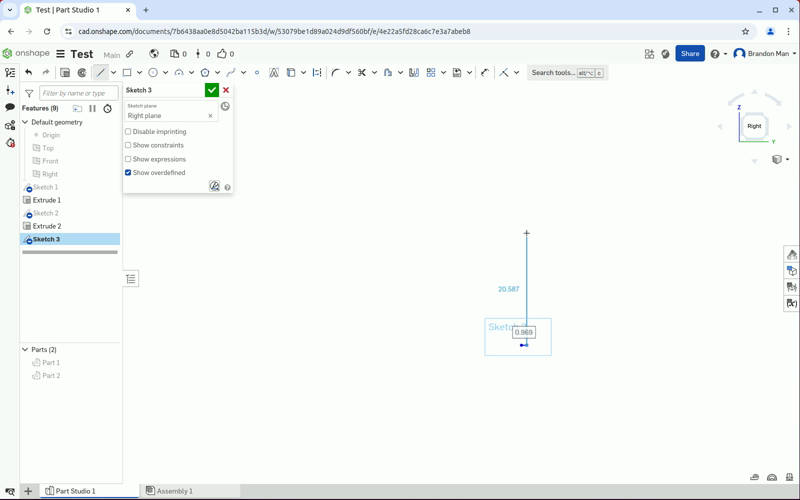
click(526, 232)
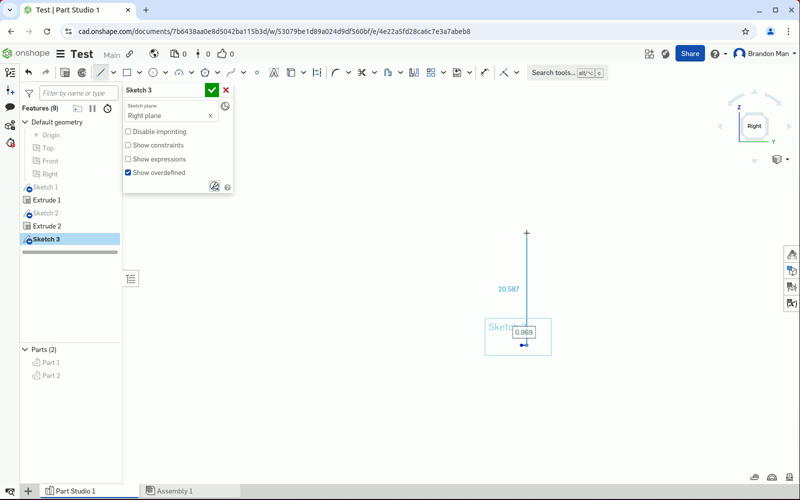
key_up(shift)
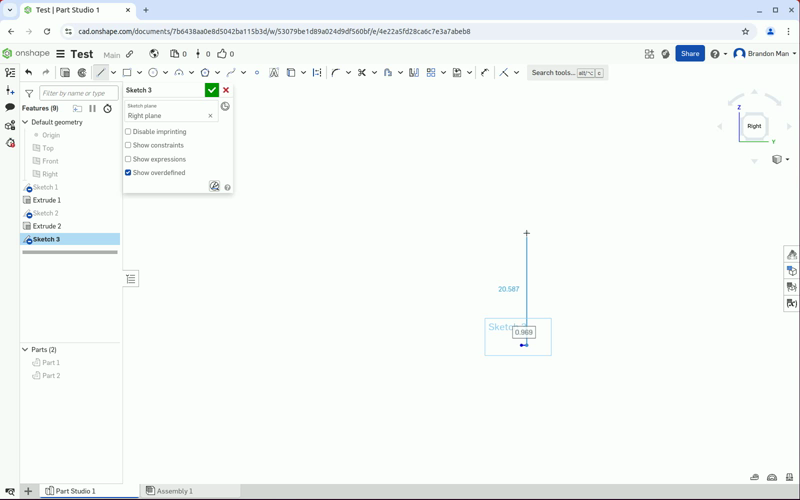
key_down(shift)
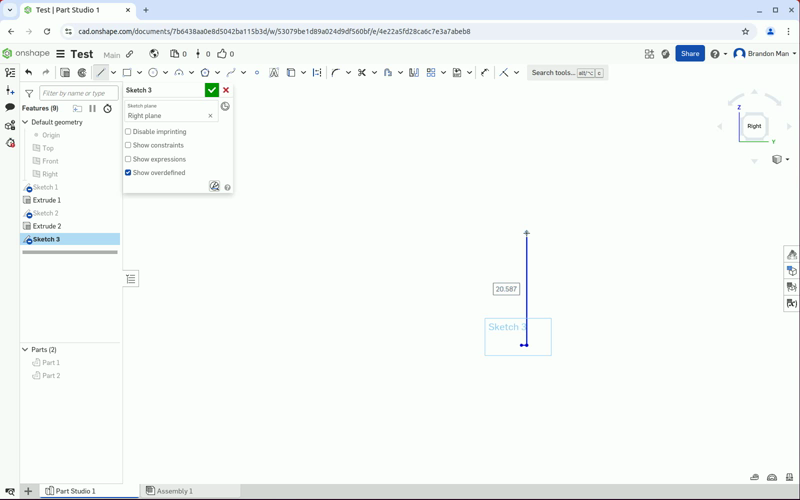
mouse_move(556, 232)
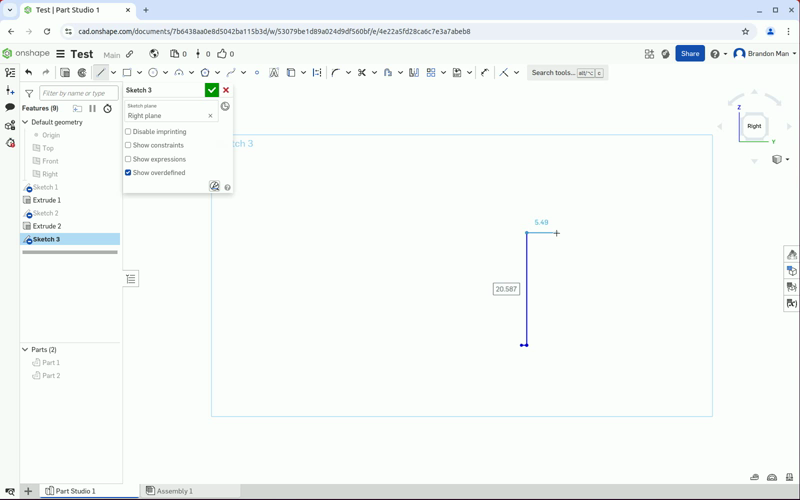
mouse_move(521, 232)
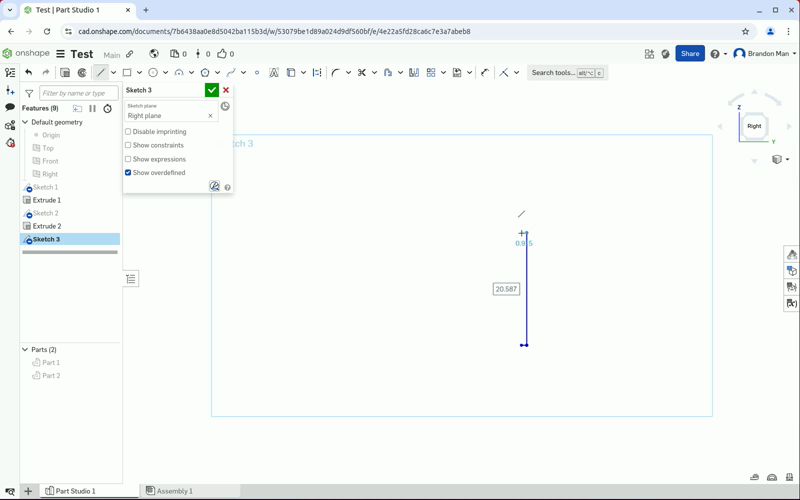
scroll(6)
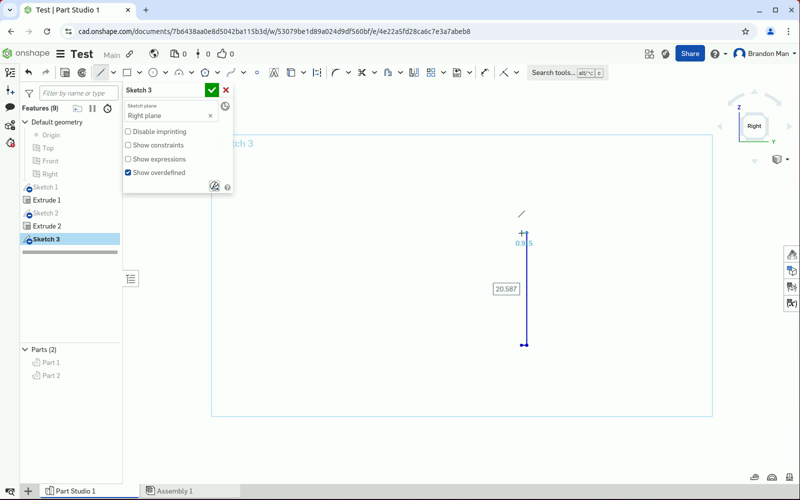
scroll(6)
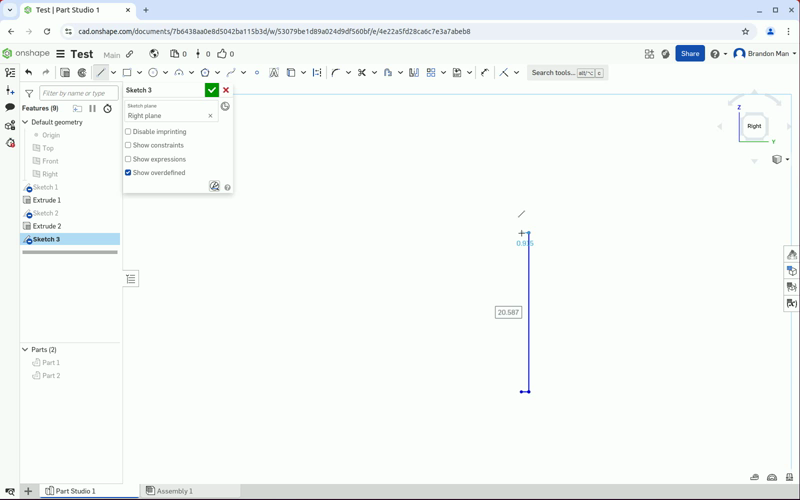
scroll(6)
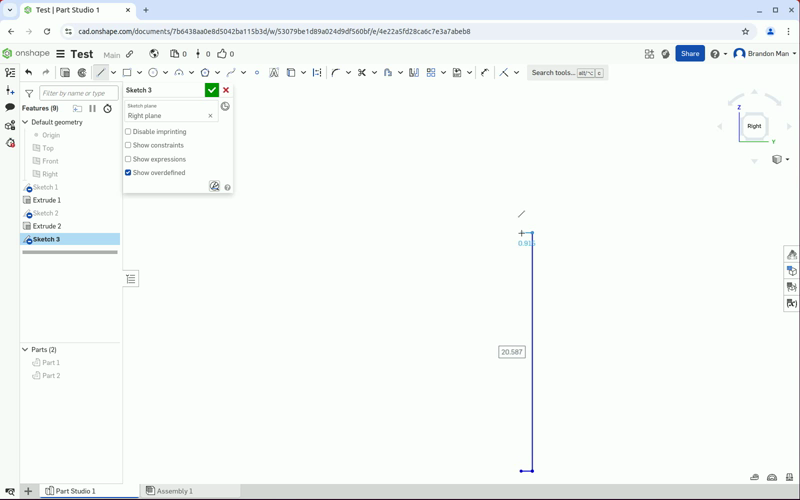
scroll(6)
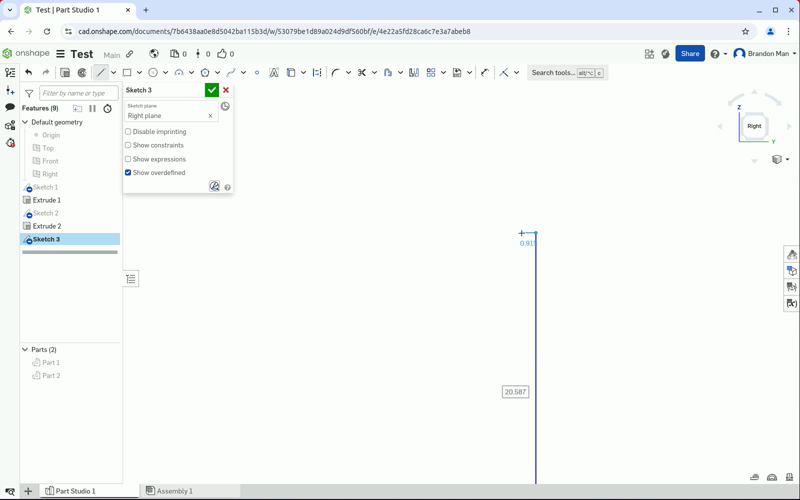
scroll(6)
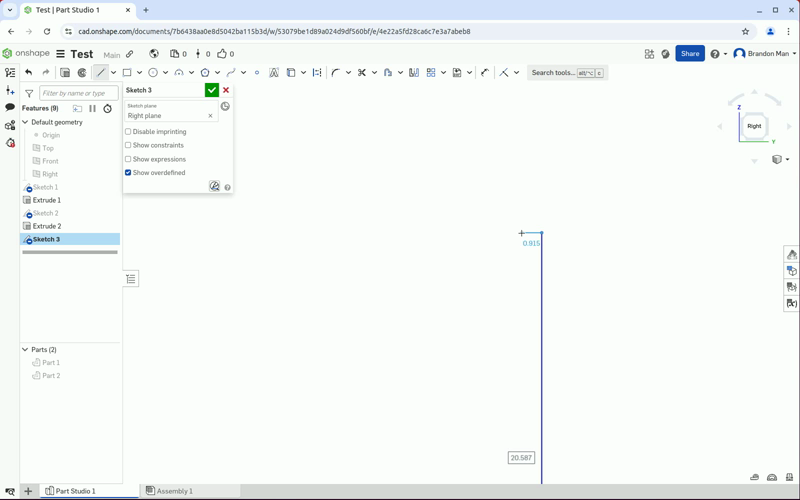
scroll(6)
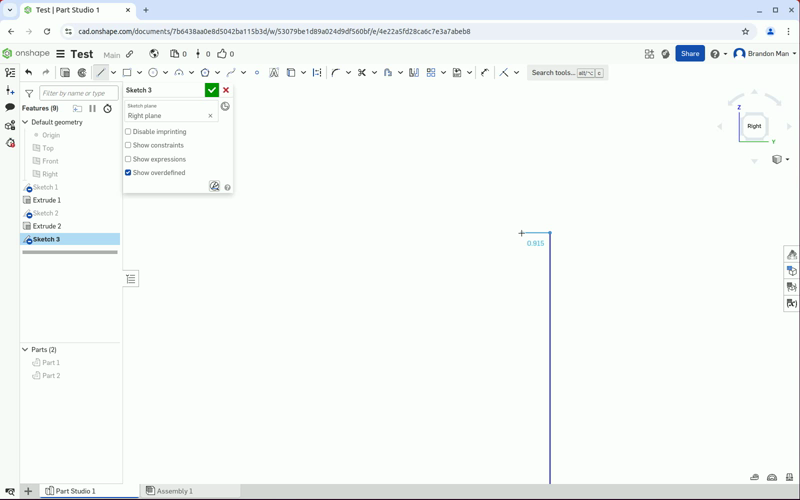
scroll(6)
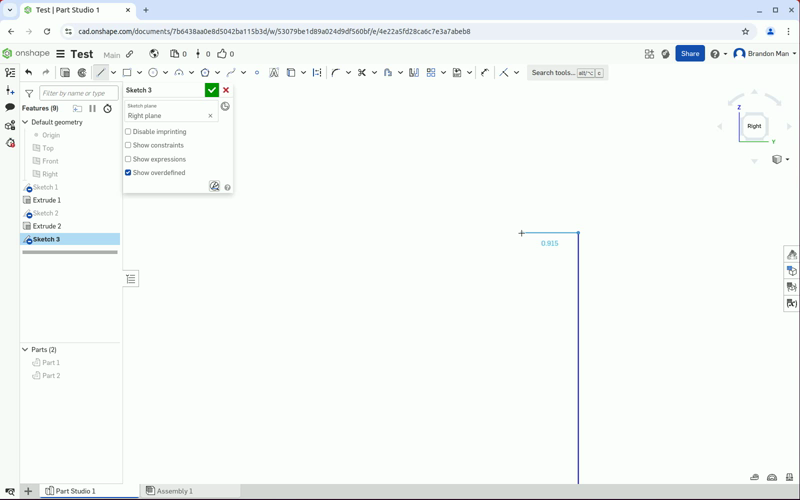
click(521, 232)
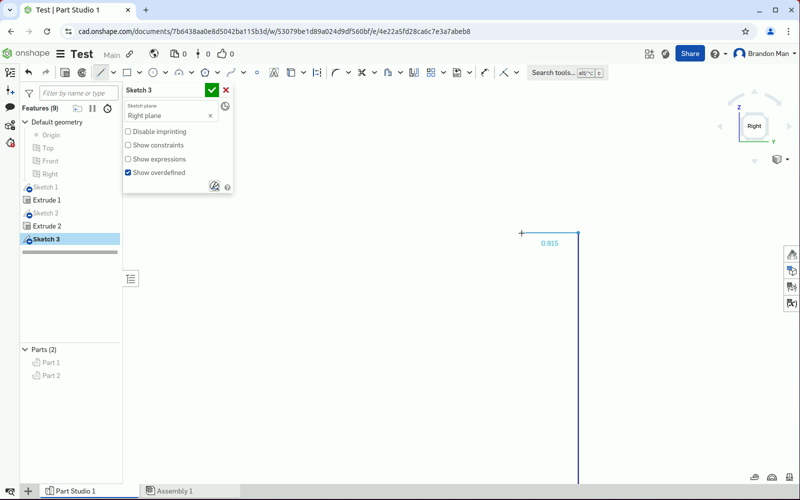
scroll(-6)
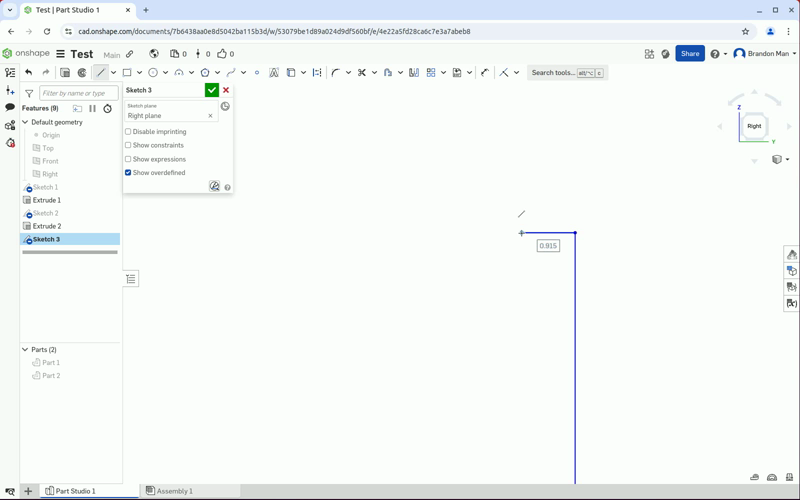
scroll(-6)
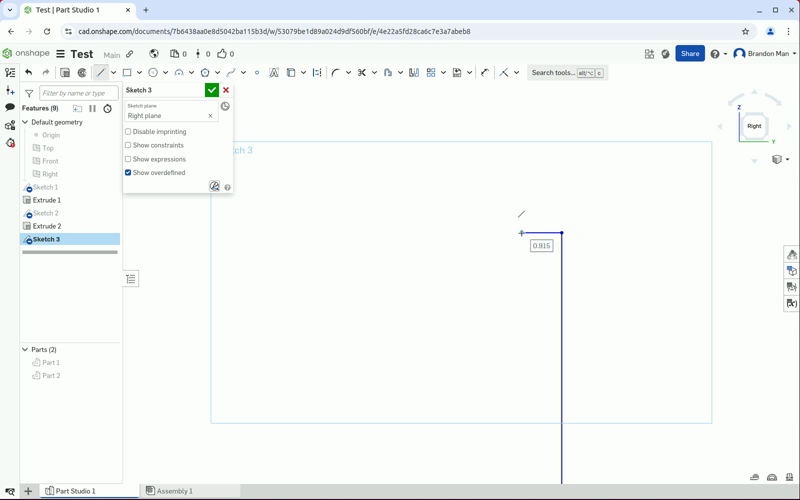
scroll(-6)
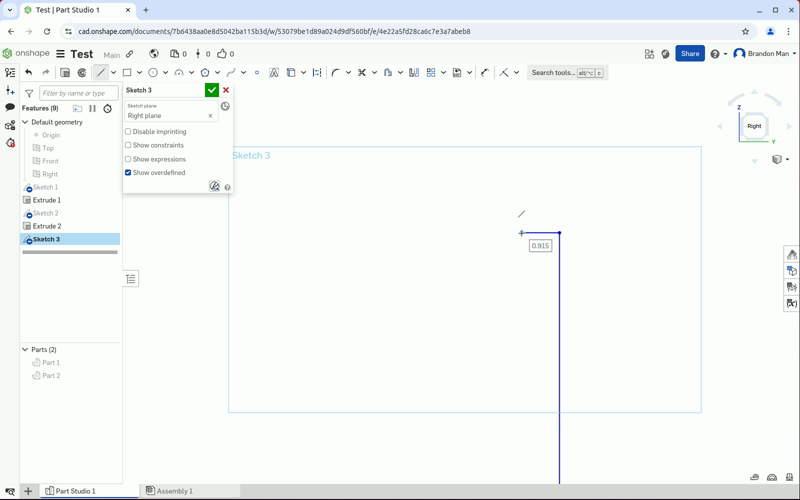
scroll(-6)
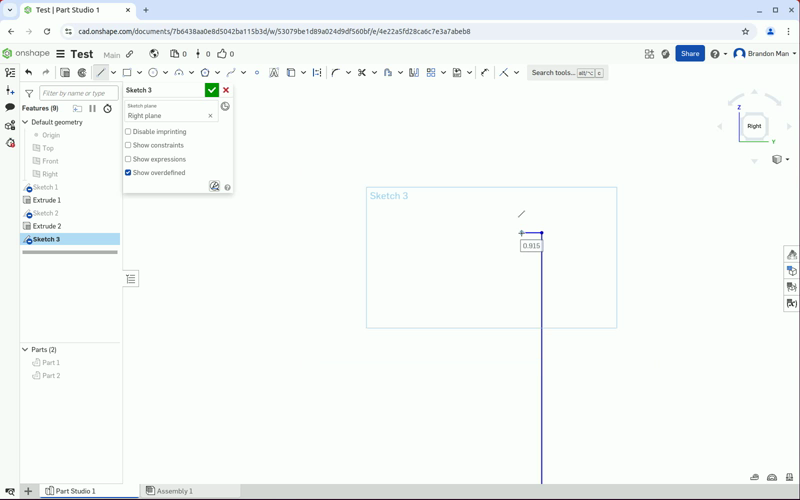
scroll(-6)
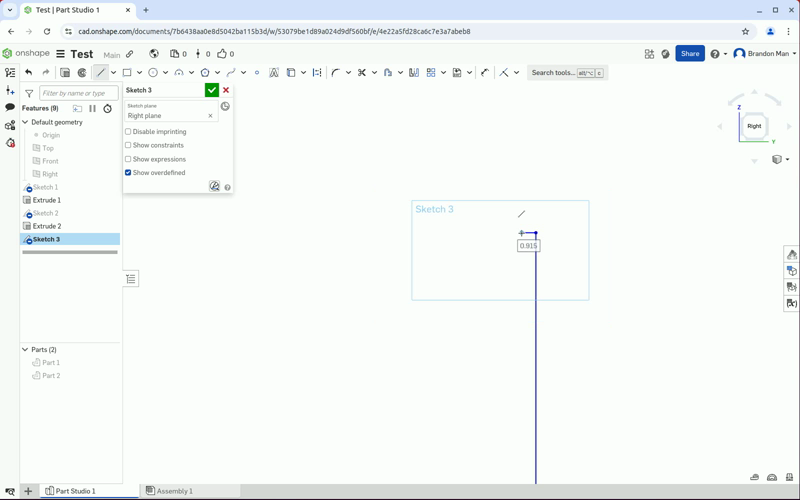
scroll(-6)
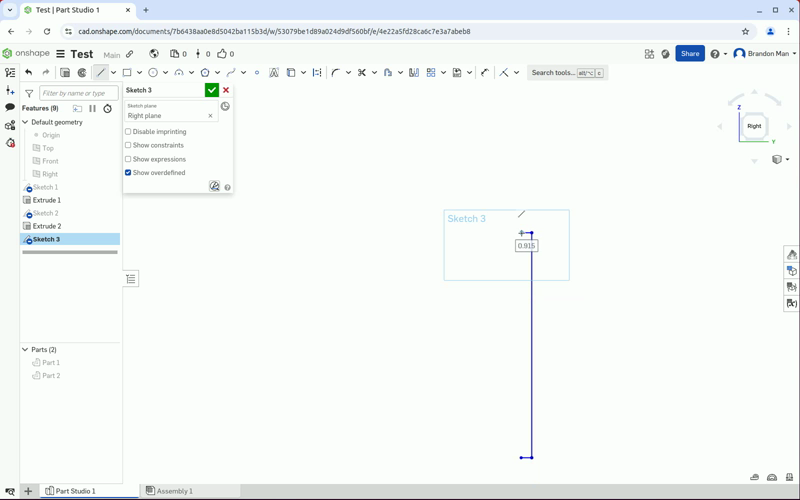
scroll(-6)
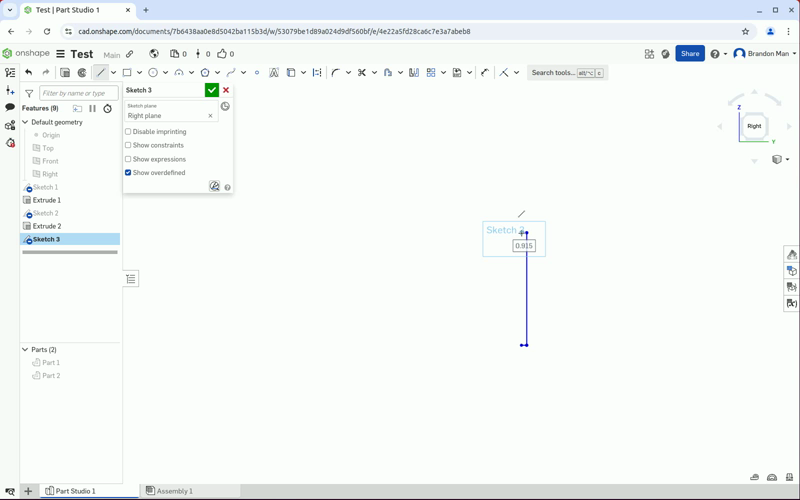
key_up(shift)
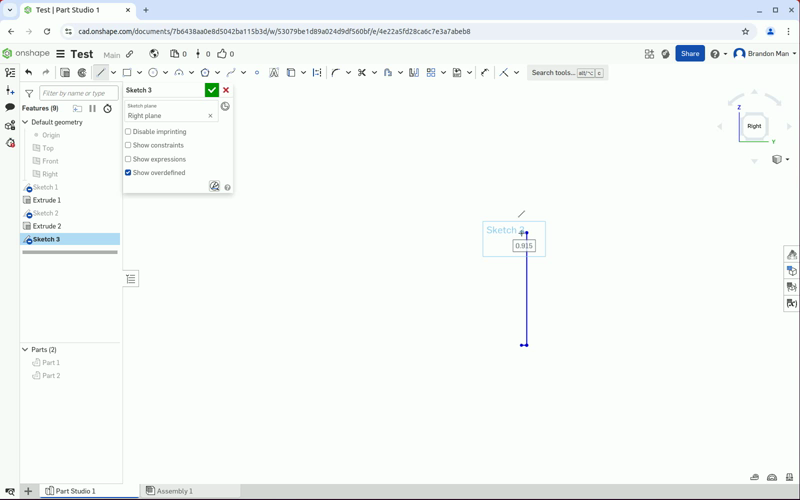
key_down(shift)
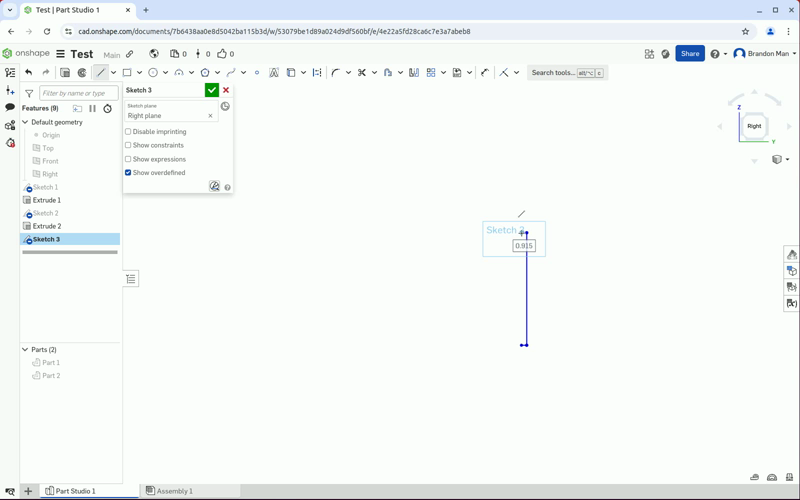
mouse_move(521, 345)
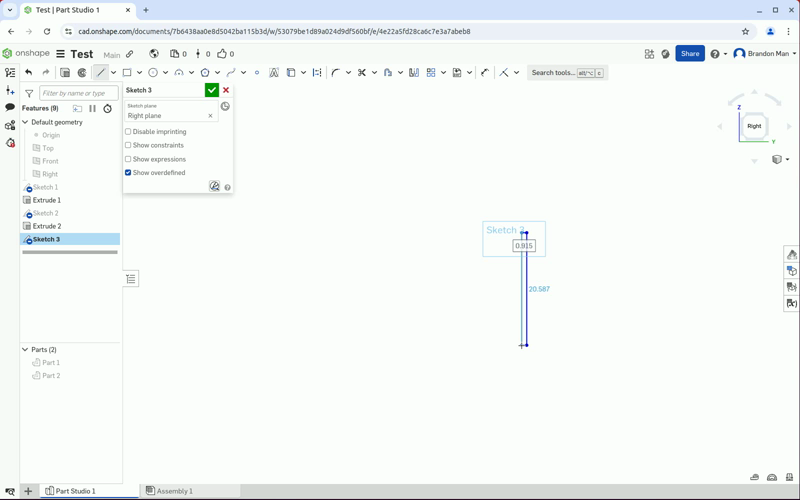
key_up(shift)
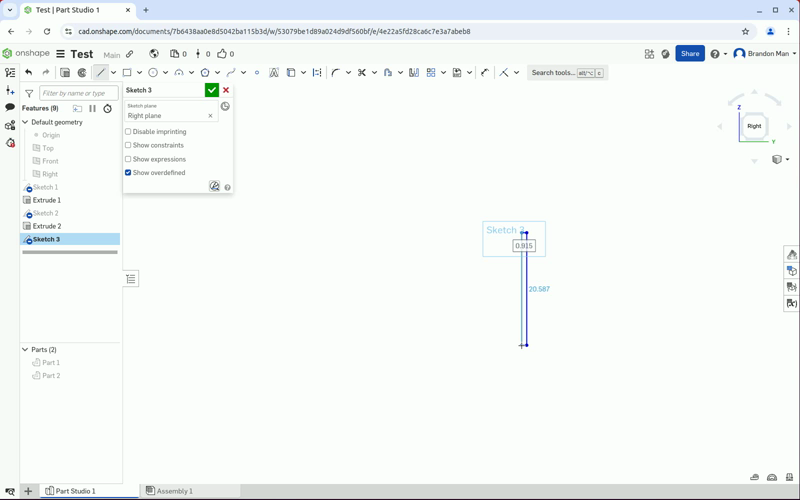
click(521, 345)
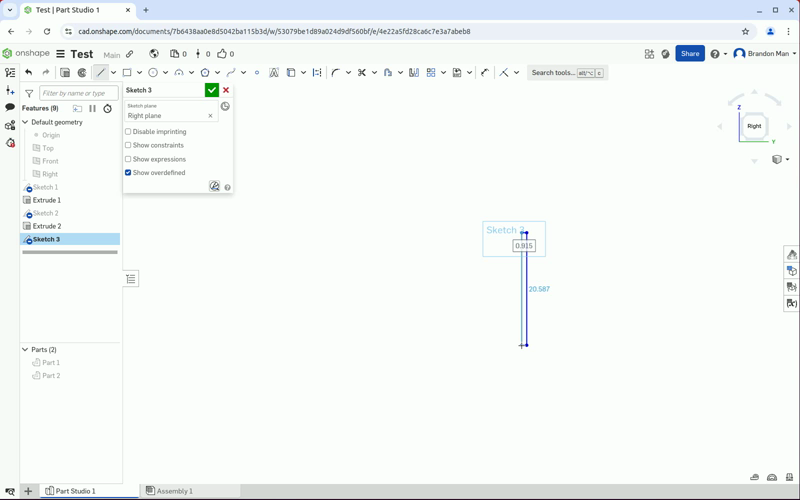
key(esc)
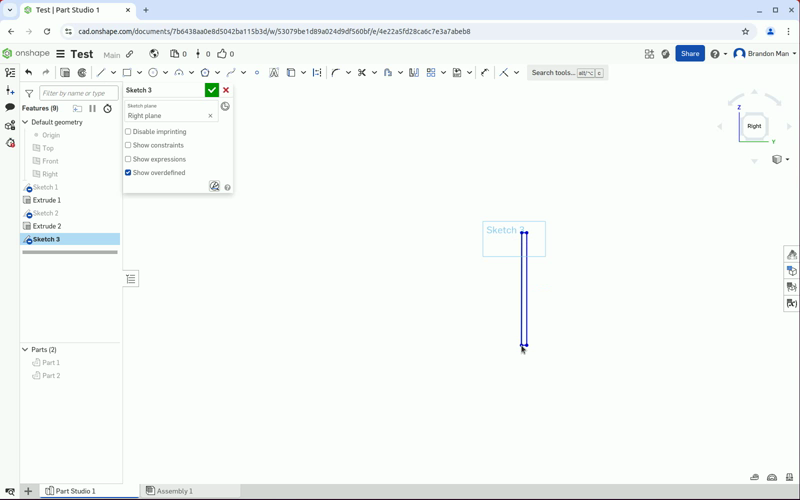
mouse_move(522, 265)
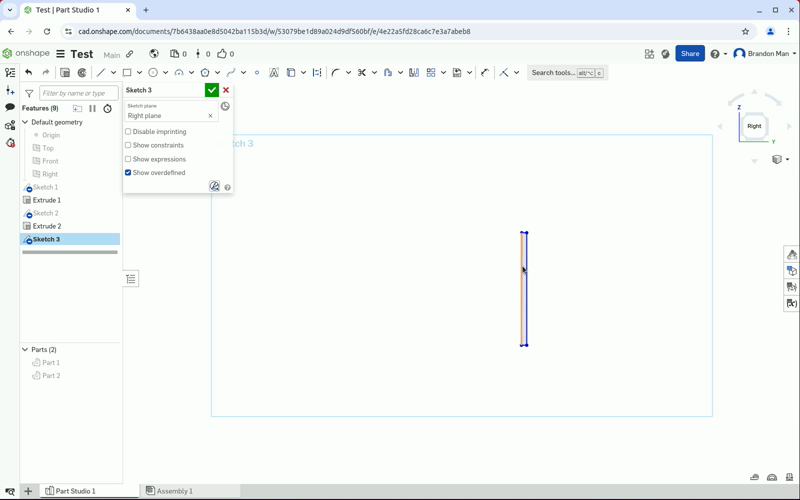
scroll(6)
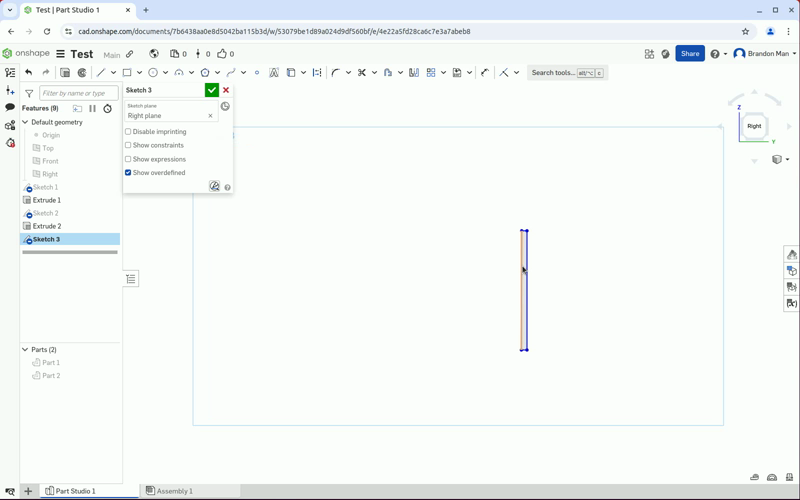
scroll(6)
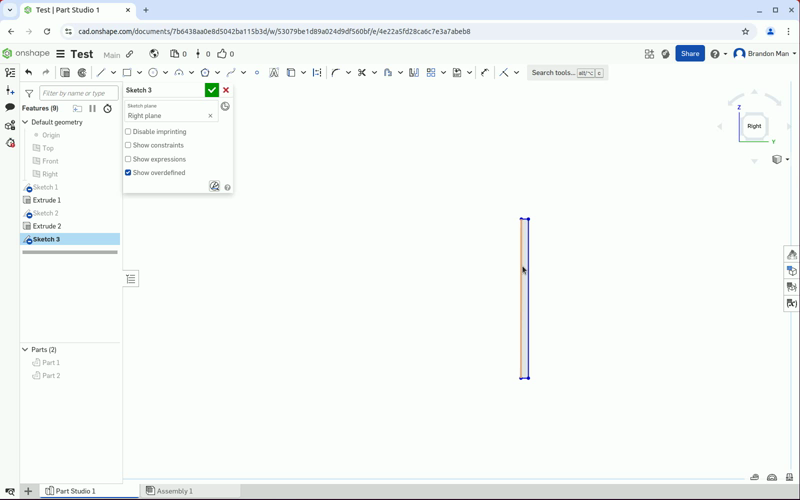
scroll(6)
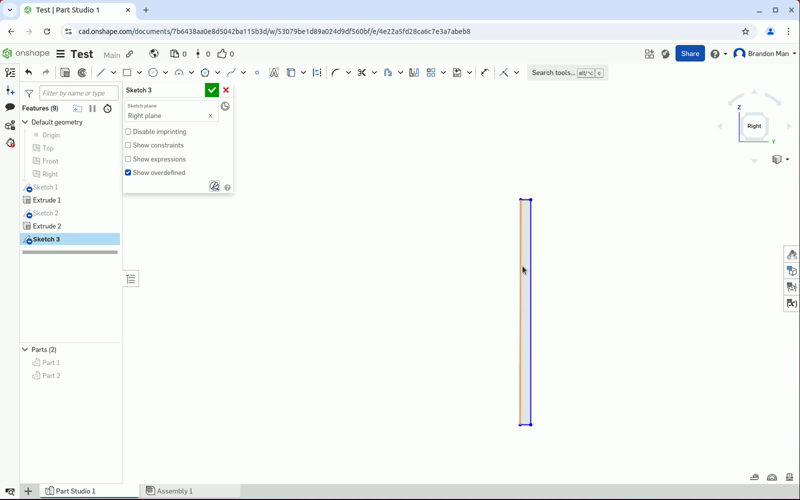
scroll(6)
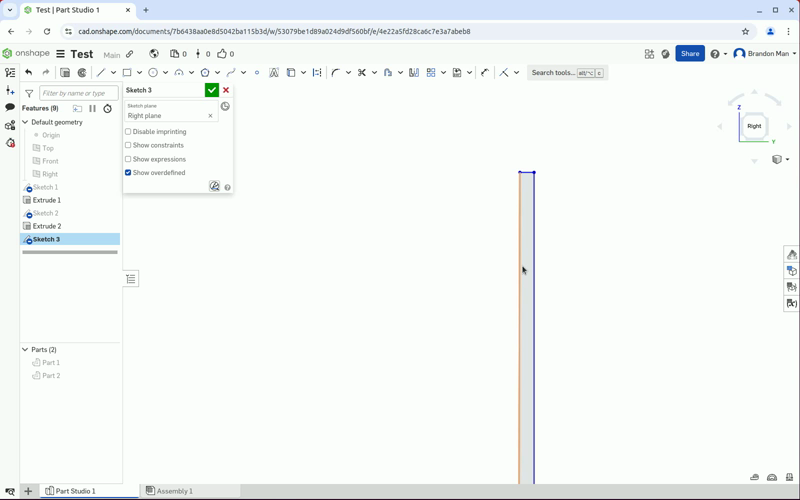
scroll(6)
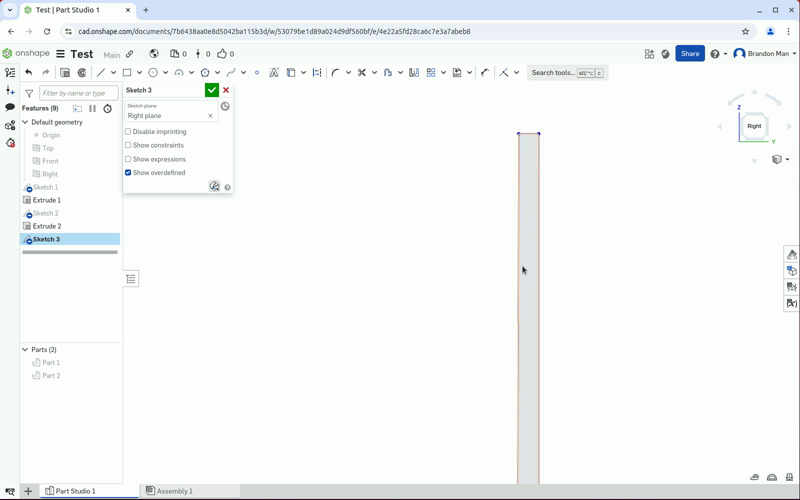
scroll(6)
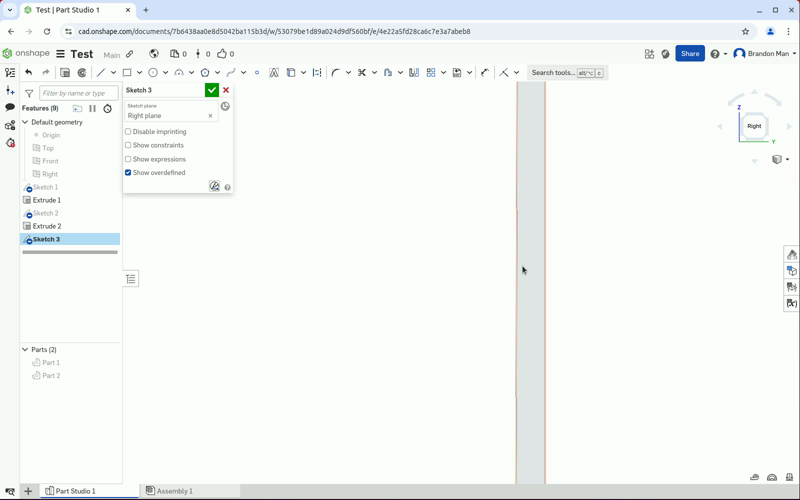
scroll(6)
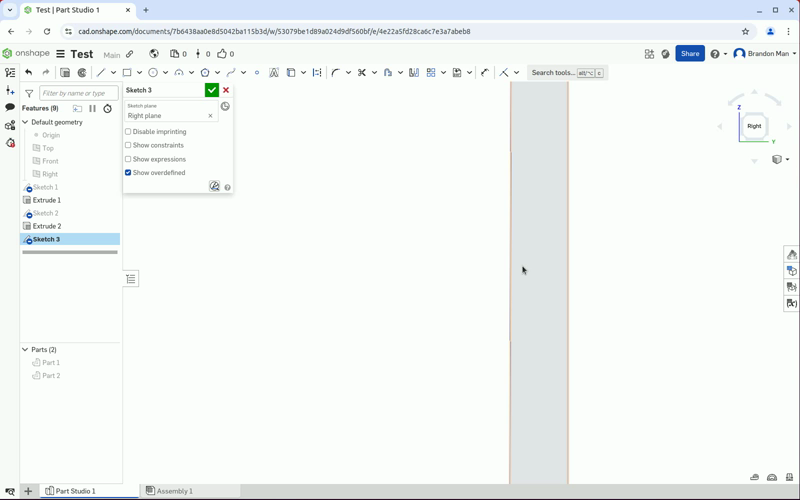
click(522, 265)
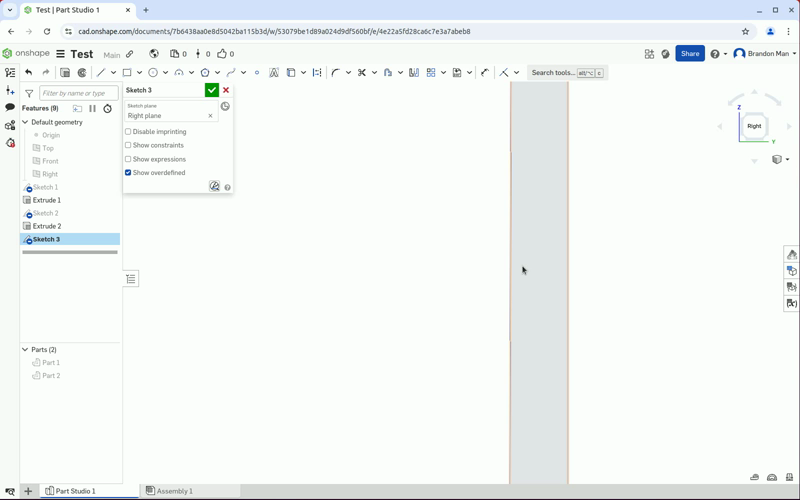
scroll(-6)
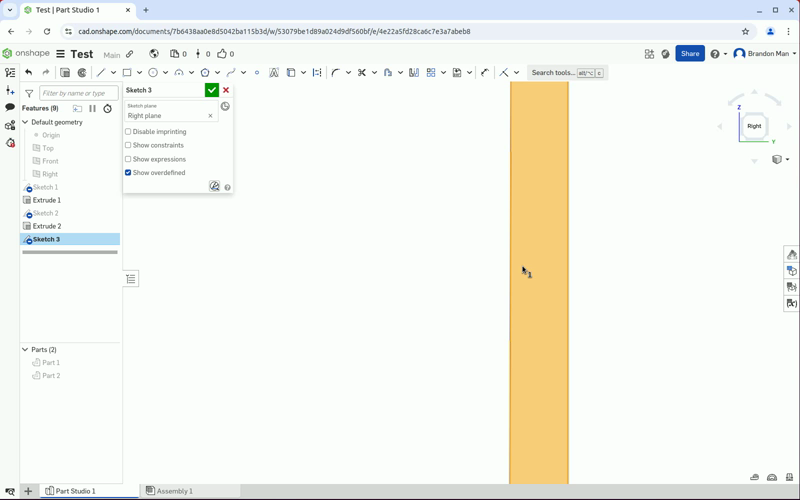
scroll(-6)
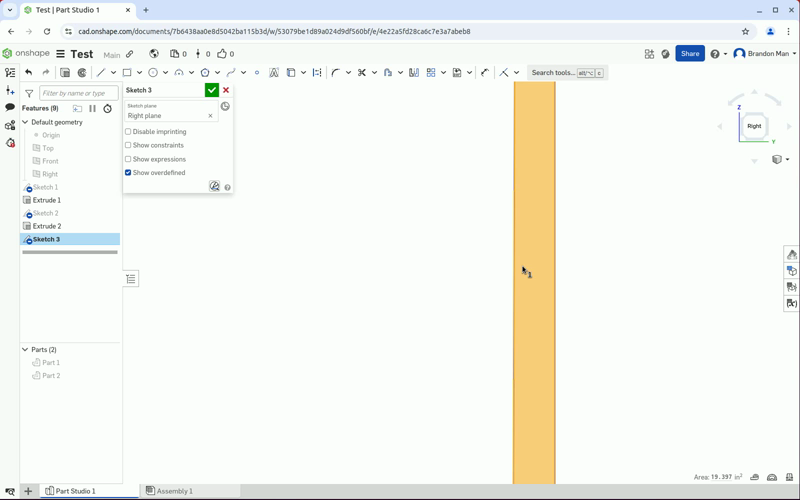
scroll(-6)
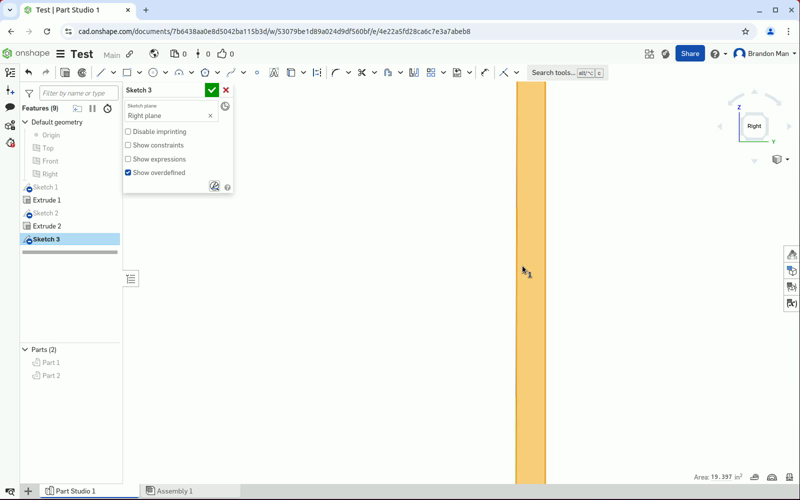
scroll(-6)
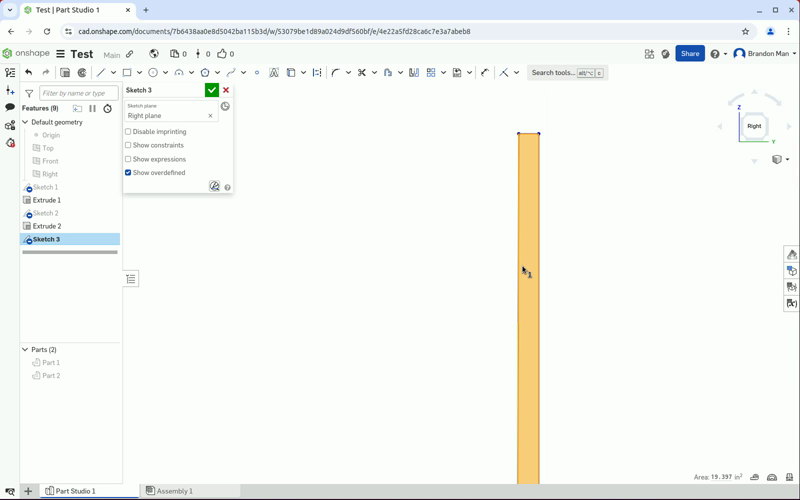
scroll(-6)
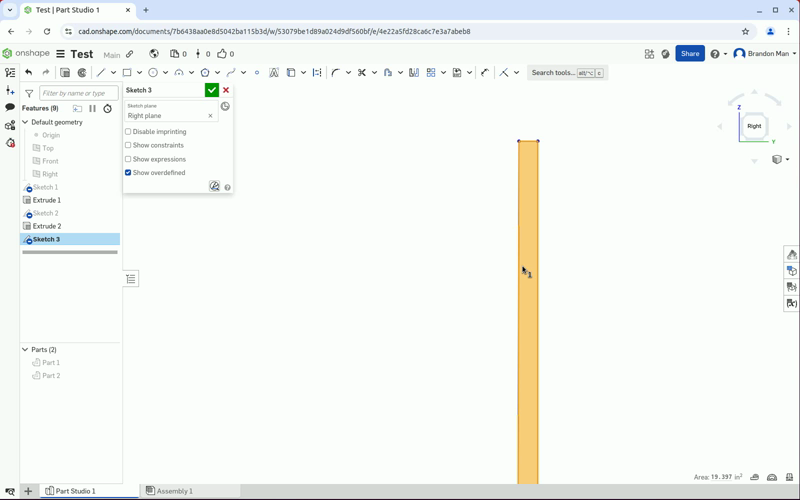
scroll(-6)
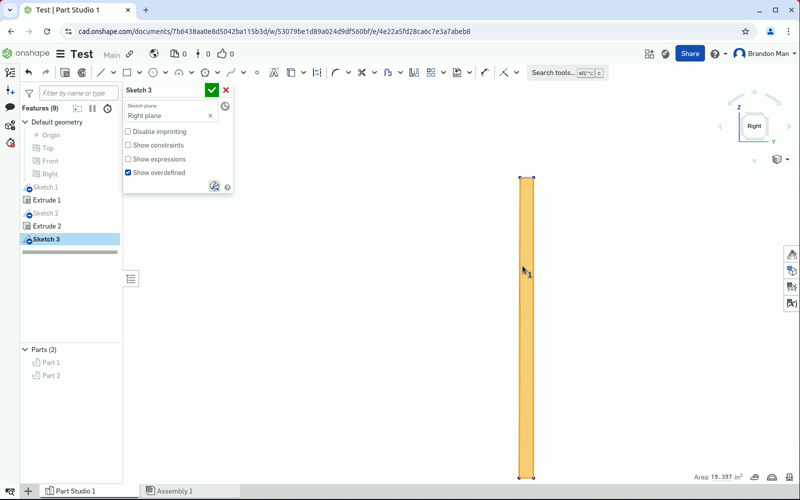
scroll(-6)
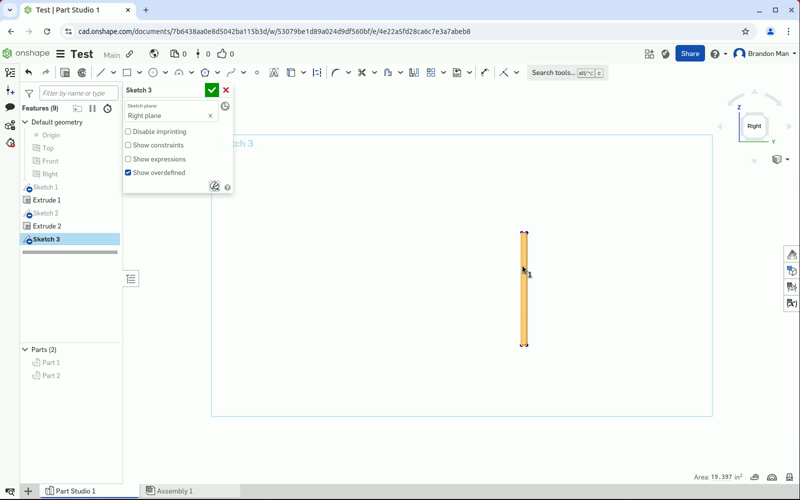
mouse_move(73, 352)
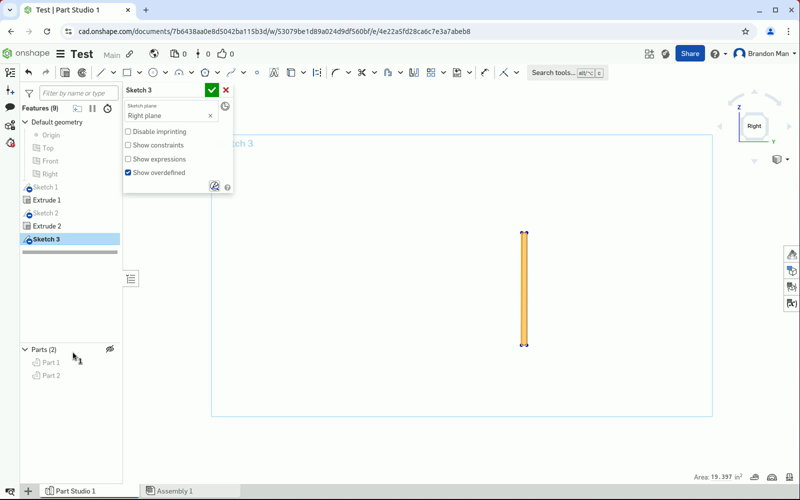
key(shift+y)
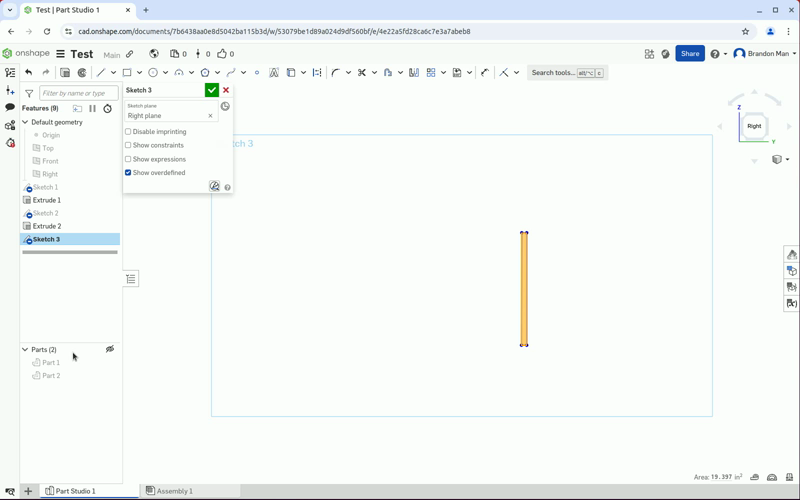
key(shift+e)
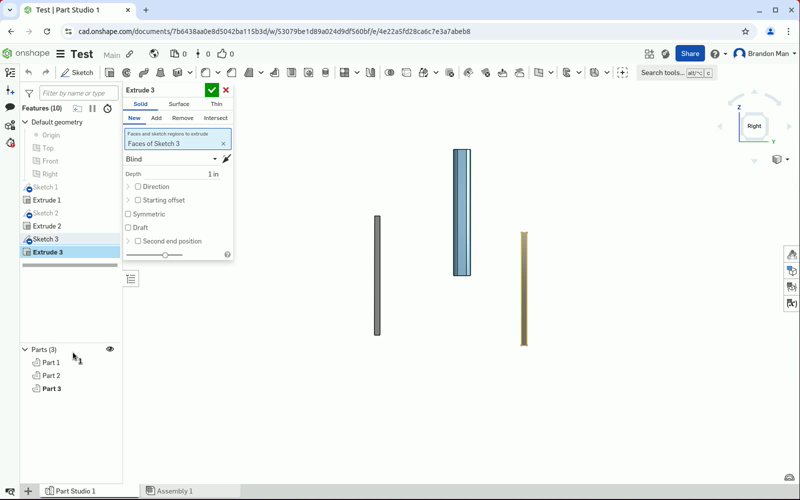
mouse_move(143, 106)
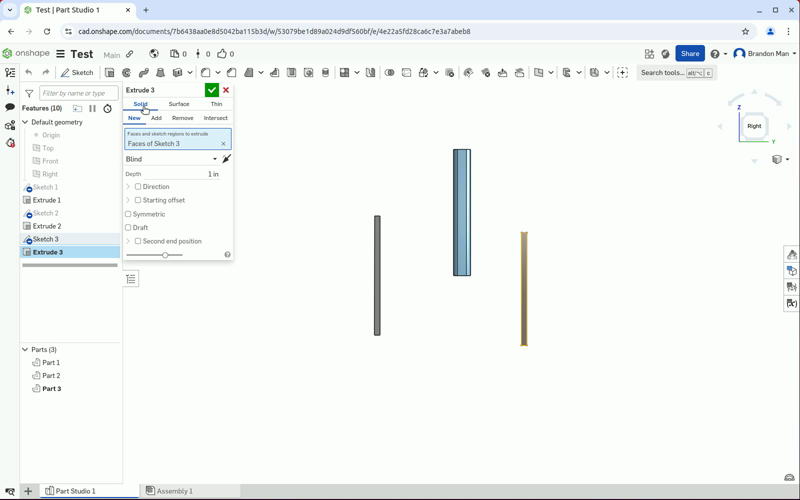
click(143, 106)
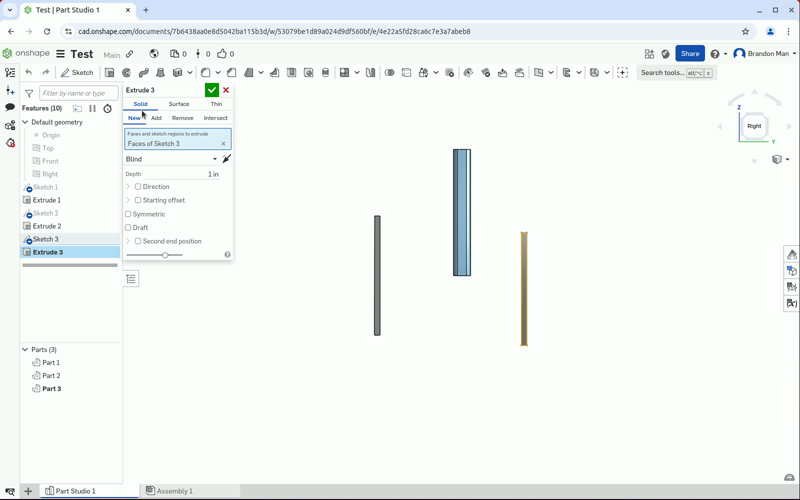
mouse_move(137, 120)
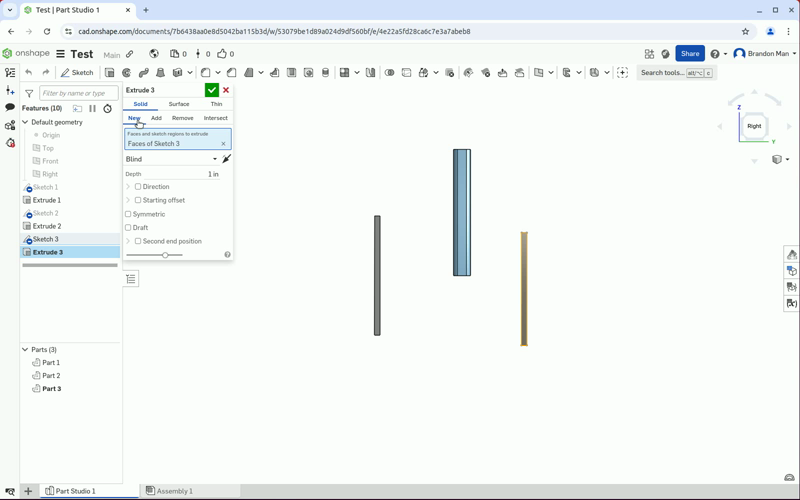
click(137, 120)
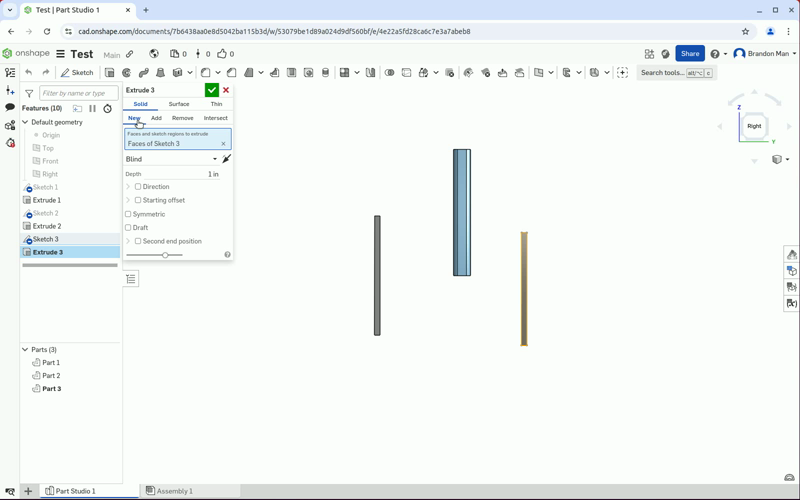
key(tab, 4)
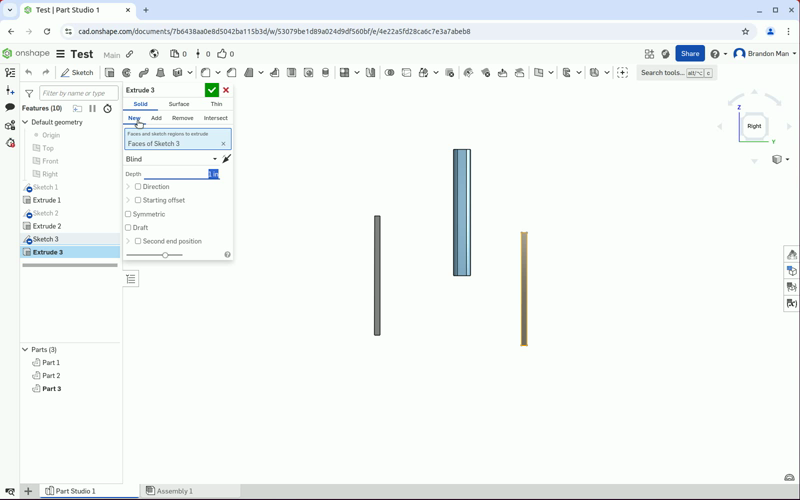
text(0.241)
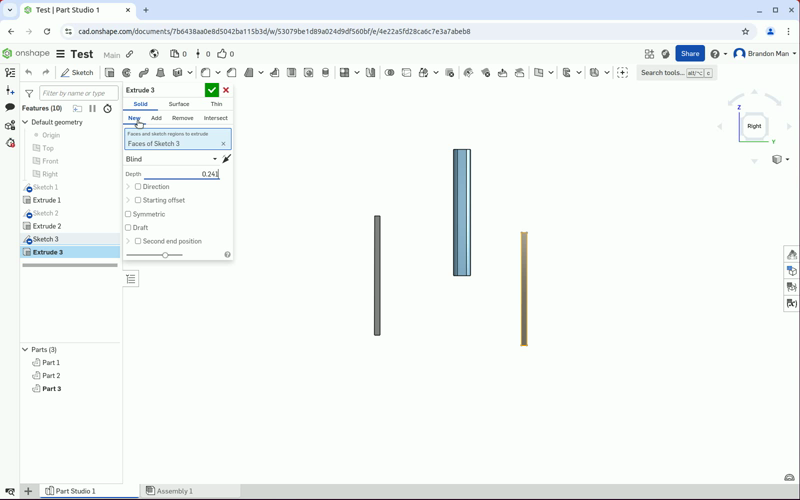
key(enter)
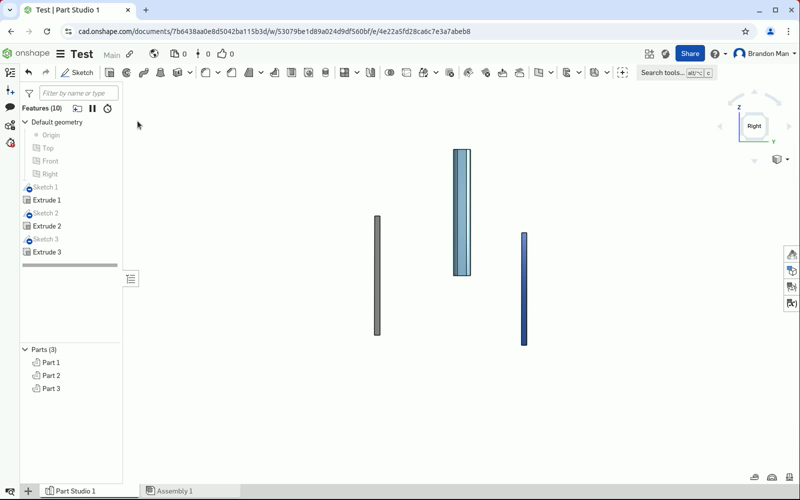
key(shift+h)
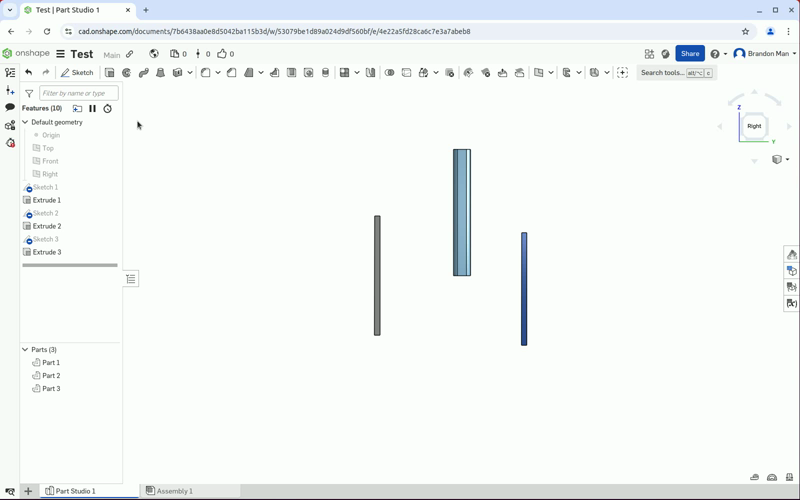
key(shift+h)
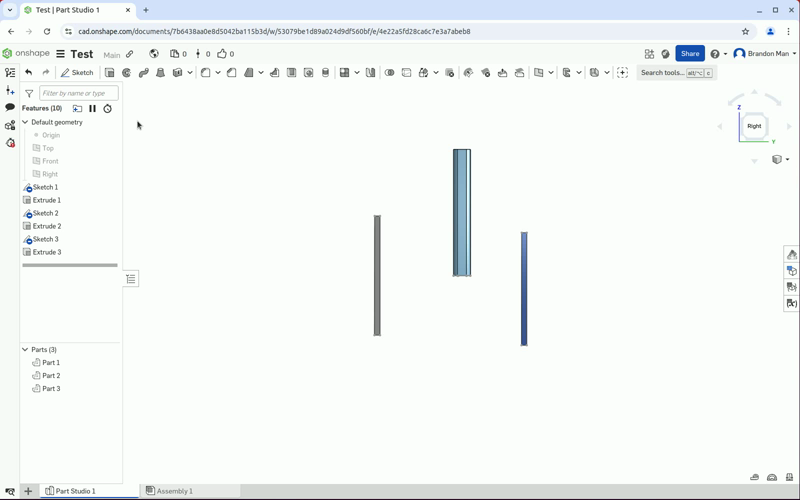
key(shift+7)
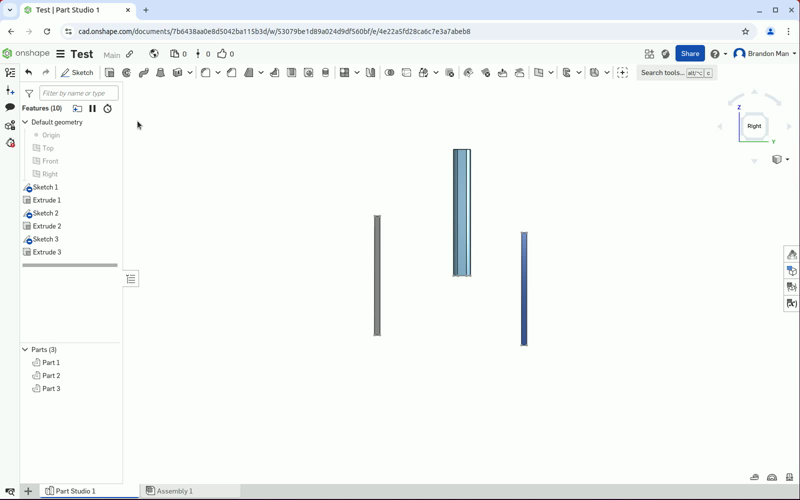
key(right, 2)
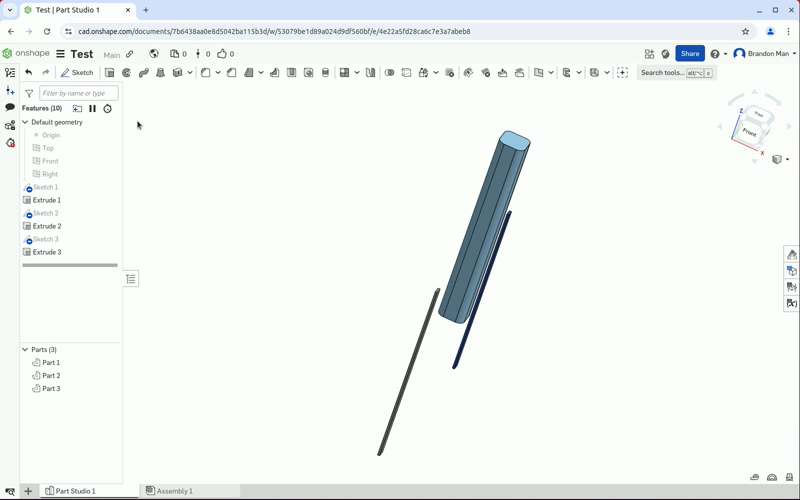
key(down, 2)
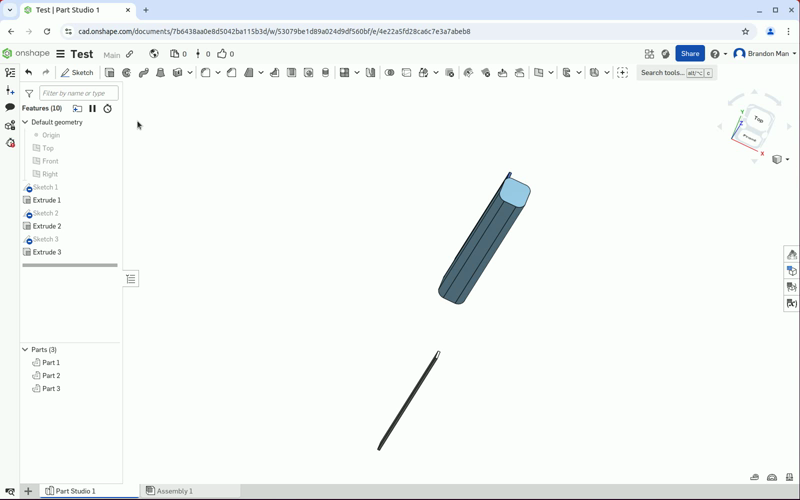
key(up, 2)
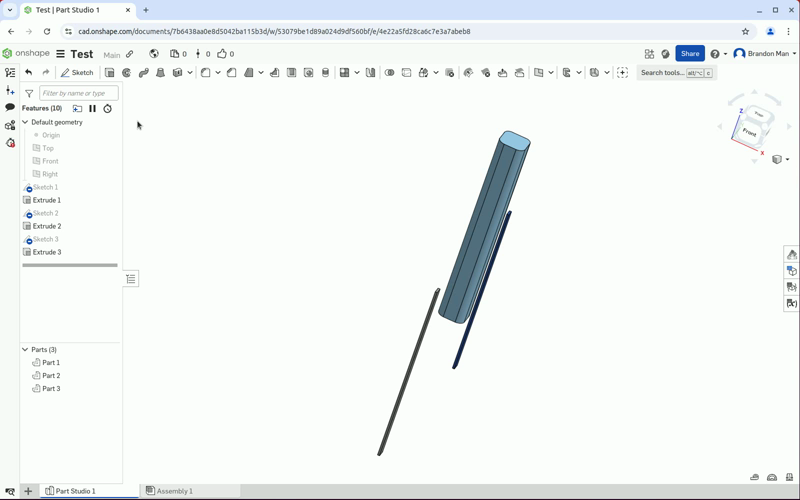
key(left, 2)
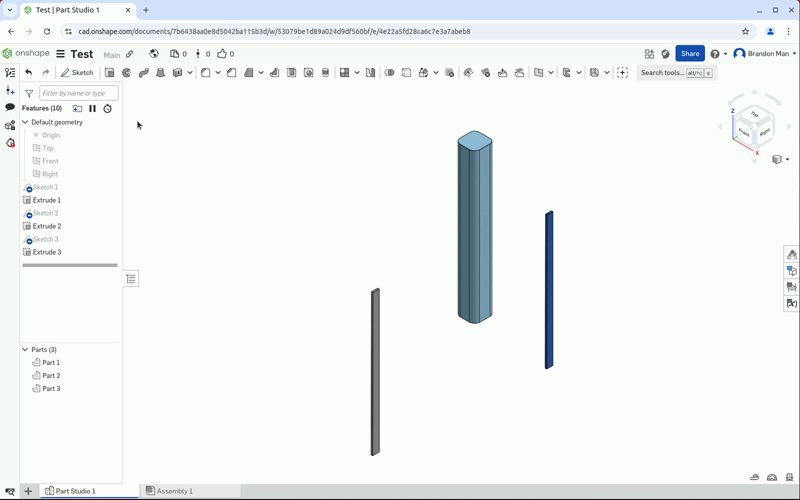
mouse_move(73, 189)
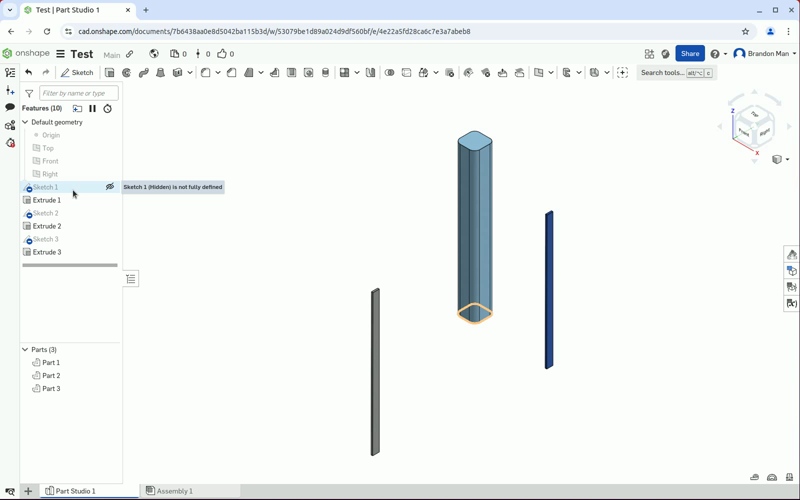
click(73, 189)